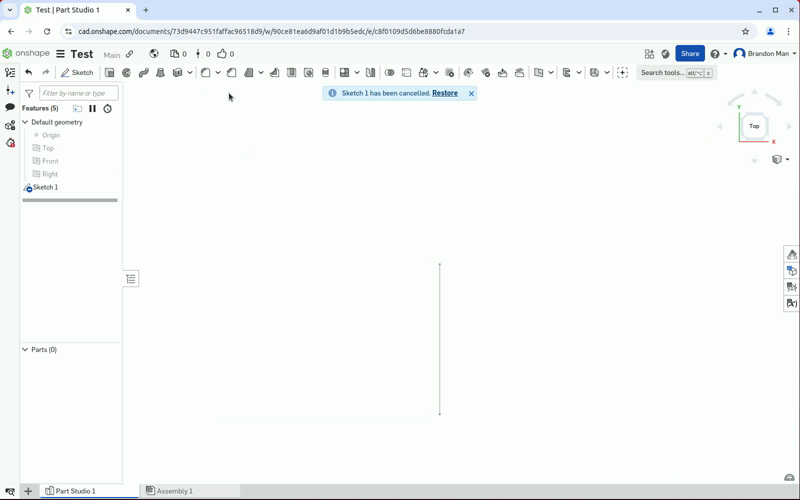
key(shift+h)
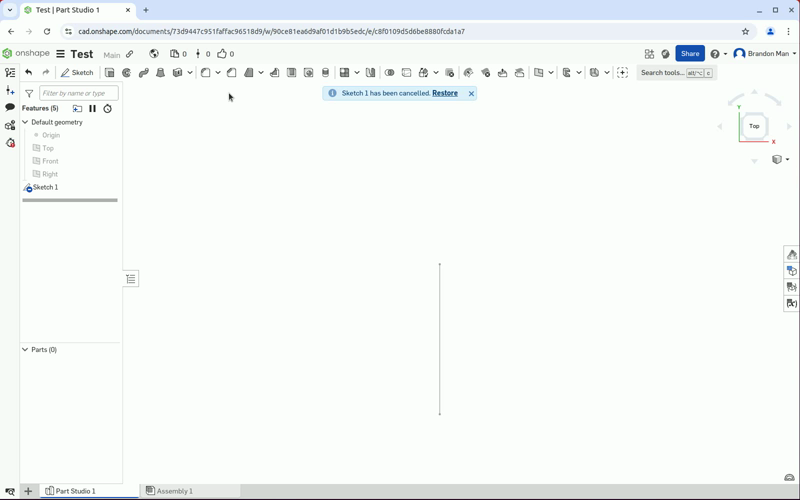
key(shift+s)
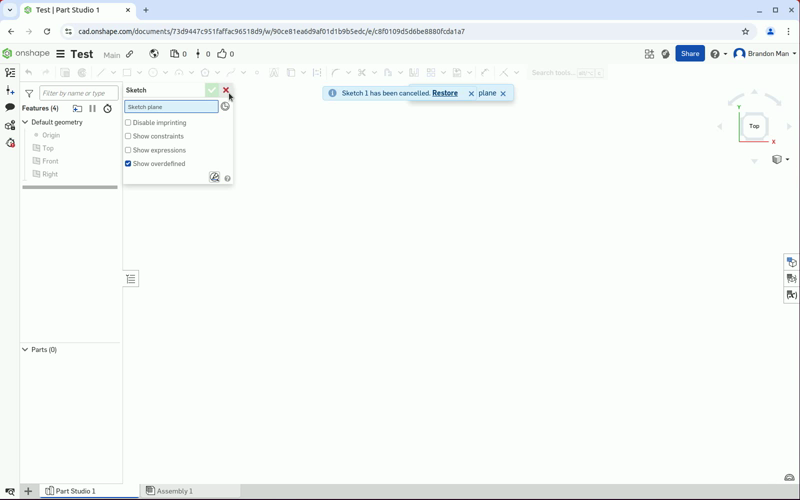
mouse_move(73, 150)
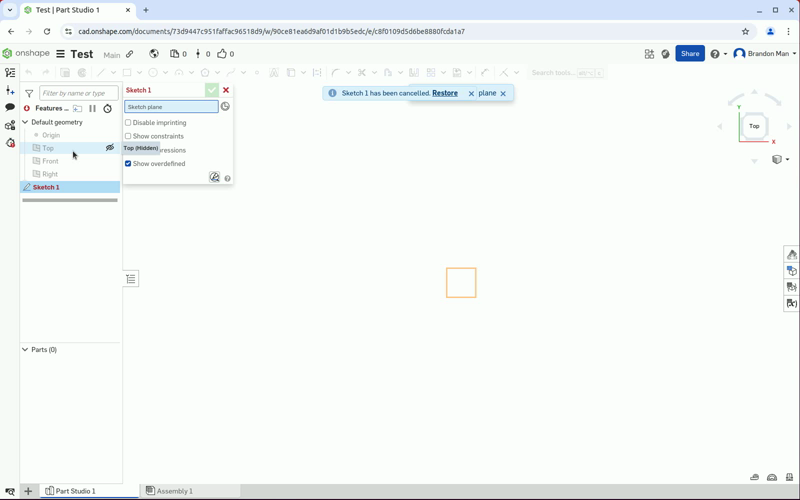
click(73, 150)
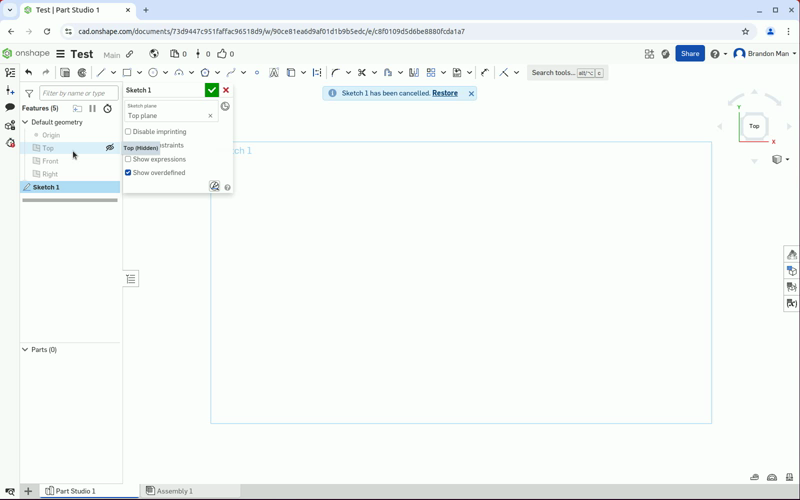
mouse_move(73, 352)
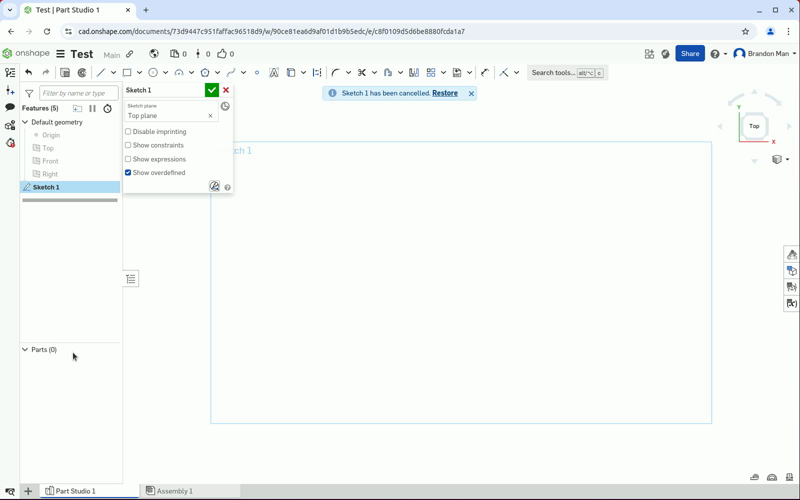
key(y)
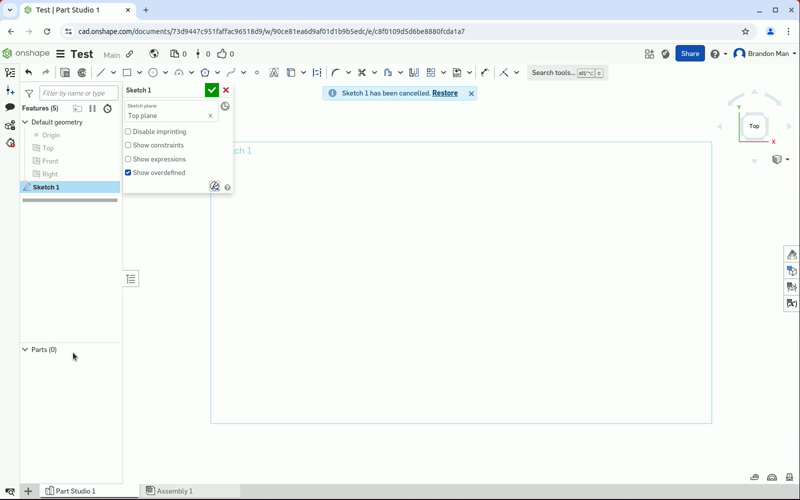
key(l)
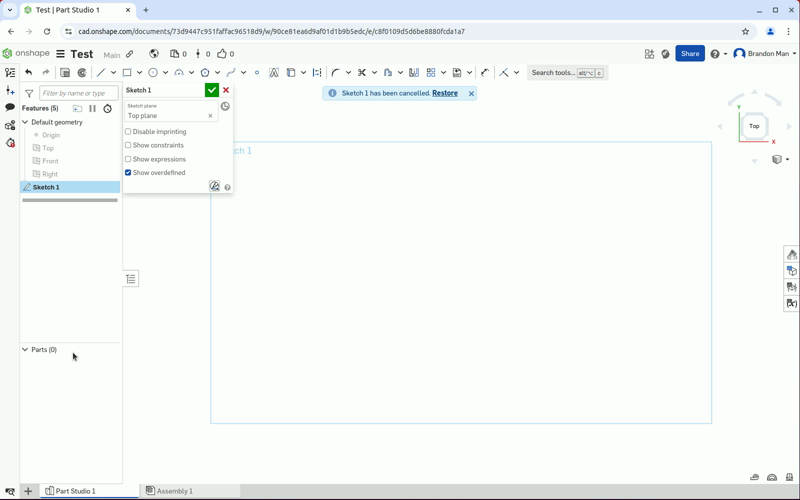
key_down(shift)
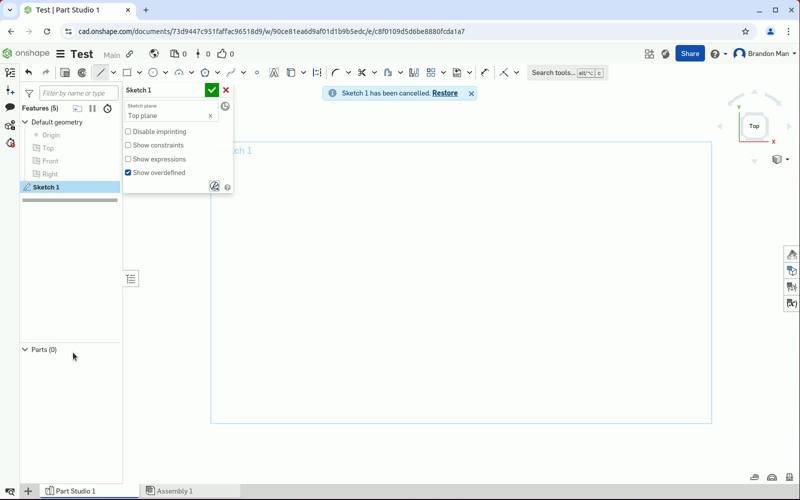
mouse_move(460, 231)
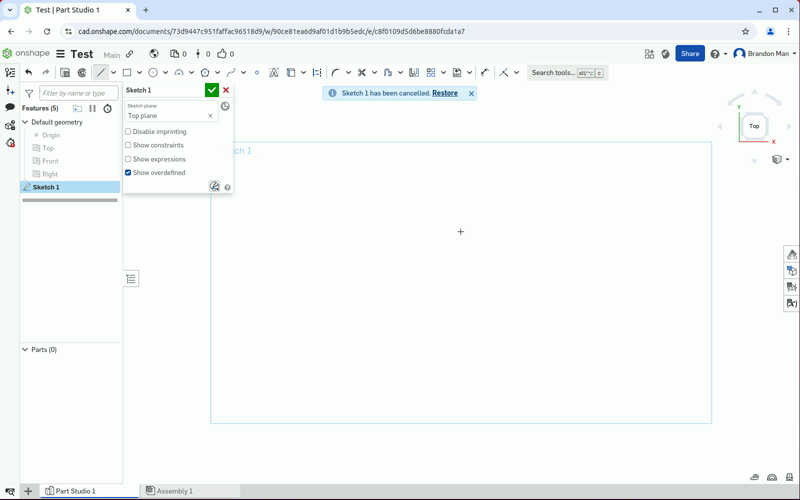
click(460, 231)
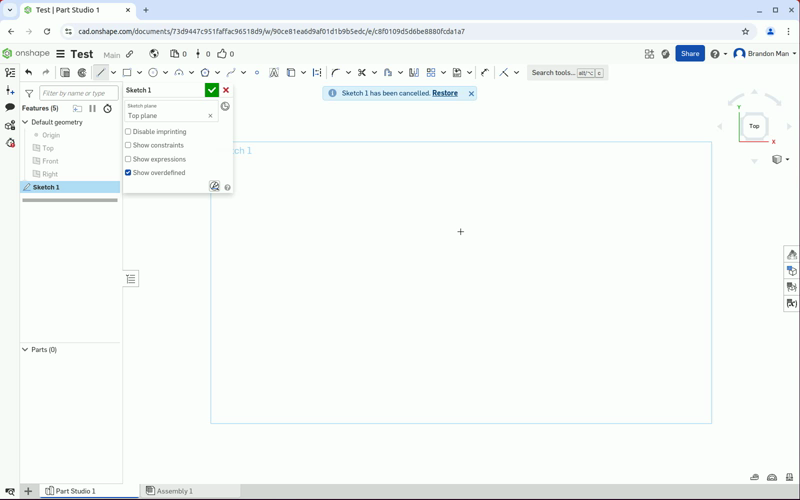
key_up(shift)
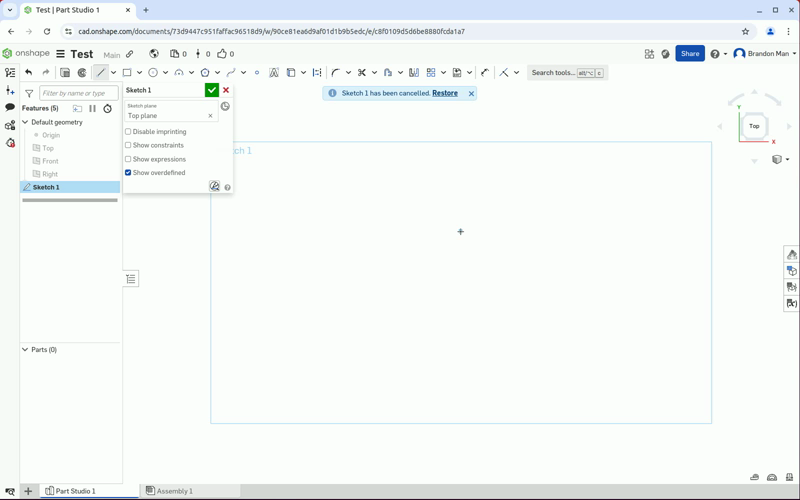
key_down(shift)
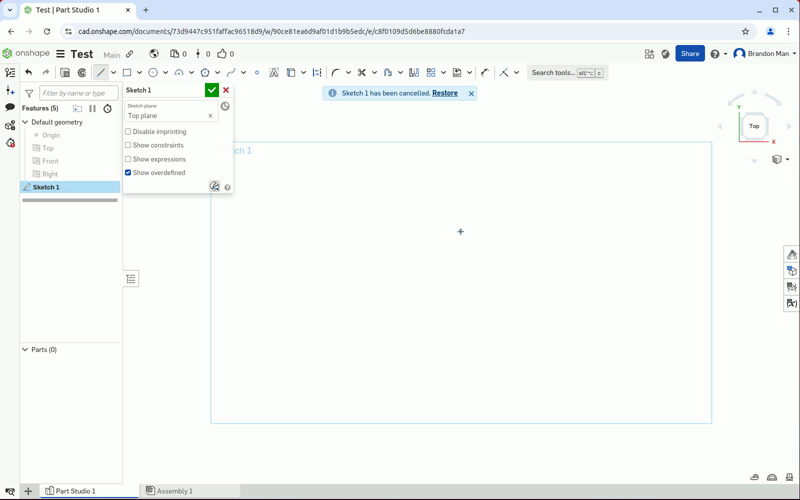
mouse_move(565, 231)
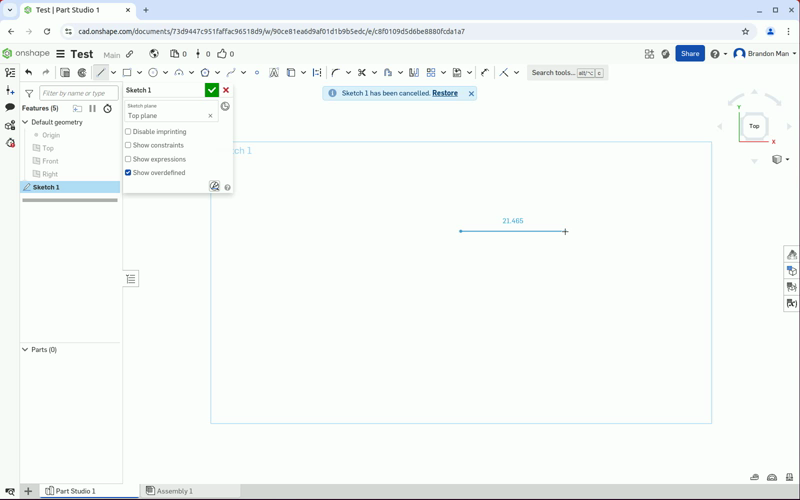
click(565, 231)
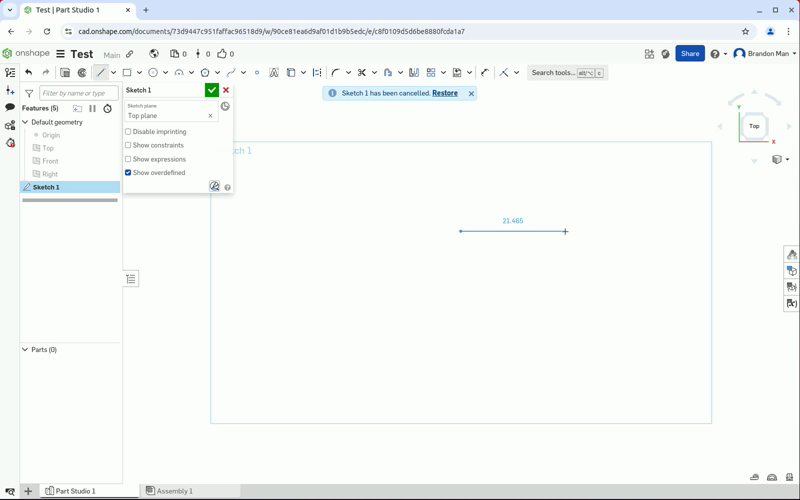
key_up(shift)
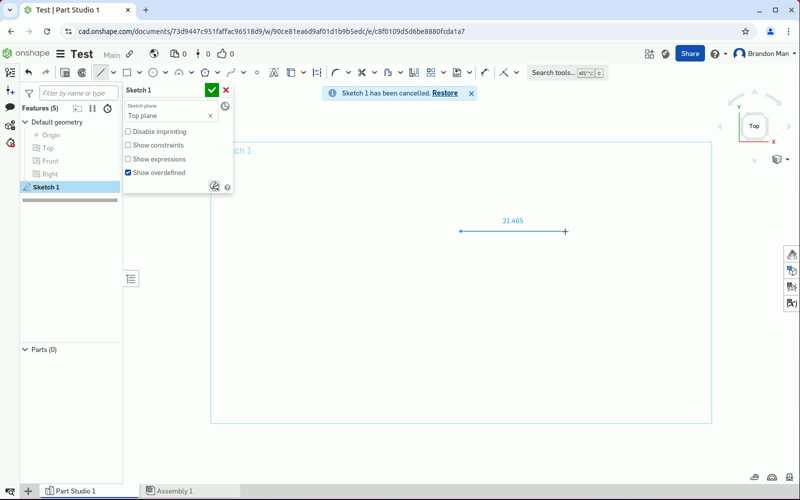
key_down(shift)
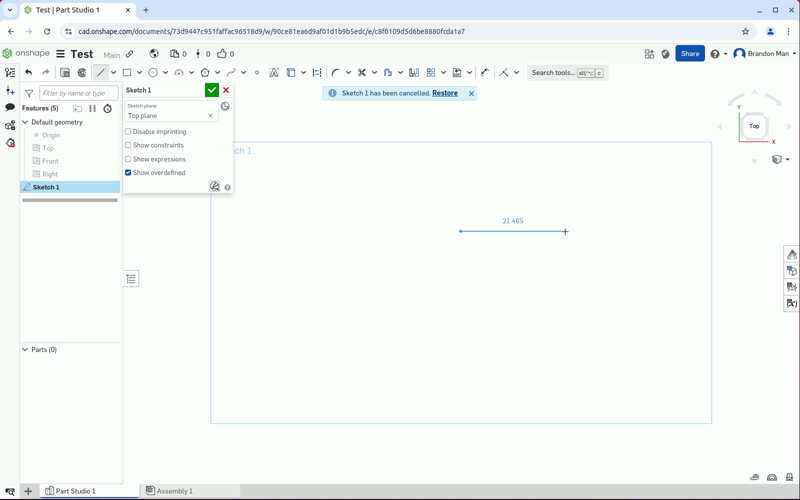
mouse_move(589, 231)
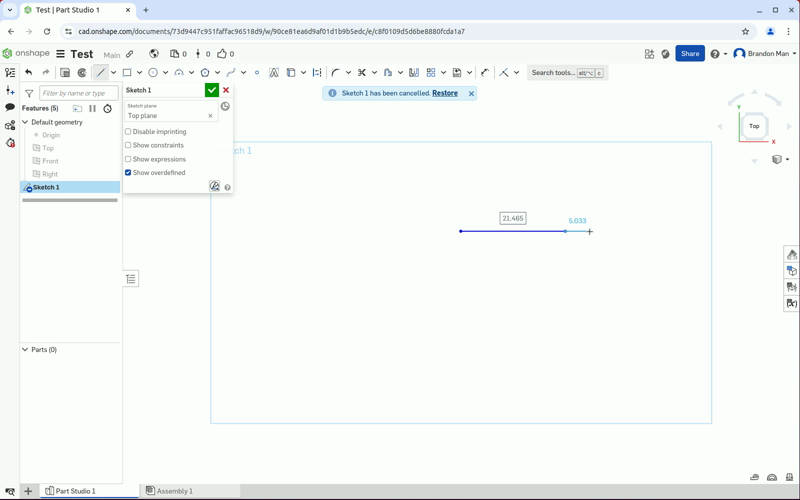
mouse_move(565, 229)
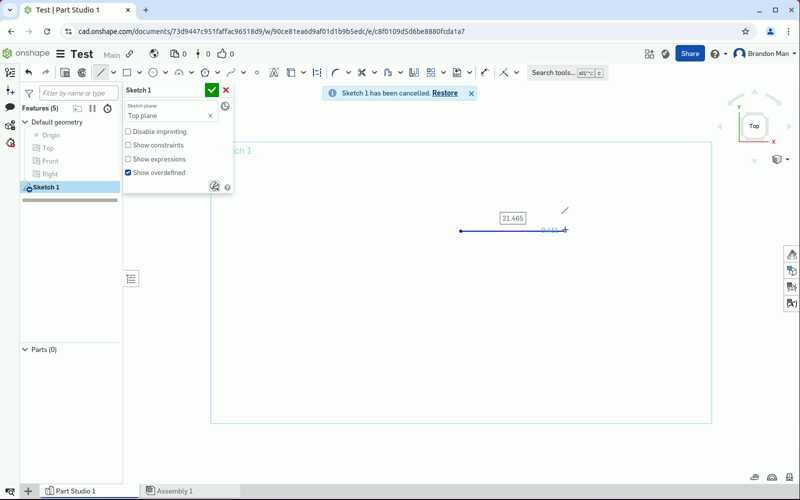
scroll(6)
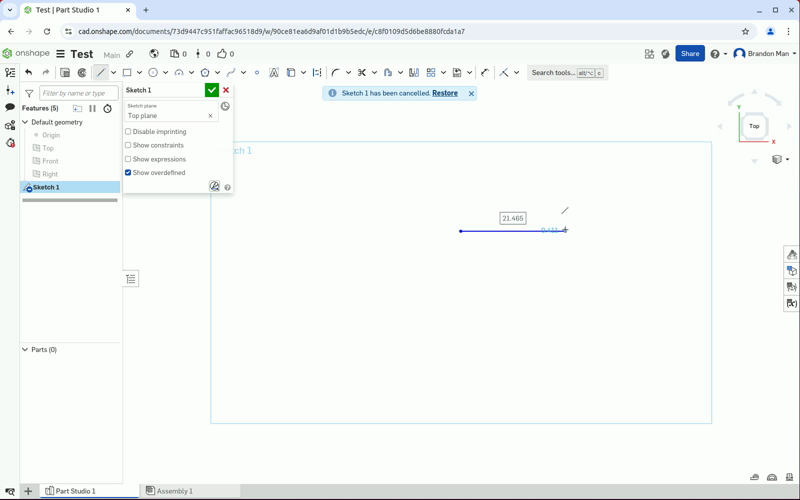
scroll(6)
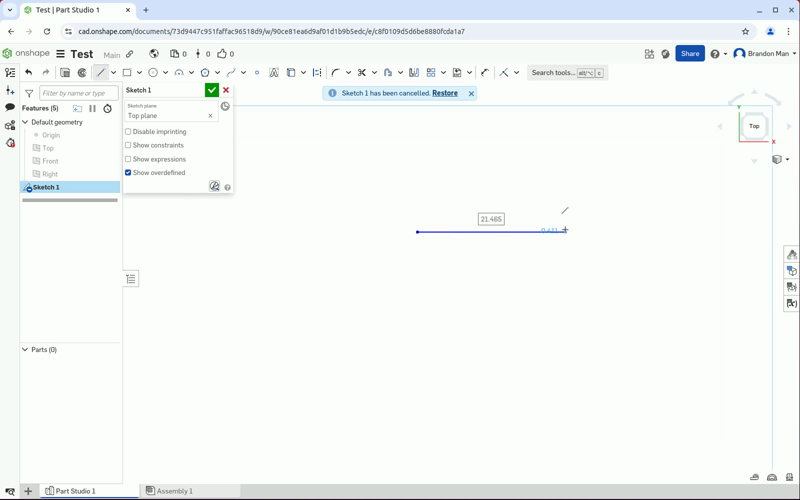
scroll(6)
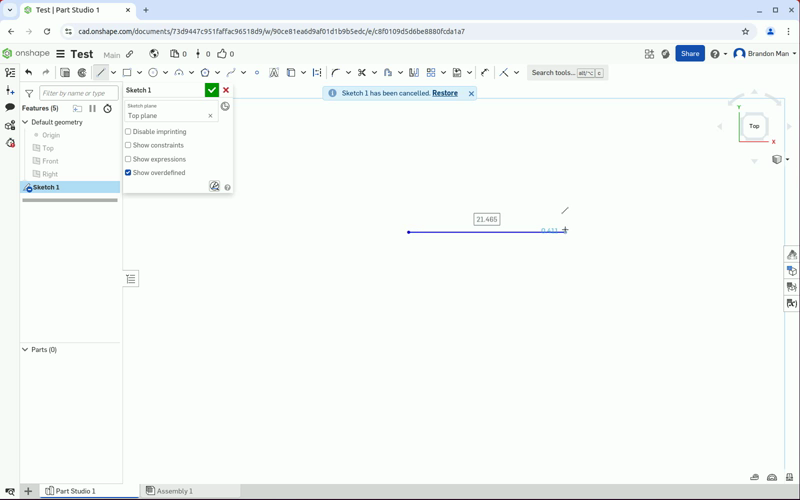
scroll(6)
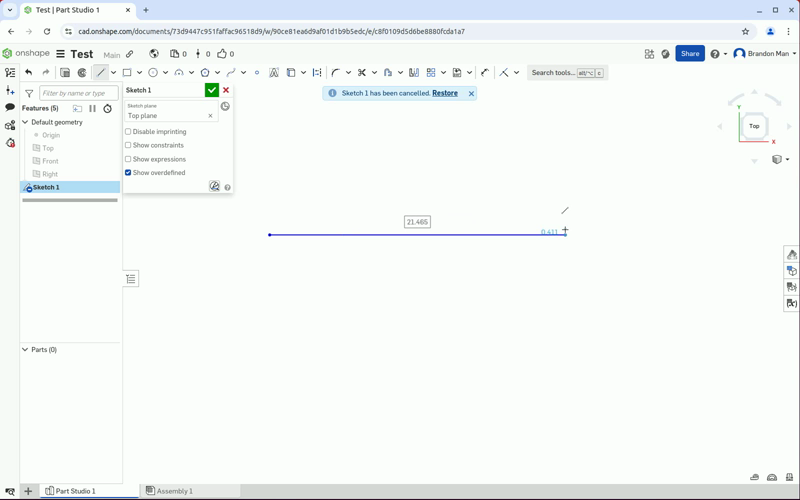
scroll(6)
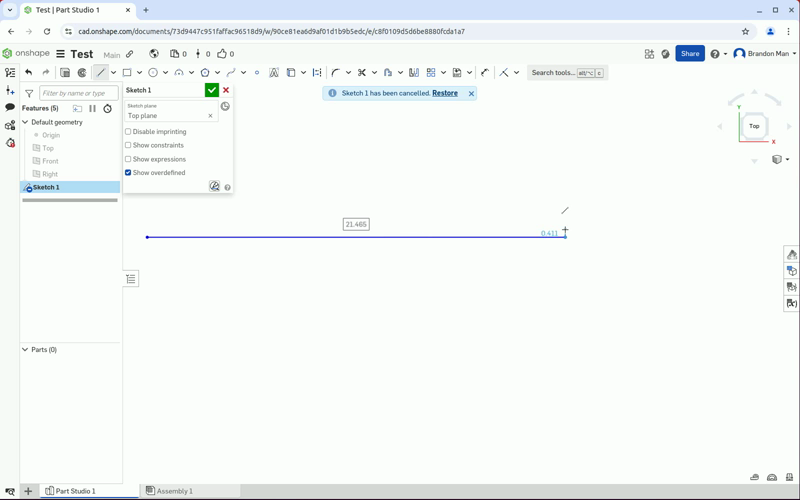
scroll(6)
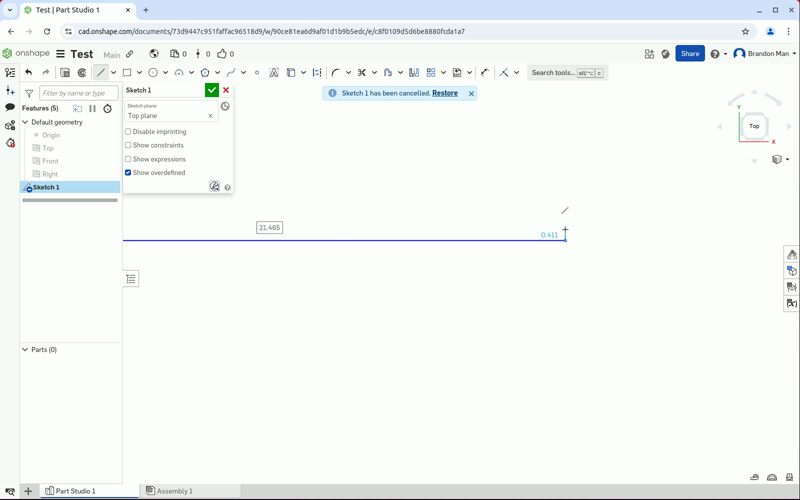
scroll(6)
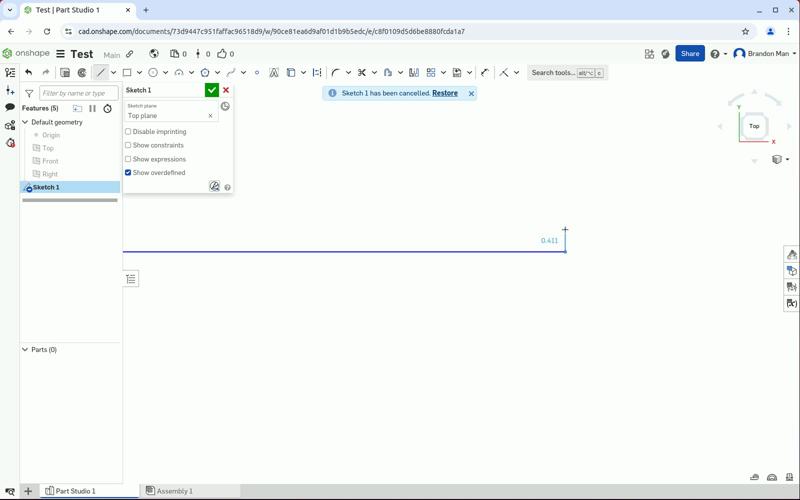
click(565, 229)
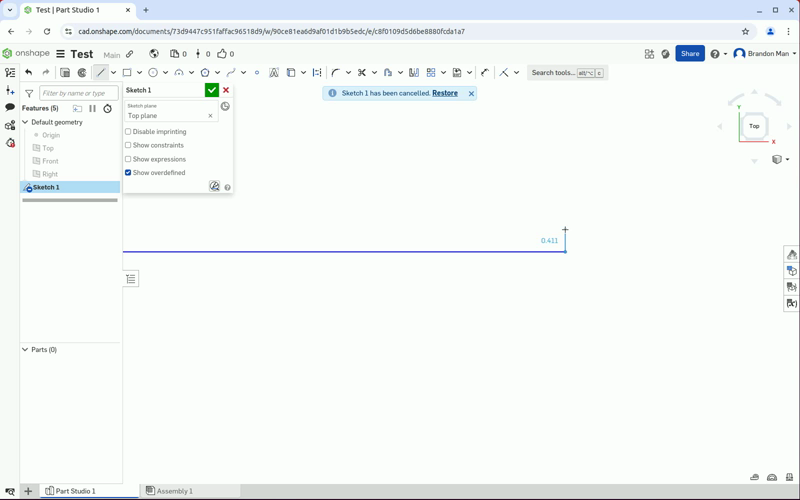
scroll(-6)
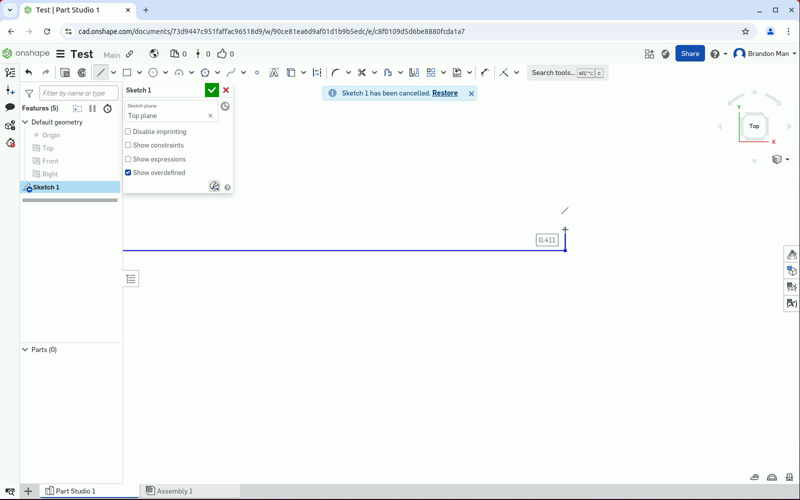
scroll(-6)
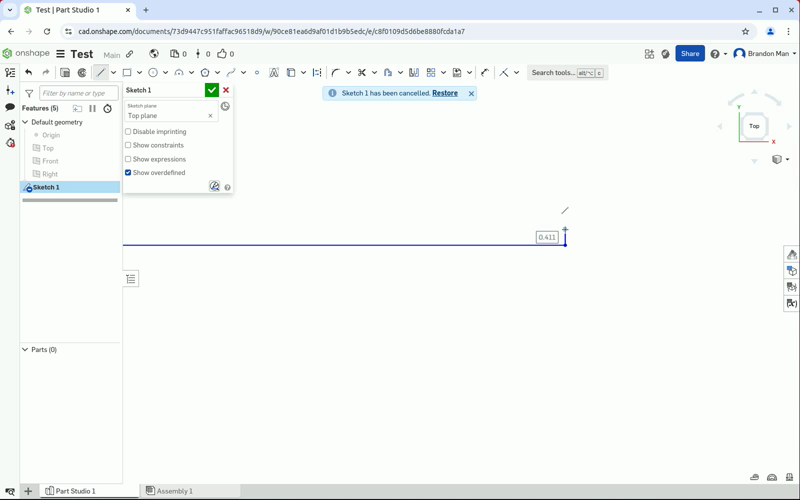
scroll(-6)
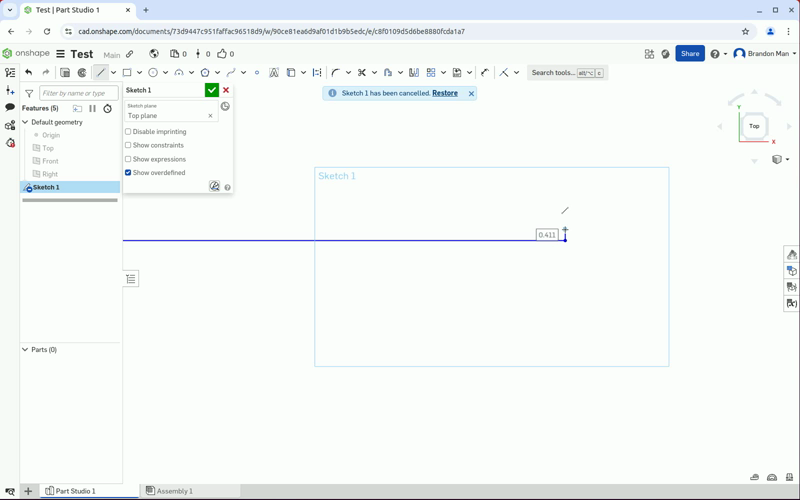
scroll(-6)
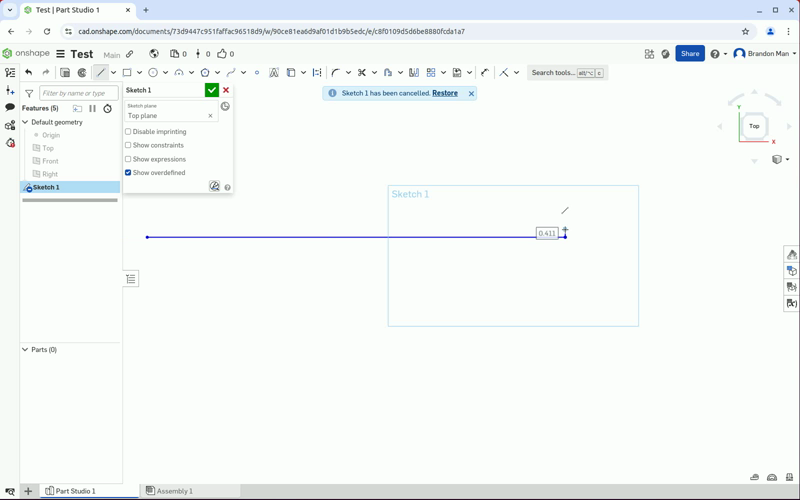
scroll(-6)
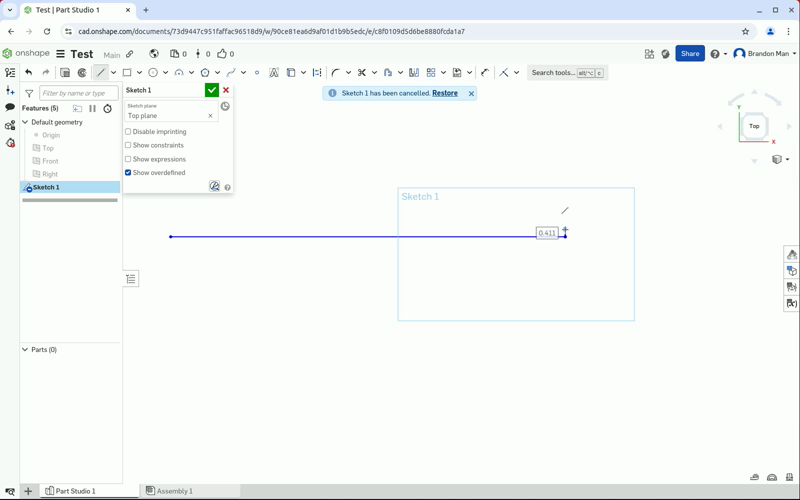
scroll(-6)
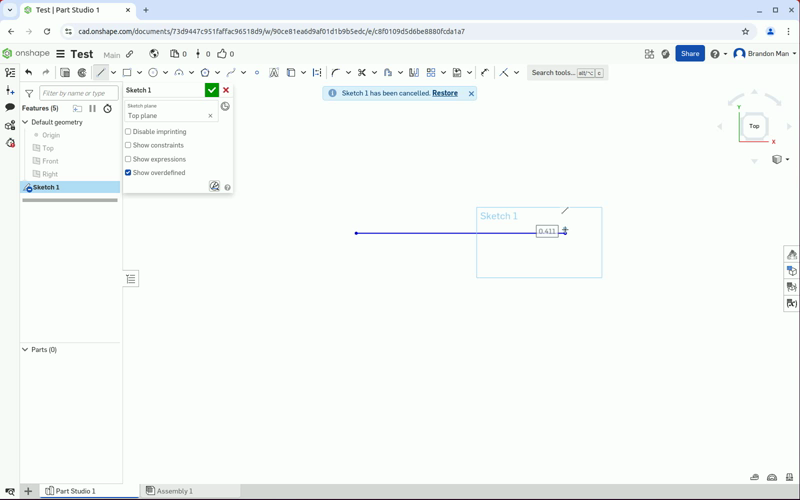
scroll(-6)
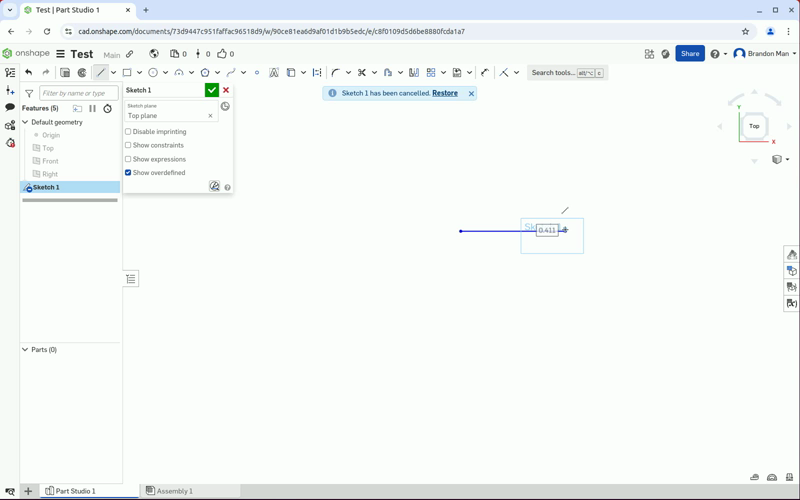
key_up(shift)
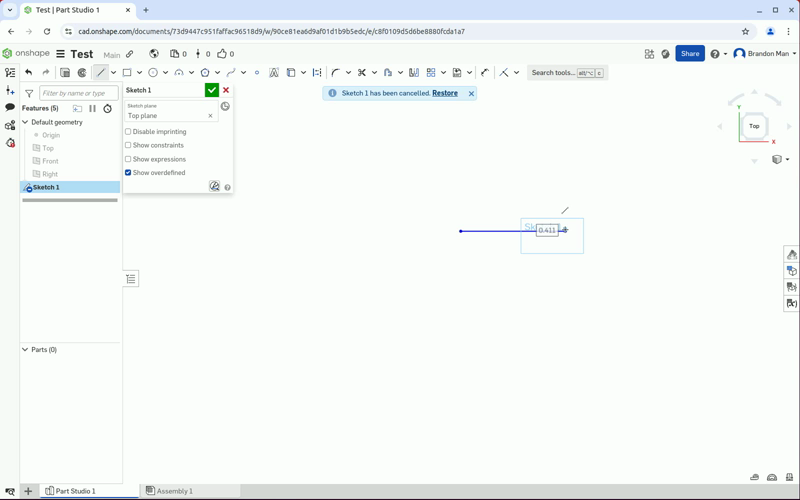
key_down(shift)
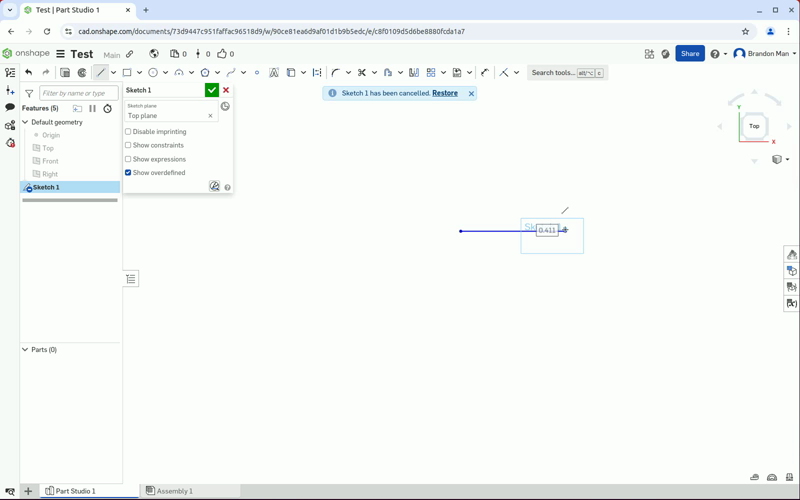
mouse_move(460, 229)
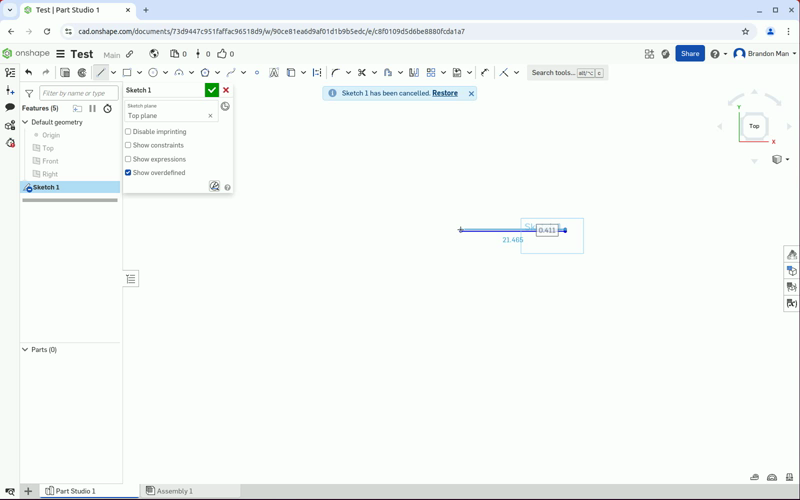
scroll(6)
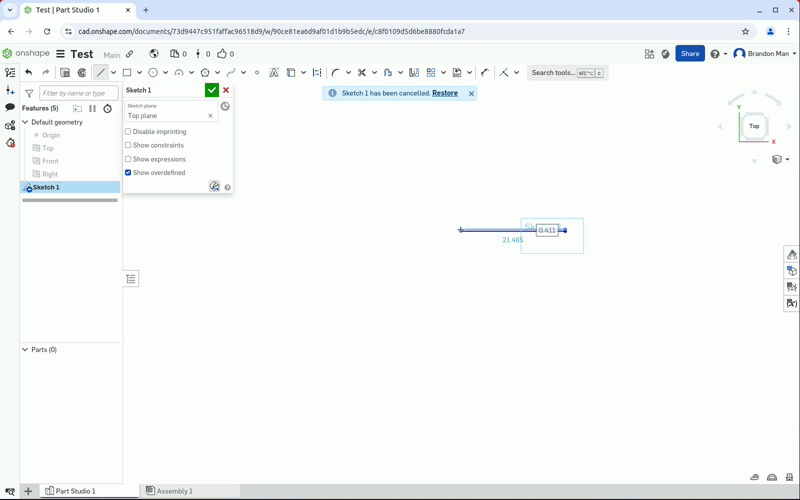
scroll(6)
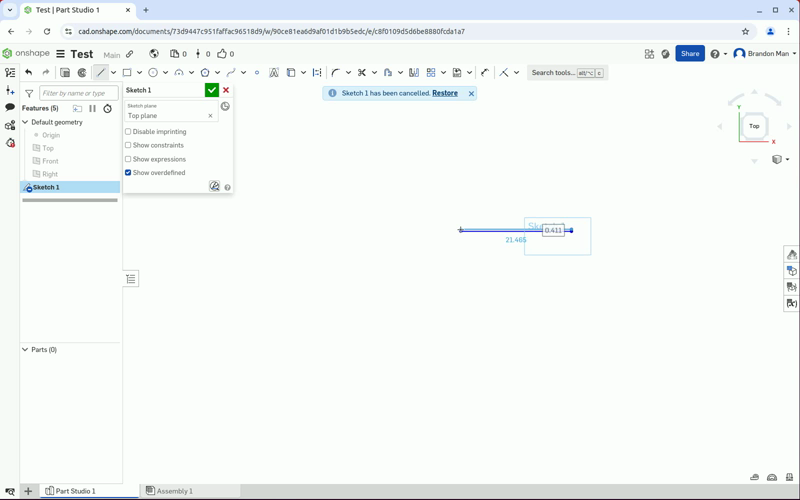
scroll(6)
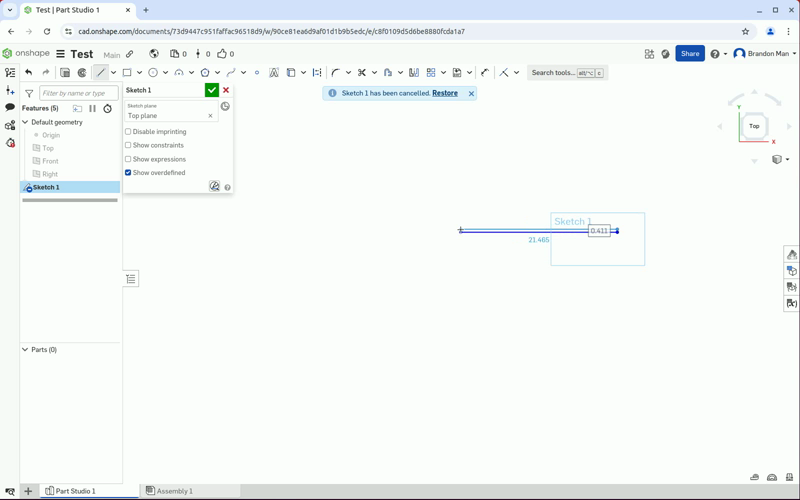
scroll(6)
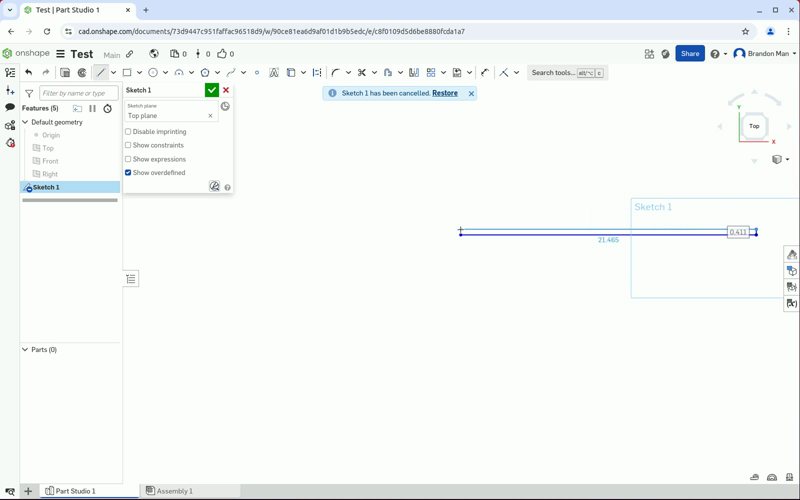
scroll(6)
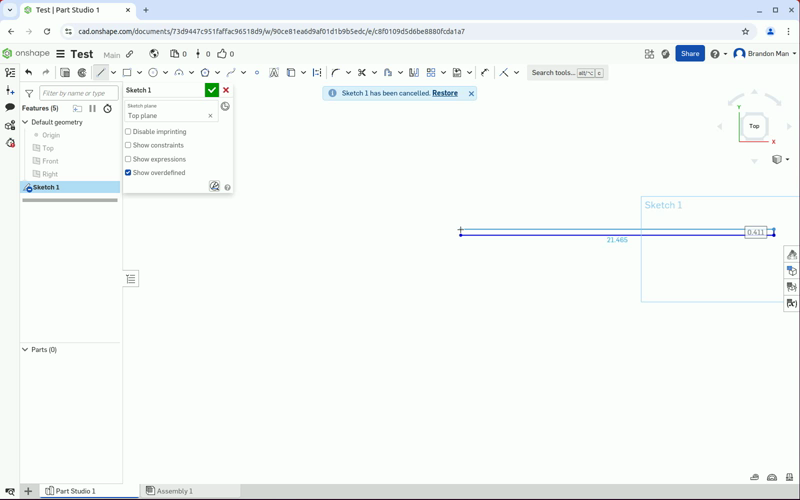
scroll(6)
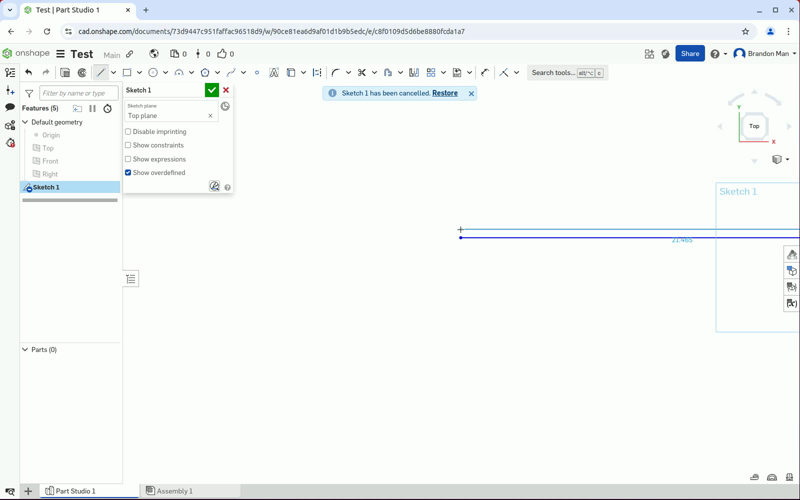
scroll(6)
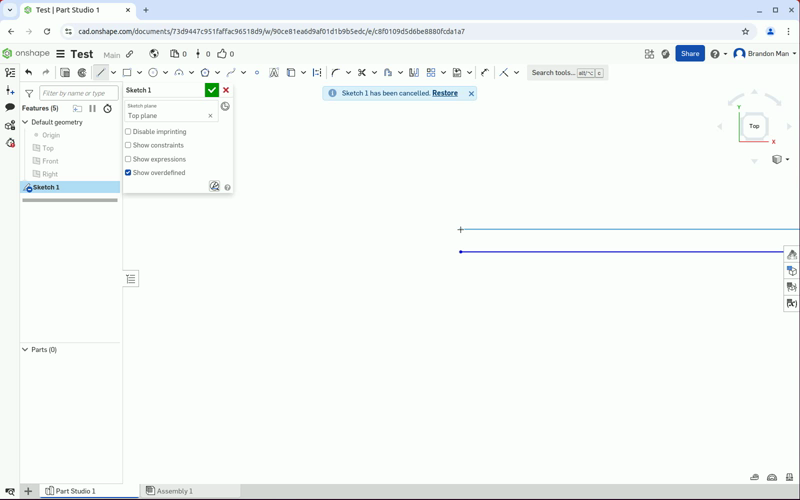
click(460, 229)
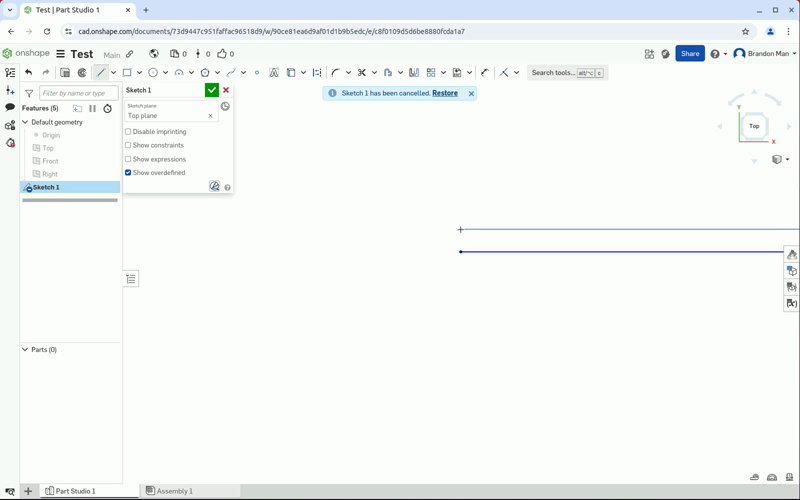
scroll(-6)
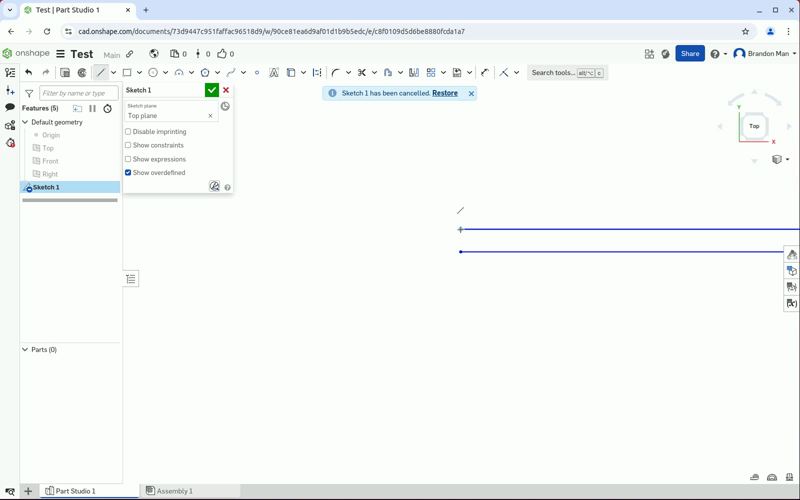
scroll(-6)
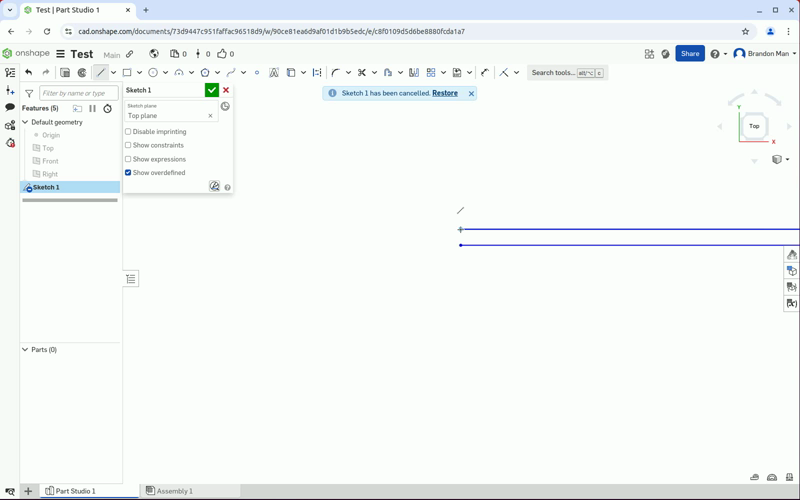
scroll(-6)
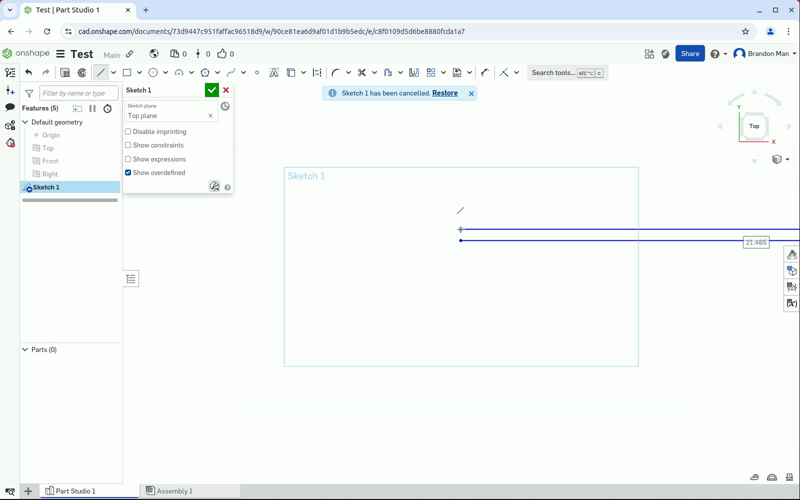
scroll(-6)
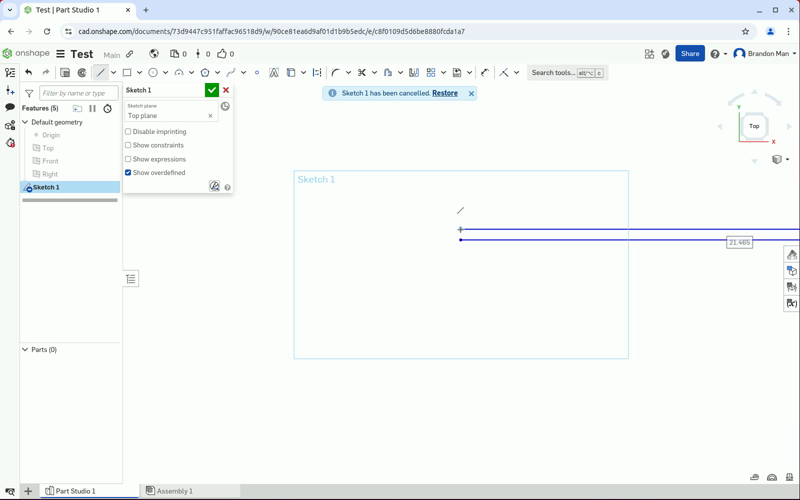
scroll(-6)
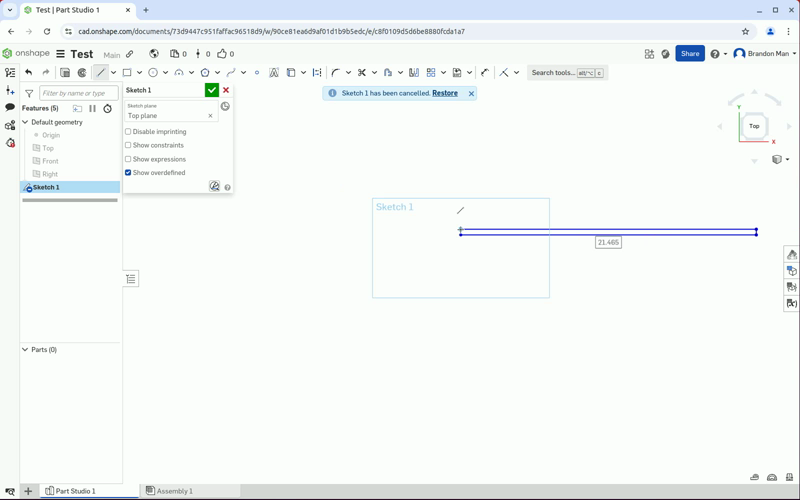
scroll(-6)
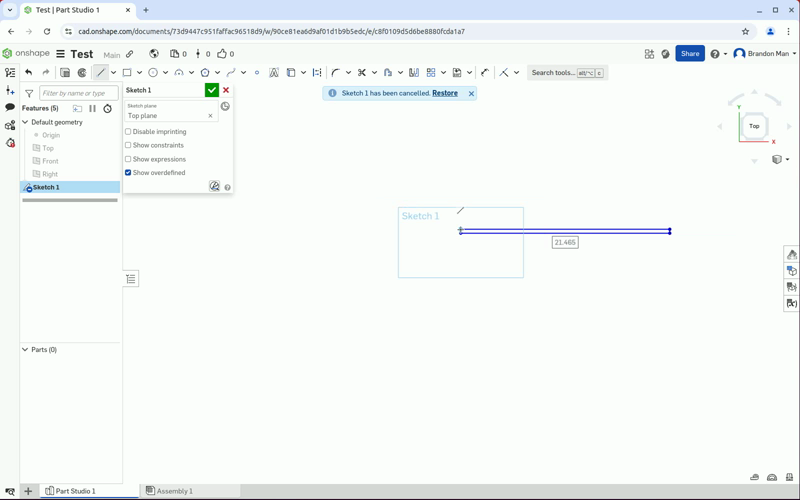
scroll(-6)
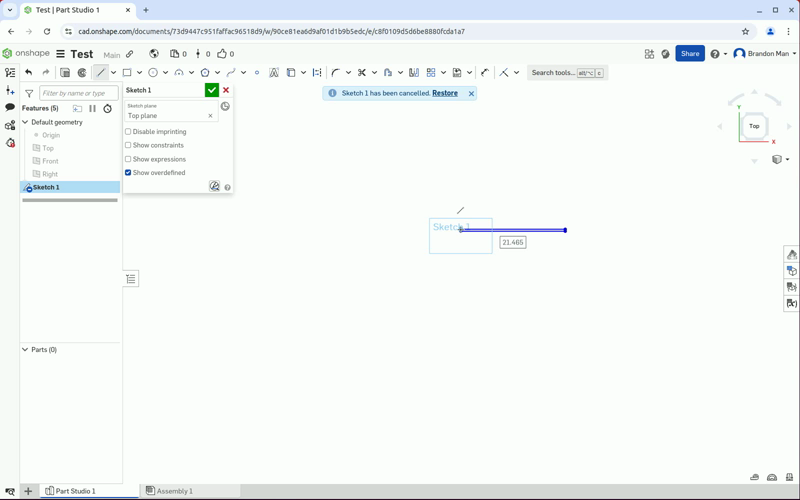
key_up(shift)
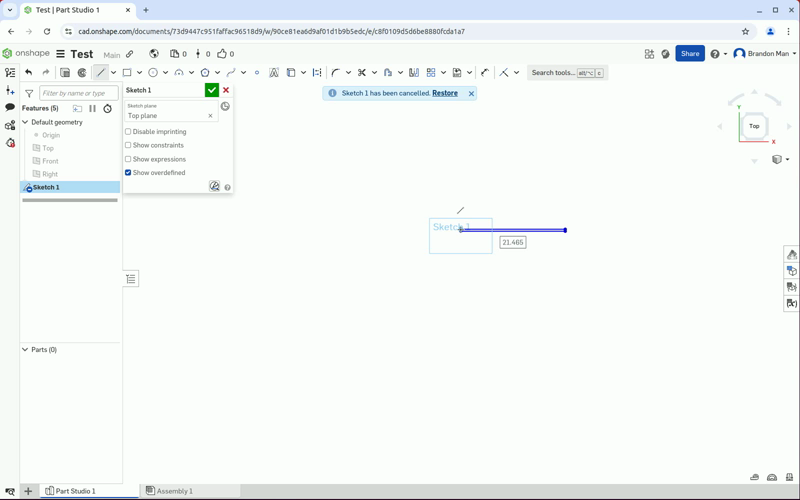
mouse_move(490, 229)
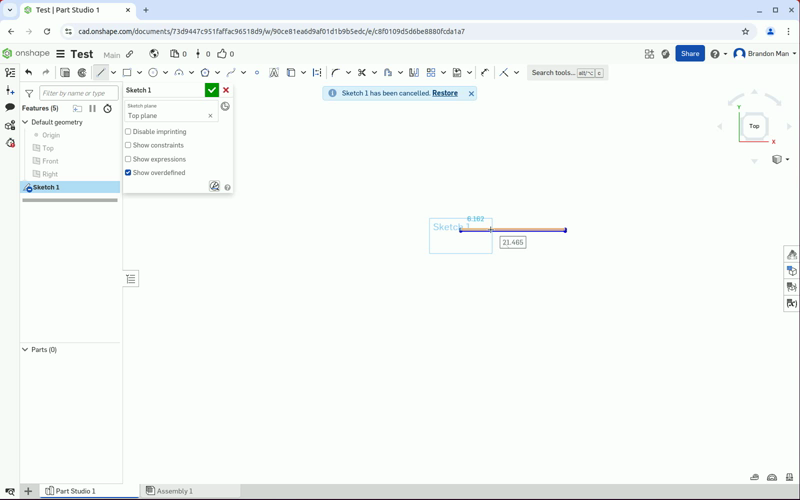
key_down(shift)
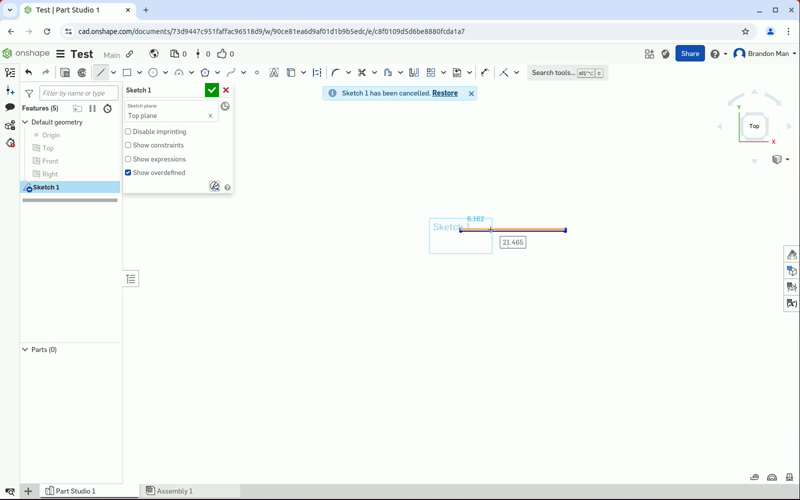
mouse_move(460, 231)
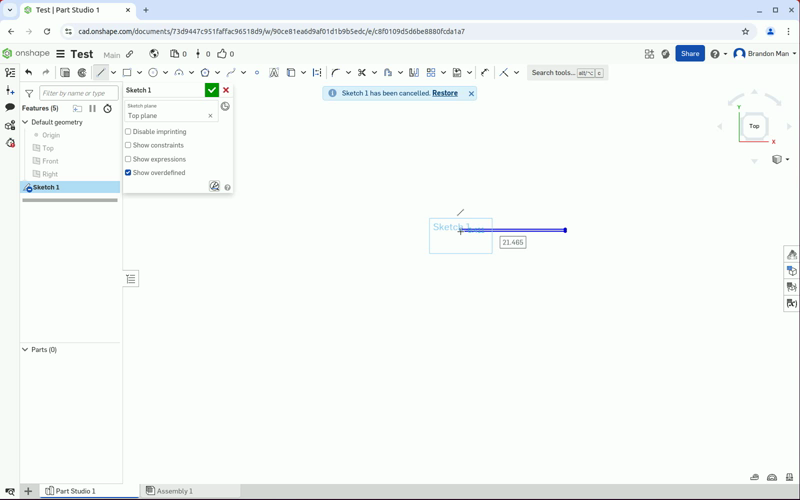
scroll(6)
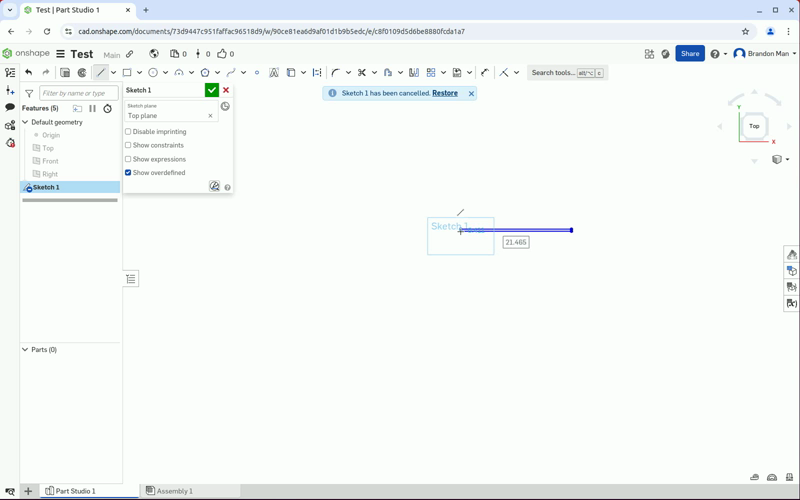
scroll(6)
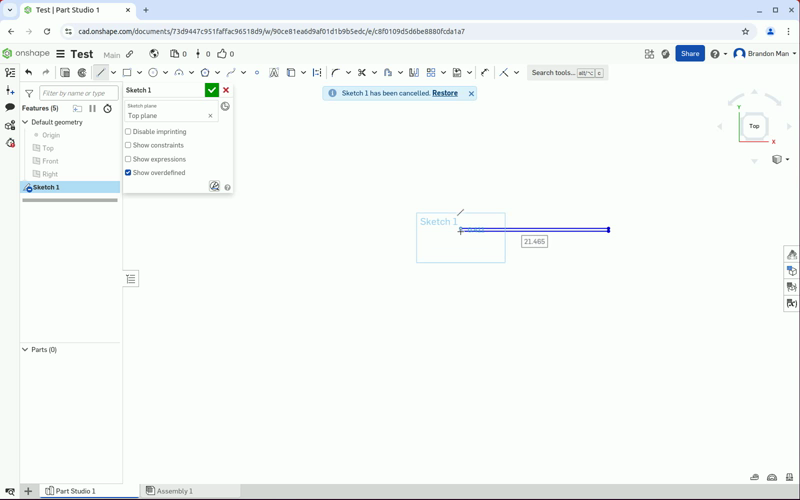
scroll(6)
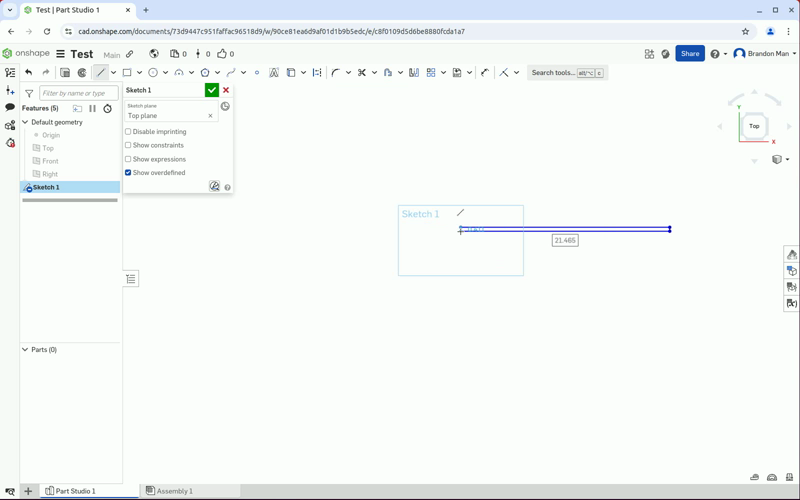
scroll(6)
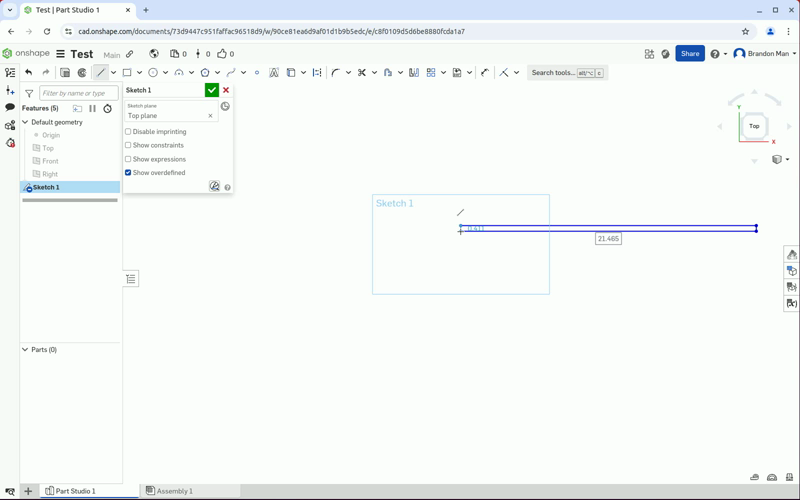
scroll(6)
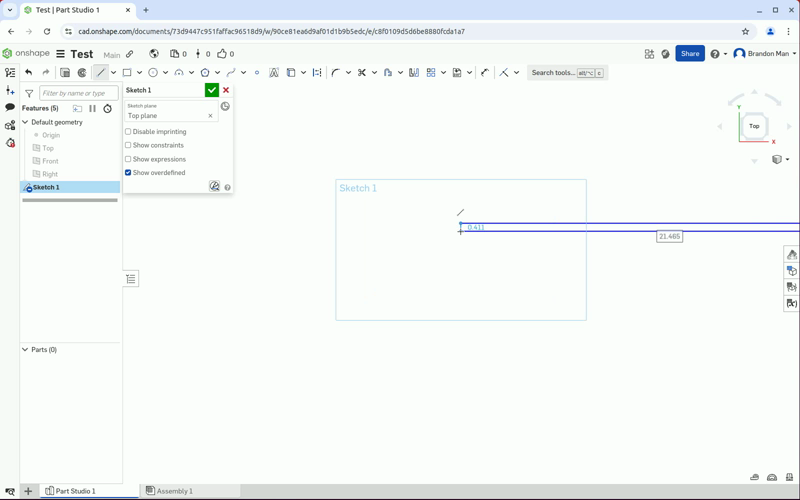
scroll(6)
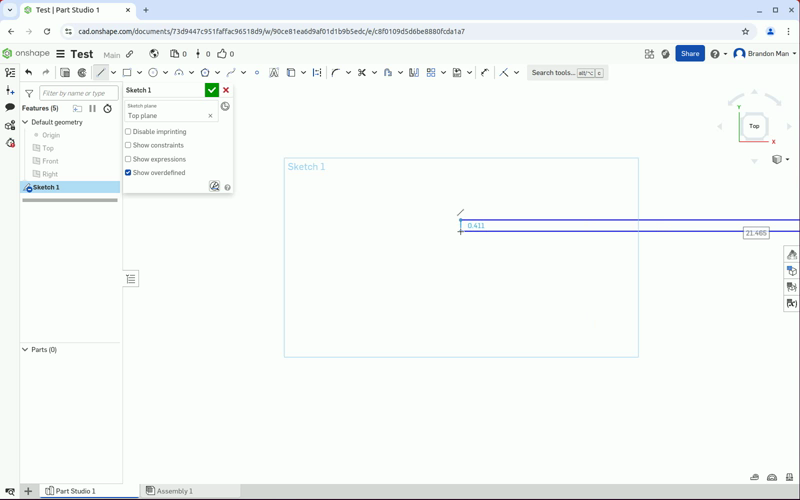
scroll(6)
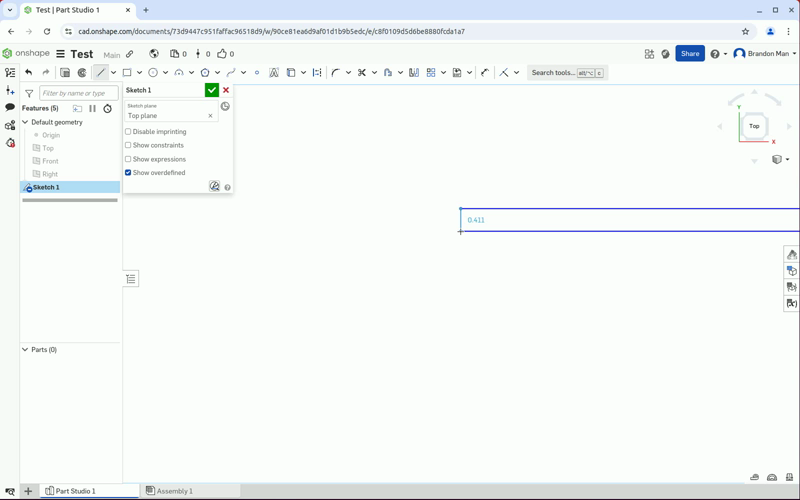
key_up(shift)
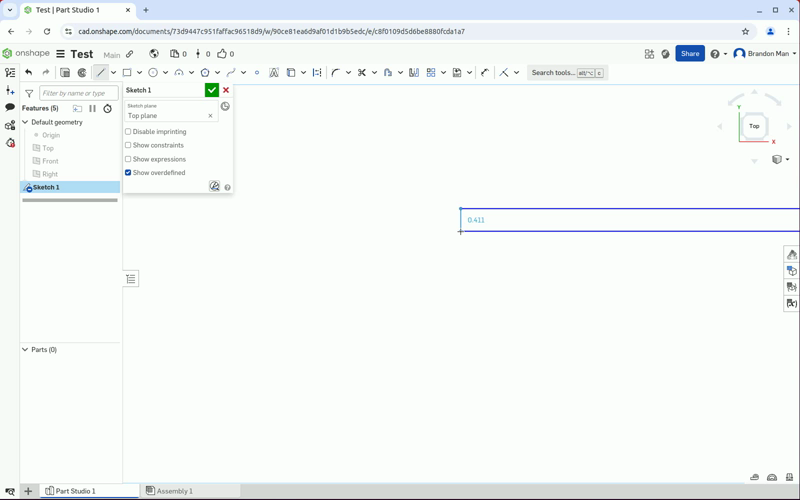
click(460, 231)
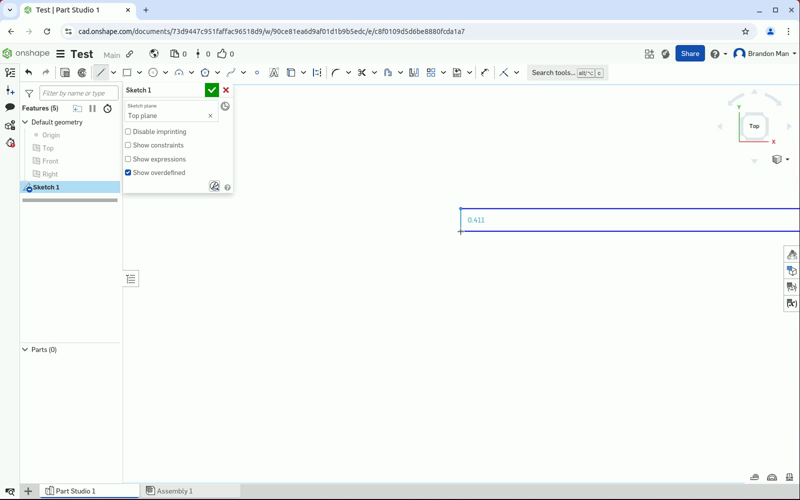
scroll(-6)
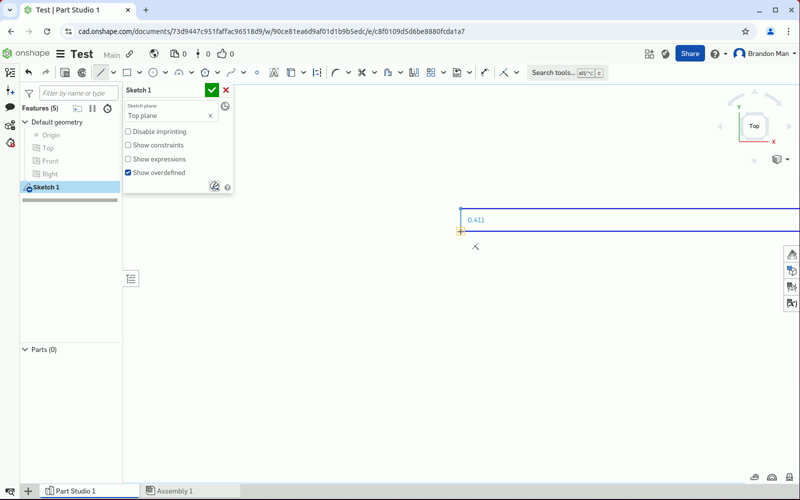
scroll(-6)
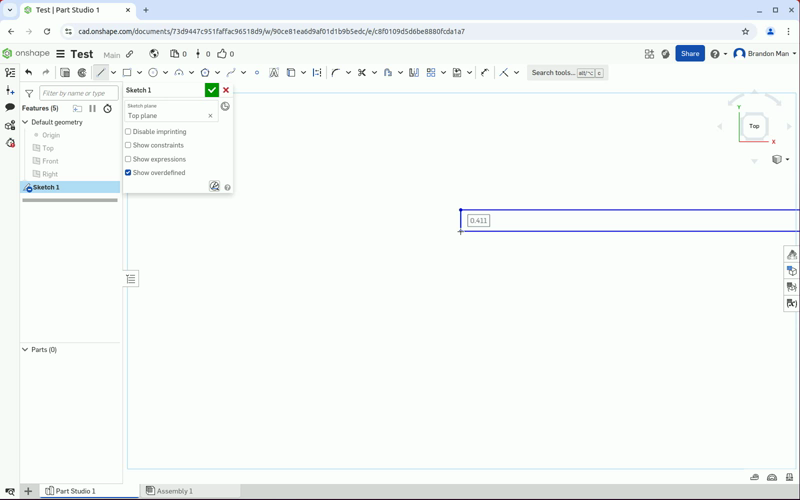
scroll(-6)
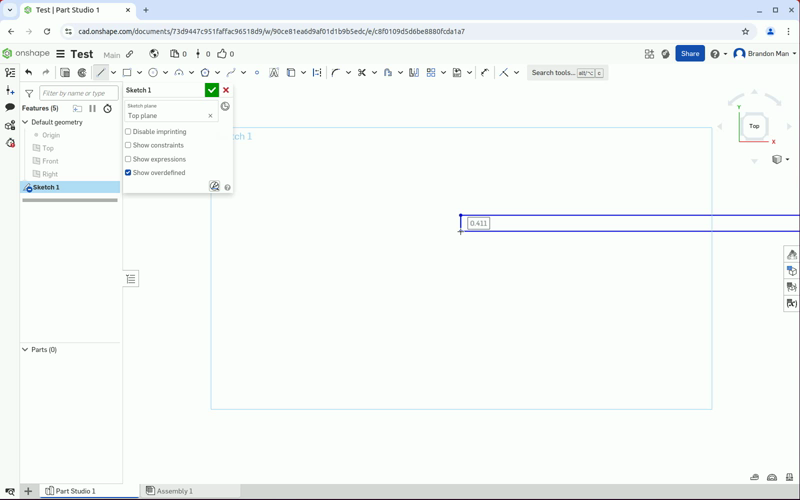
scroll(-6)
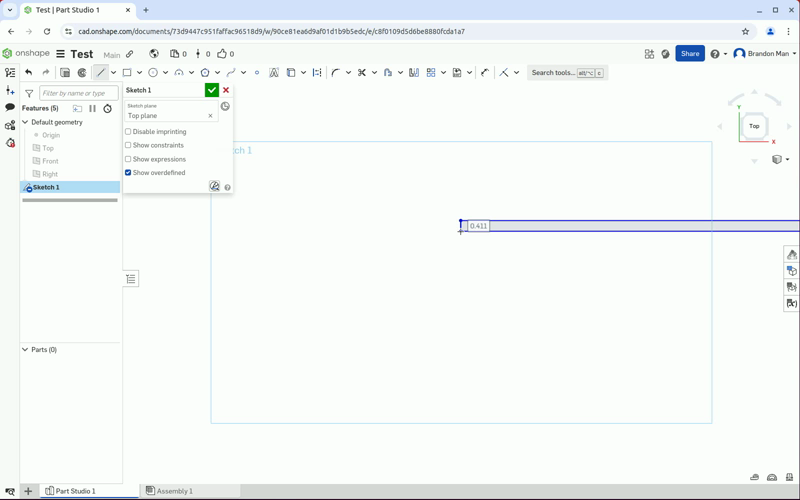
scroll(-6)
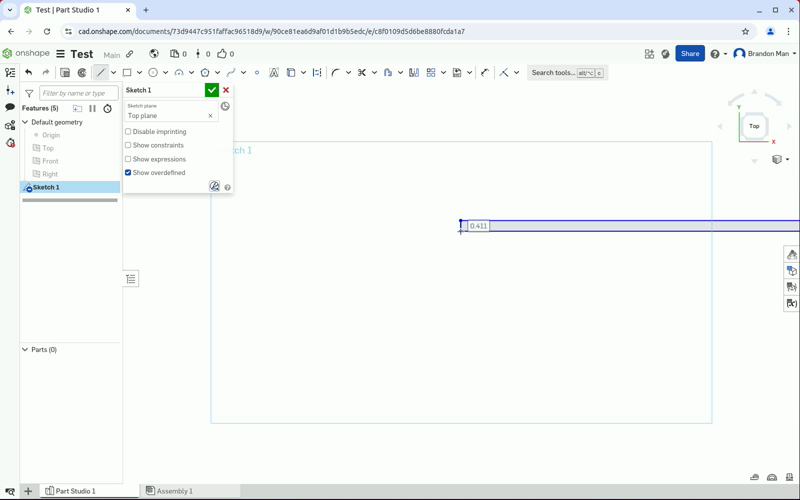
scroll(-6)
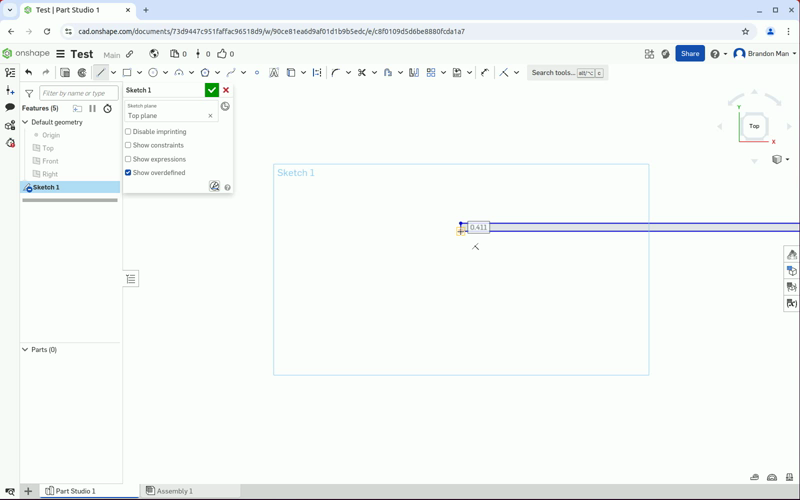
scroll(-6)
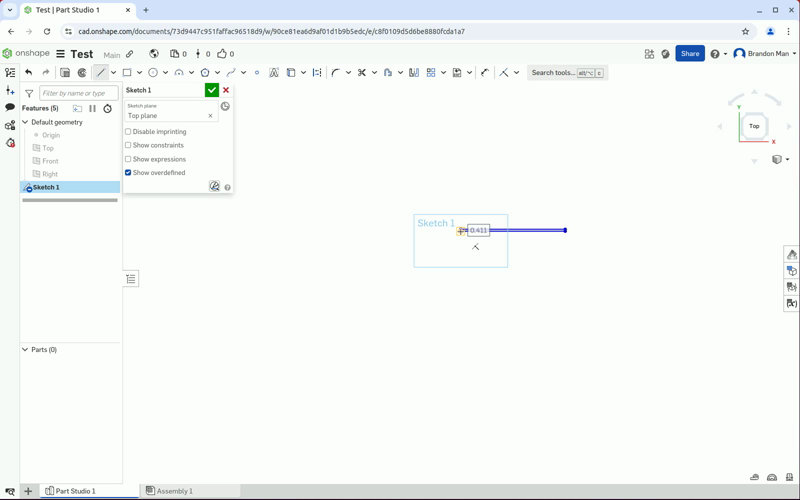
key(esc)
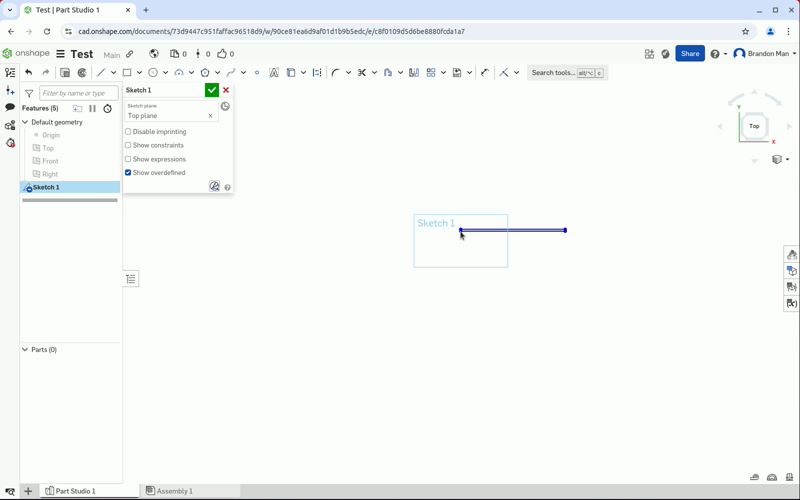
mouse_move(553, 230)
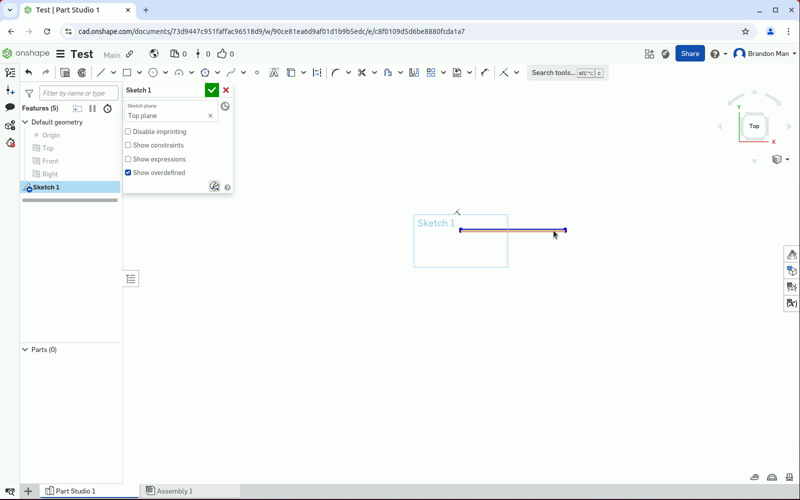
scroll(6)
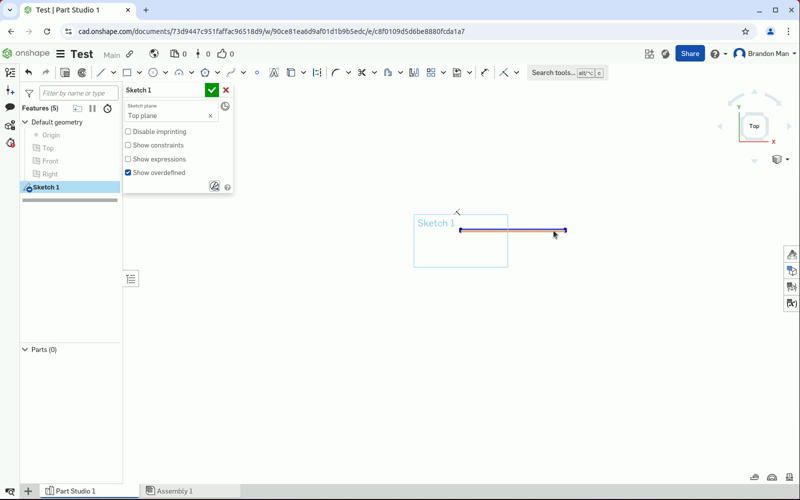
scroll(6)
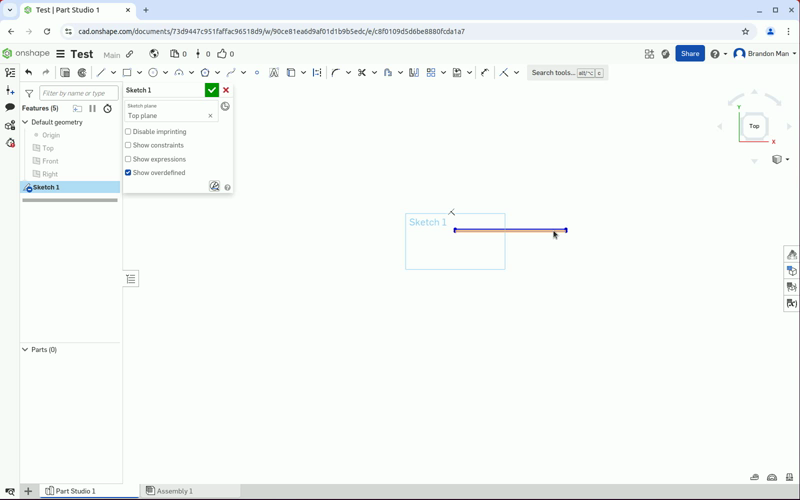
scroll(6)
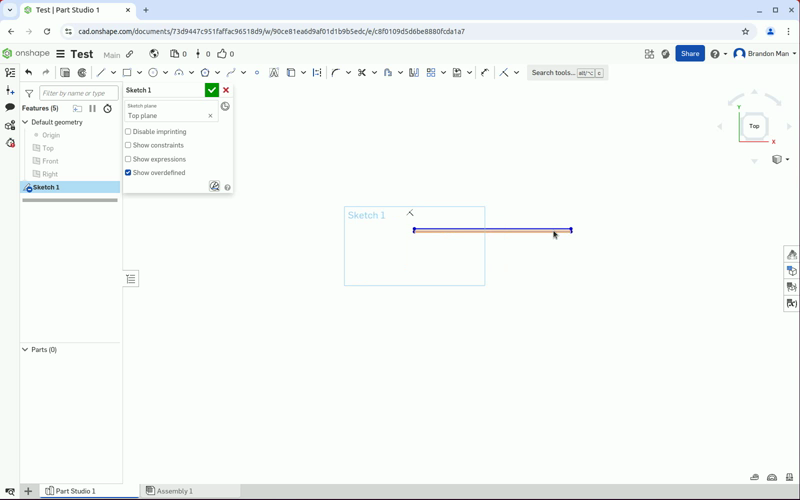
scroll(6)
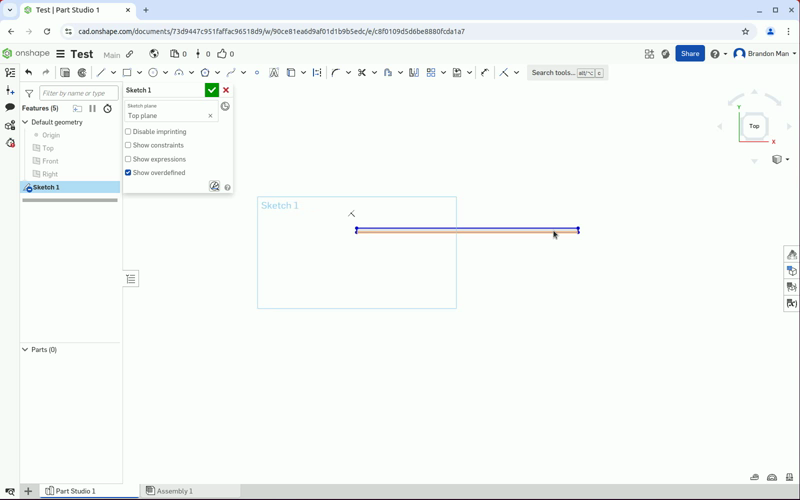
scroll(6)
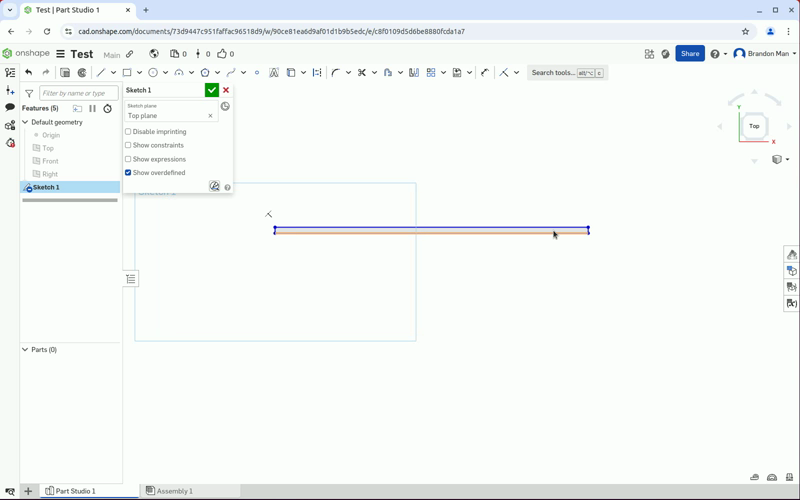
scroll(6)
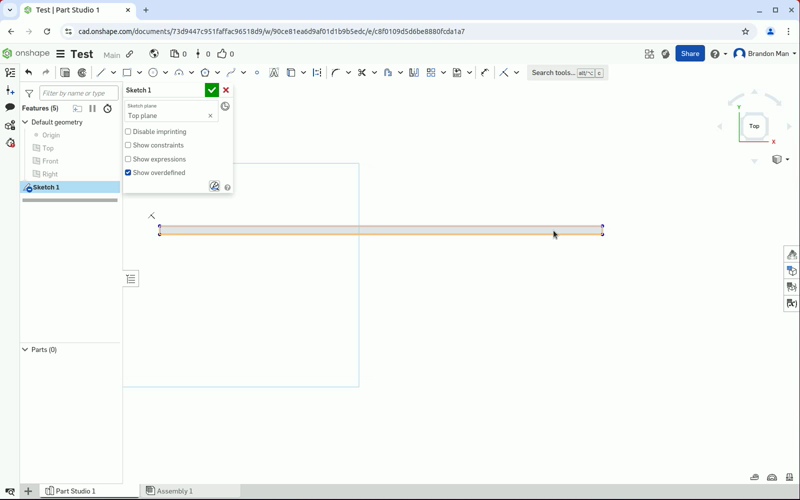
scroll(6)
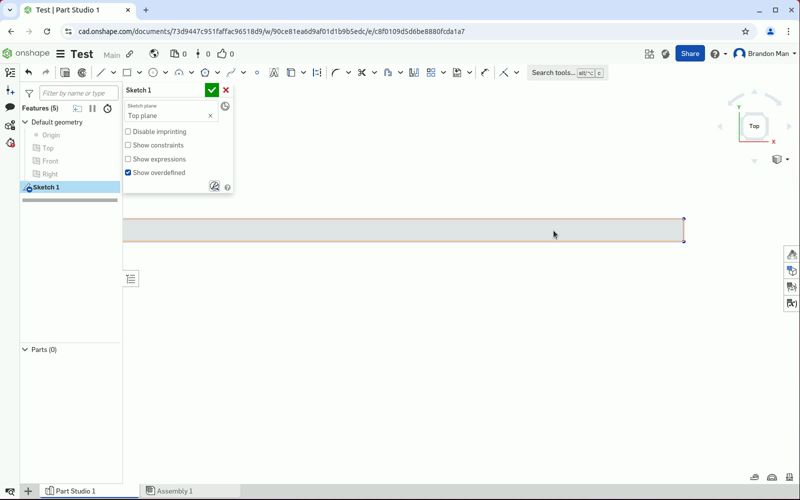
click(553, 230)
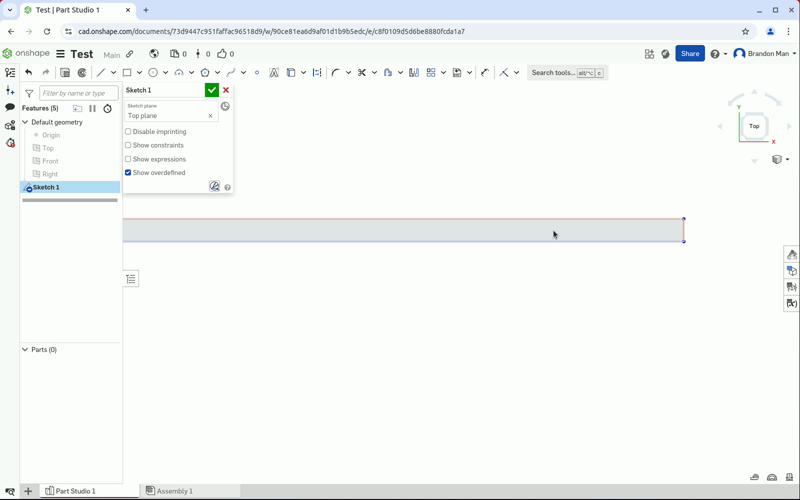
scroll(-6)
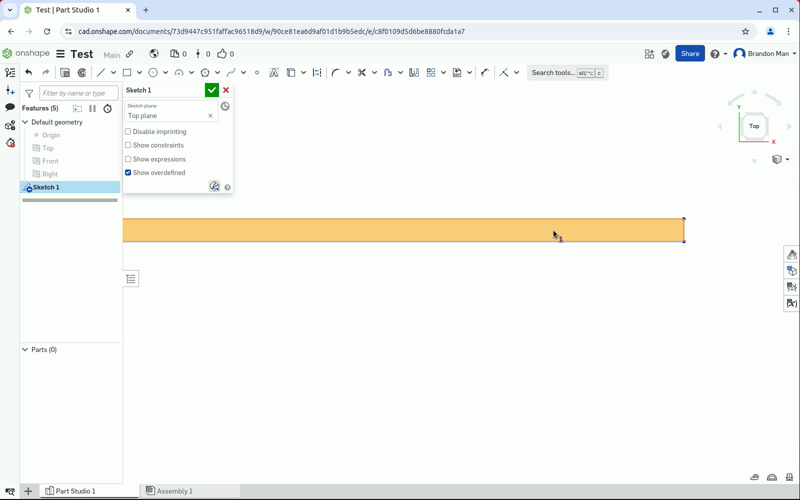
scroll(-6)
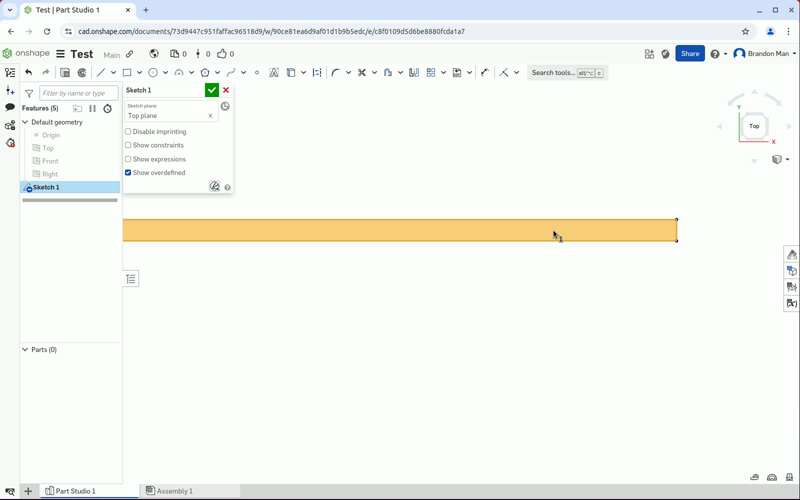
scroll(-6)
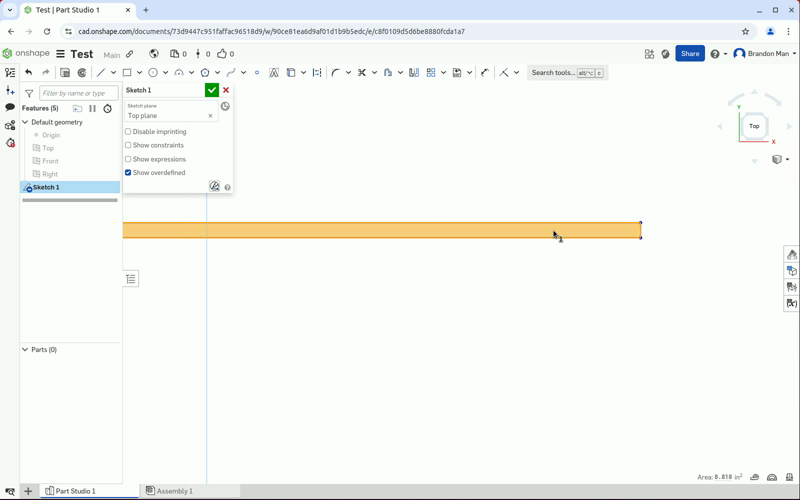
scroll(-6)
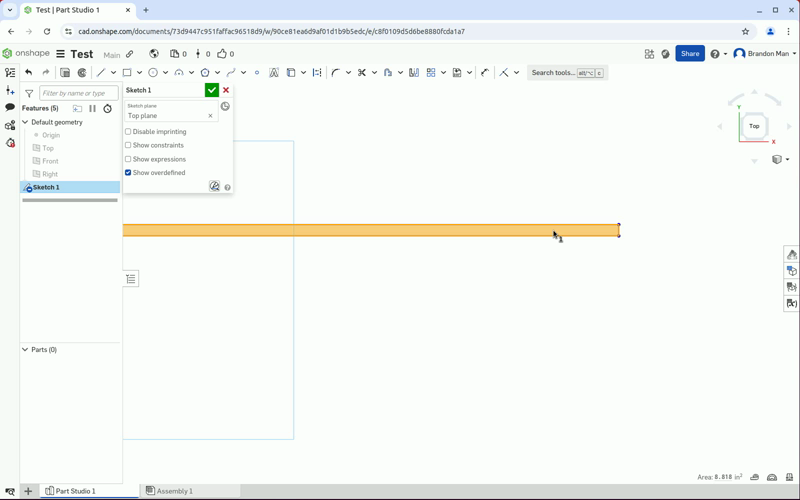
scroll(-6)
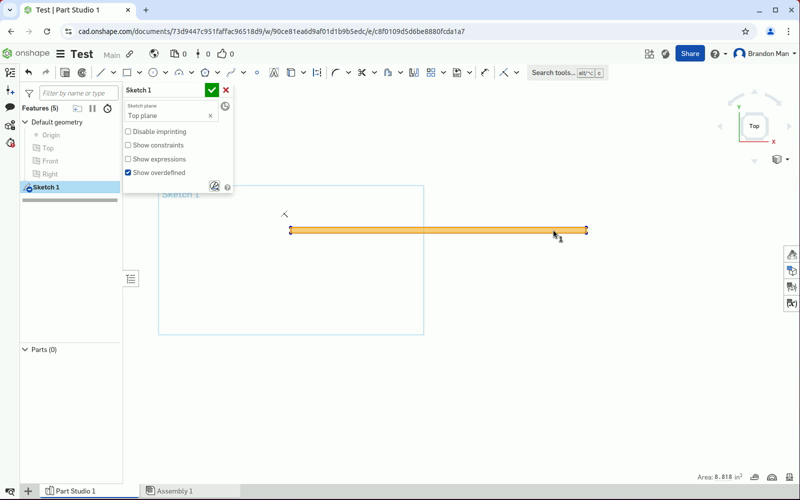
scroll(-6)
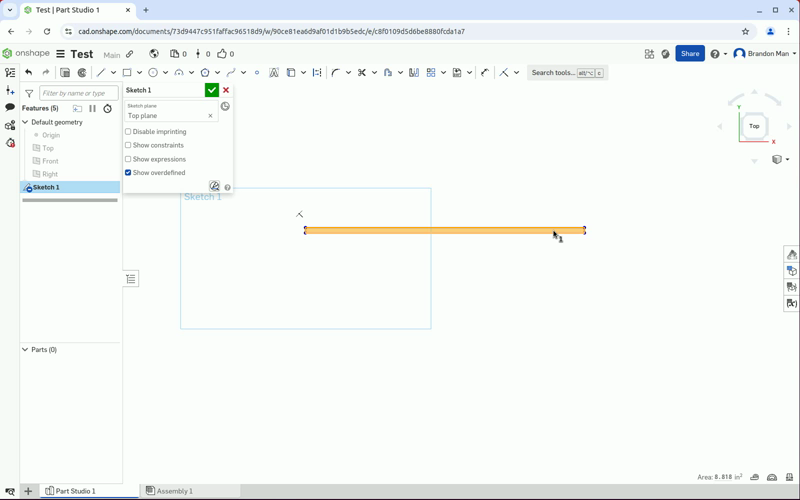
scroll(-6)
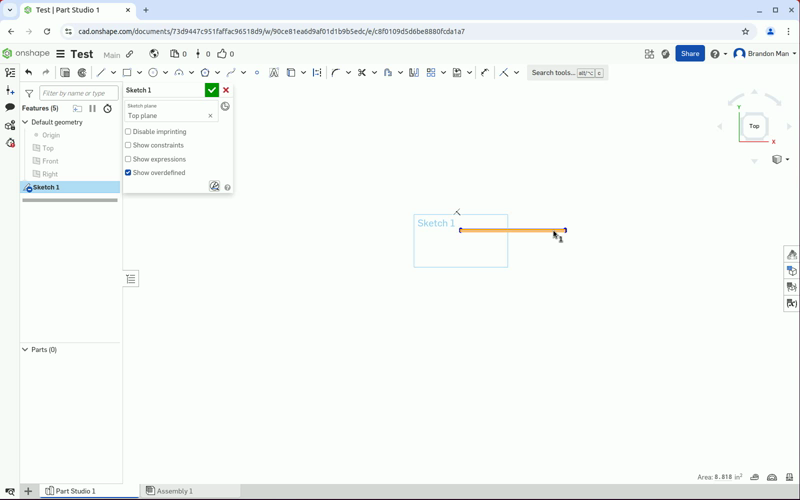
mouse_move(73, 352)
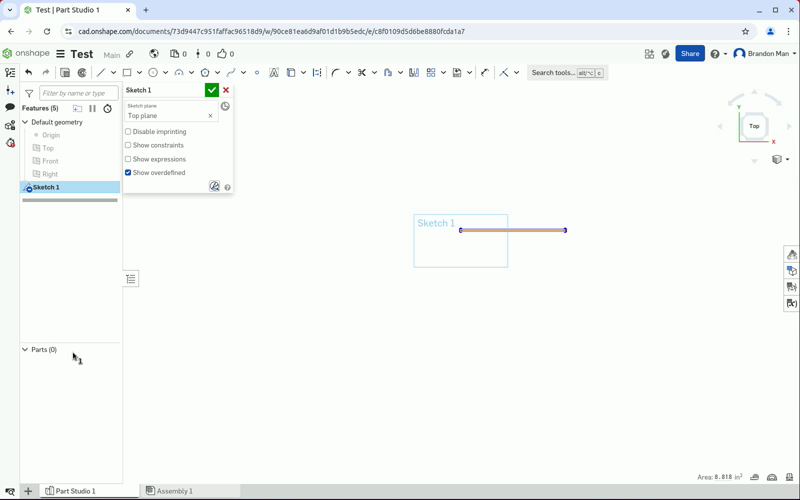
key(shift+y)
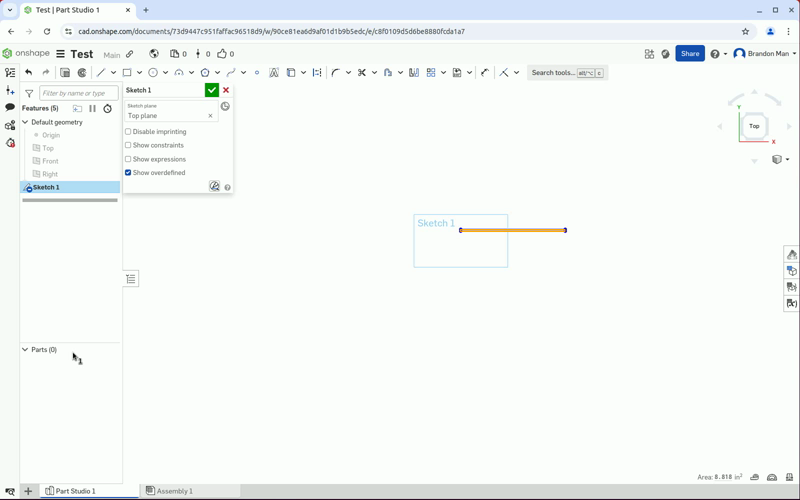
key(shift+e)
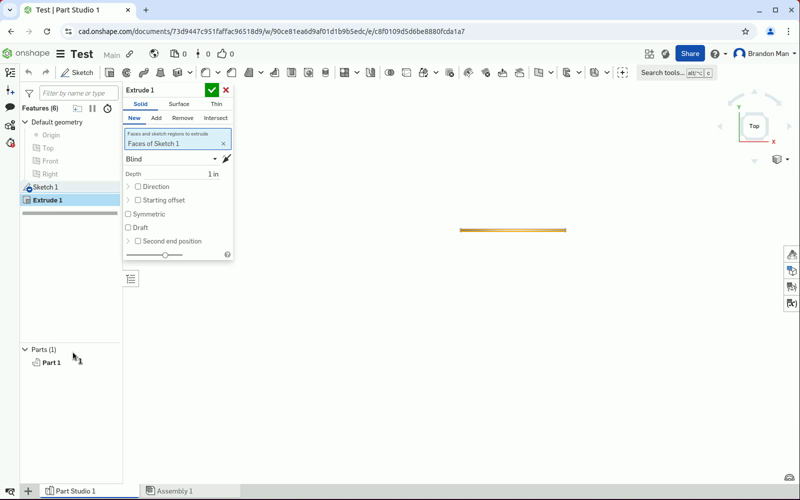
mouse_move(143, 106)
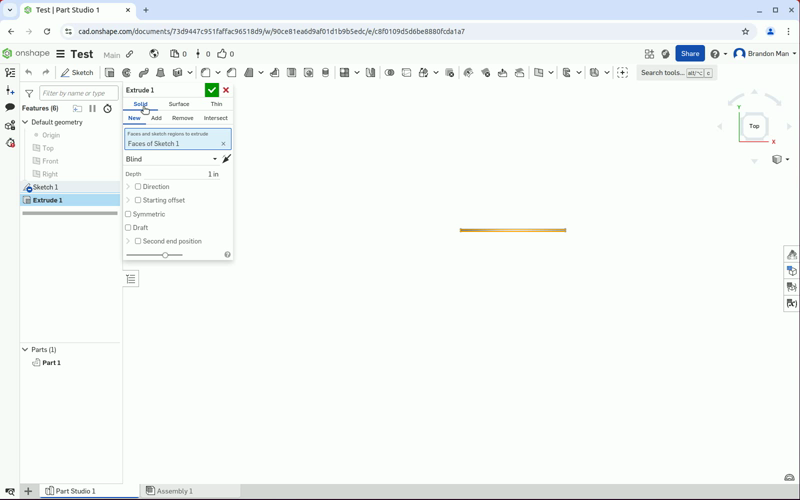
click(143, 106)
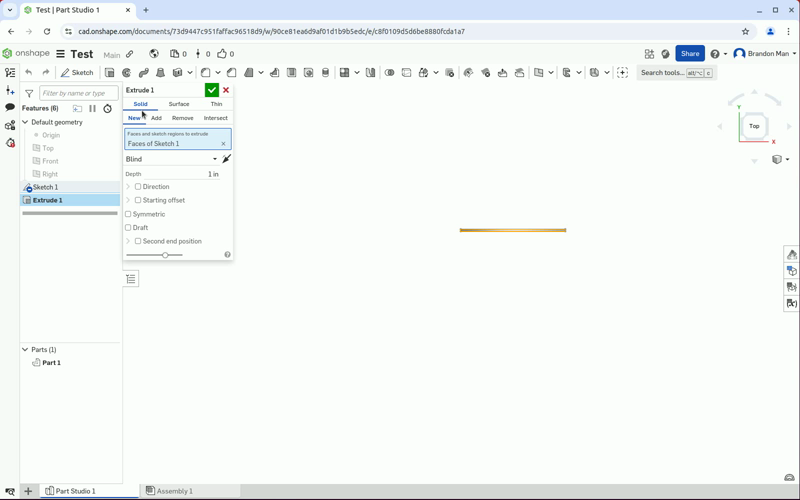
mouse_move(137, 120)
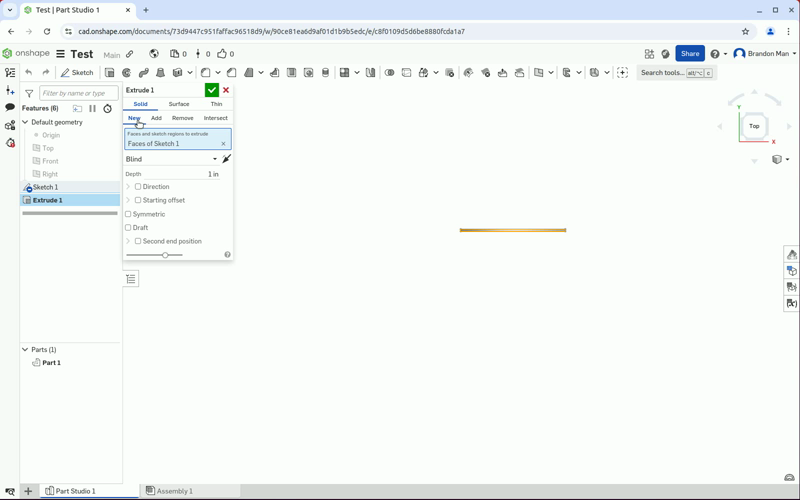
click(137, 120)
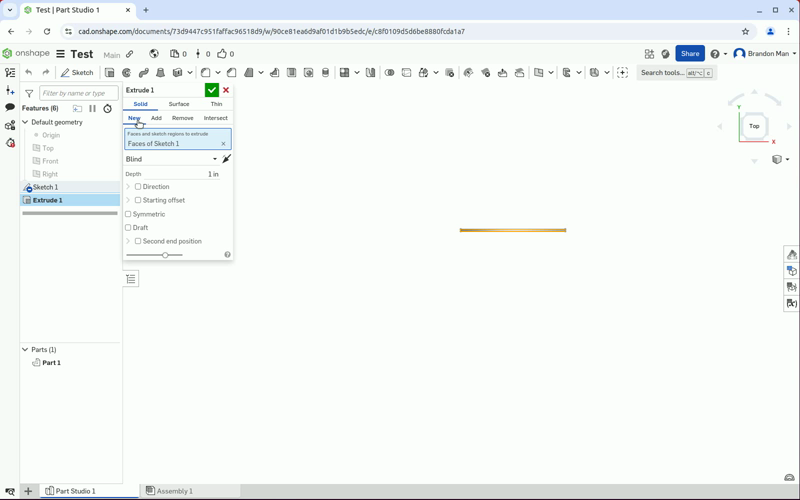
key(tab, 4)
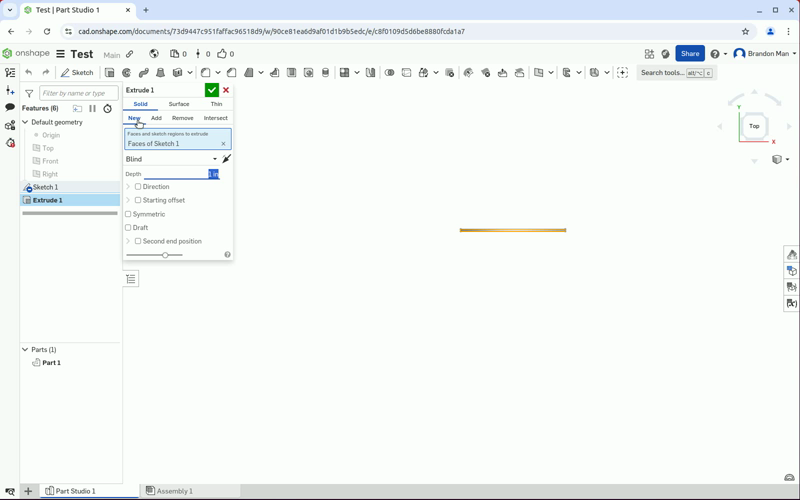
text(0.481)
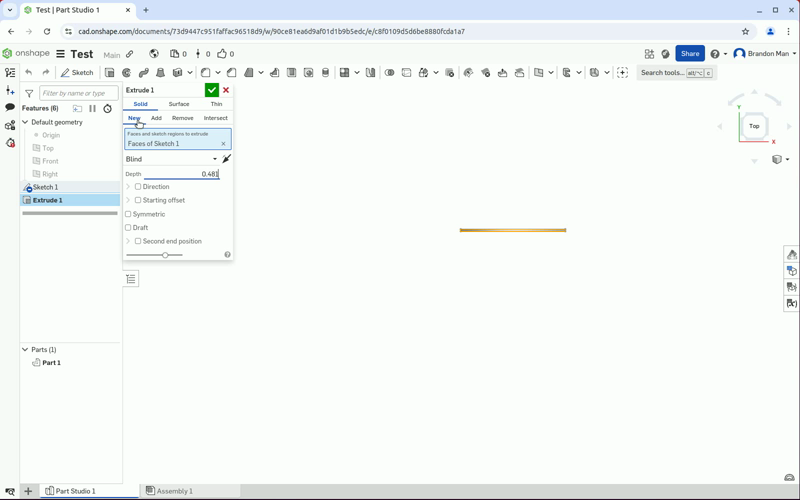
key(enter)
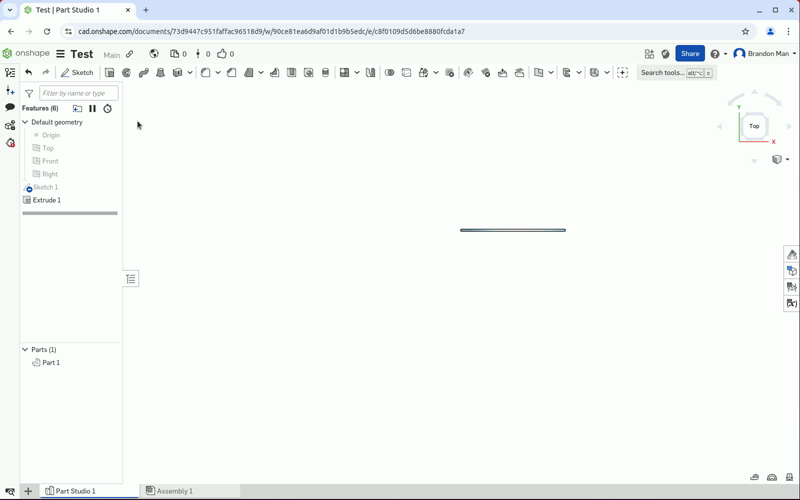
key(shift+h)
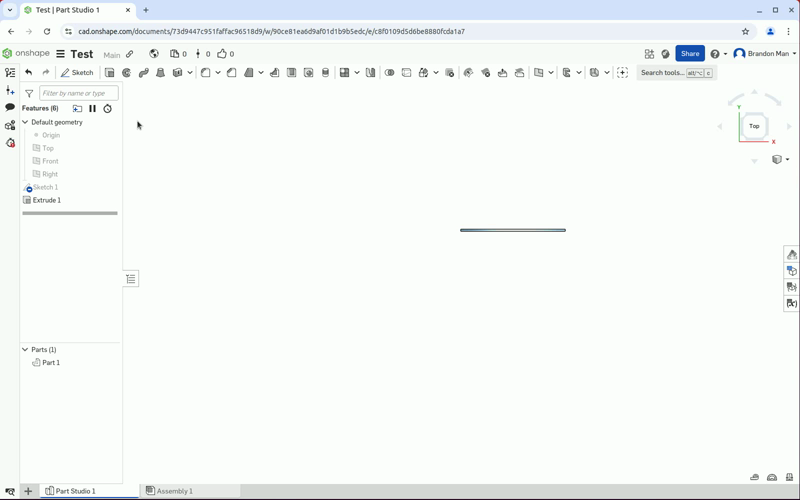
key(shift+h)
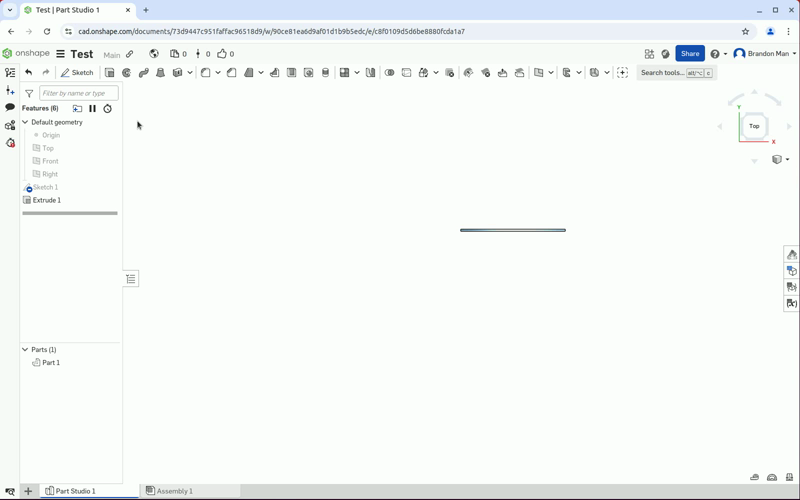
mouse_move(73, 189)
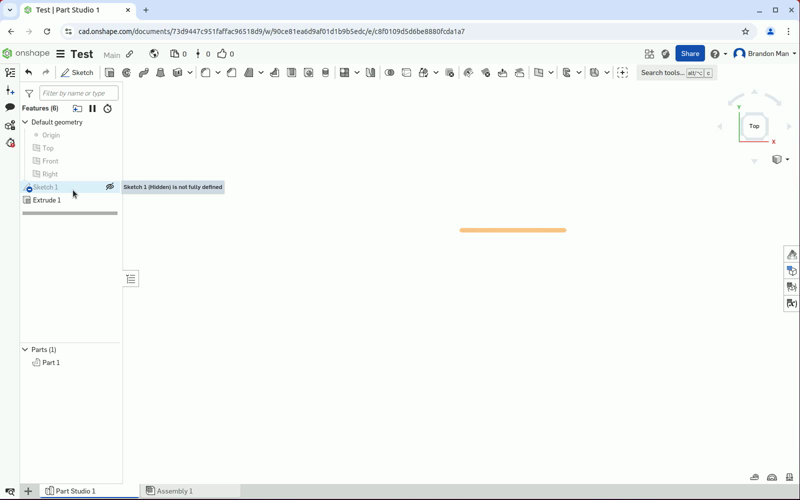
click(73, 189)
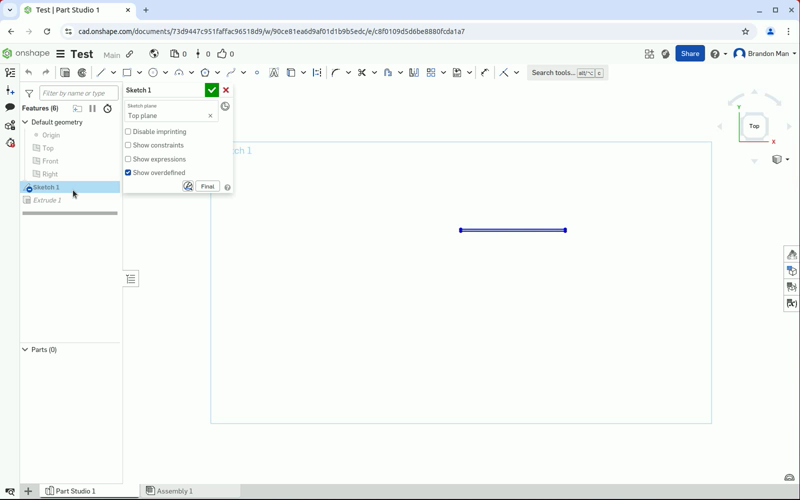
mouse_move(229, 92)
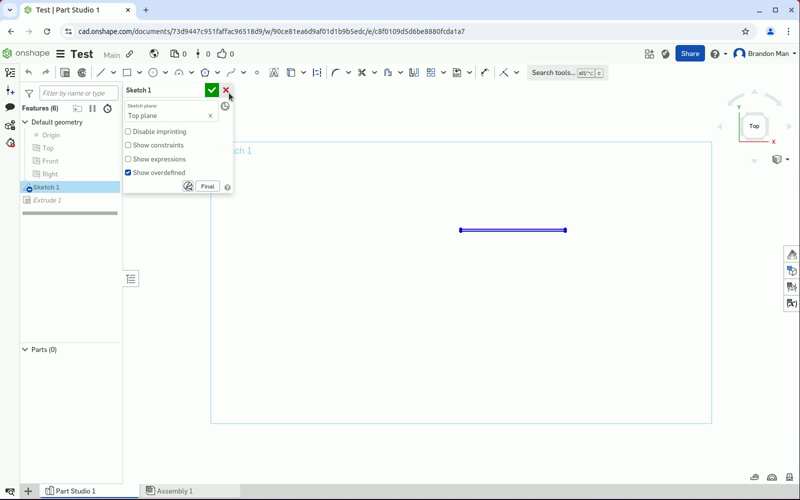
click(229, 92)
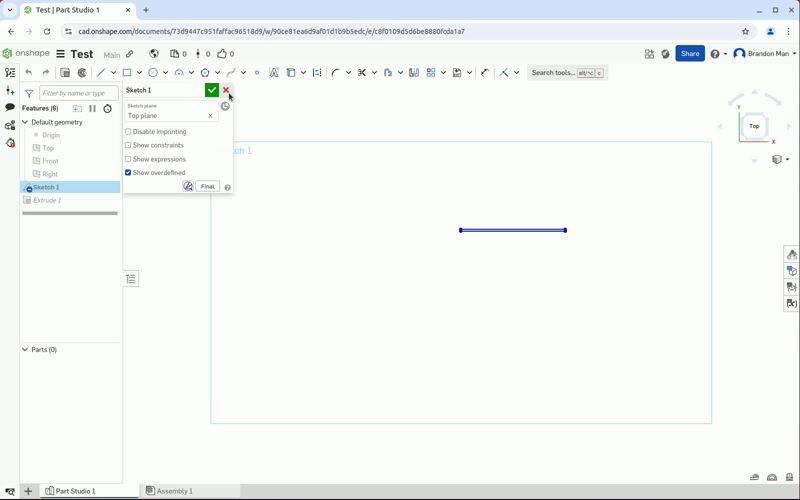
key(shift+s)
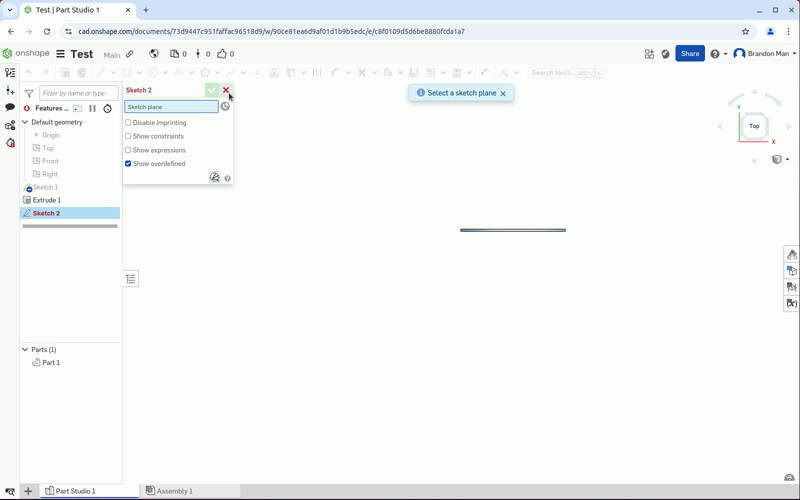
mouse_move(73, 150)
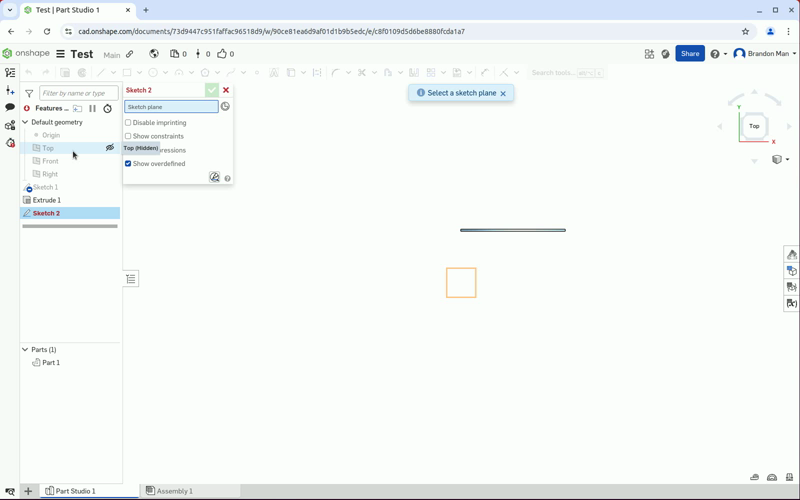
click(73, 150)
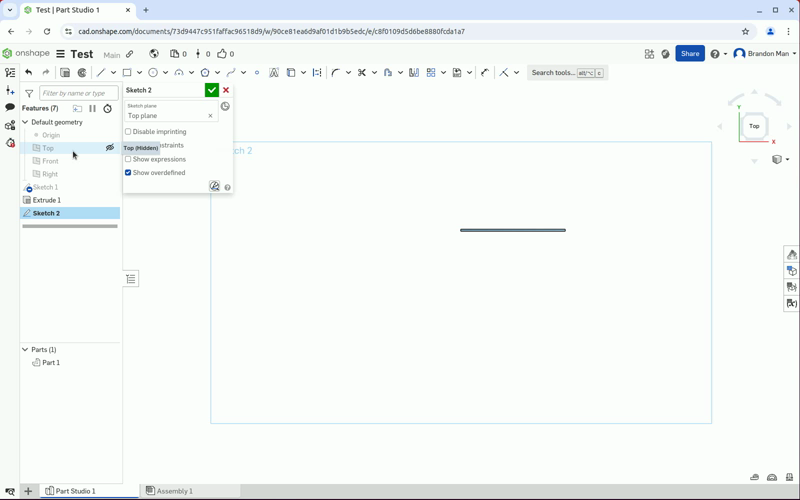
mouse_move(73, 352)
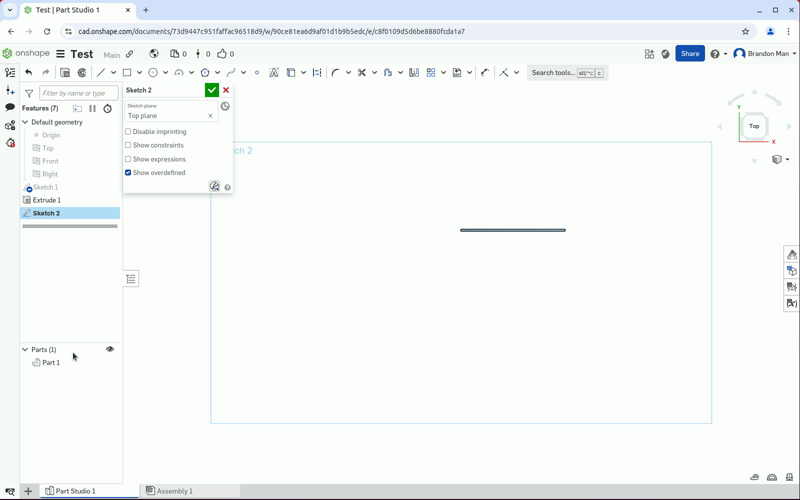
key(y)
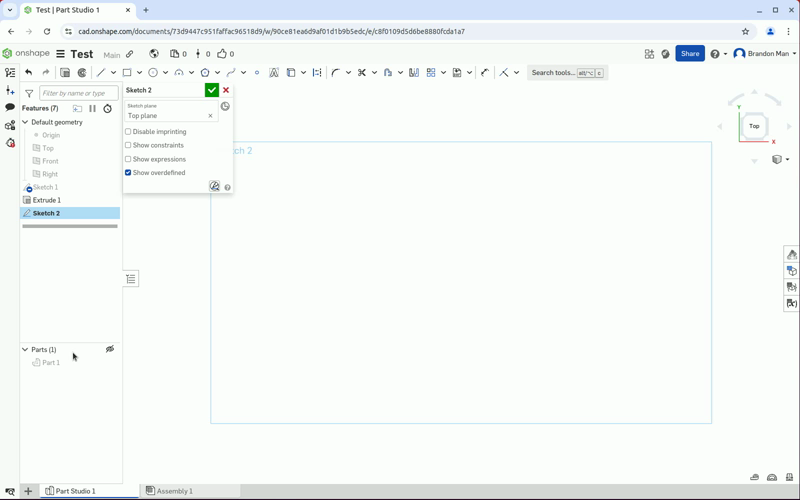
key(l)
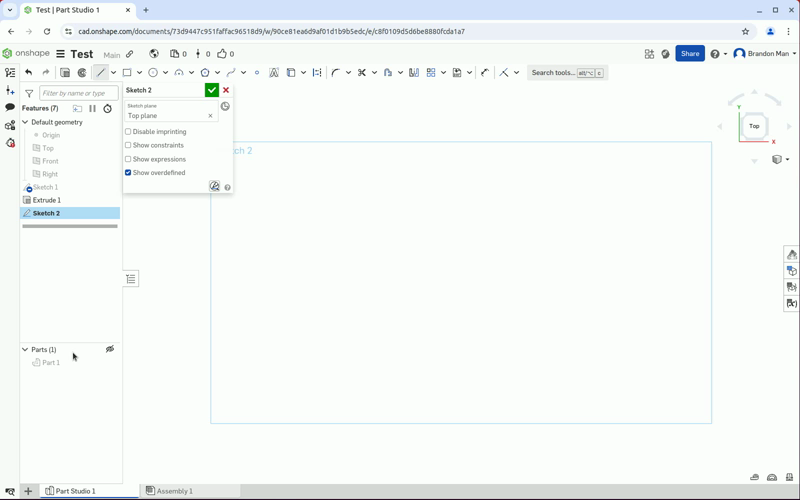
key_down(shift)
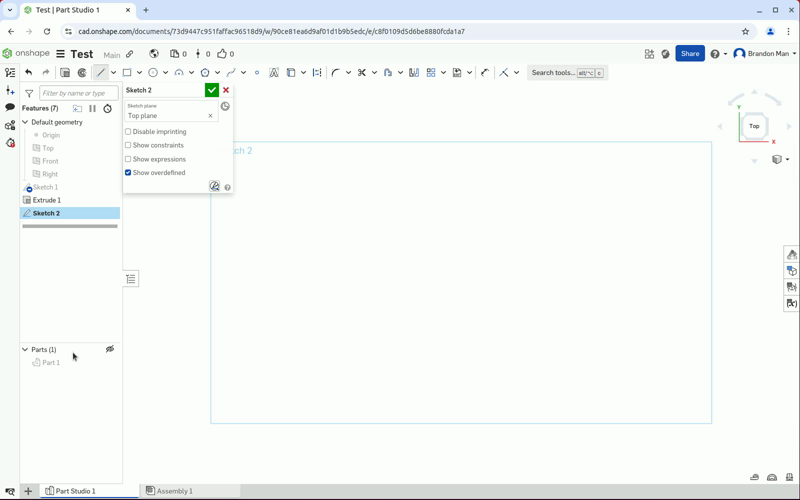
mouse_move(460, 284)
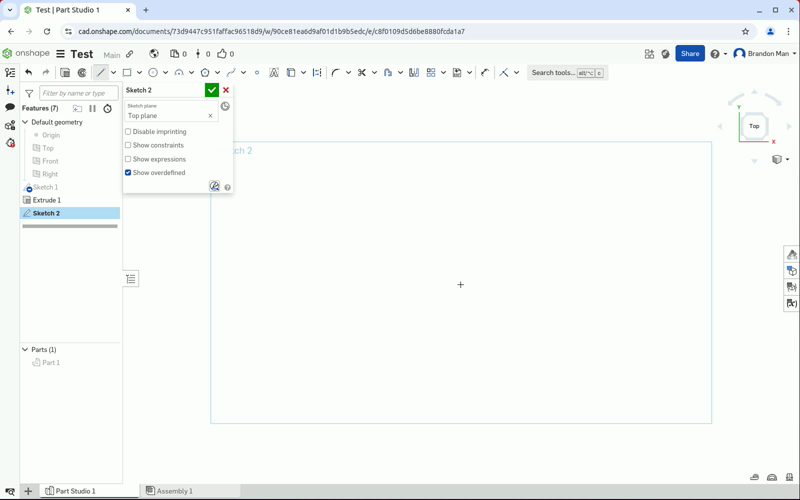
click(460, 284)
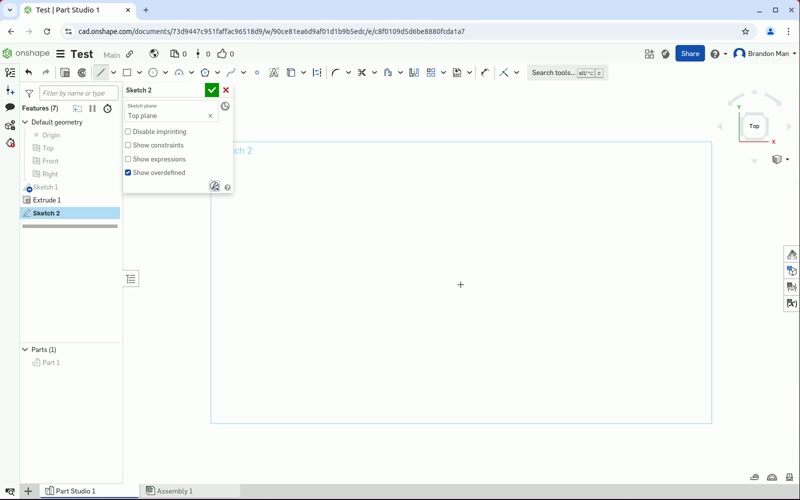
key_up(shift)
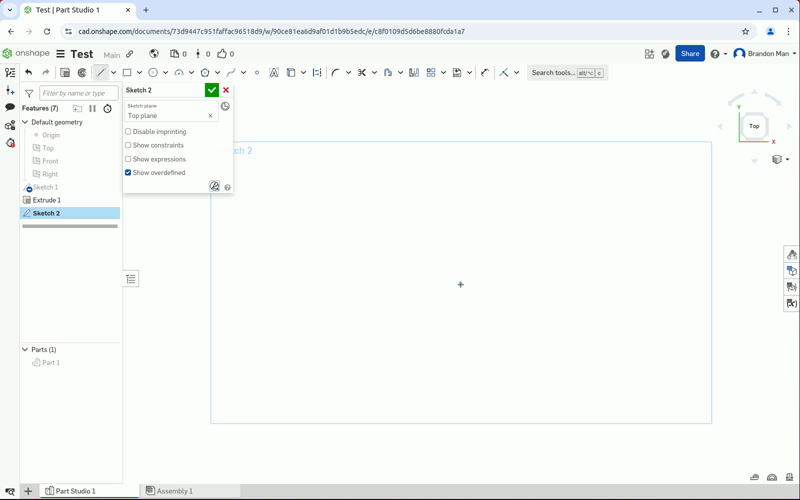
key_down(shift)
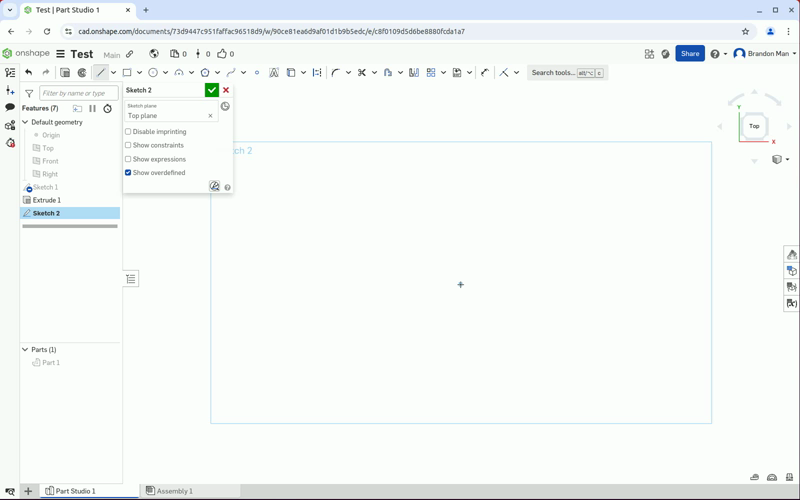
mouse_move(565, 284)
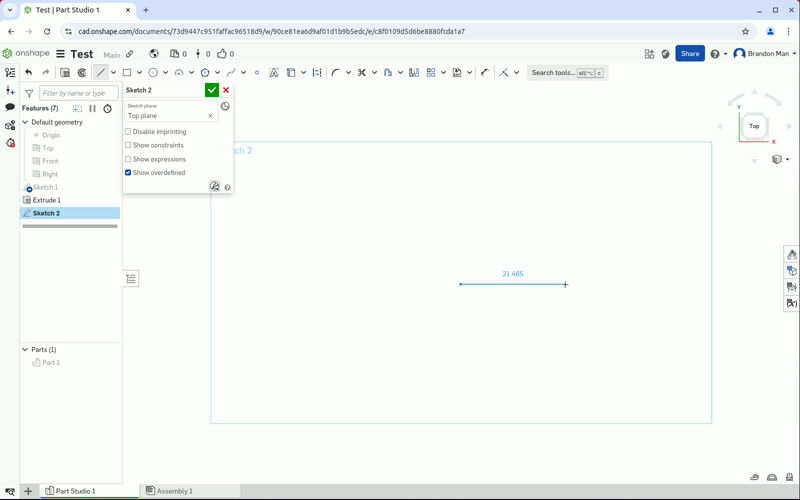
click(565, 284)
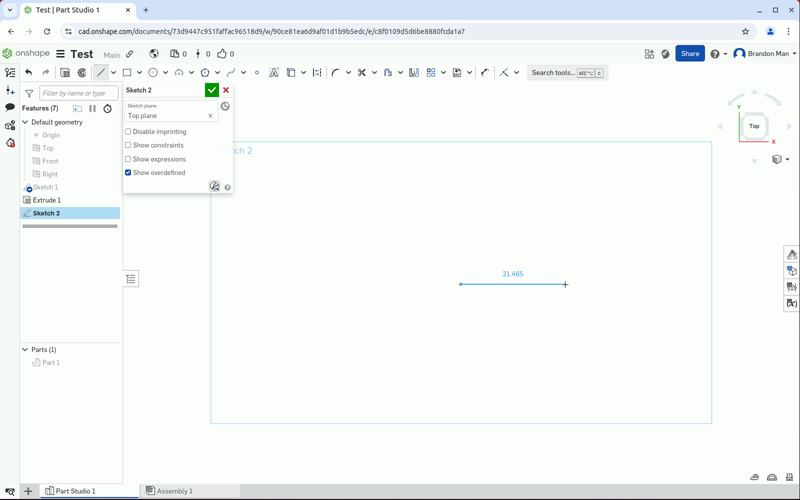
key_up(shift)
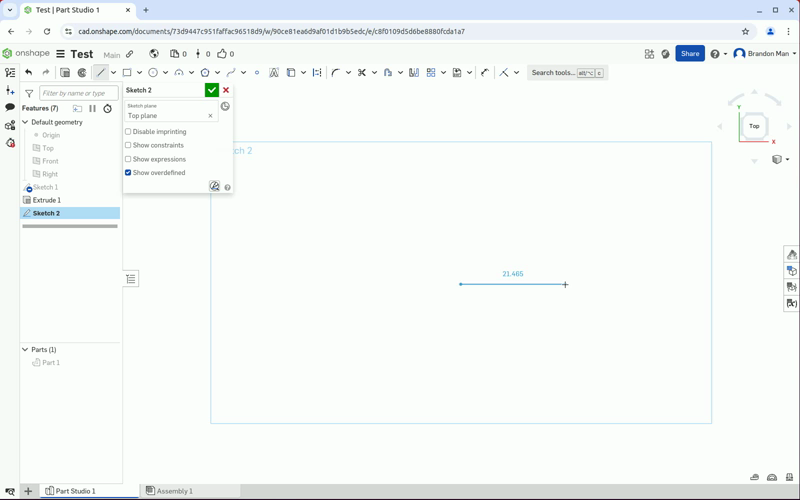
key_down(shift)
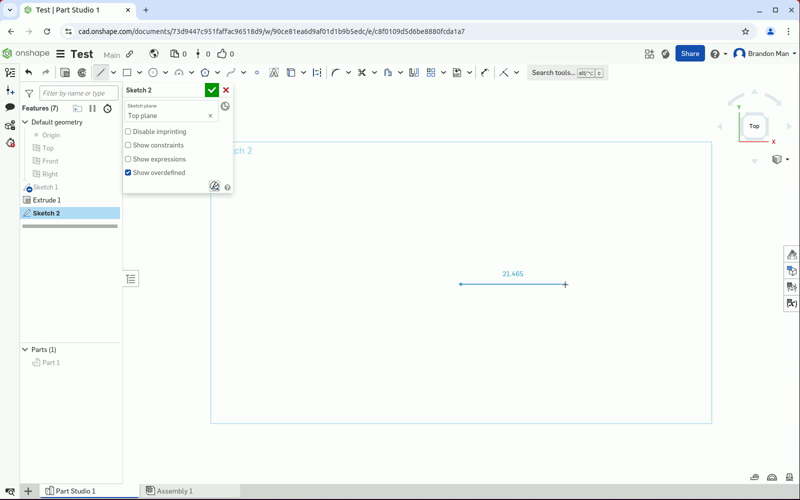
mouse_move(589, 284)
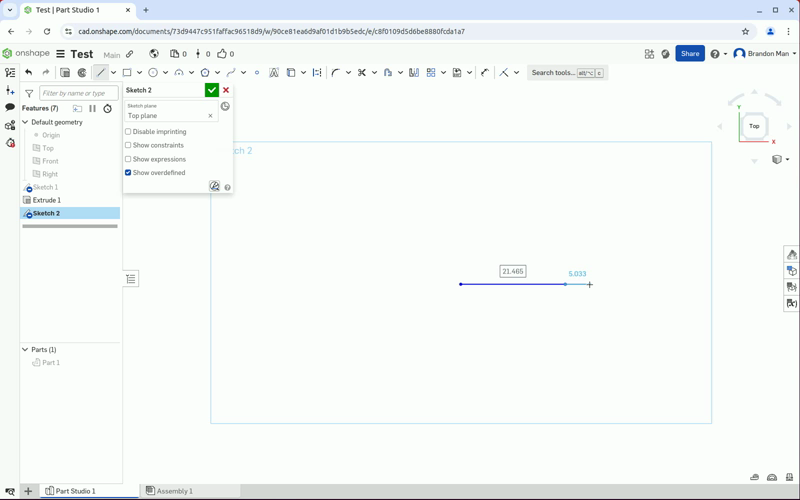
mouse_move(565, 282)
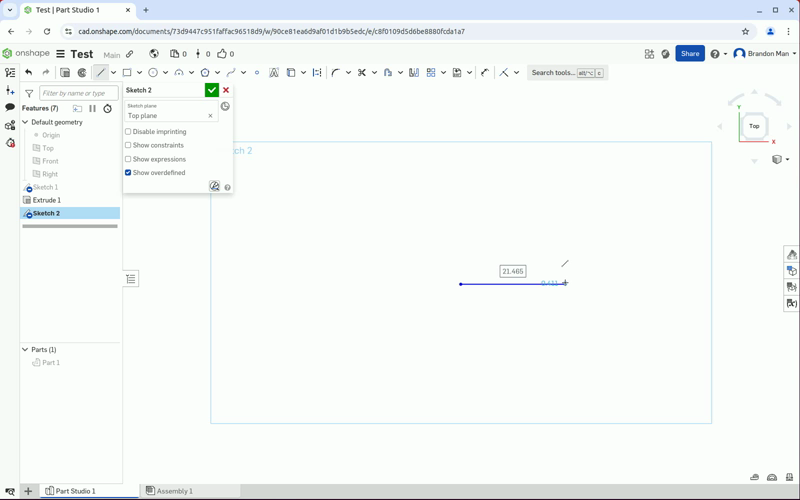
scroll(6)
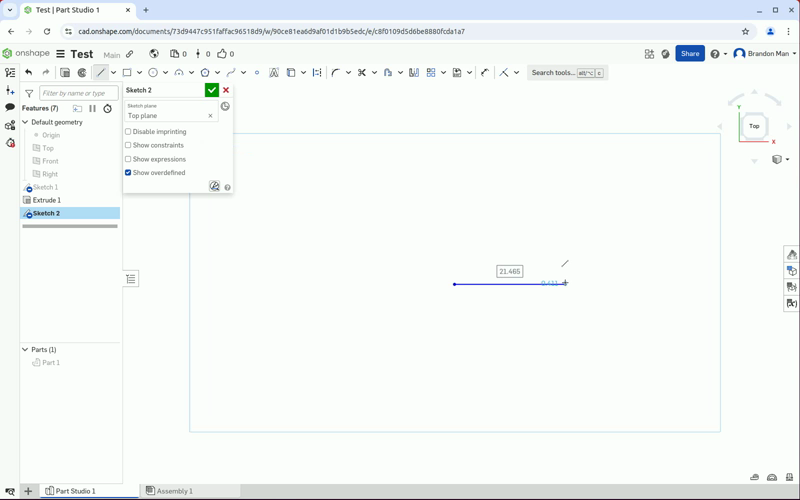
scroll(6)
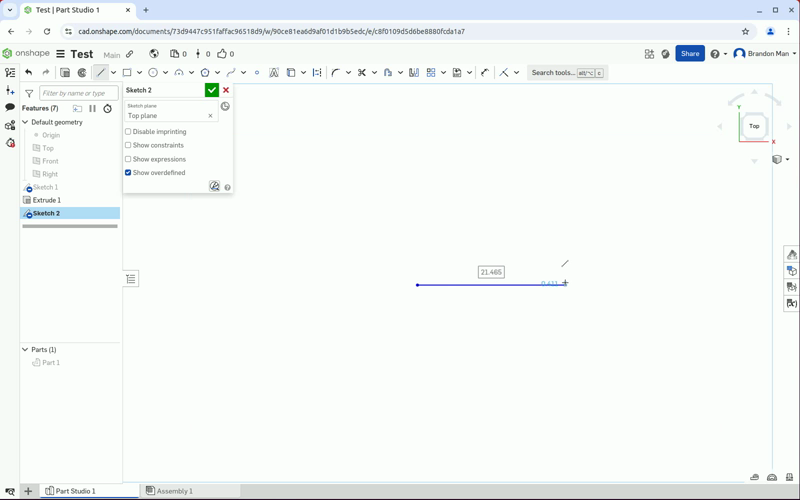
scroll(6)
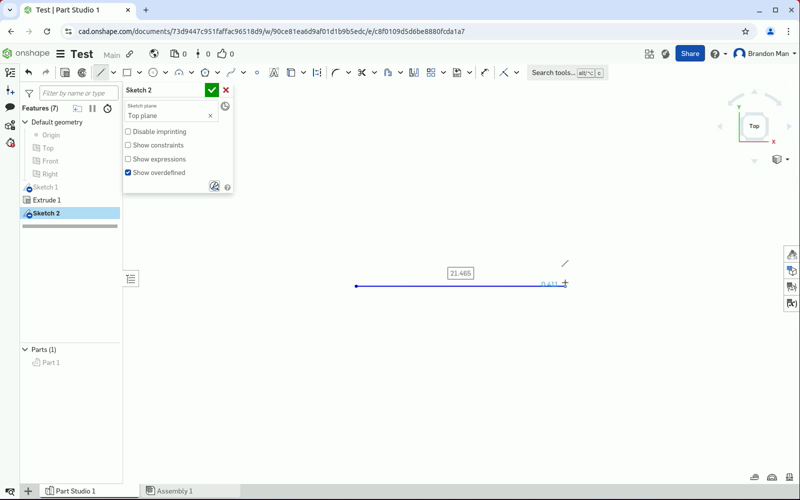
scroll(6)
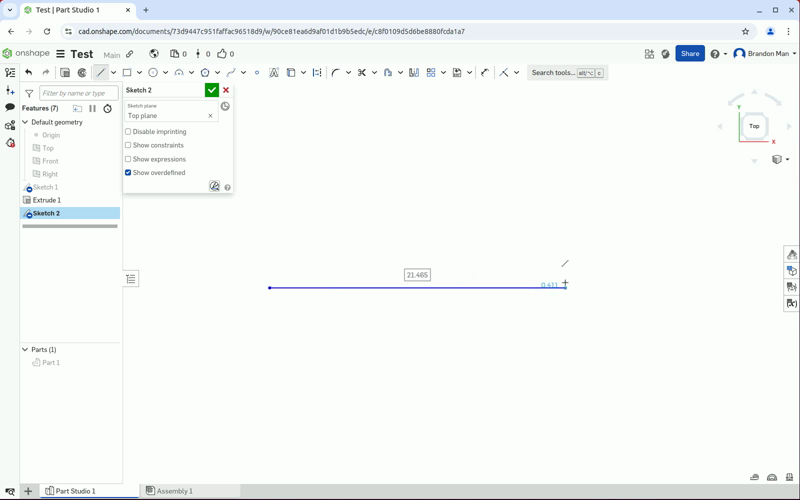
scroll(6)
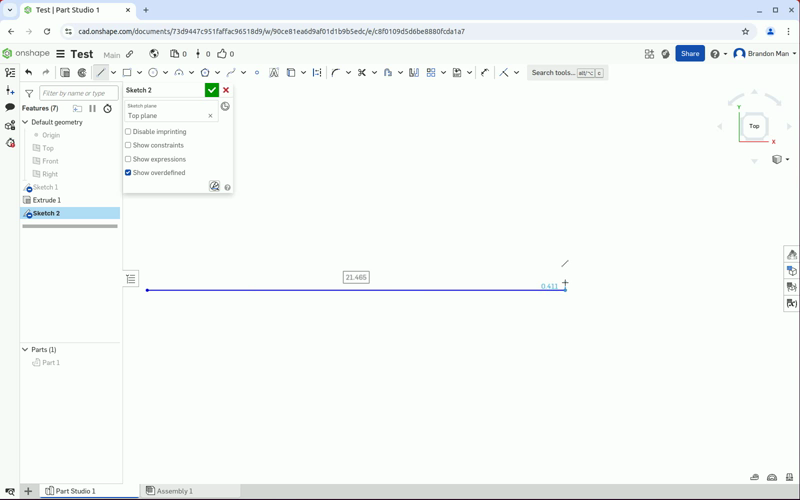
scroll(6)
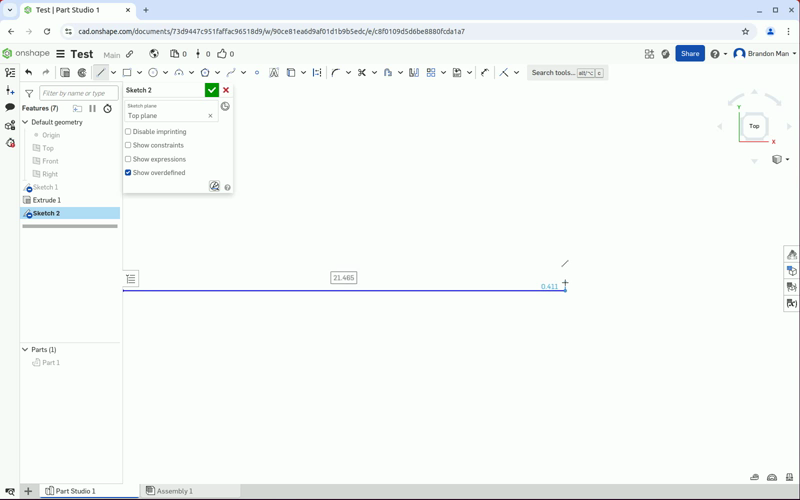
scroll(6)
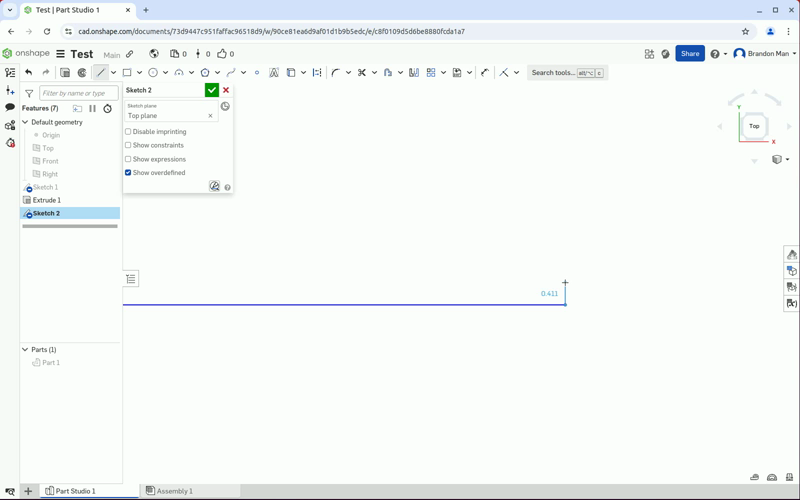
click(565, 282)
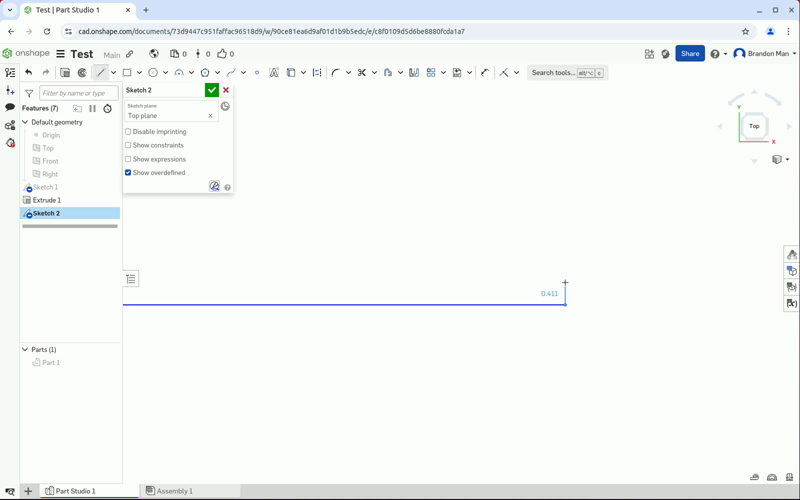
scroll(-6)
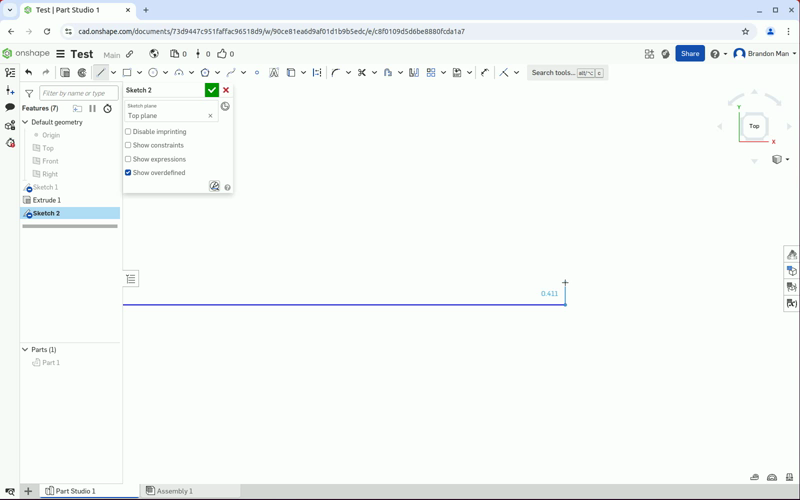
scroll(-6)
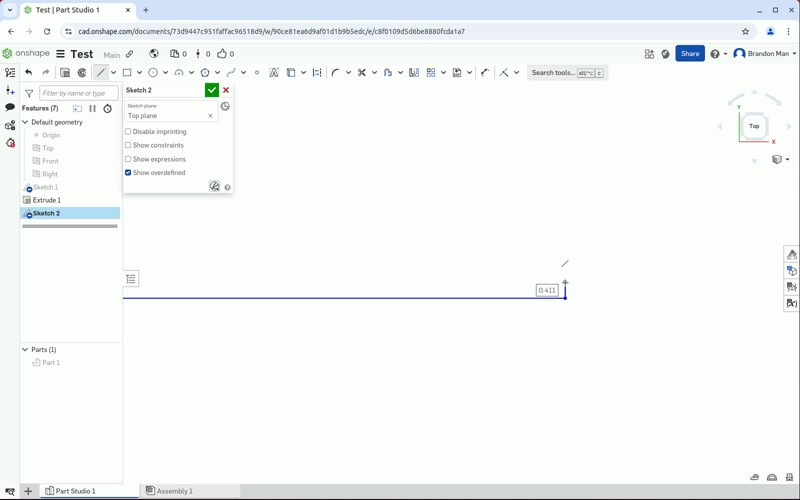
scroll(-6)
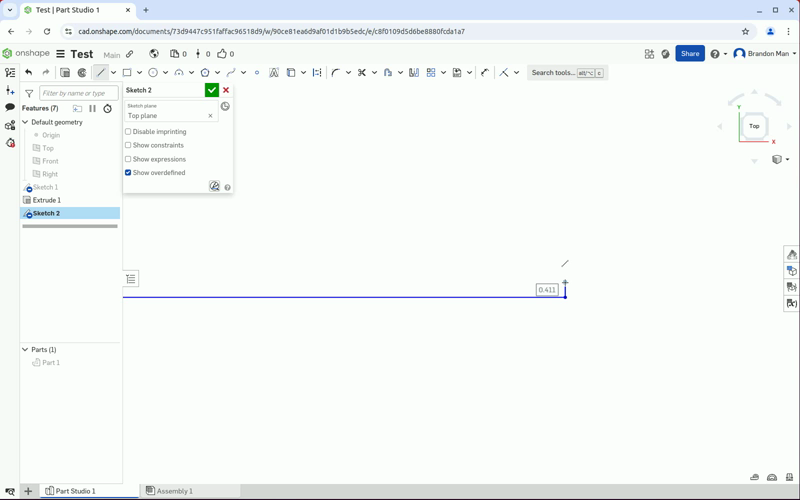
scroll(-6)
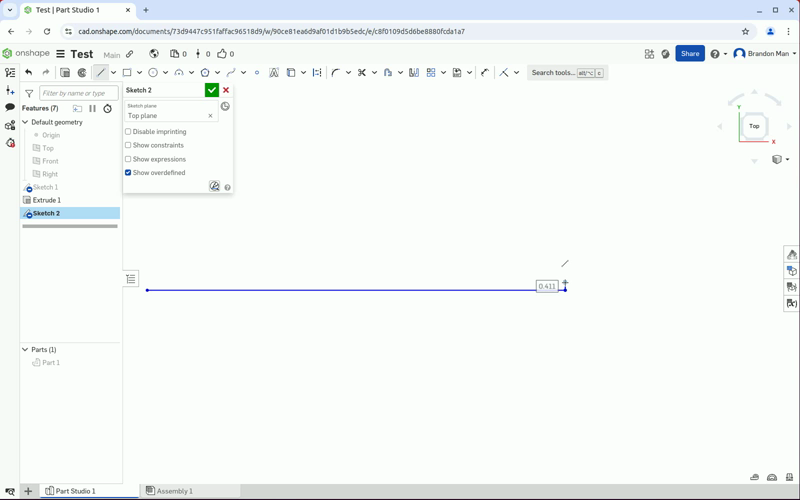
scroll(-6)
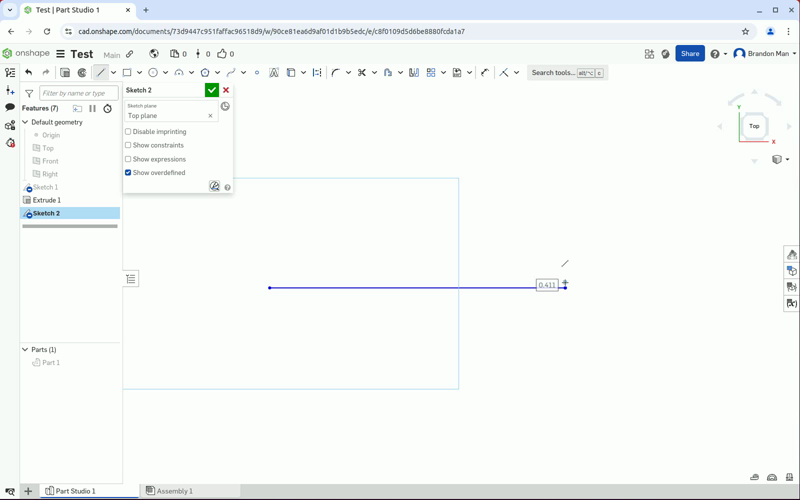
scroll(-6)
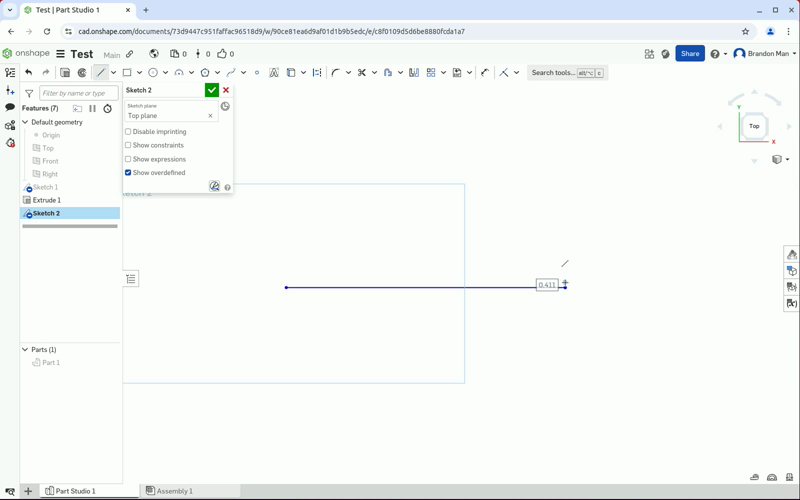
scroll(-6)
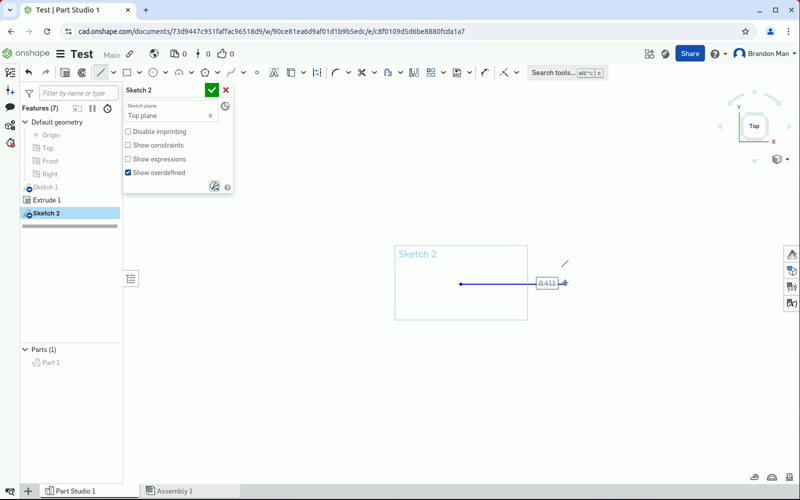
key_up(shift)
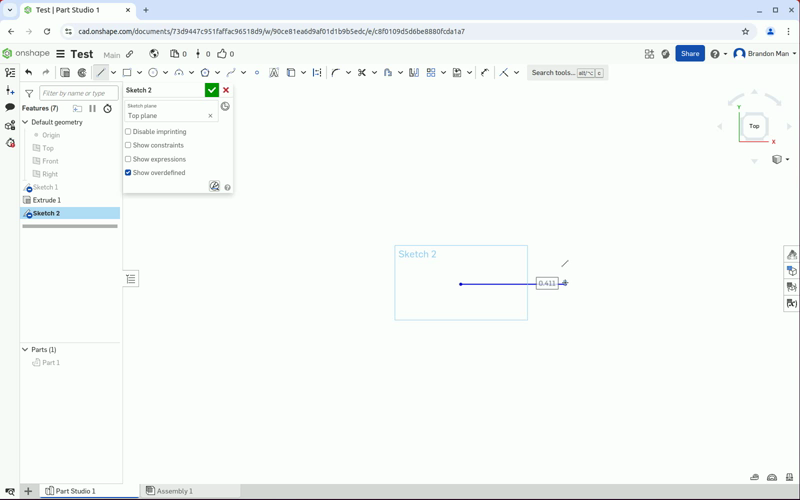
key_down(shift)
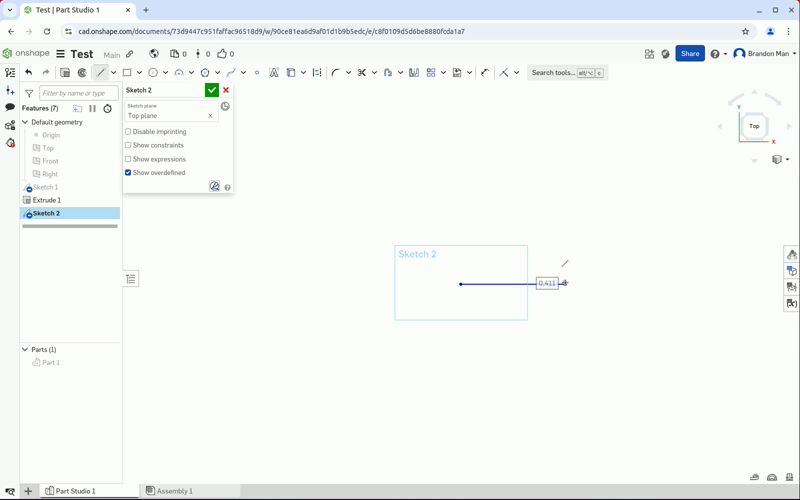
mouse_move(460, 282)
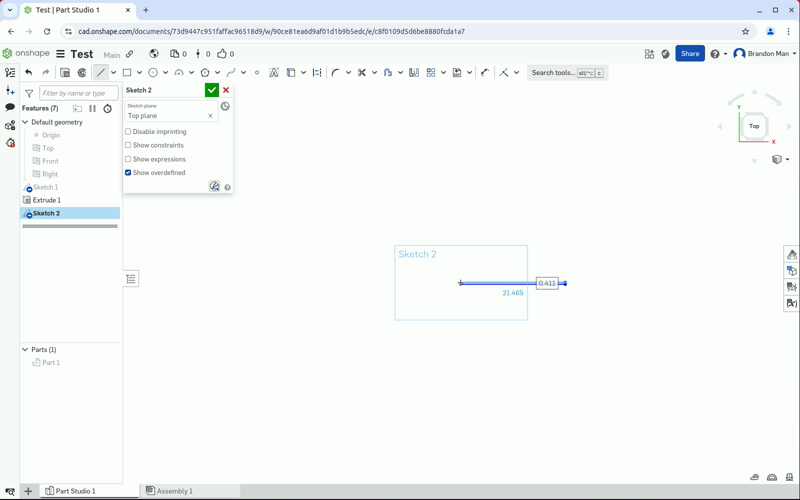
scroll(6)
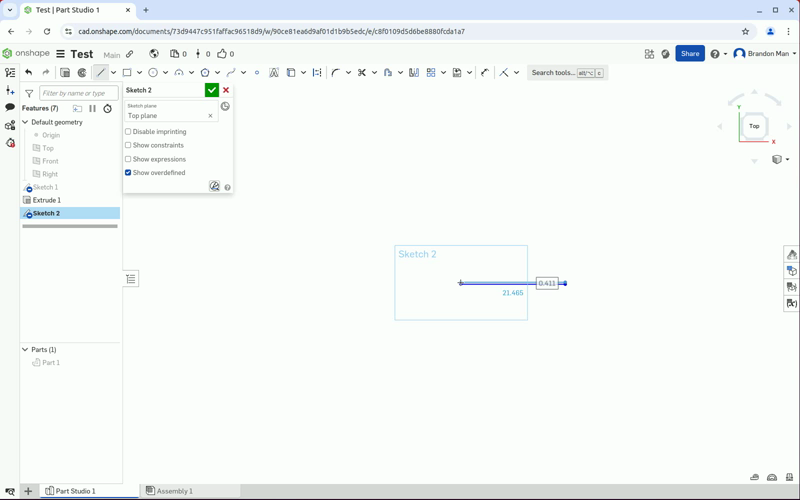
scroll(6)
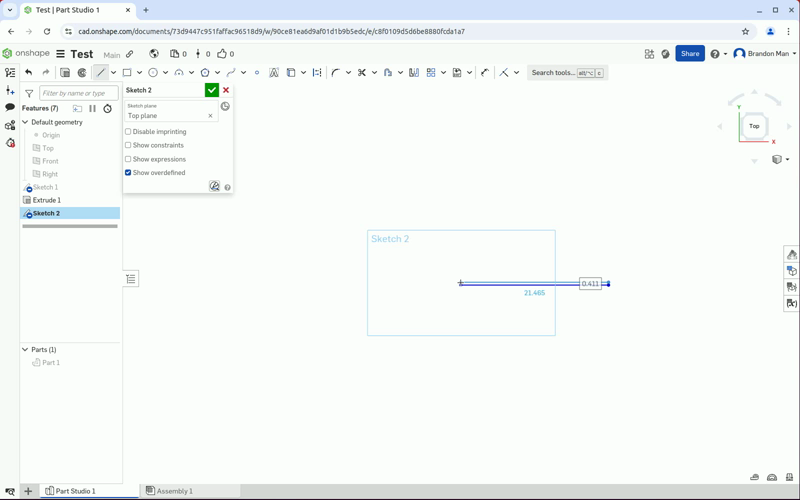
scroll(6)
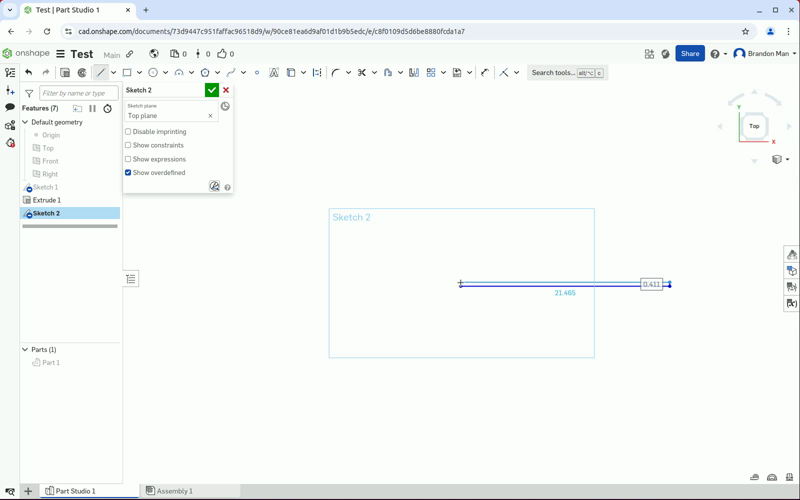
scroll(6)
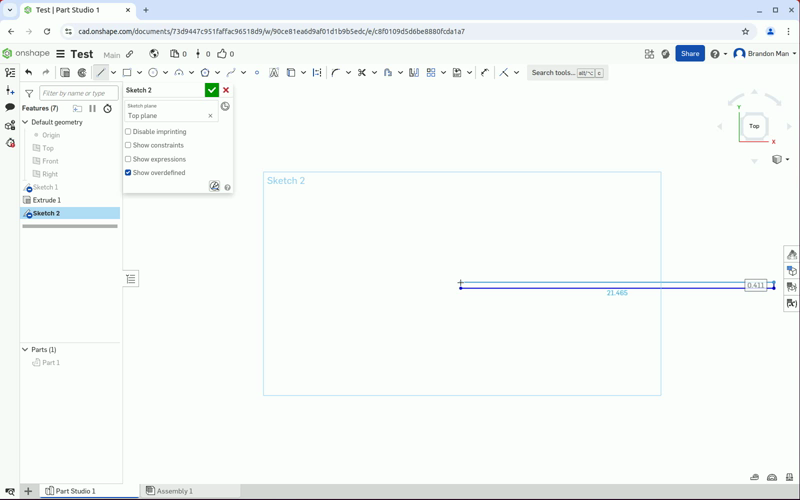
scroll(6)
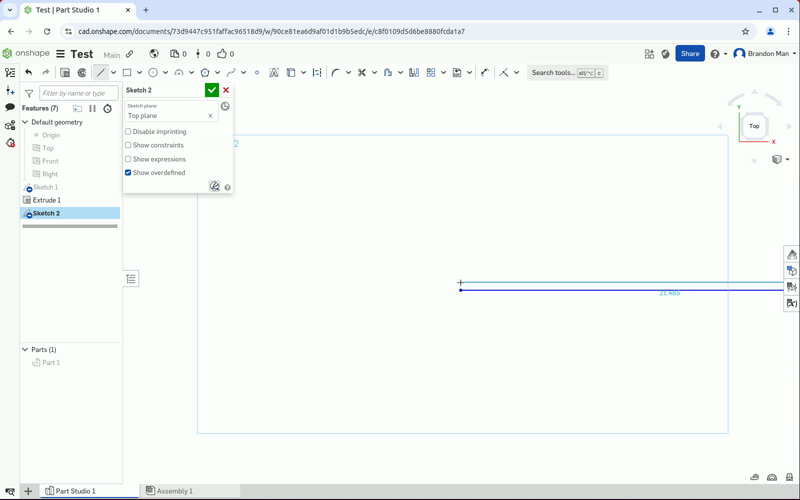
scroll(6)
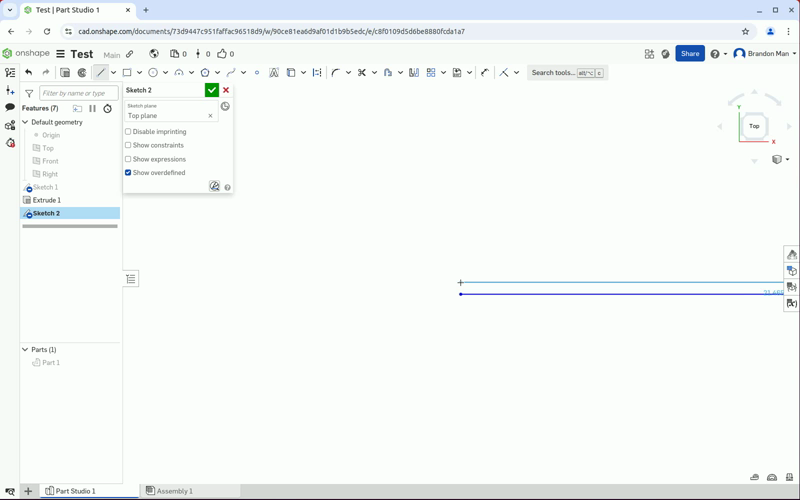
scroll(6)
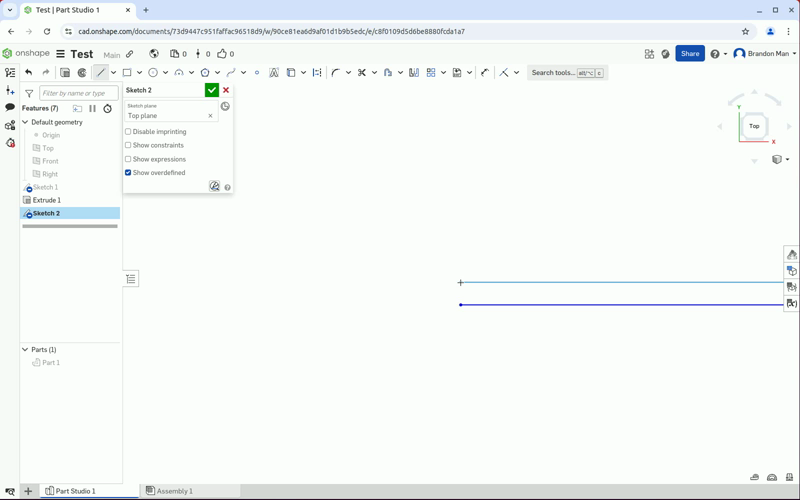
click(460, 282)
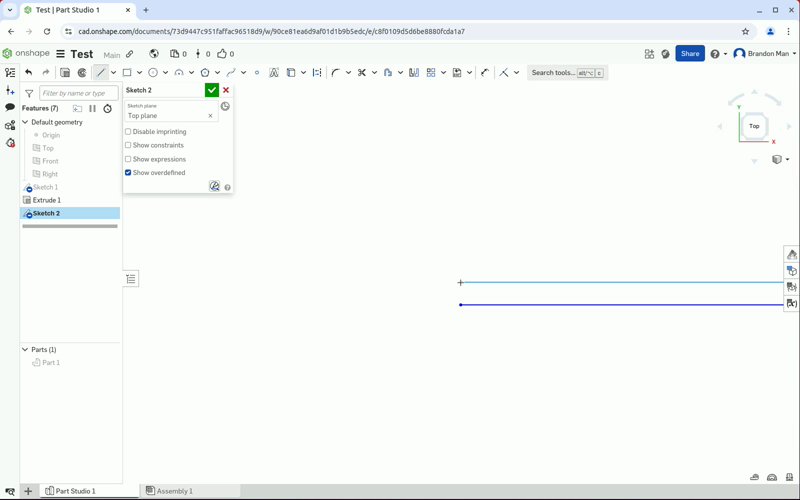
scroll(-6)
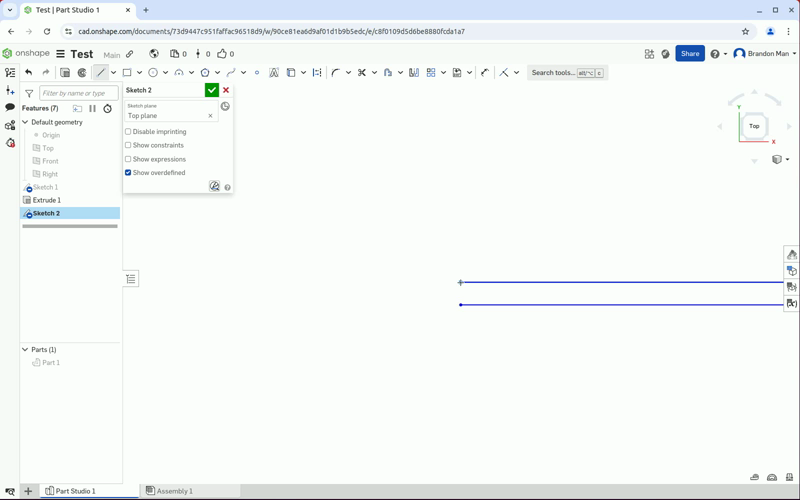
scroll(-6)
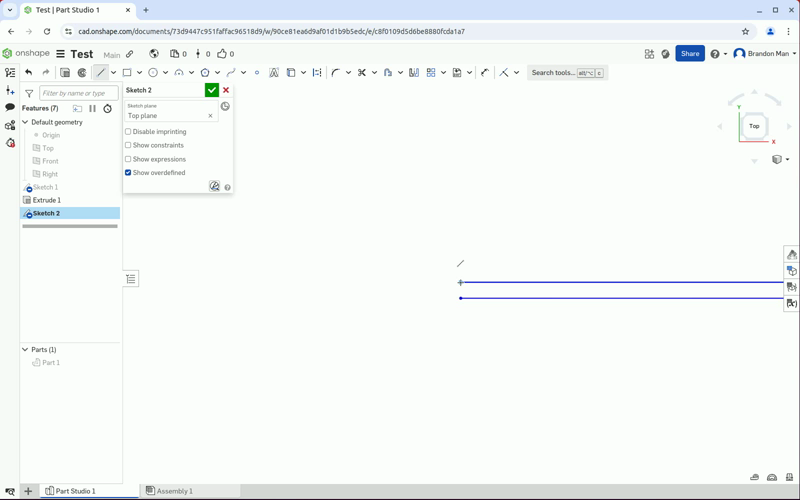
scroll(-6)
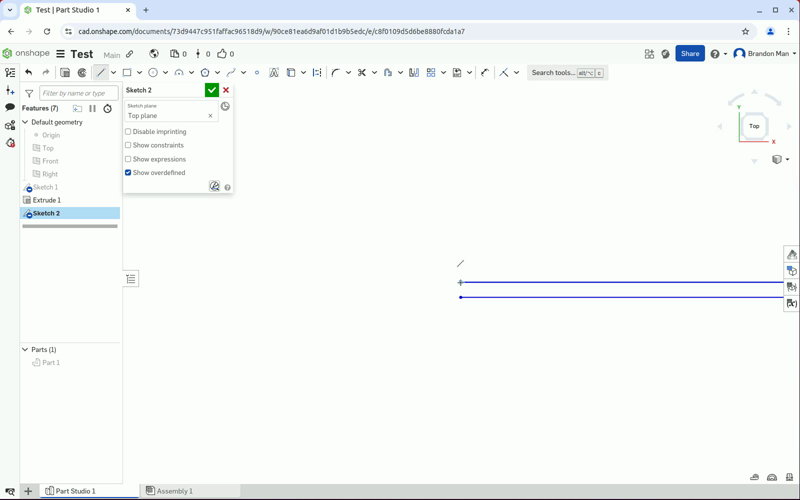
scroll(-6)
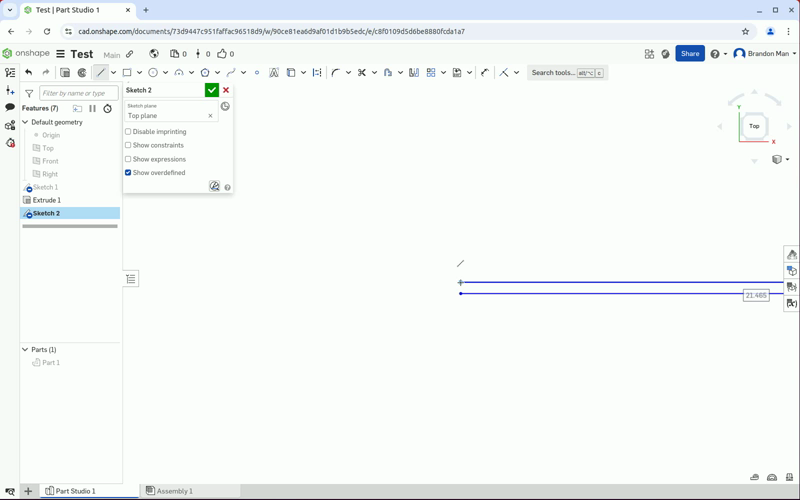
scroll(-6)
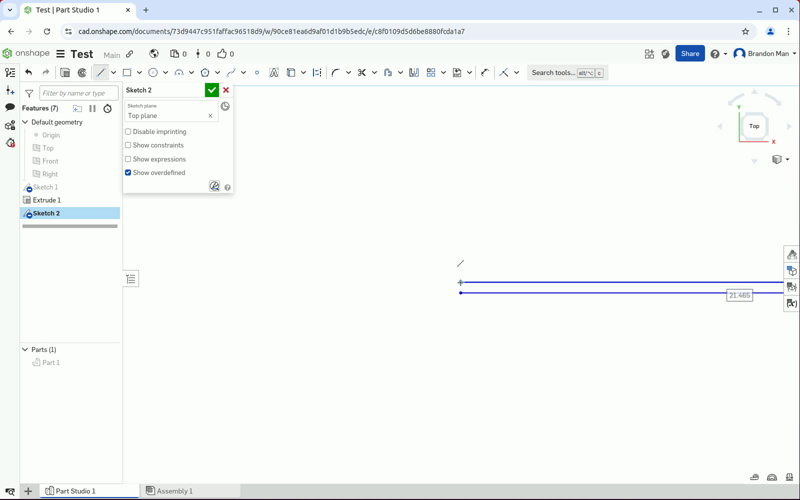
scroll(-6)
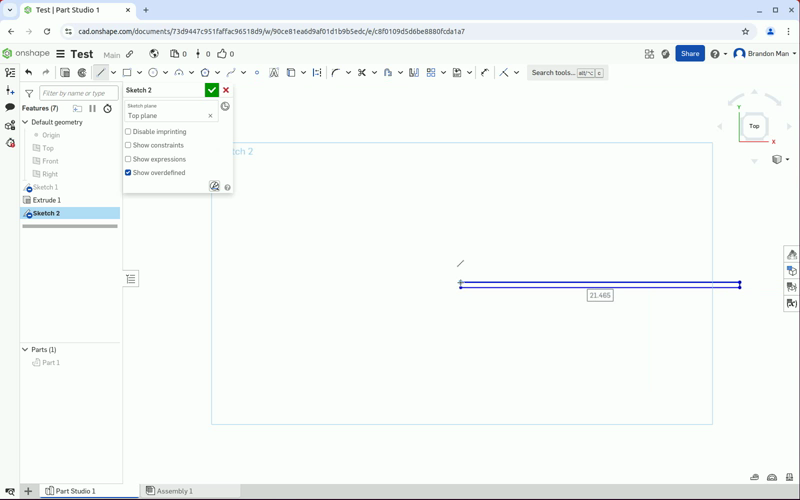
scroll(-6)
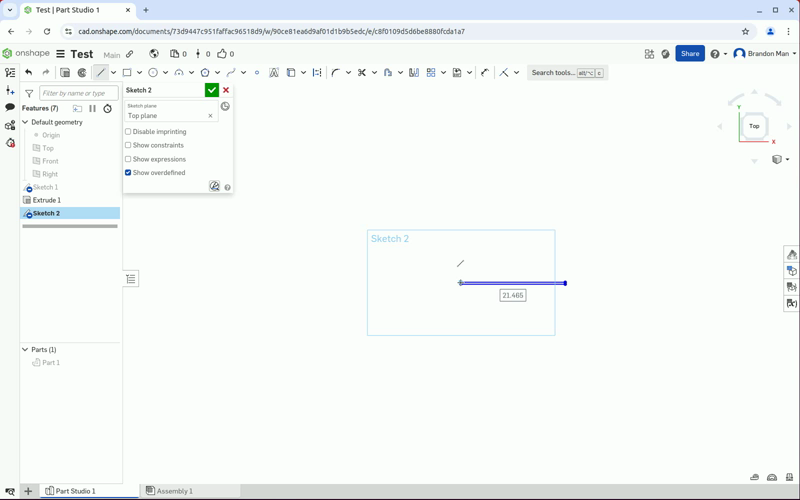
key_up(shift)
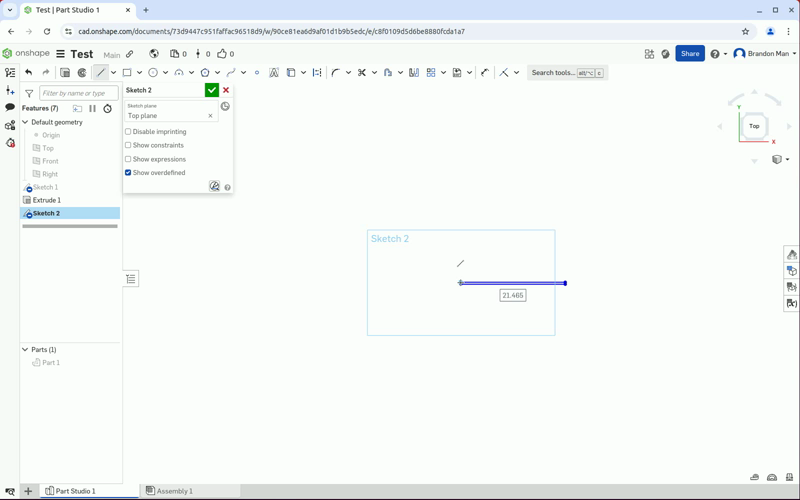
mouse_move(490, 282)
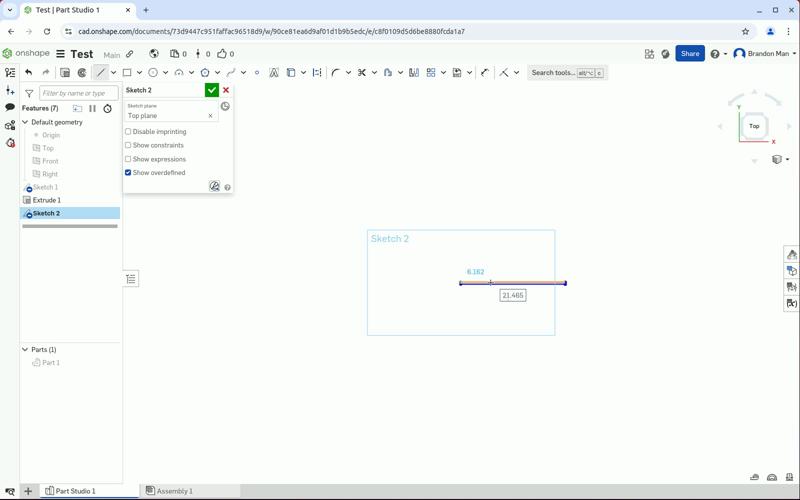
key_down(shift)
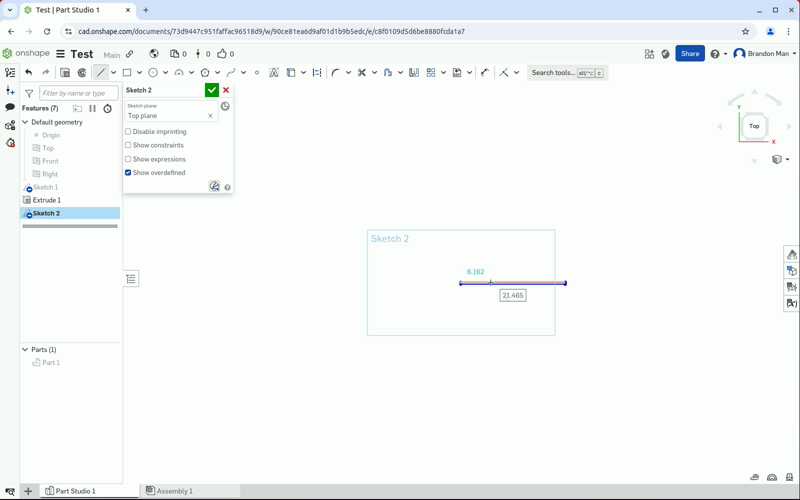
mouse_move(460, 284)
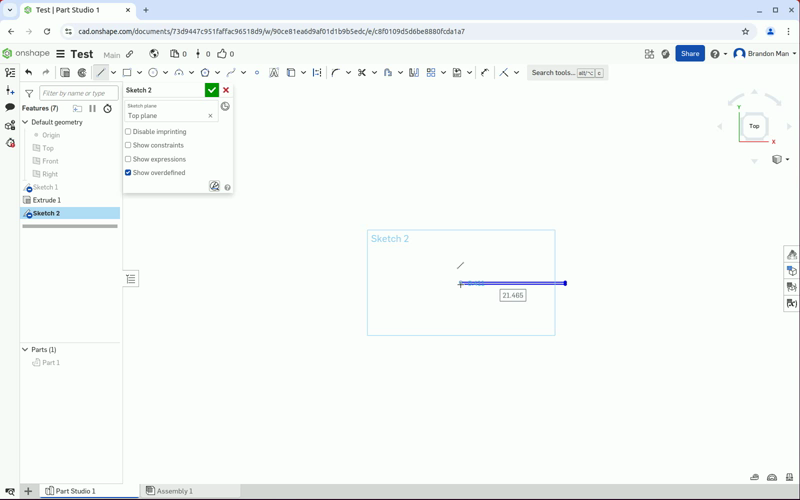
scroll(6)
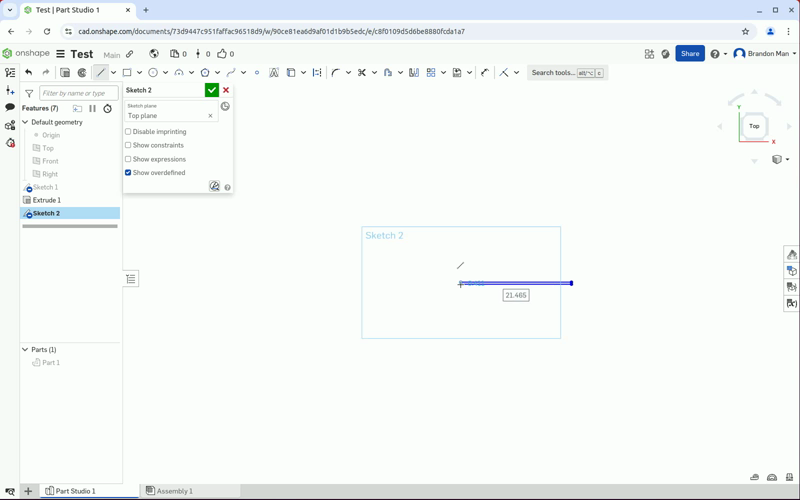
scroll(6)
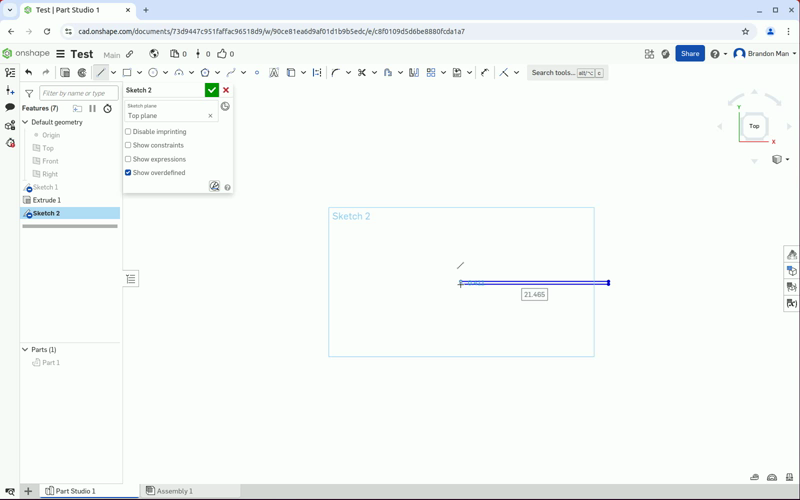
scroll(6)
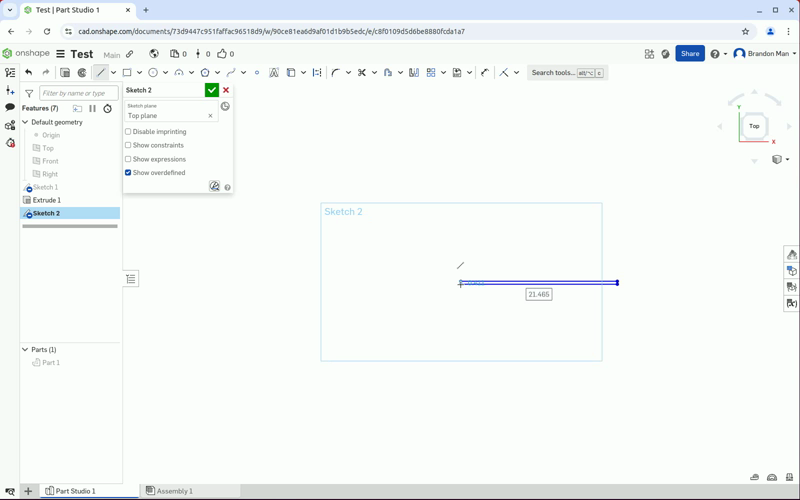
scroll(6)
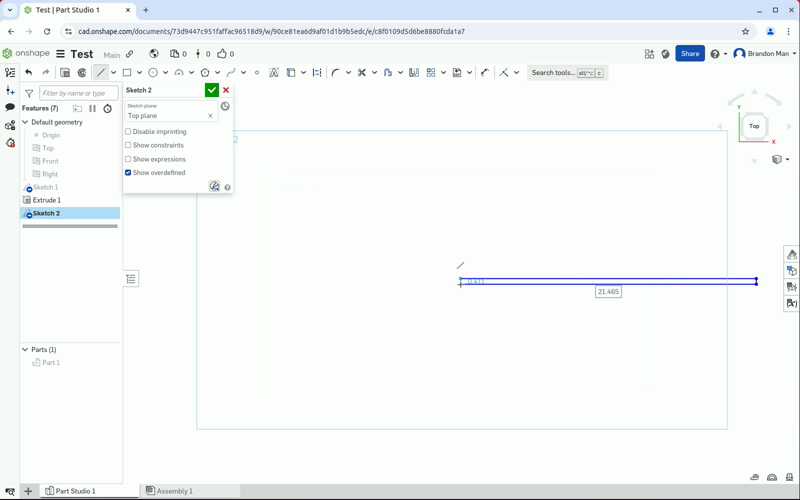
scroll(6)
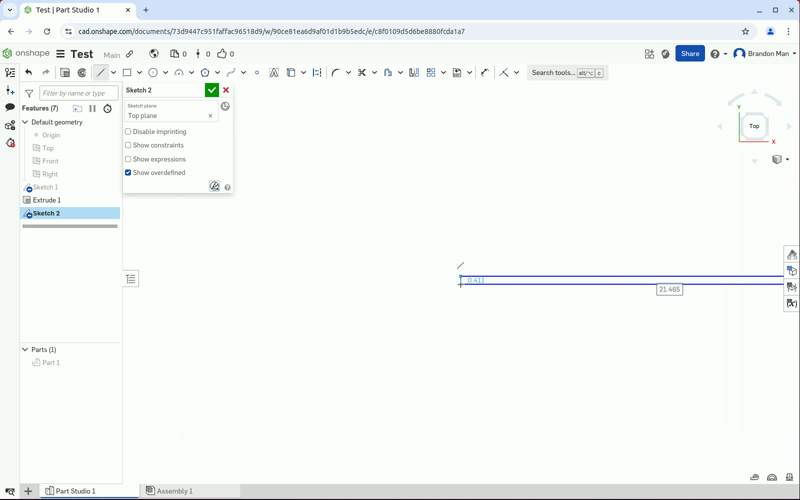
scroll(6)
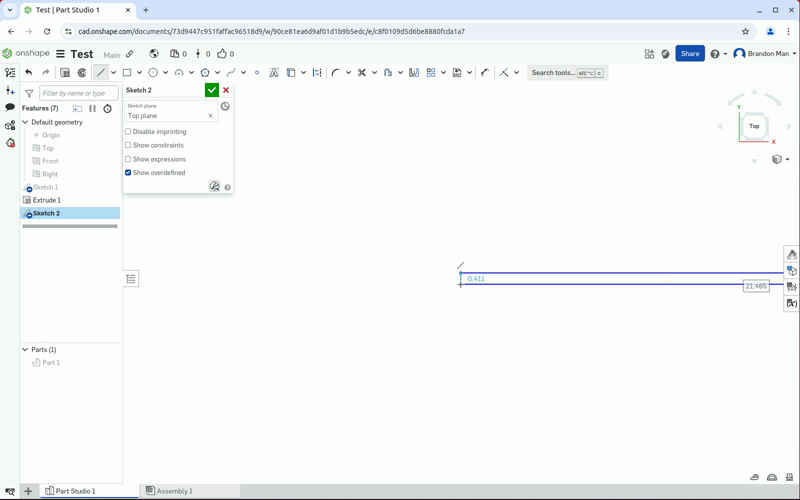
scroll(6)
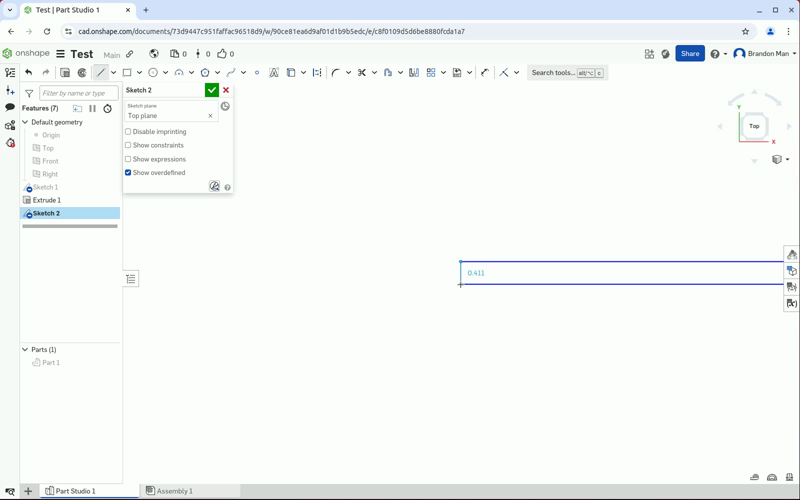
key_up(shift)
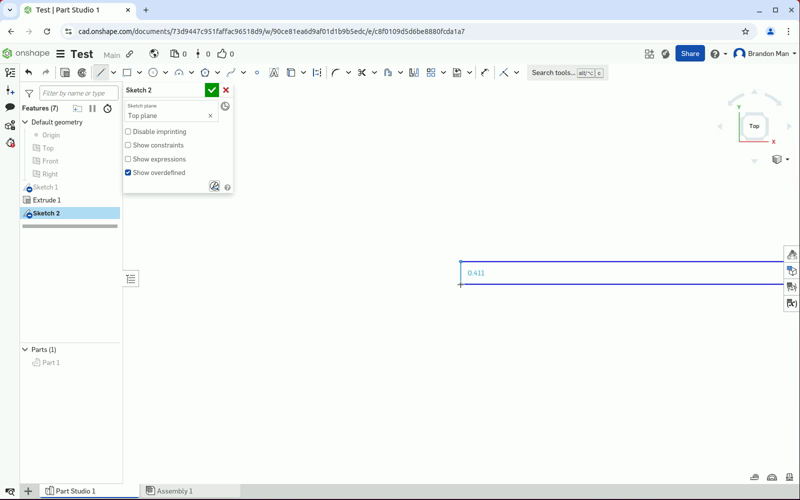
click(460, 284)
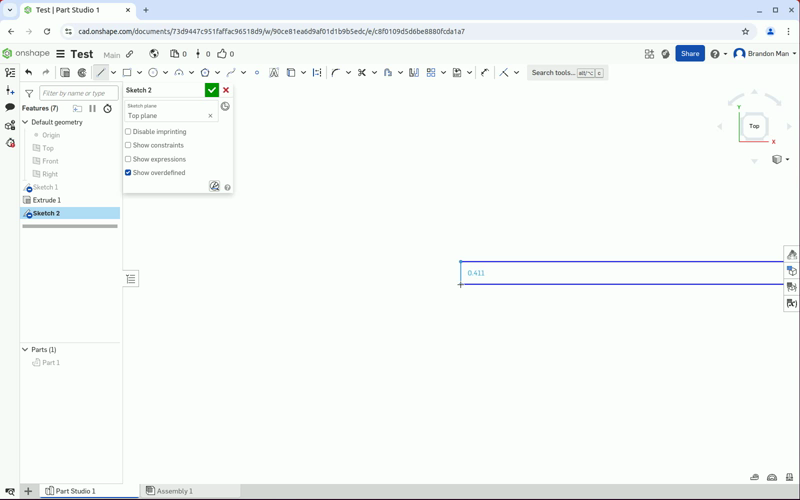
scroll(-6)
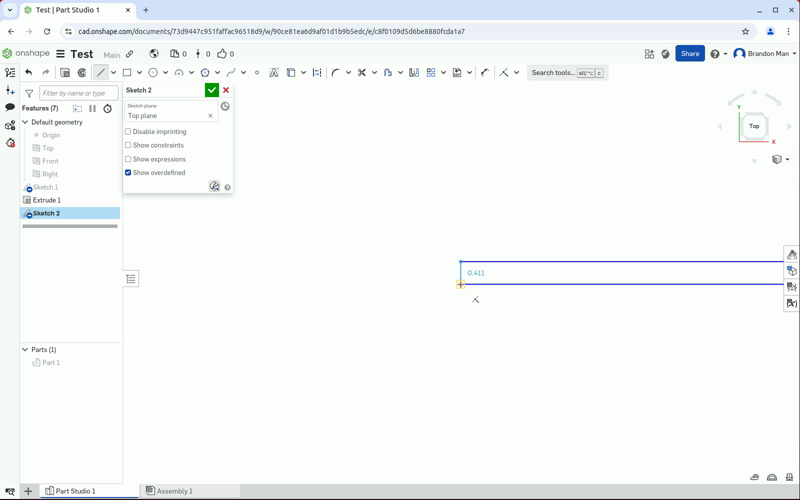
scroll(-6)
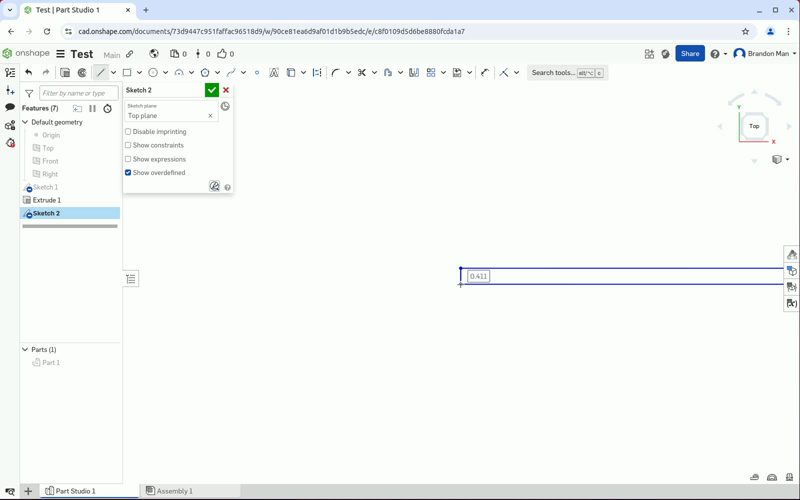
scroll(-6)
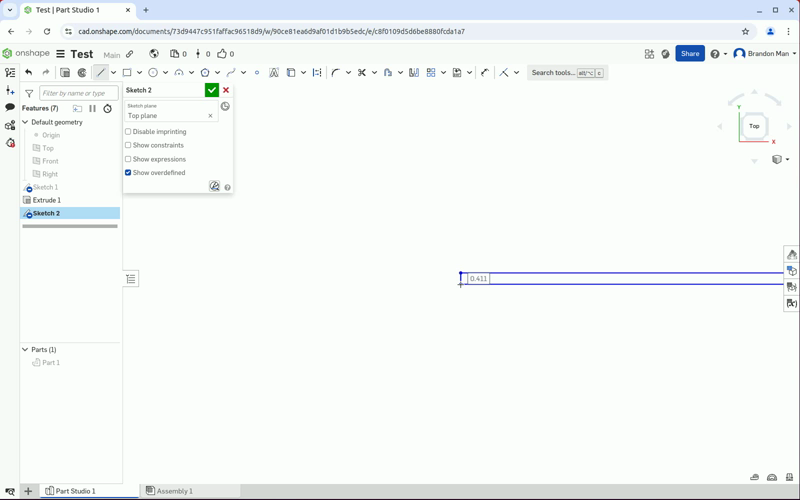
scroll(-6)
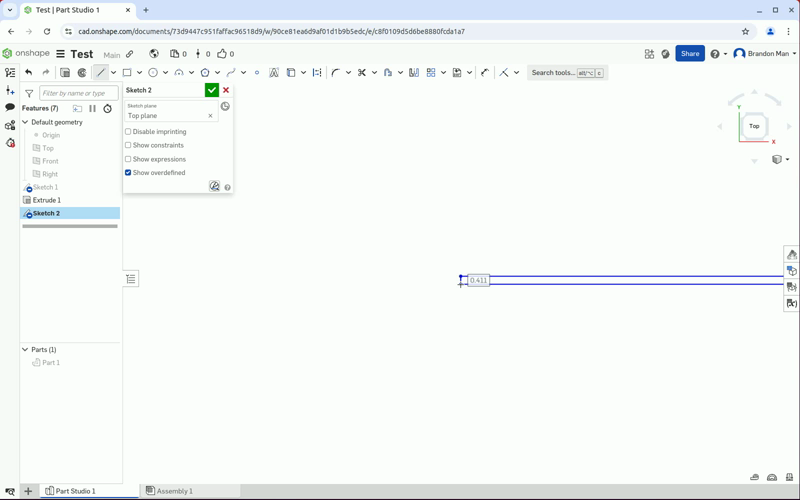
scroll(-6)
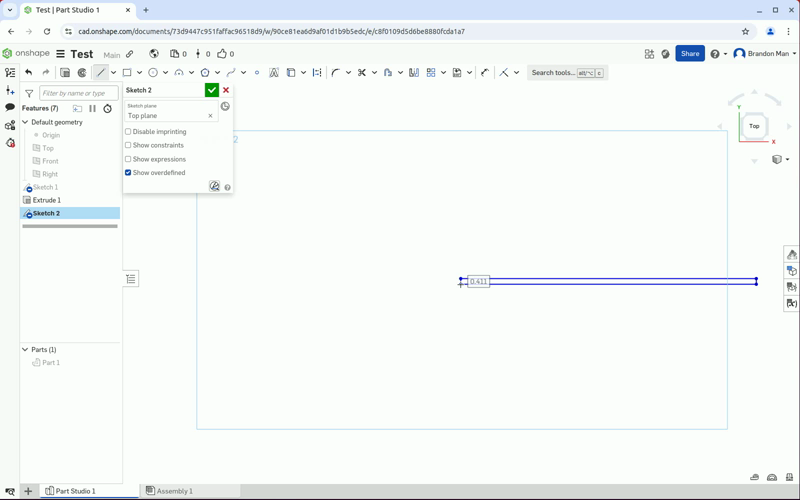
scroll(-6)
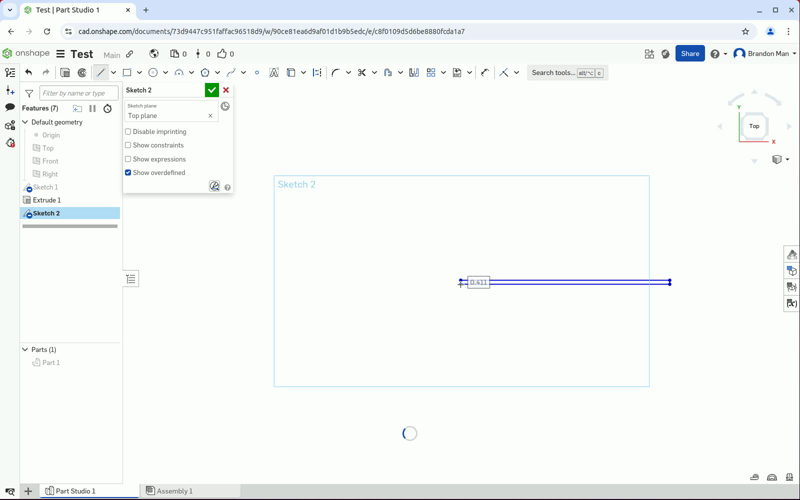
scroll(-6)
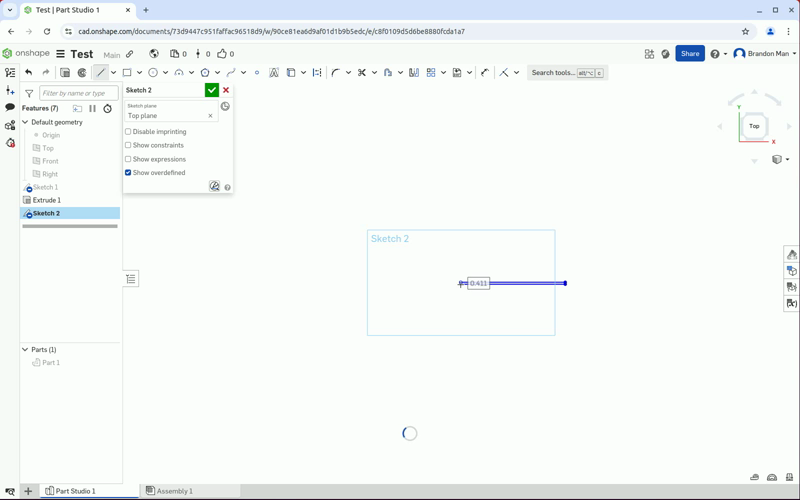
key(esc)
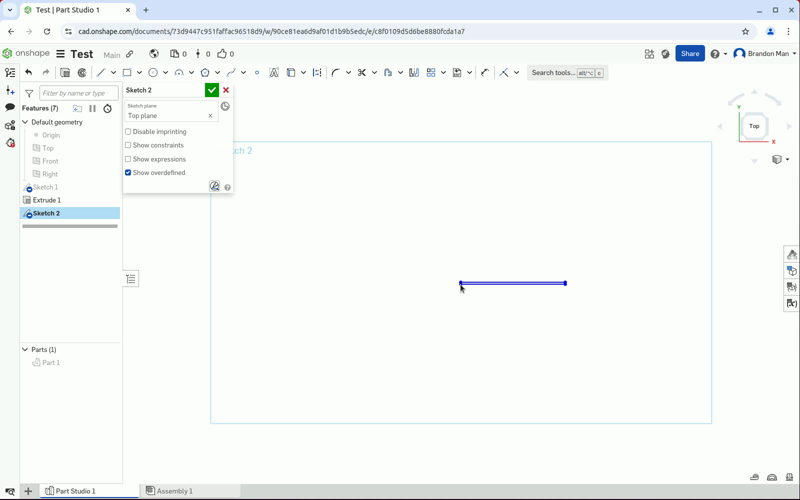
mouse_move(527, 282)
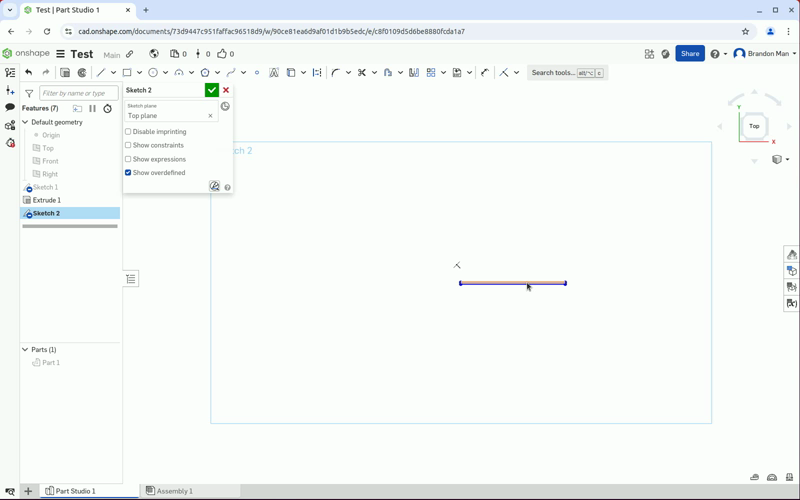
scroll(6)
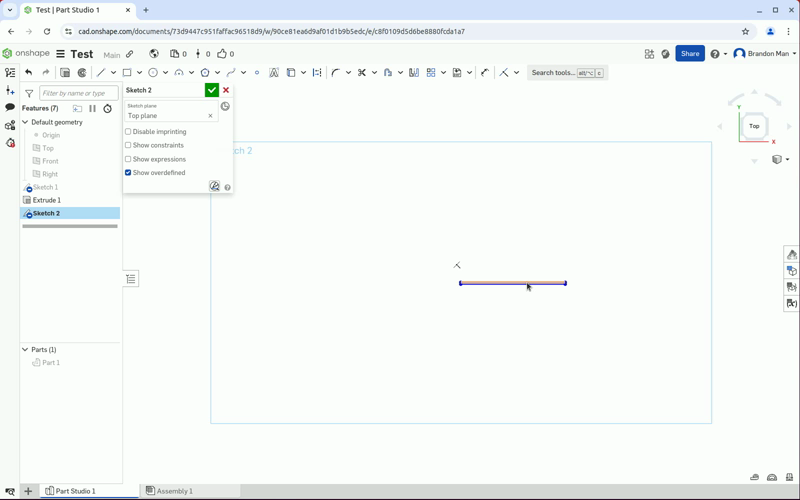
scroll(6)
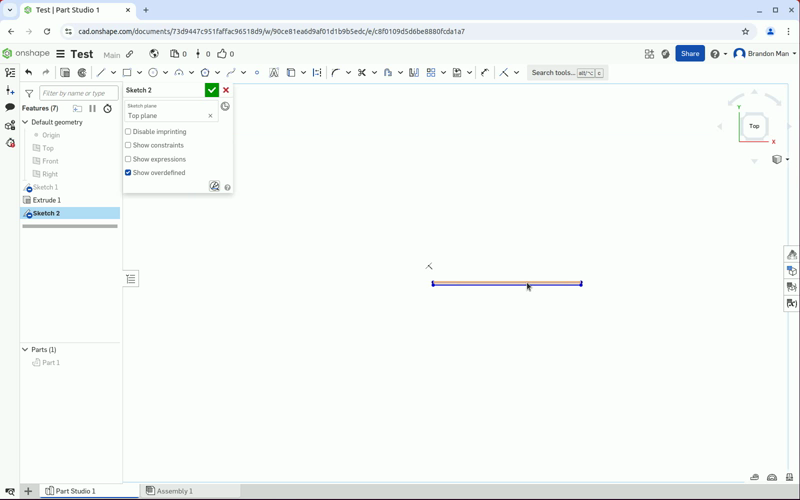
scroll(6)
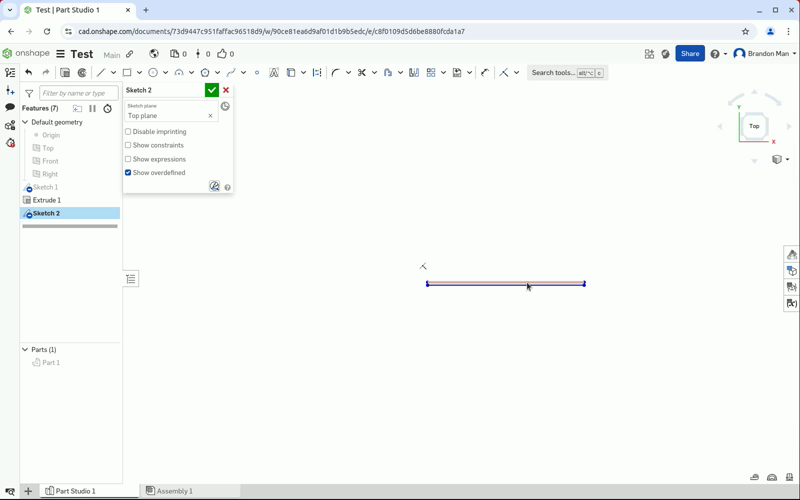
scroll(6)
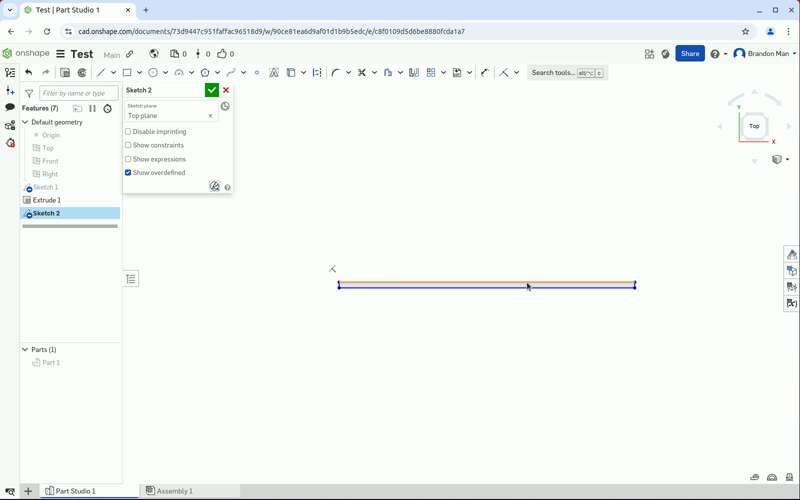
scroll(6)
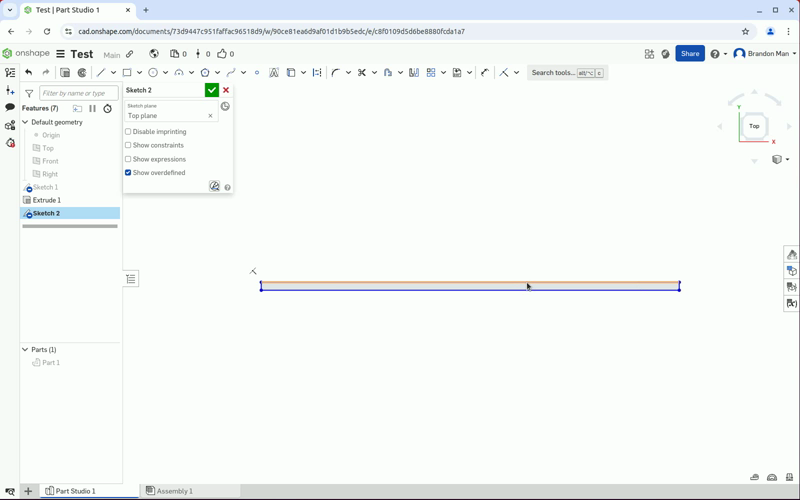
scroll(6)
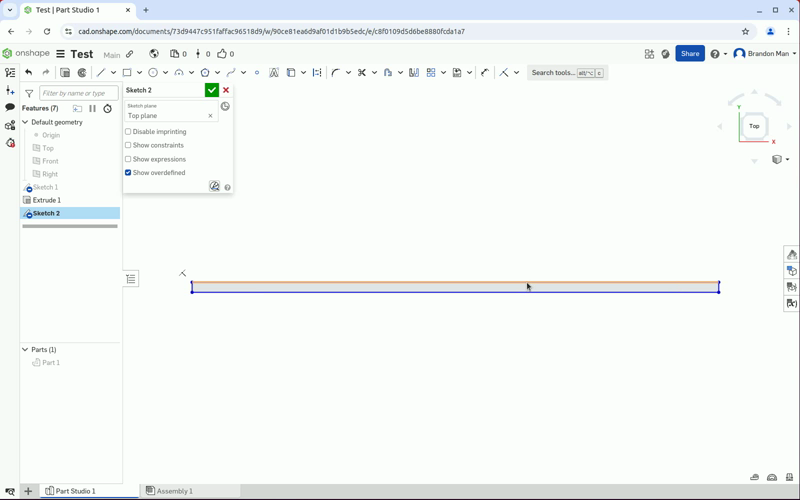
scroll(6)
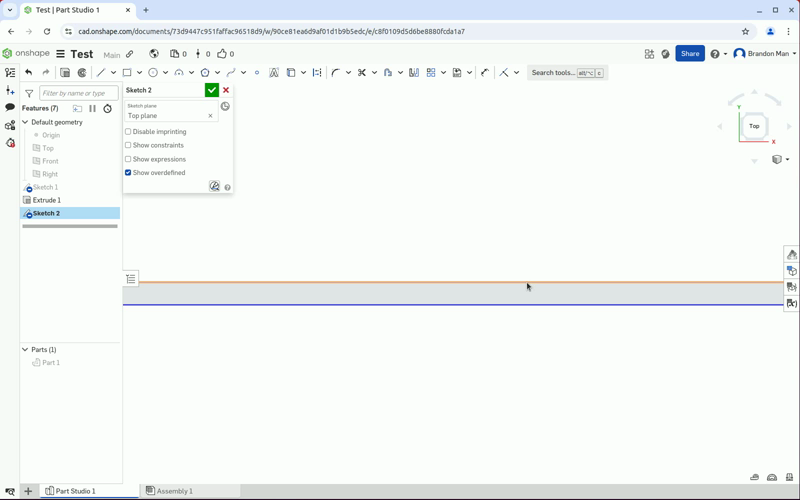
click(527, 282)
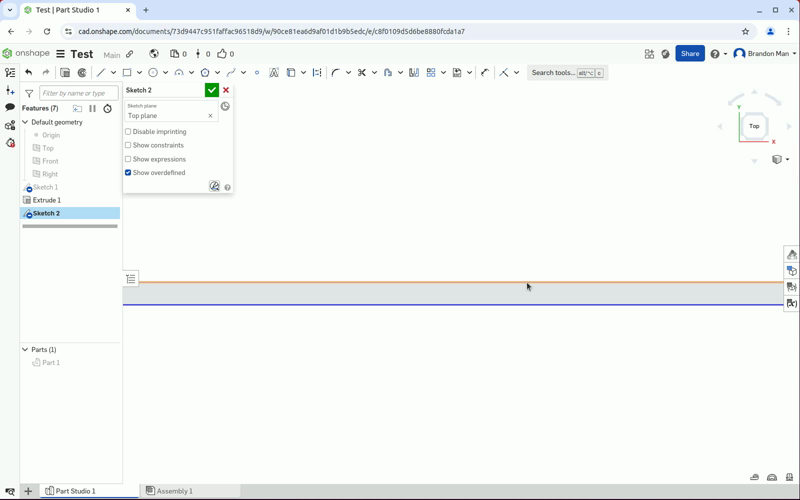
scroll(-6)
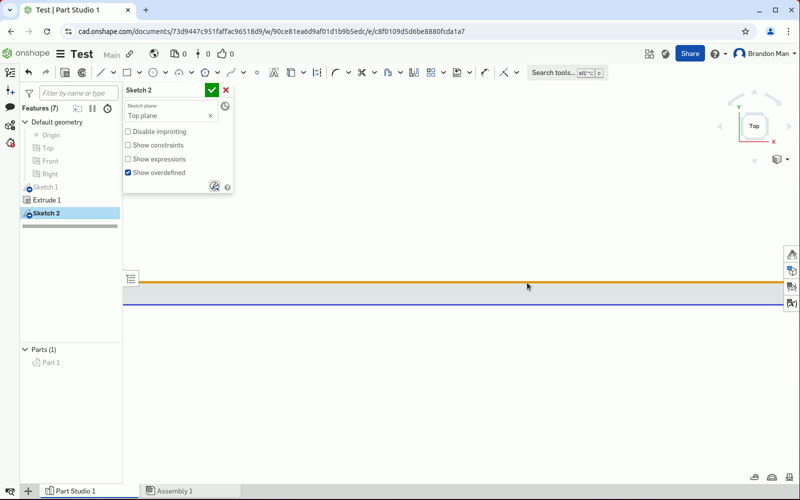
scroll(-6)
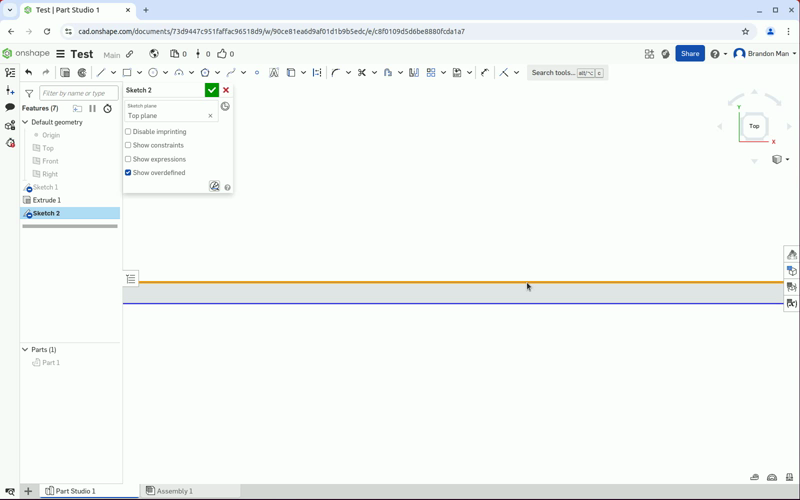
scroll(-6)
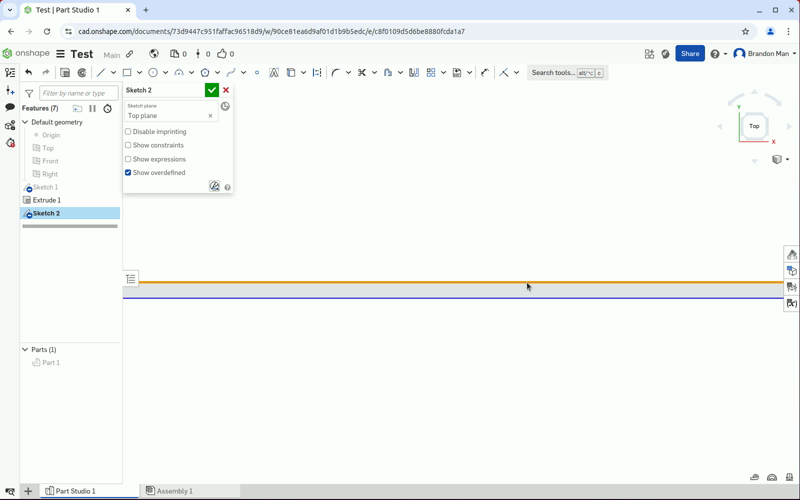
scroll(-6)
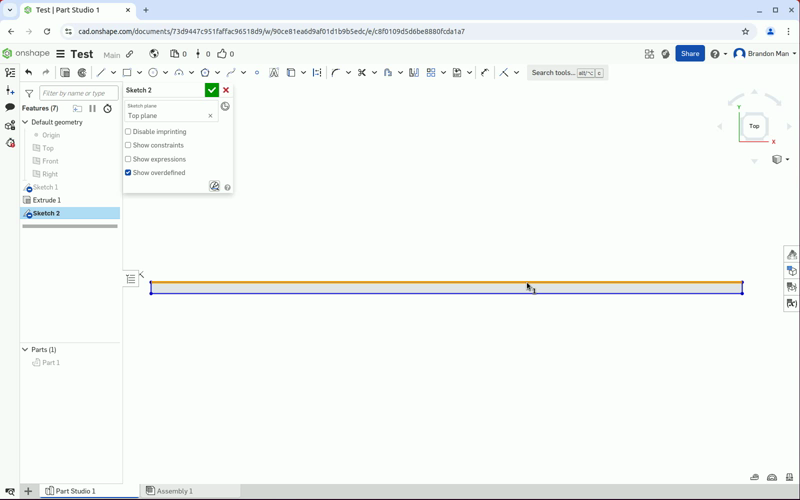
scroll(-6)
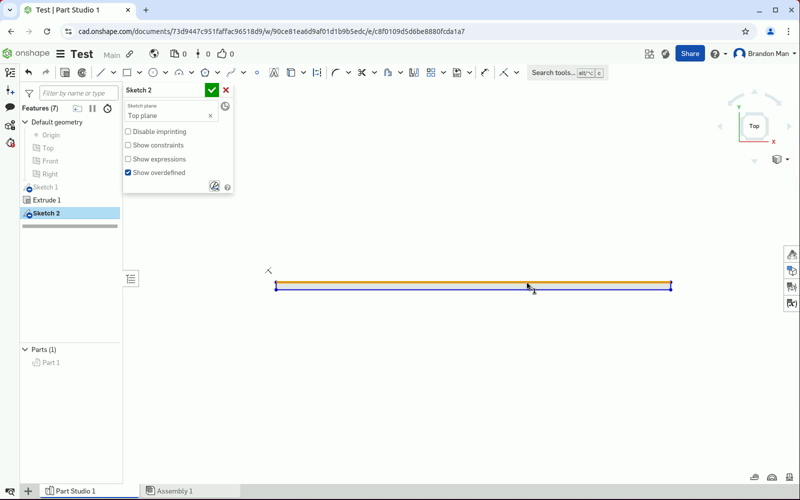
scroll(-6)
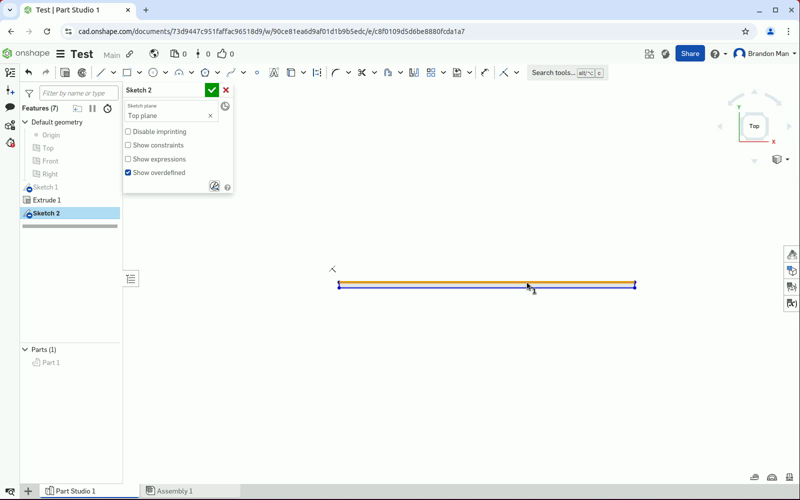
scroll(-6)
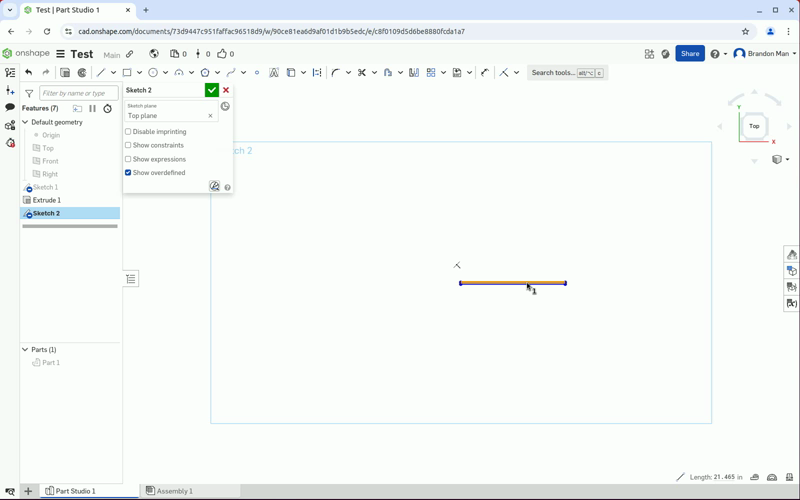
mouse_move(73, 352)
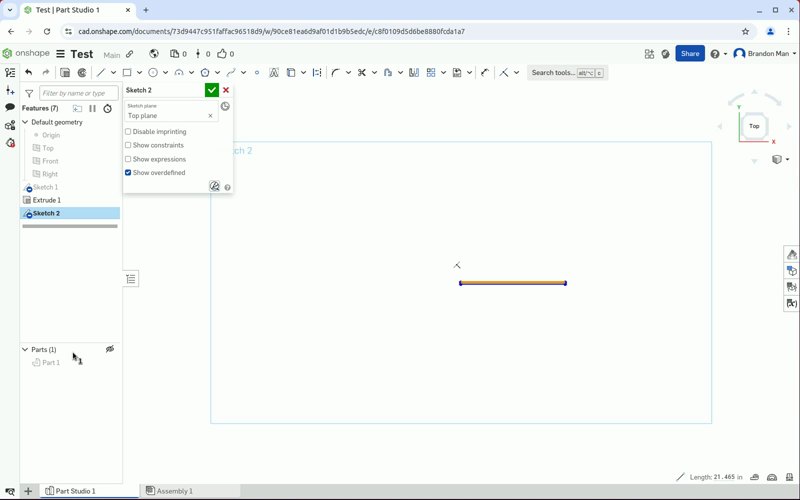
key(shift+y)
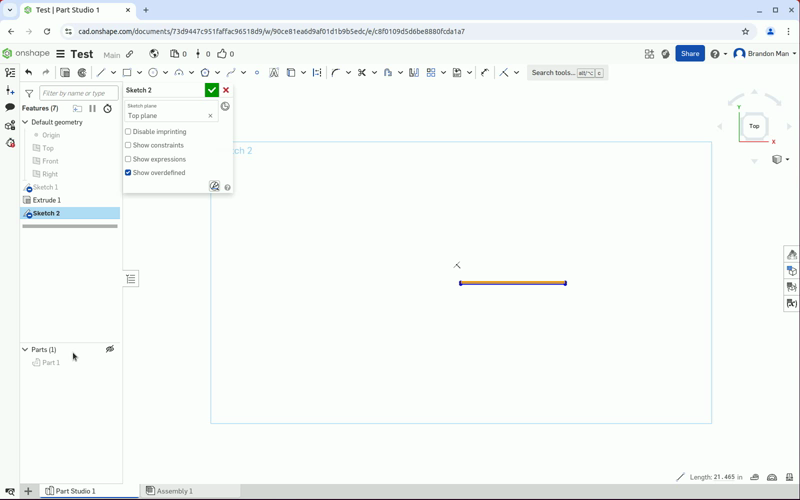
key(shift+e)
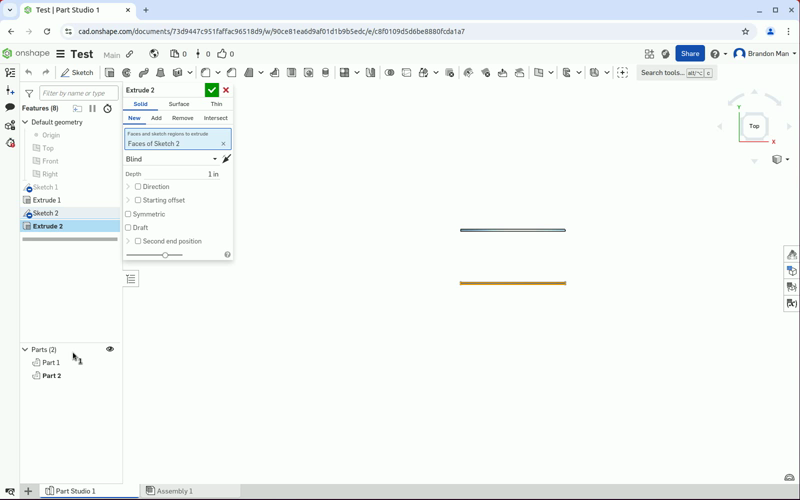
mouse_move(143, 106)
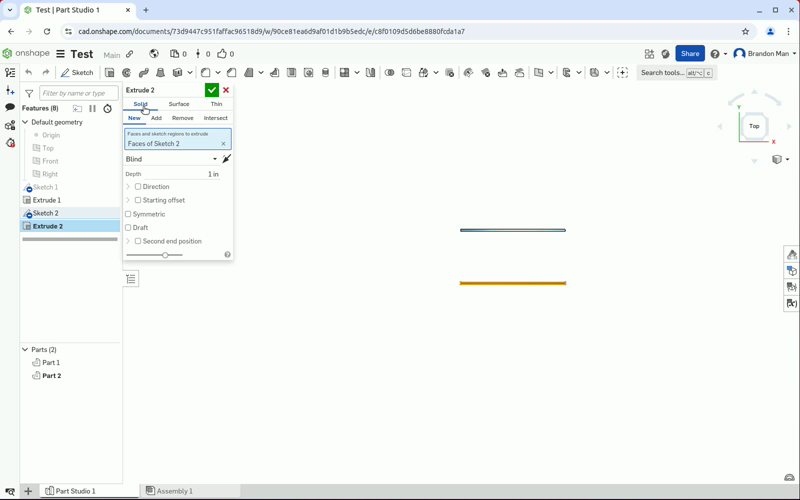
click(143, 106)
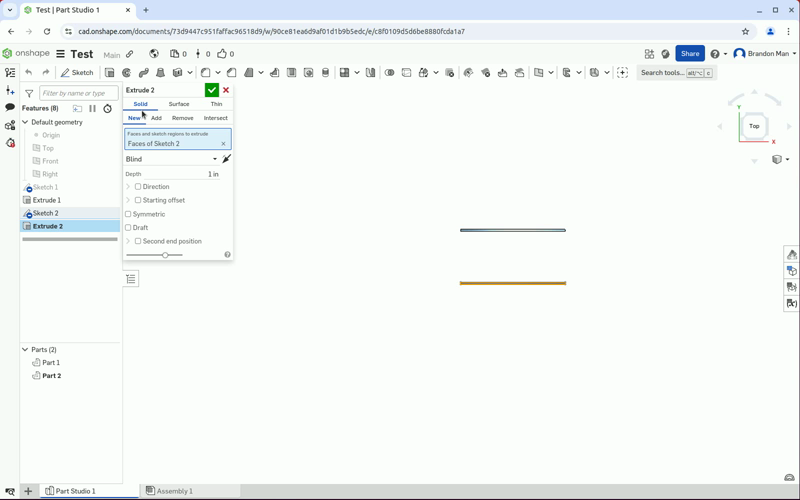
mouse_move(137, 120)
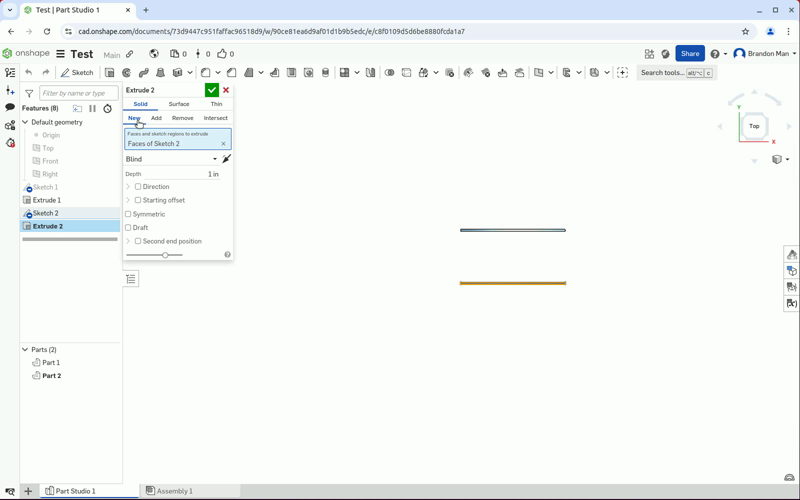
click(137, 120)
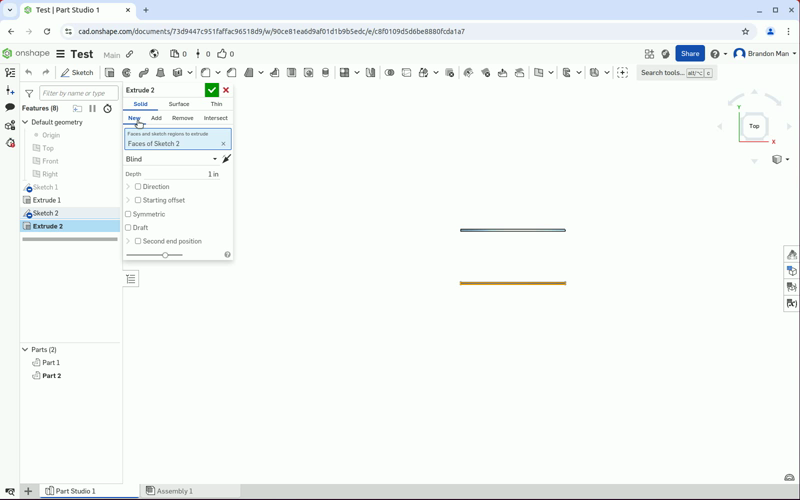
key(tab, 4)
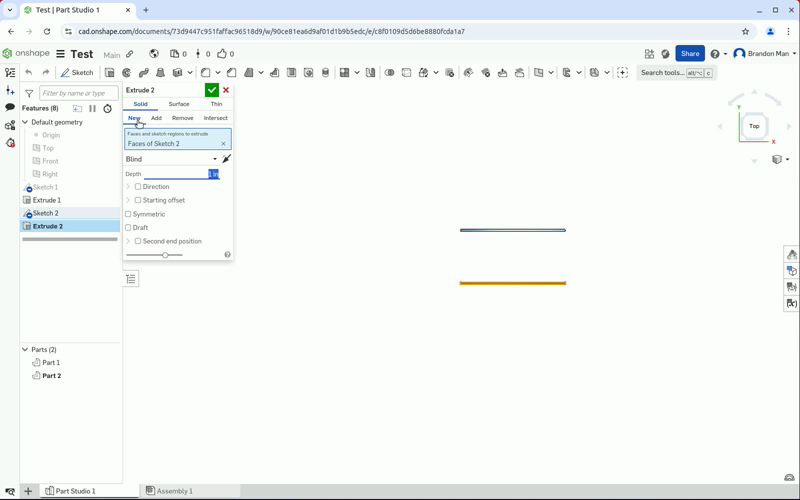
text(0.481)
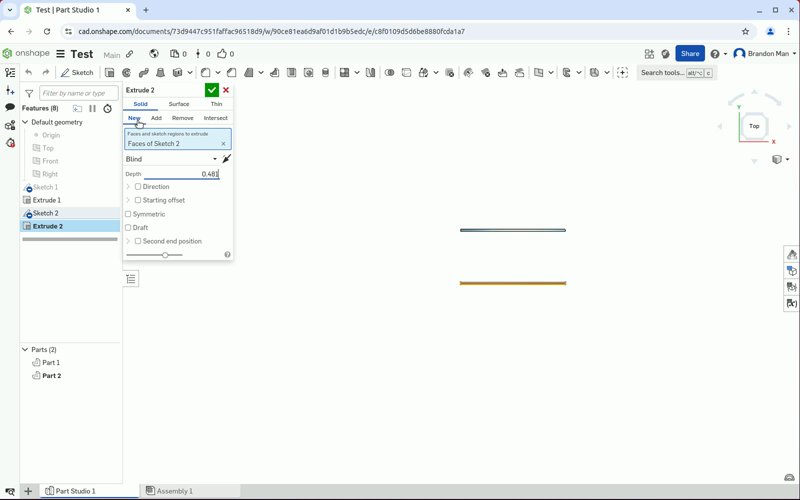
key(enter)
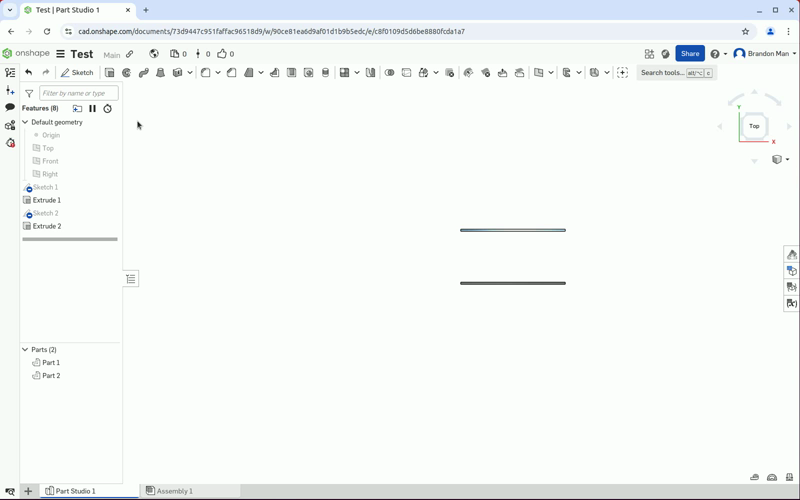
key(shift+h)
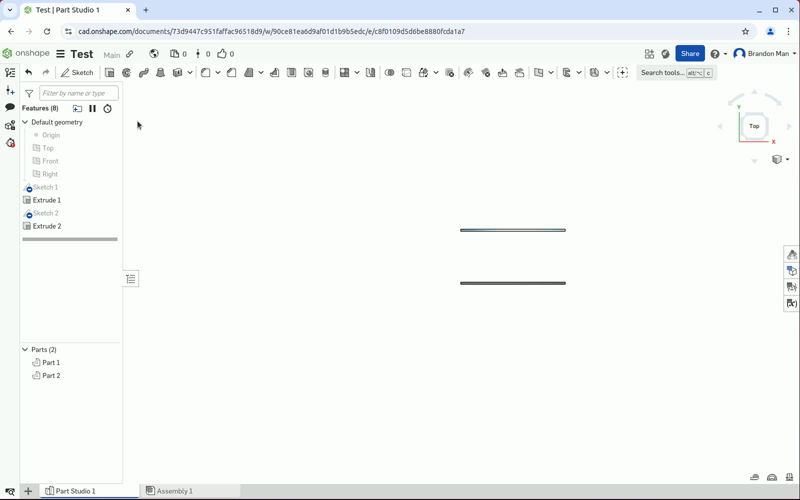
key(shift+h)
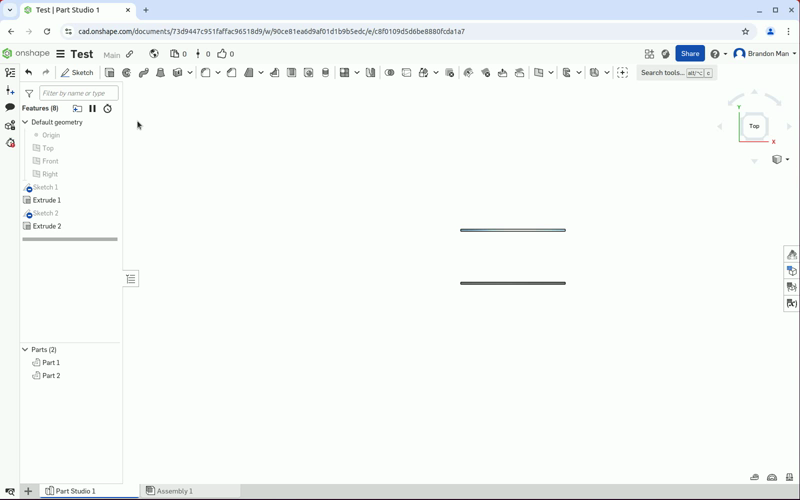
mouse_move(73, 189)
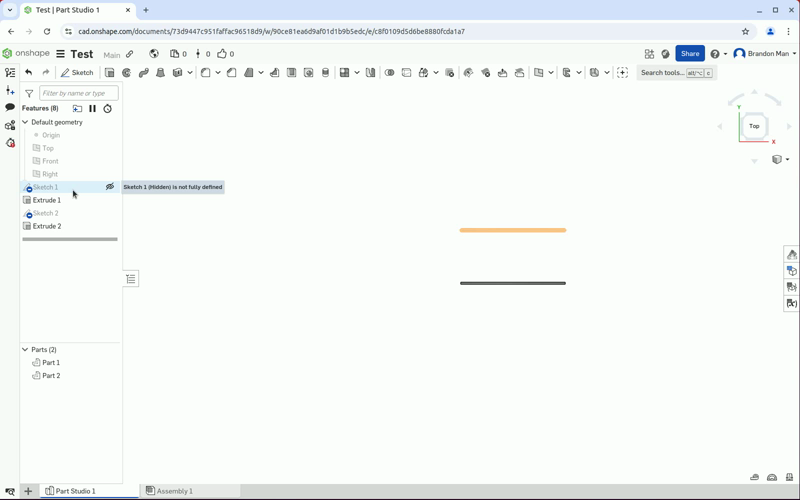
click(73, 189)
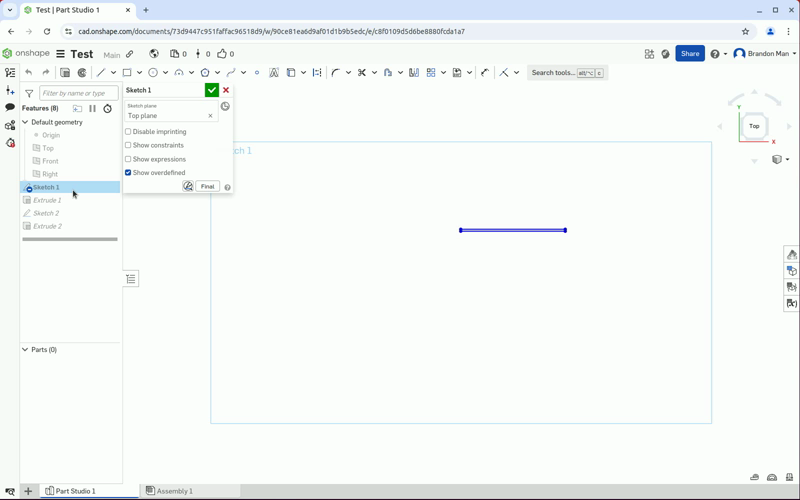
mouse_move(229, 92)
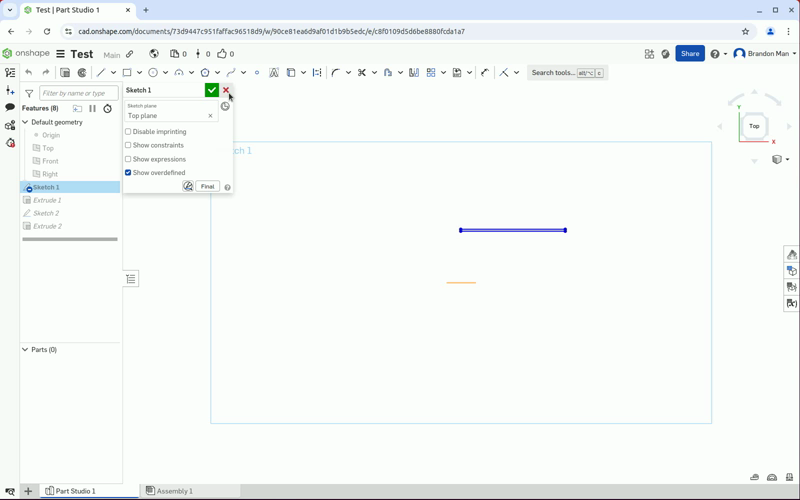
click(229, 92)
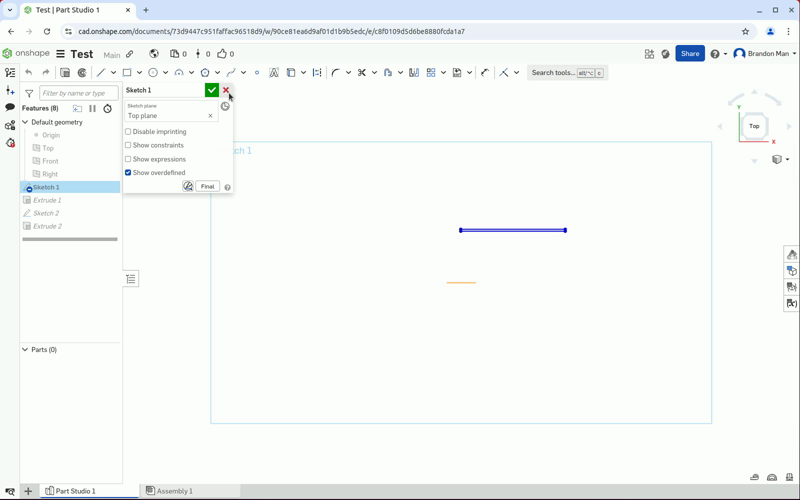
key(shift+s)
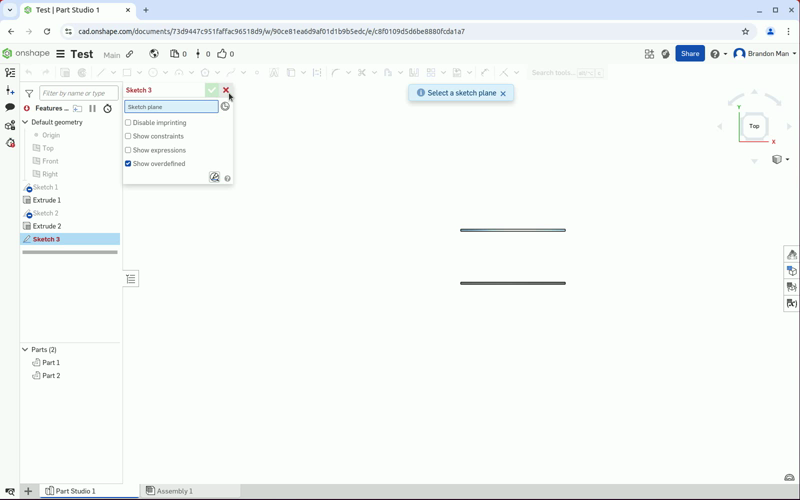
mouse_move(73, 150)
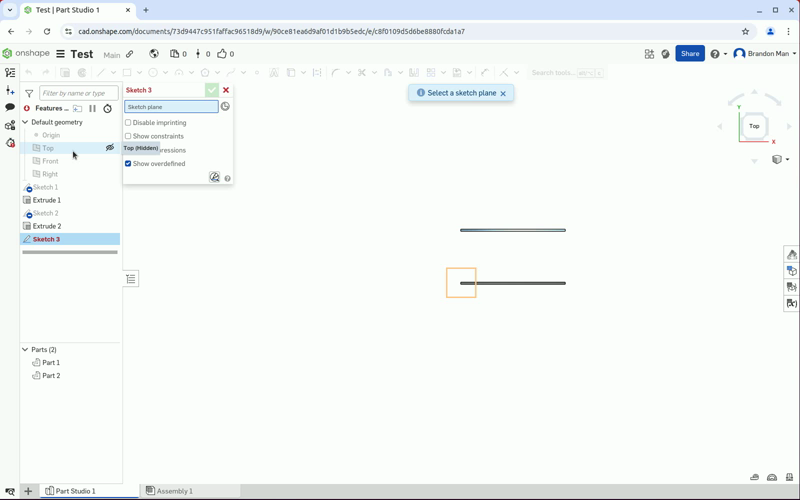
click(73, 150)
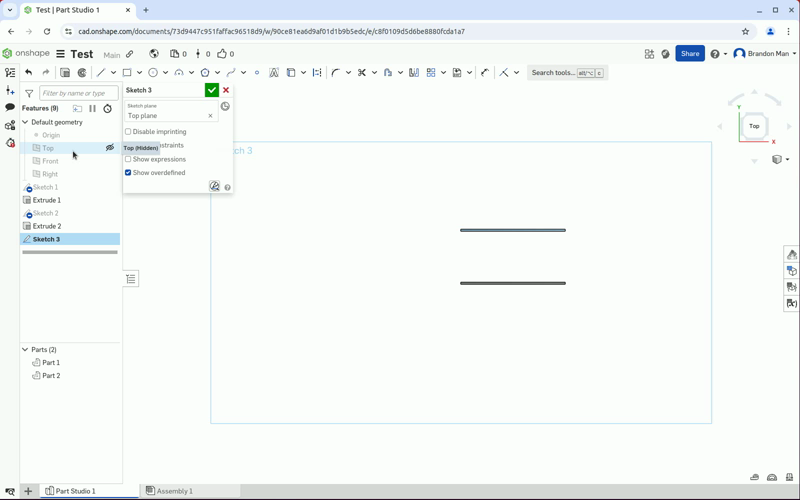
mouse_move(73, 352)
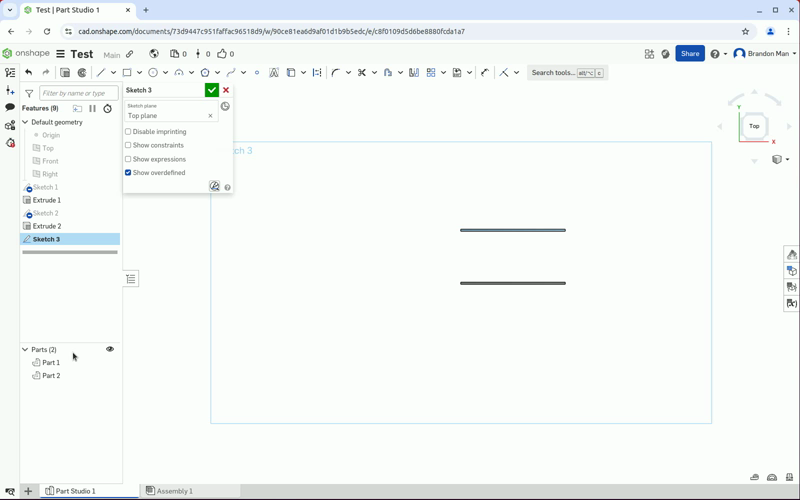
key(y)
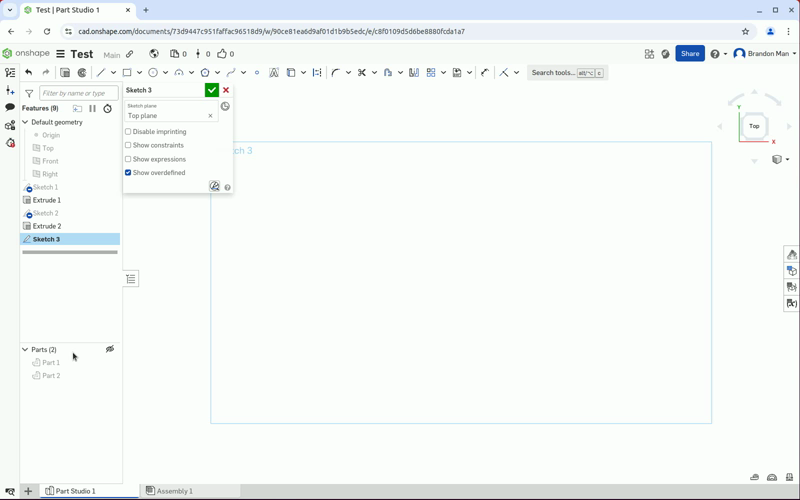
key(l)
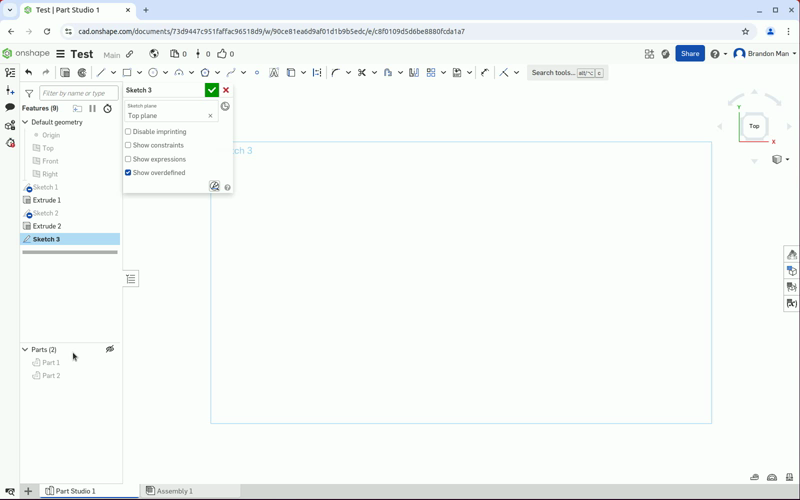
key_down(shift)
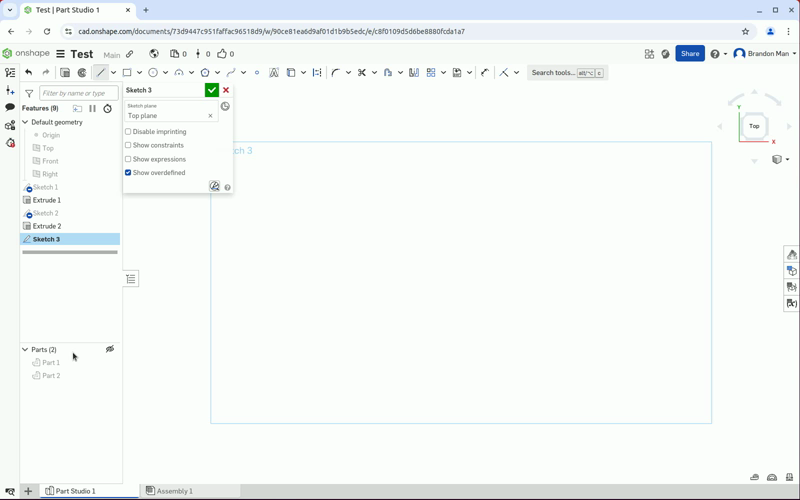
mouse_move(458, 281)
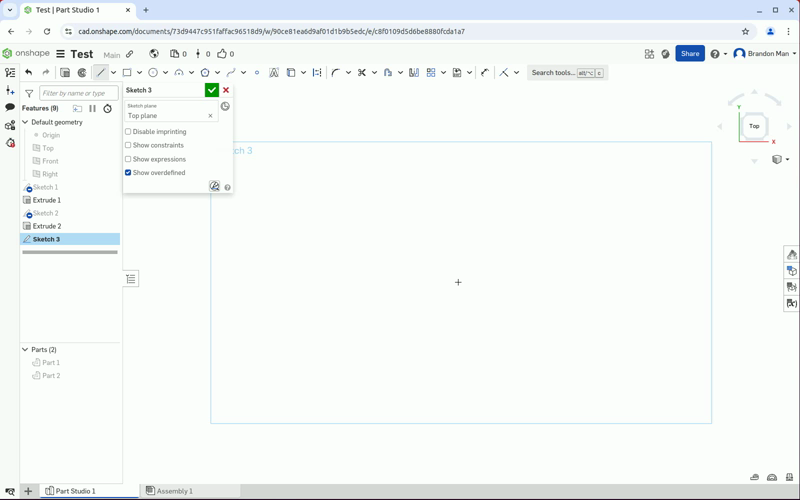
click(458, 281)
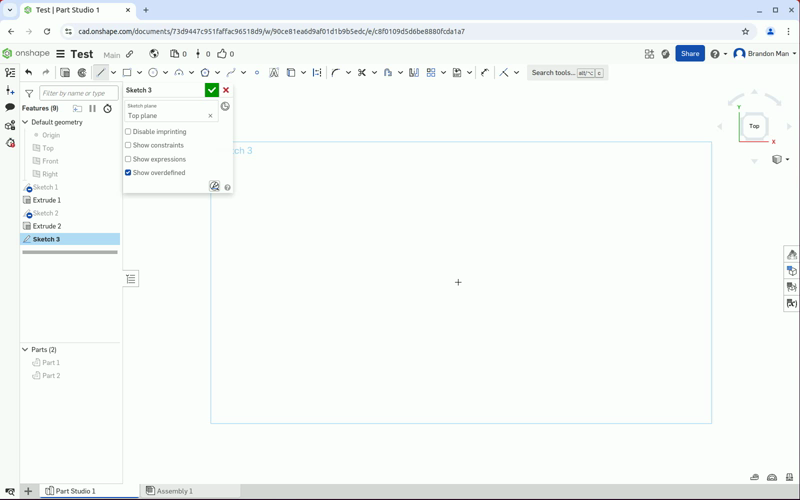
key_up(shift)
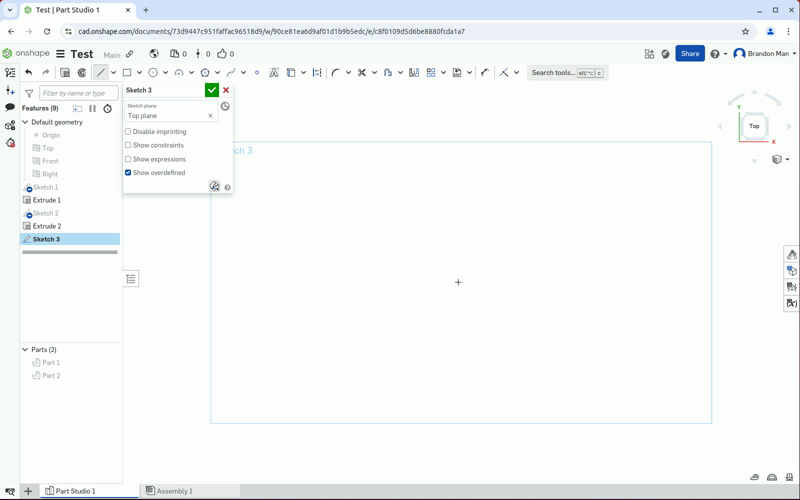
key_down(shift)
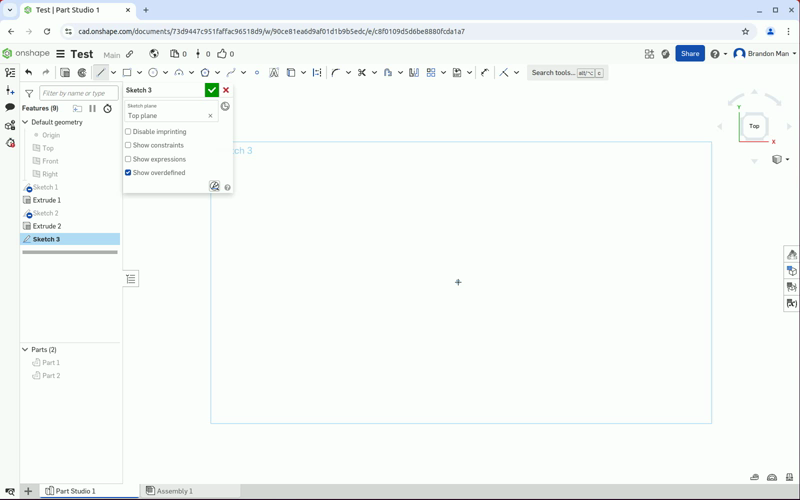
mouse_move(488, 281)
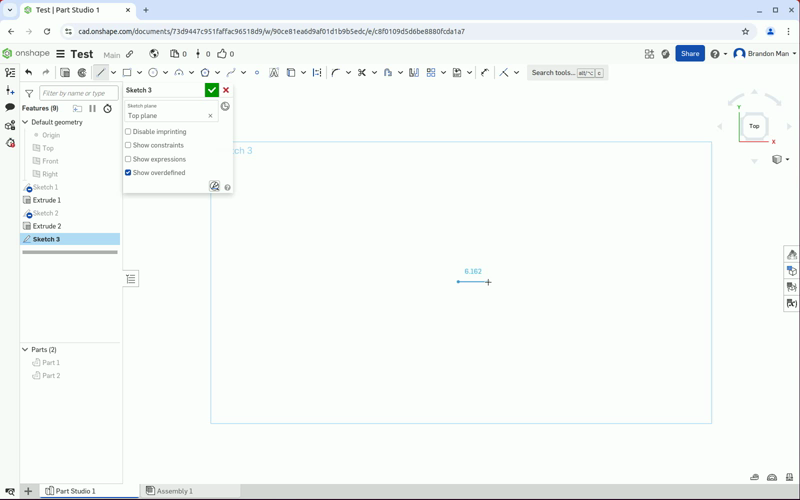
mouse_move(459, 281)
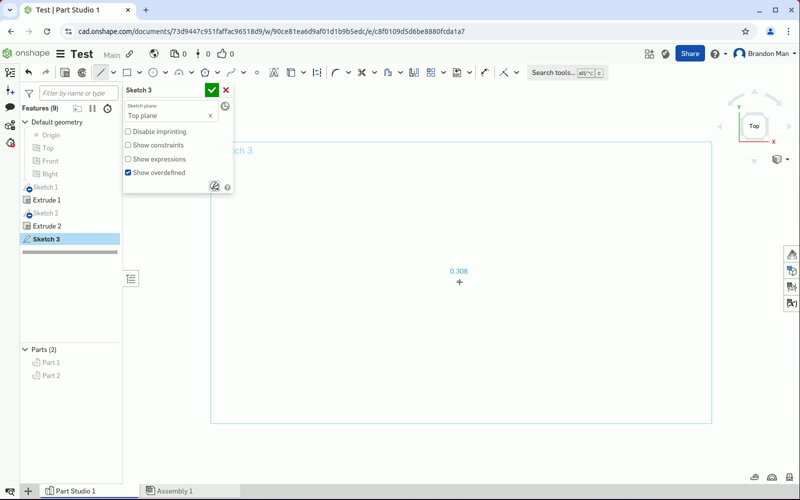
scroll(6)
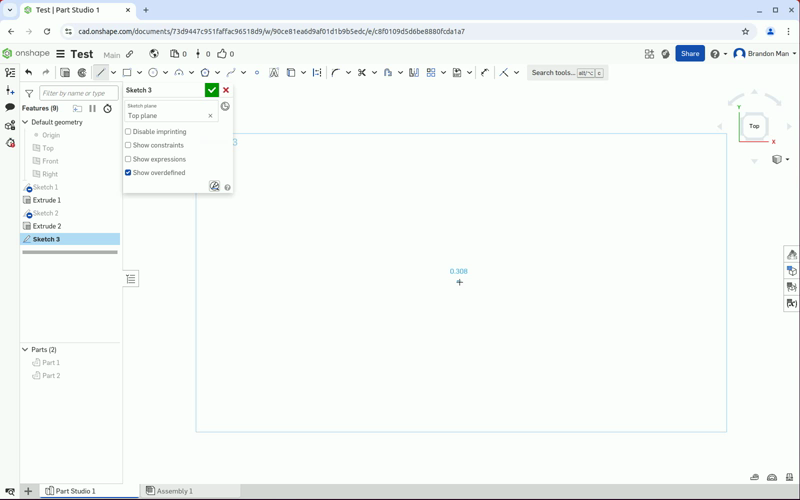
scroll(6)
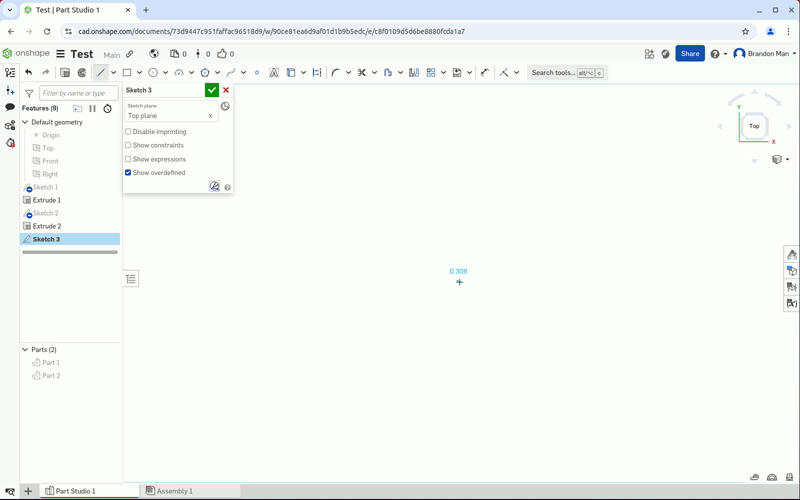
scroll(6)
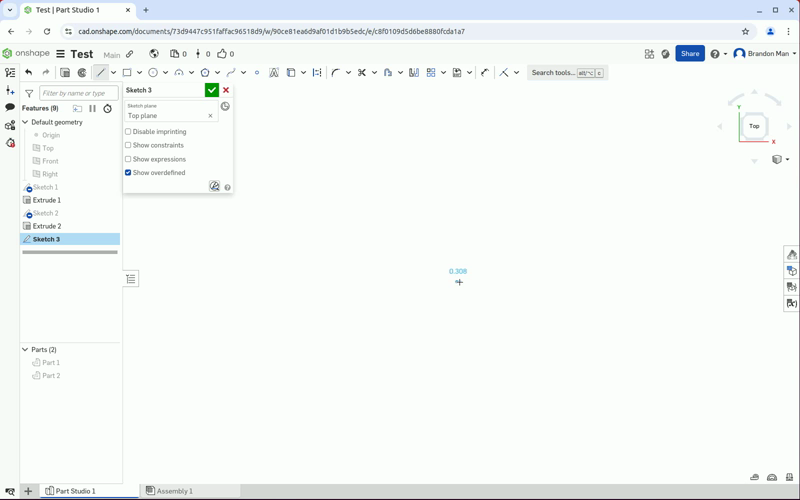
scroll(6)
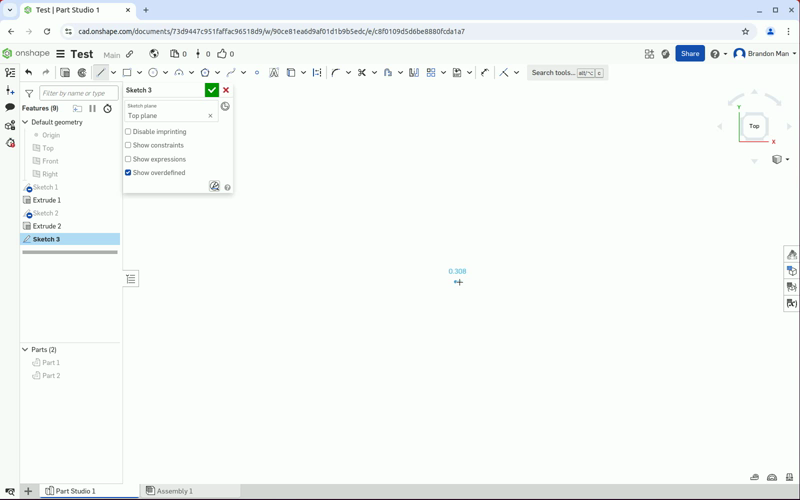
scroll(6)
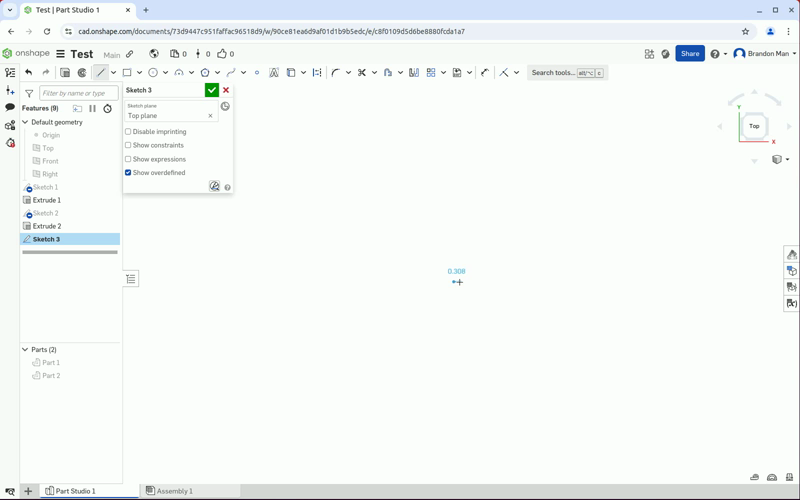
scroll(6)
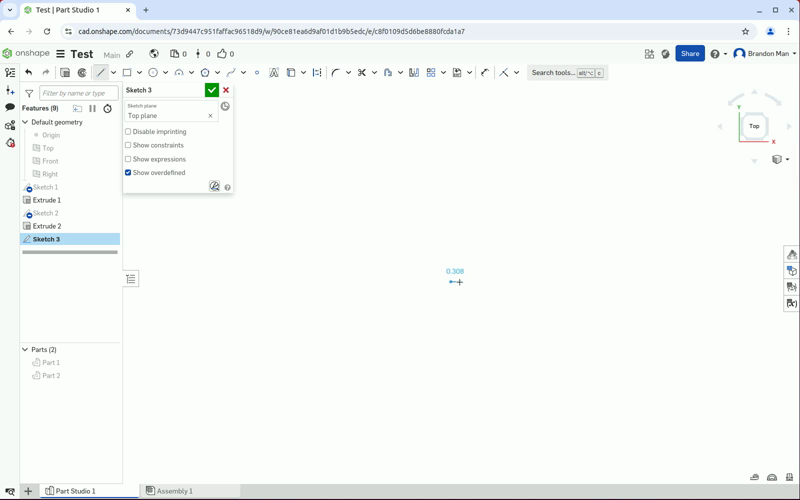
scroll(6)
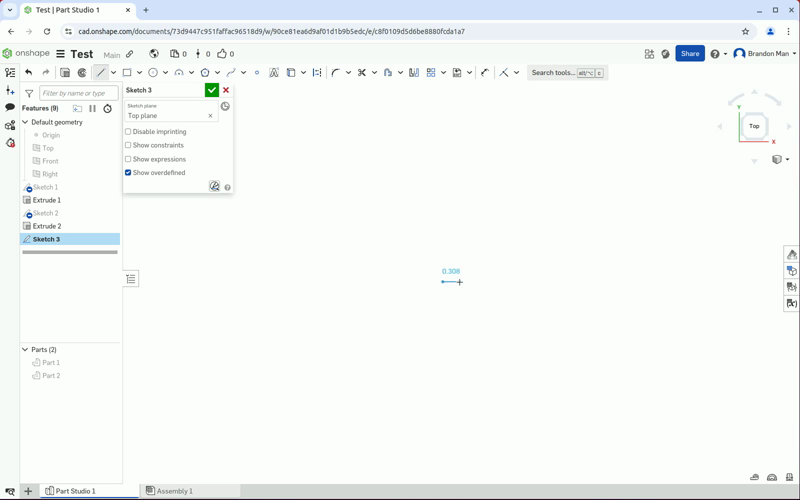
click(459, 281)
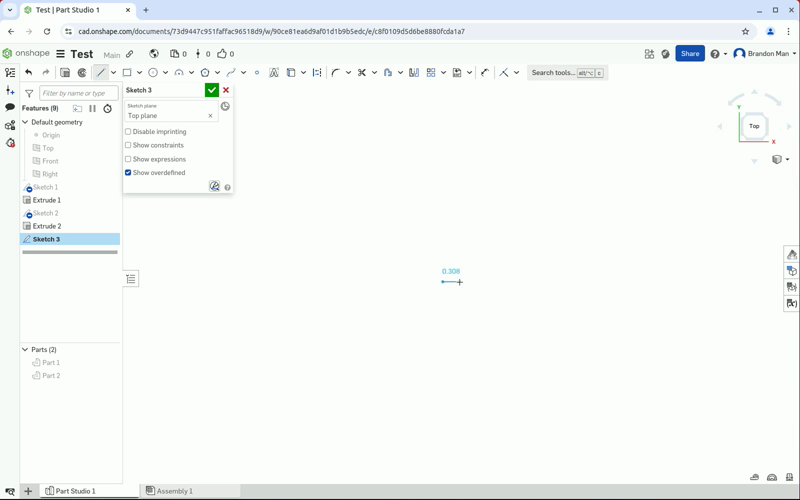
scroll(-6)
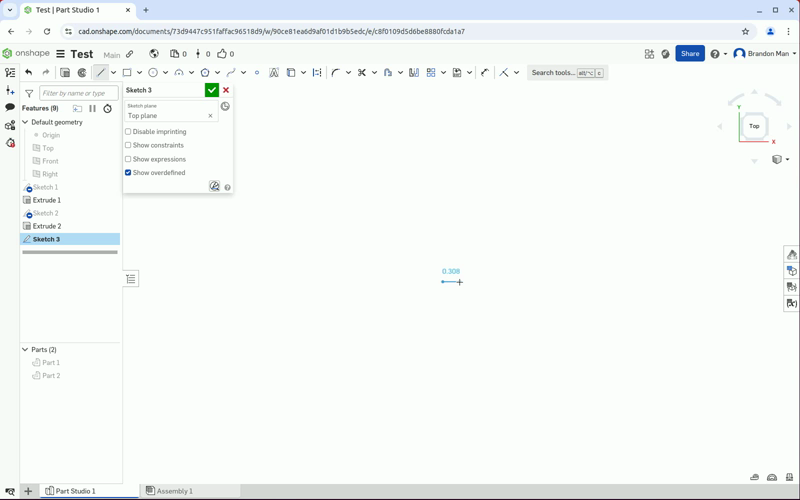
scroll(-6)
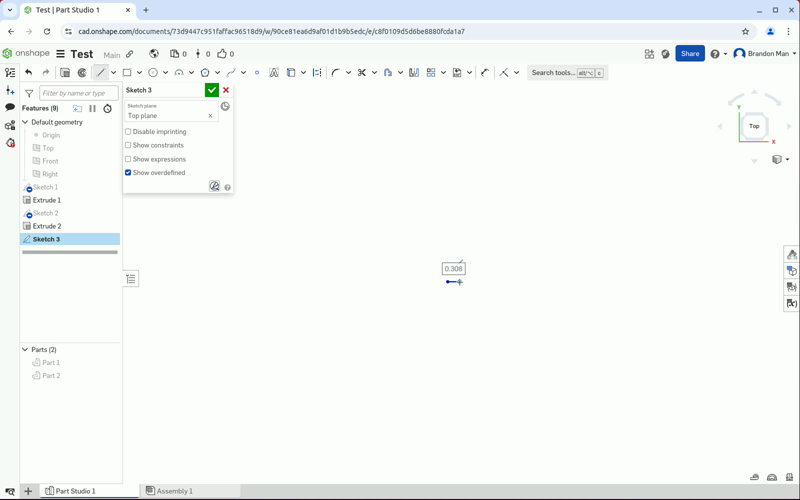
scroll(-6)
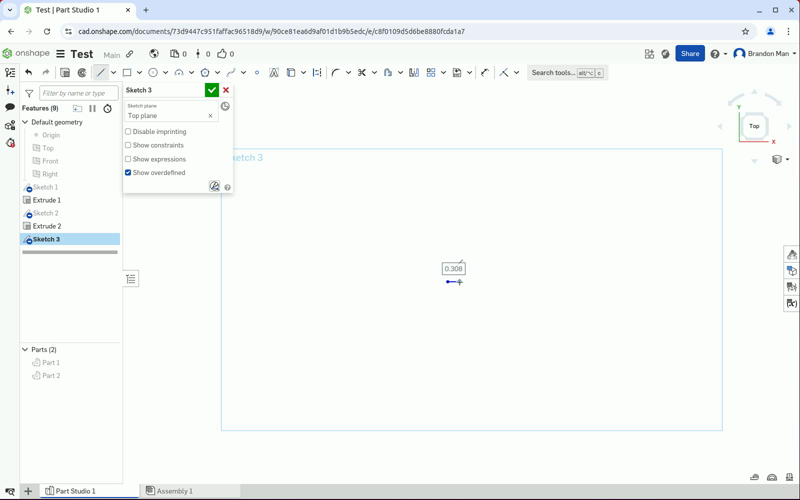
scroll(-6)
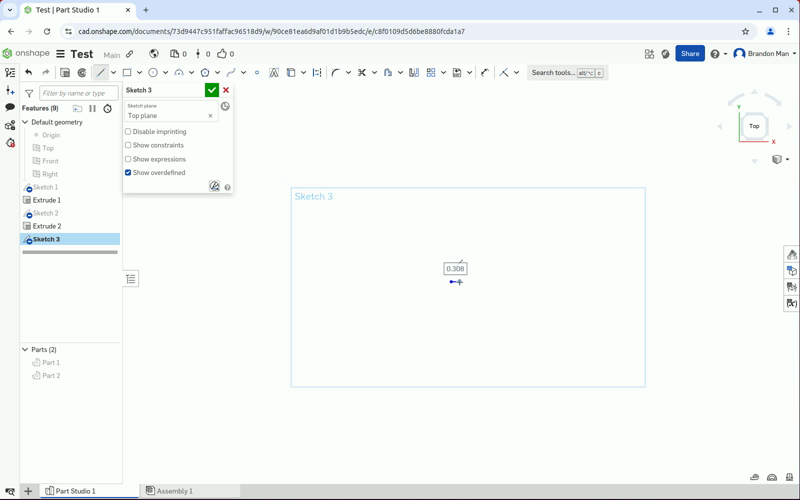
scroll(-6)
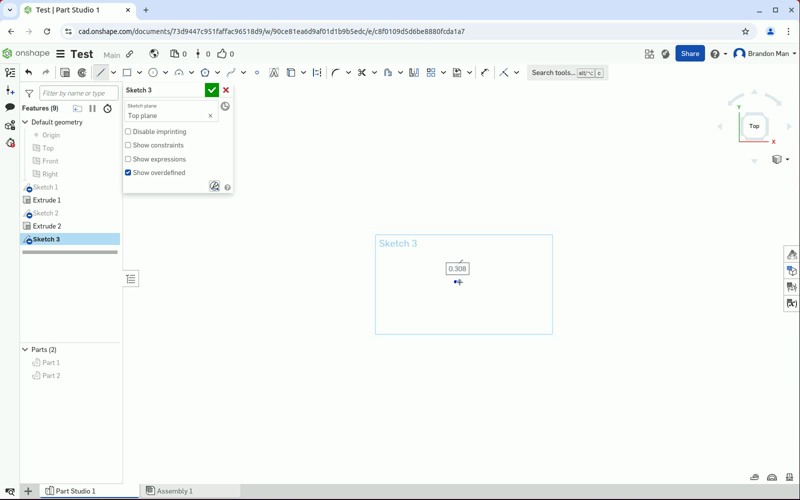
scroll(-6)
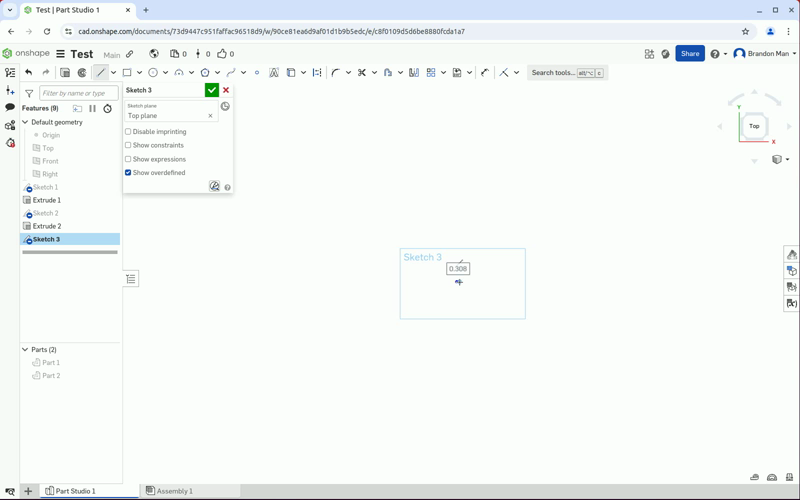
scroll(-6)
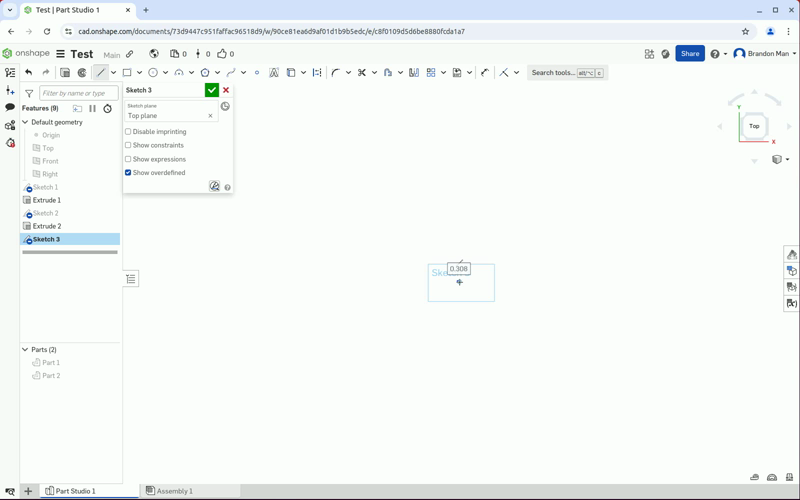
key_up(shift)
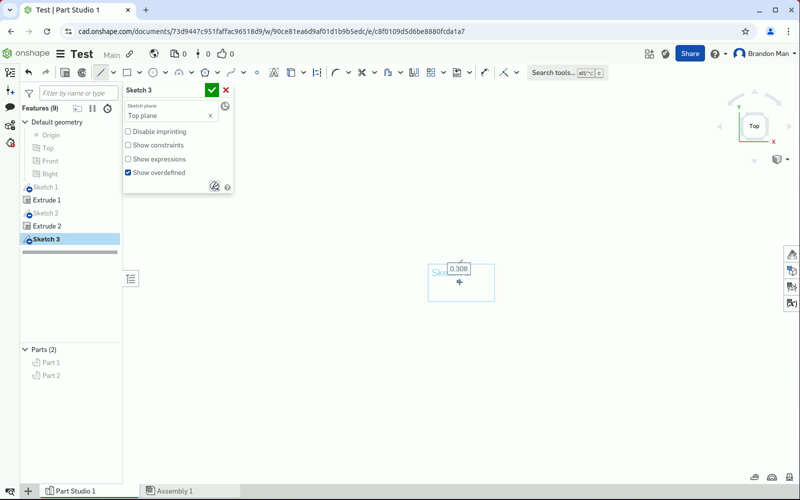
key_down(shift)
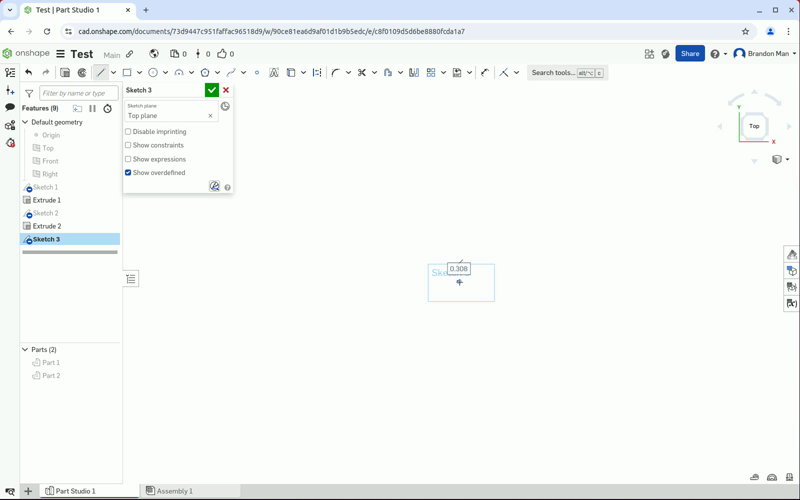
mouse_move(489, 281)
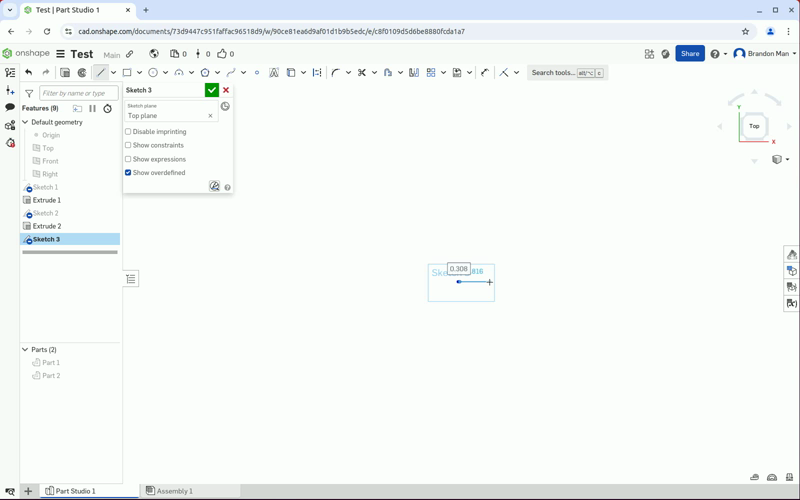
mouse_move(459, 229)
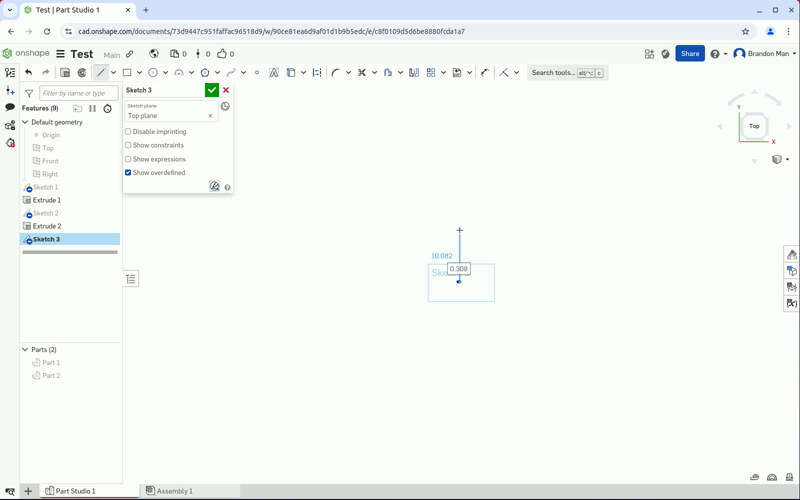
click(459, 229)
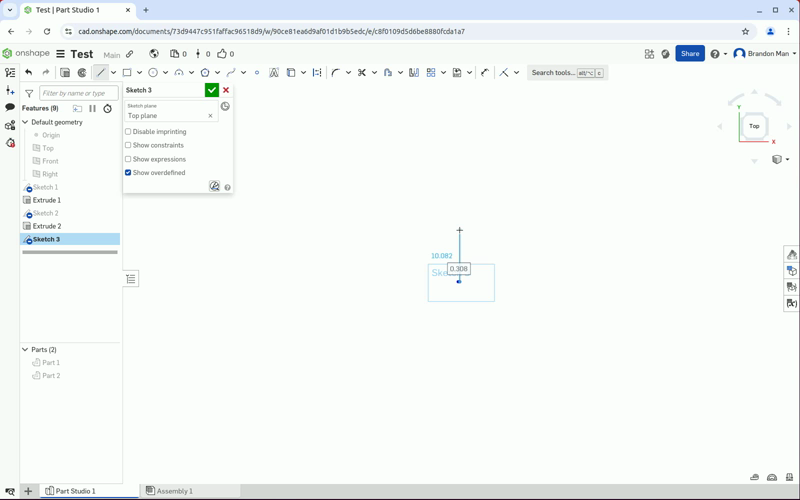
key_up(shift)
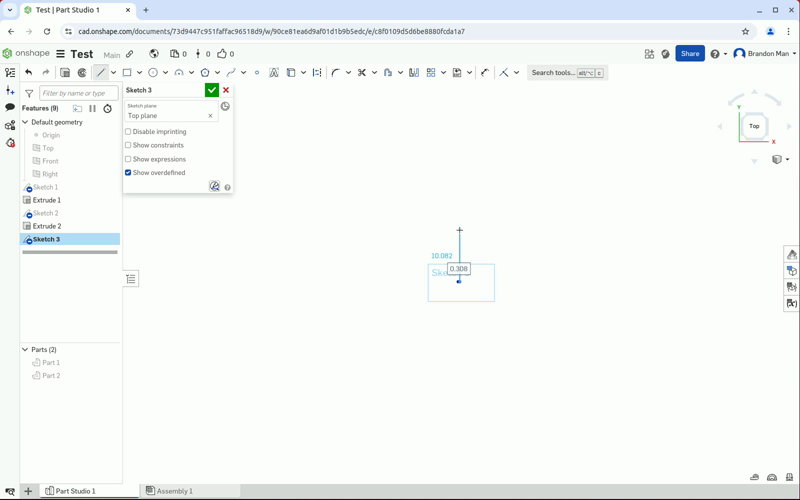
key_down(shift)
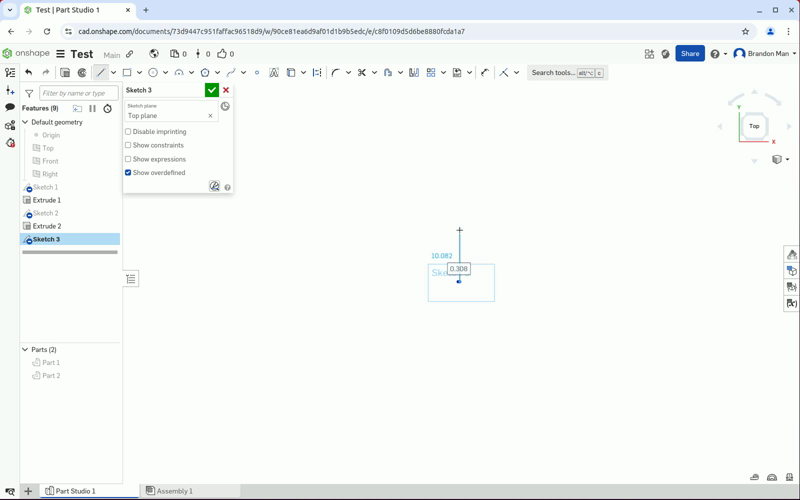
mouse_move(489, 229)
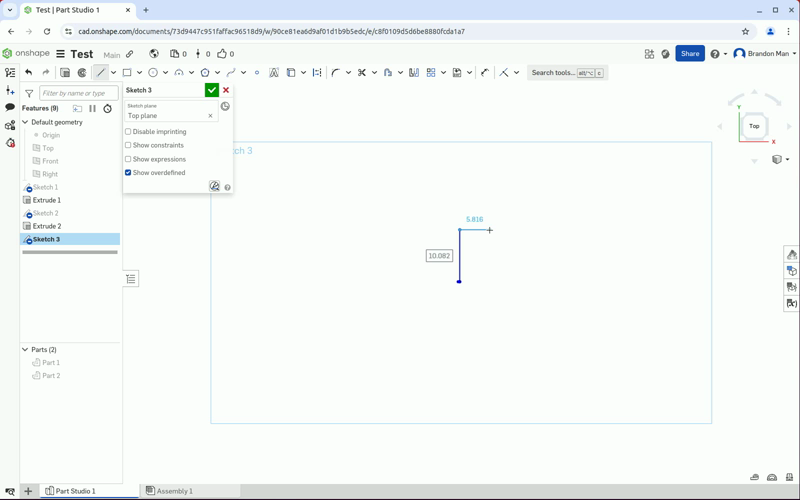
mouse_move(458, 229)
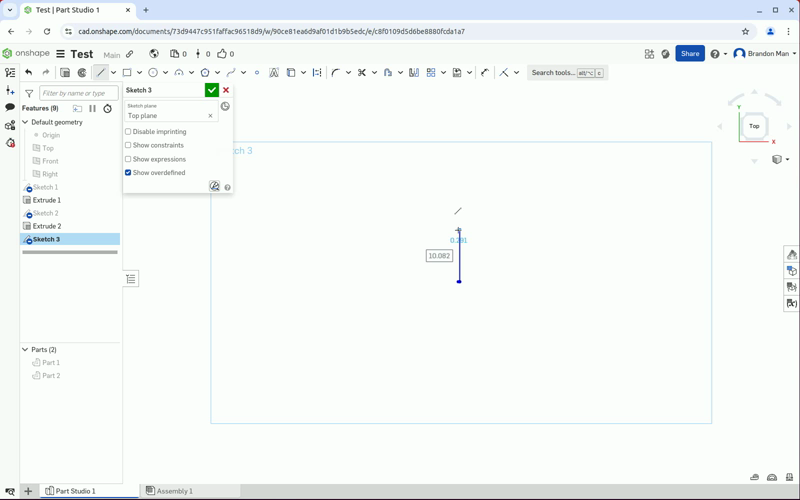
scroll(6)
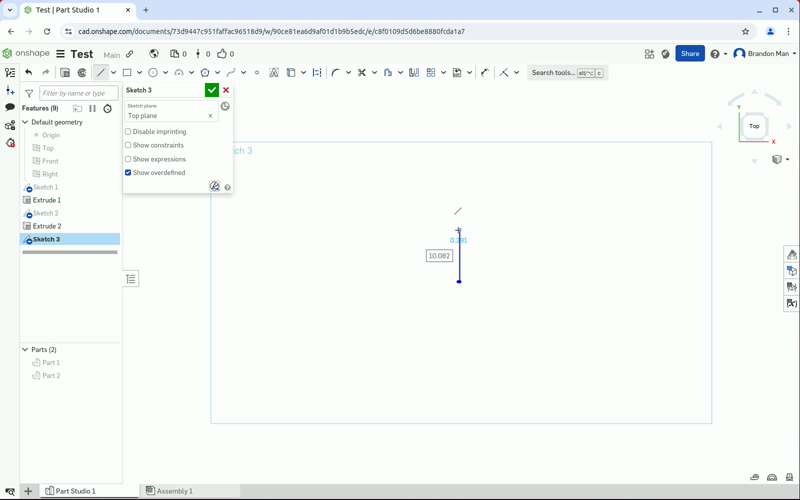
scroll(6)
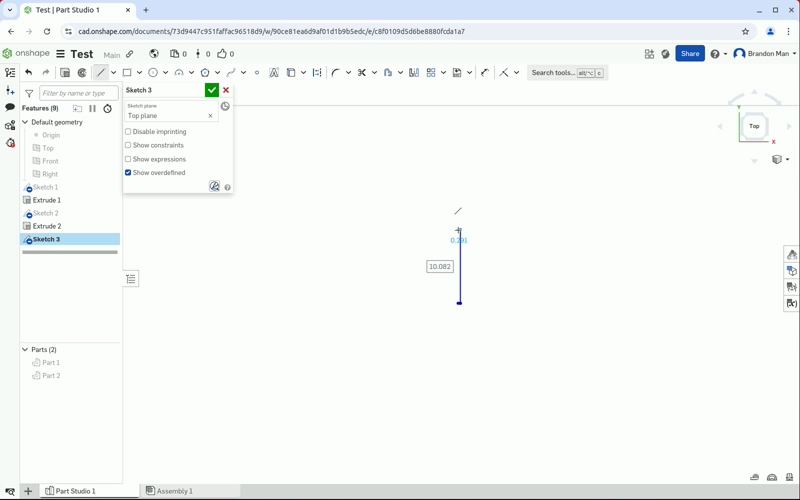
scroll(6)
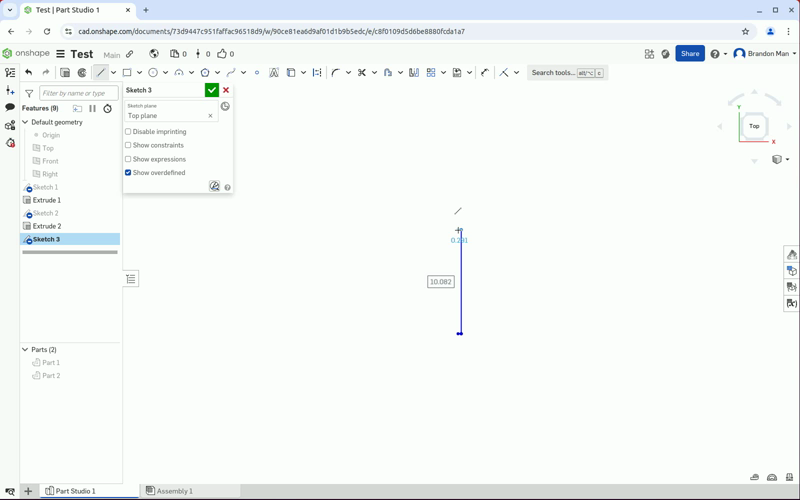
scroll(6)
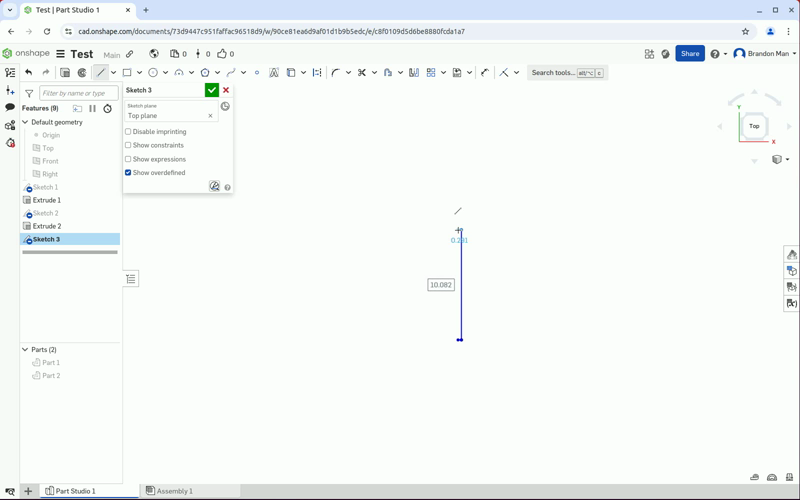
scroll(6)
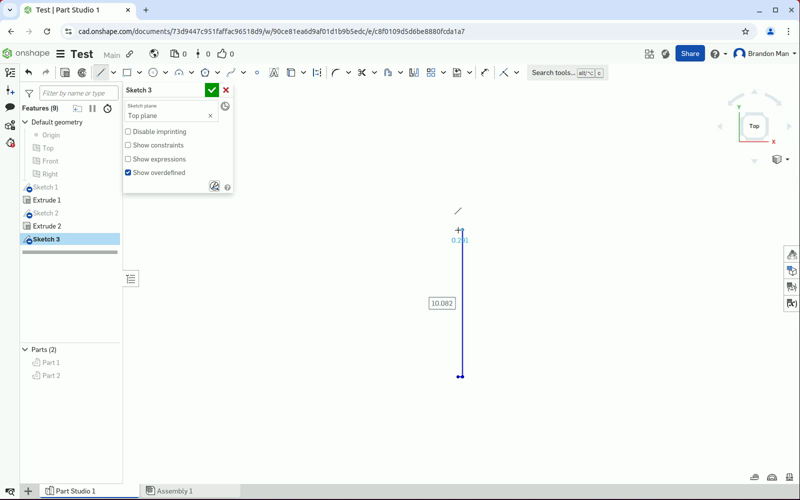
scroll(6)
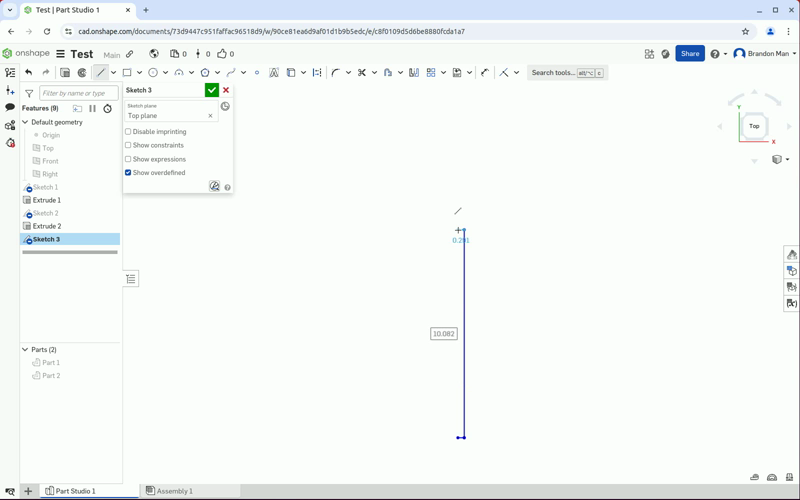
scroll(6)
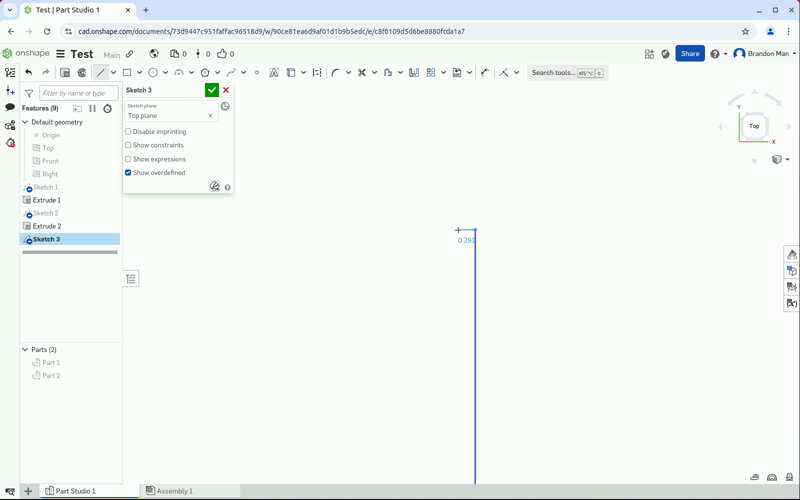
click(458, 229)
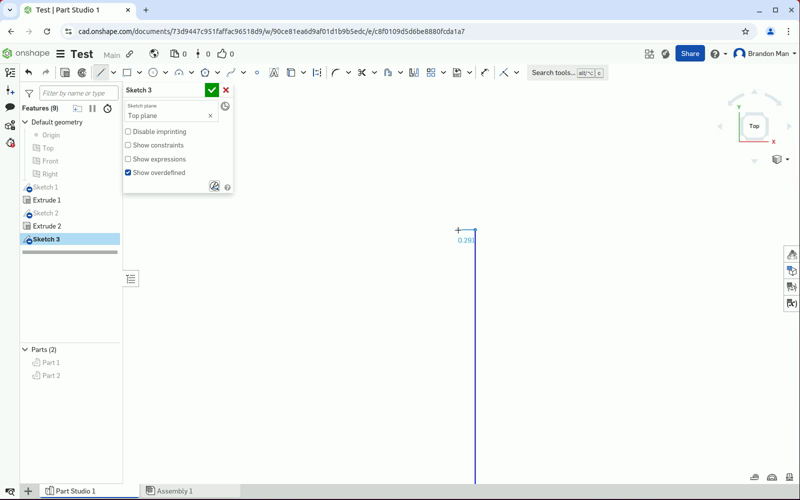
scroll(-6)
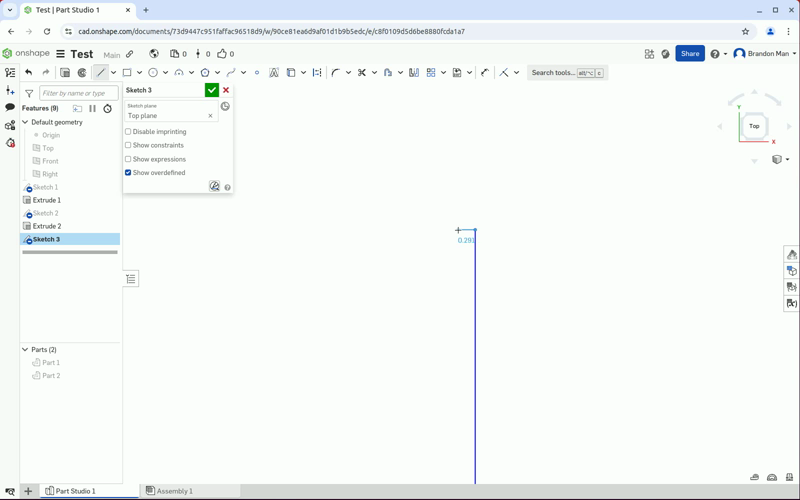
scroll(-6)
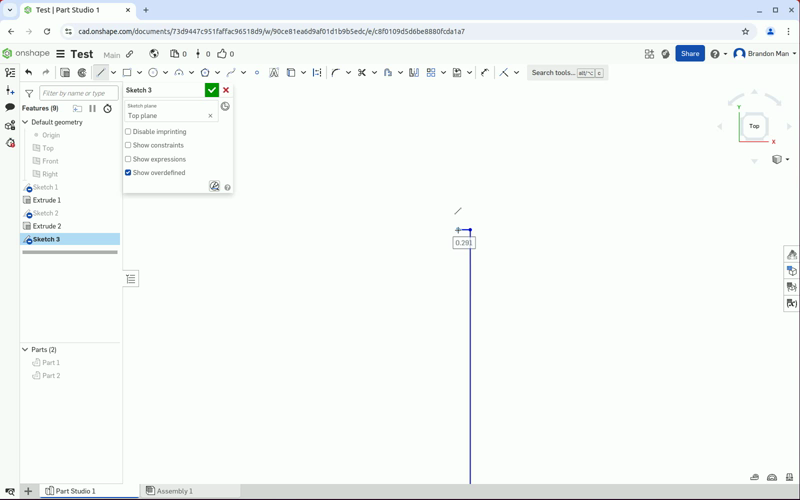
scroll(-6)
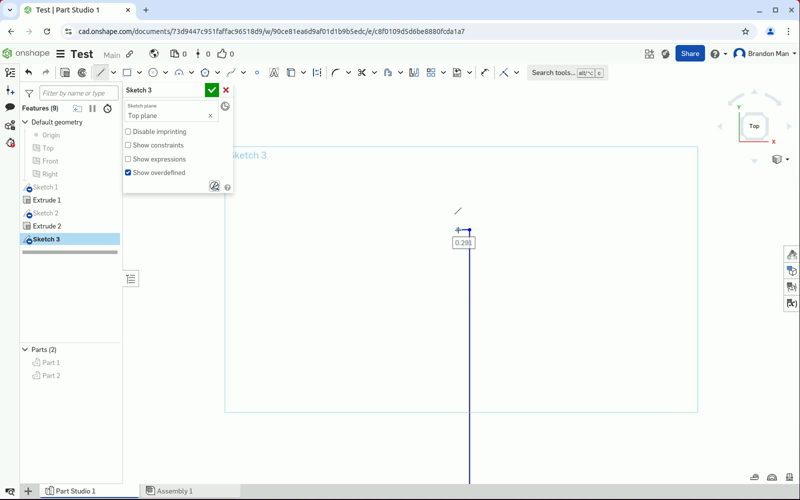
scroll(-6)
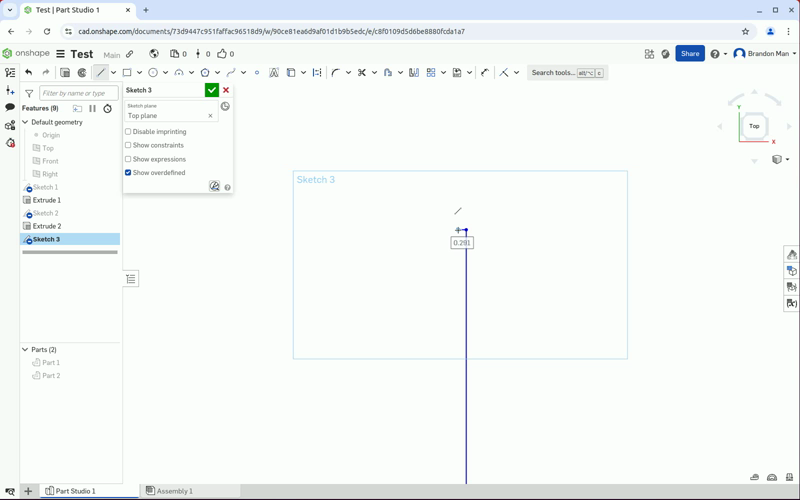
scroll(-6)
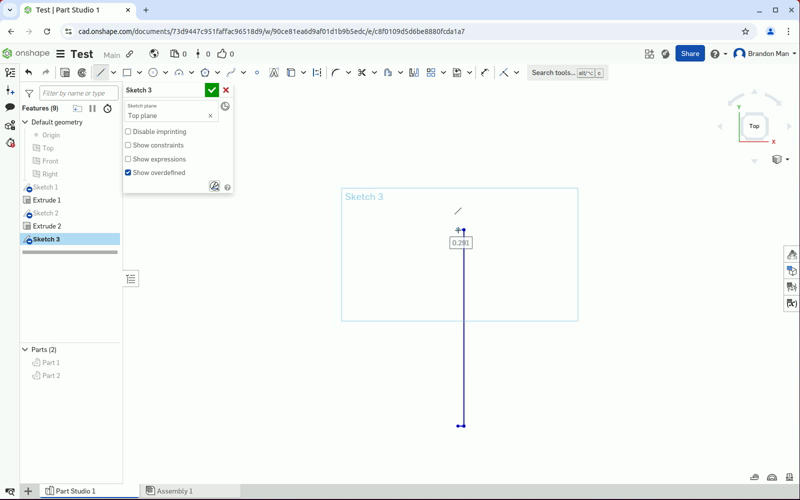
scroll(-6)
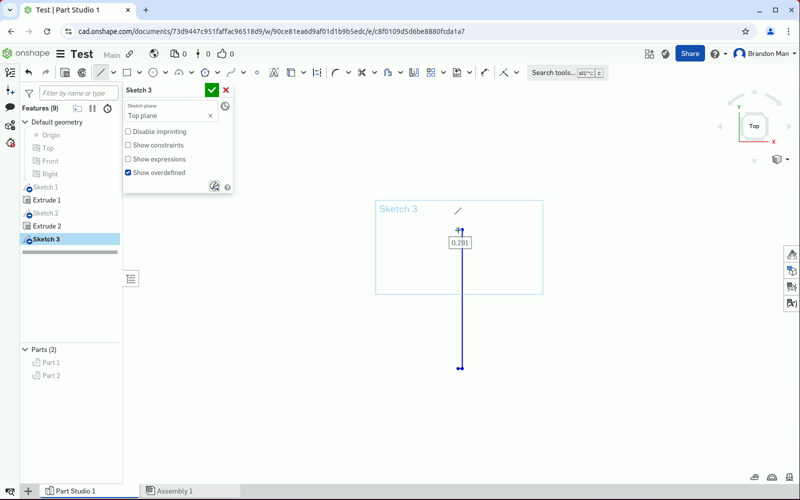
scroll(-6)
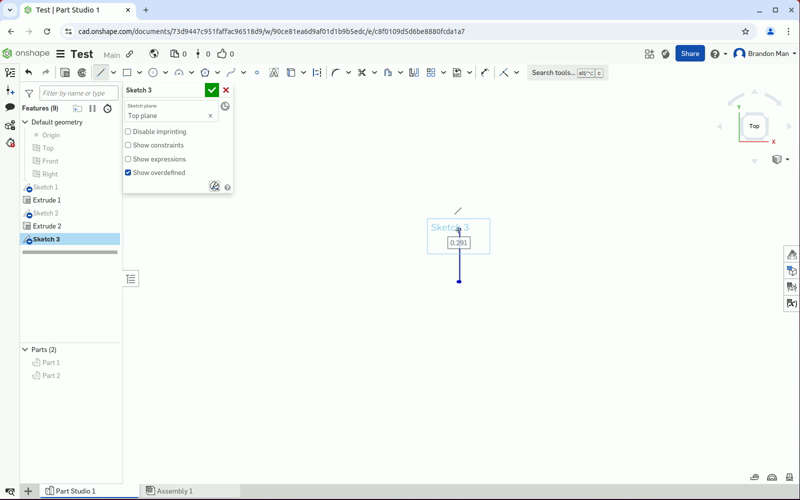
key_up(shift)
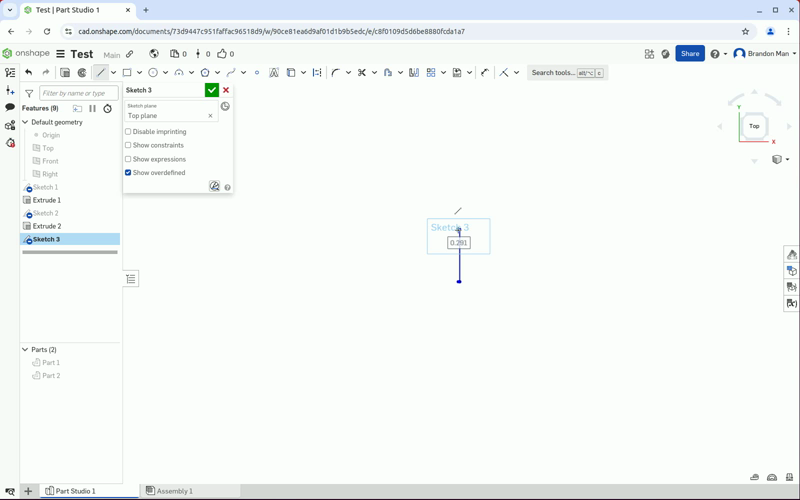
mouse_move(488, 229)
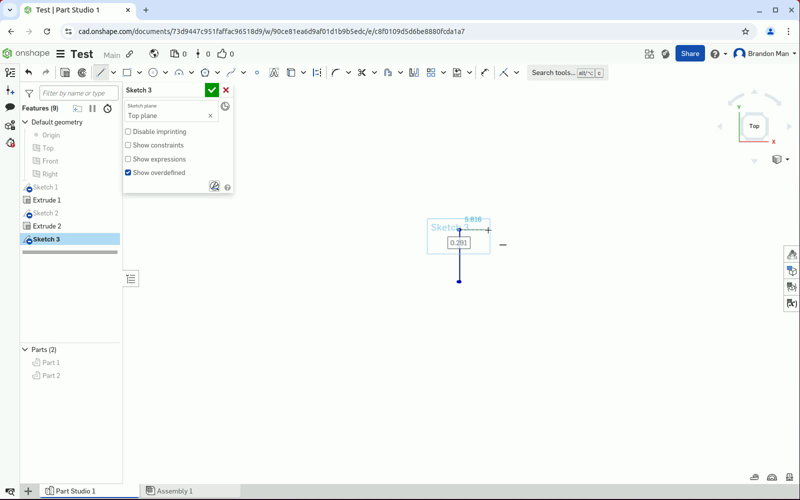
key_down(shift)
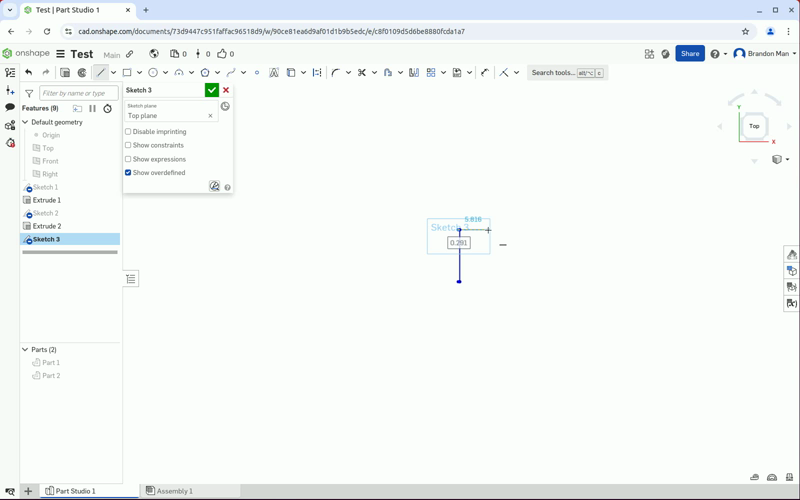
mouse_move(458, 281)
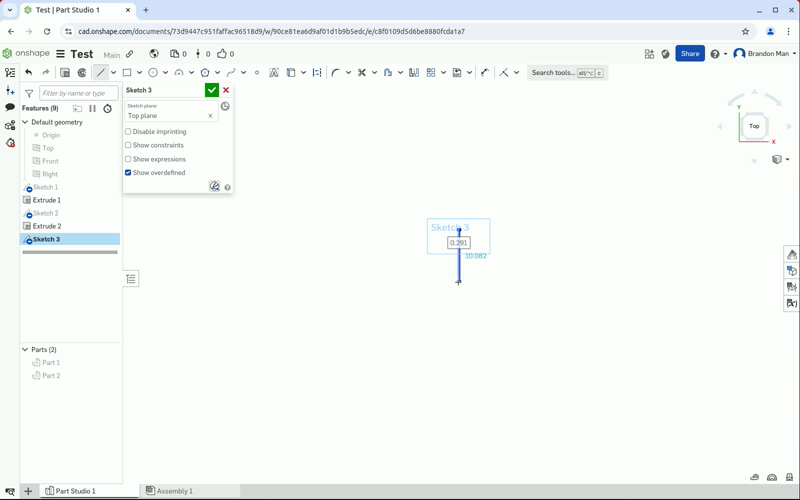
scroll(6)
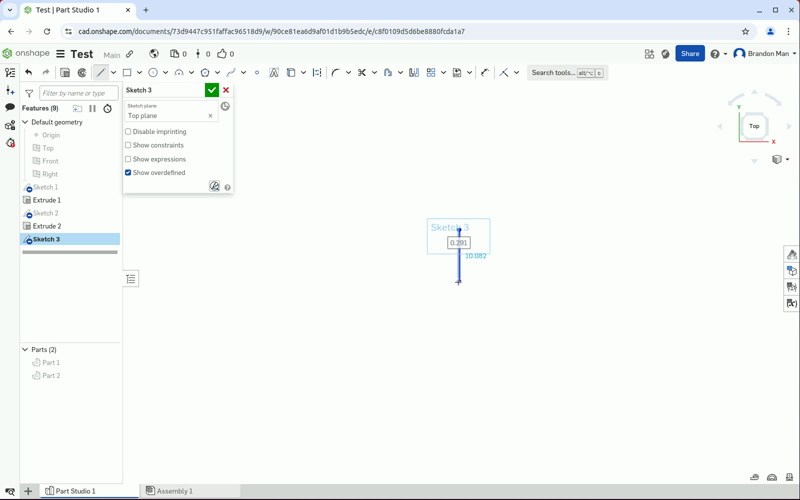
scroll(6)
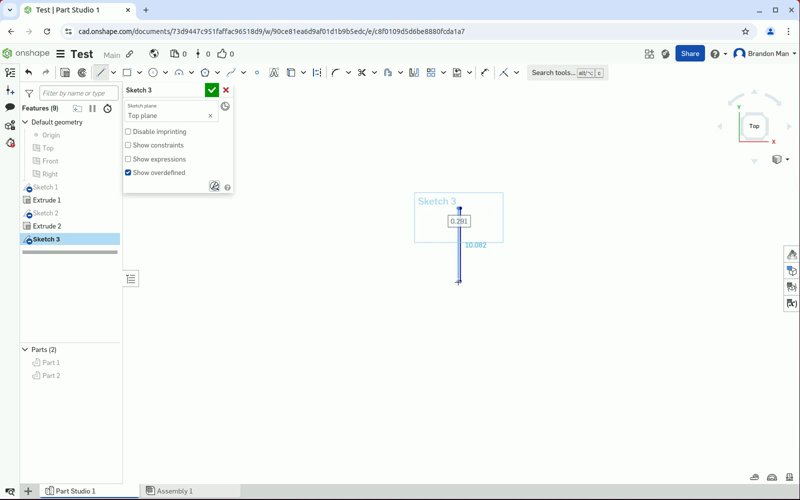
scroll(6)
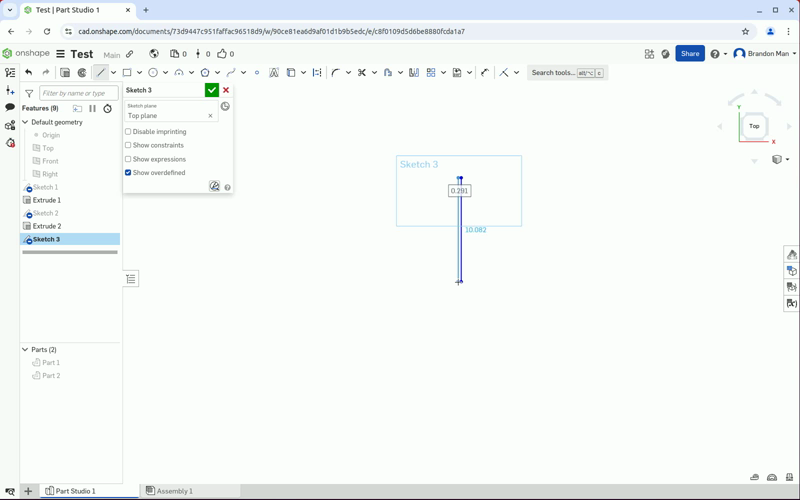
scroll(6)
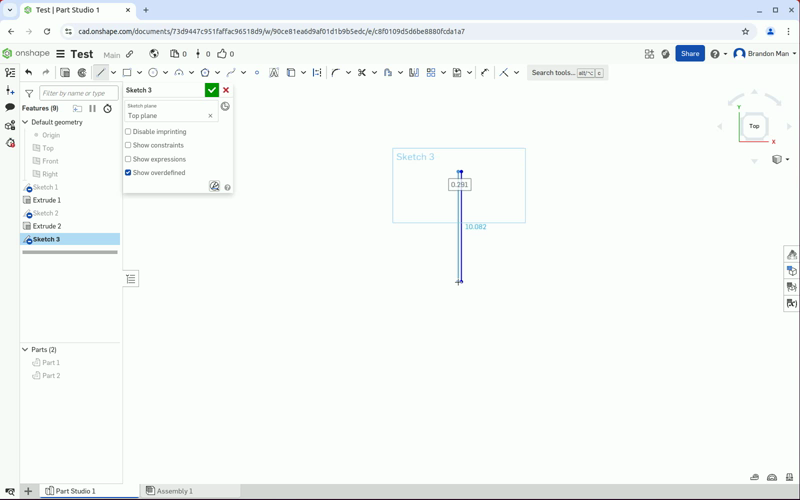
scroll(6)
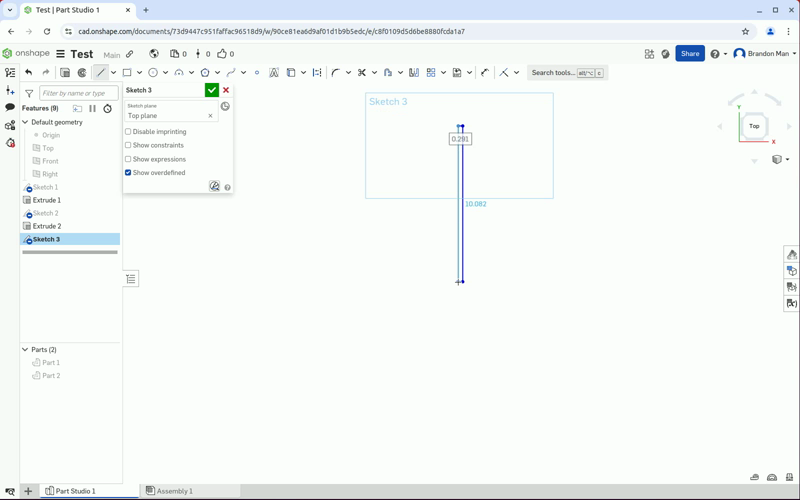
scroll(6)
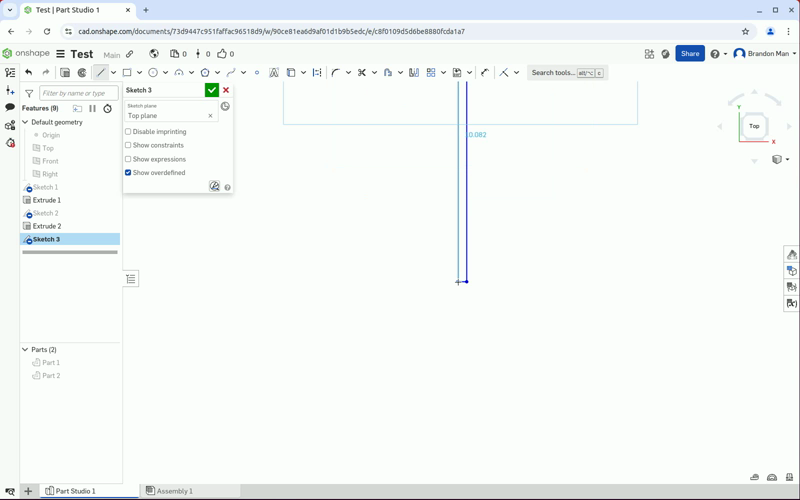
scroll(6)
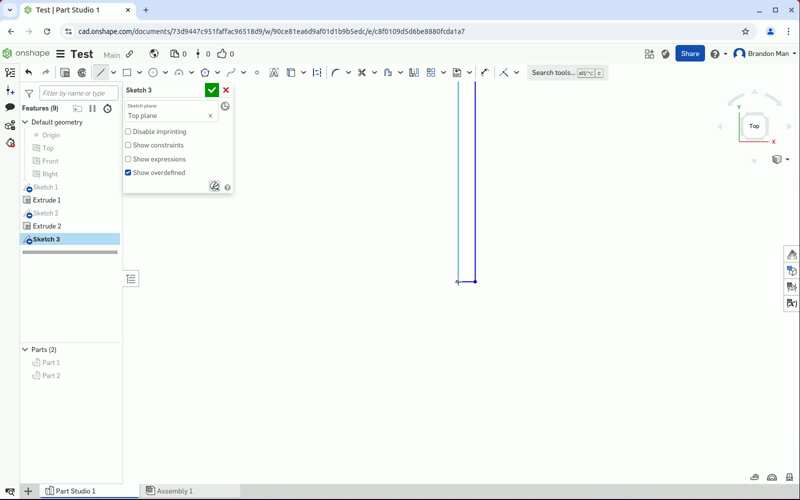
key_up(shift)
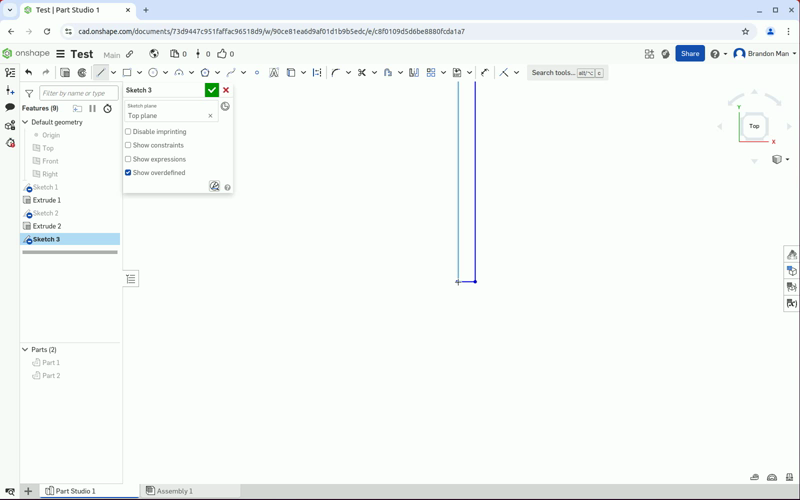
click(458, 281)
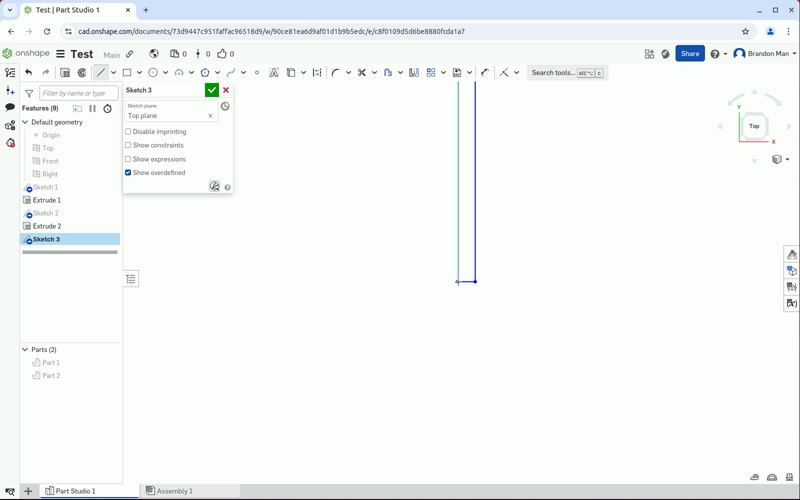
scroll(-6)
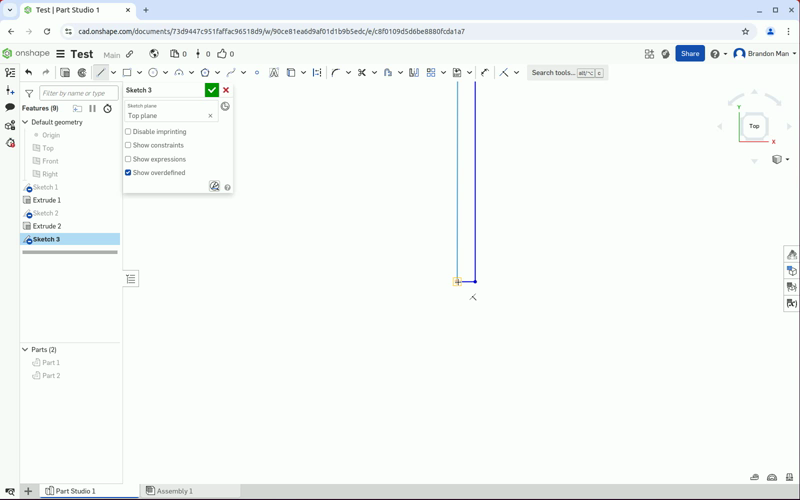
scroll(-6)
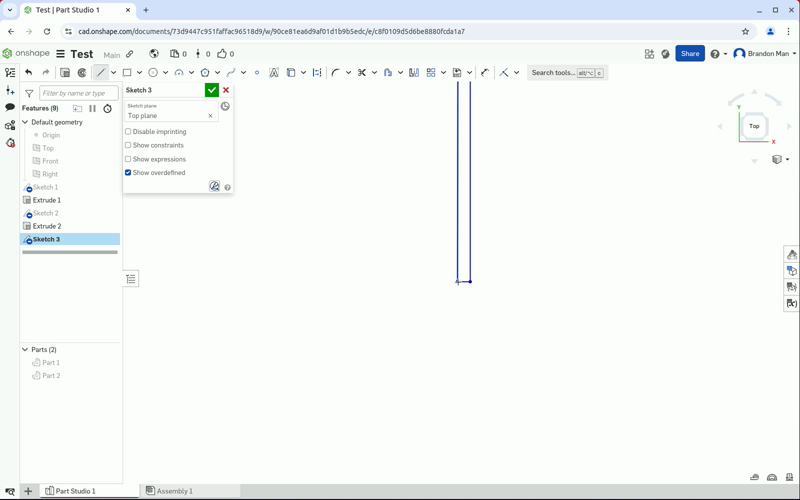
scroll(-6)
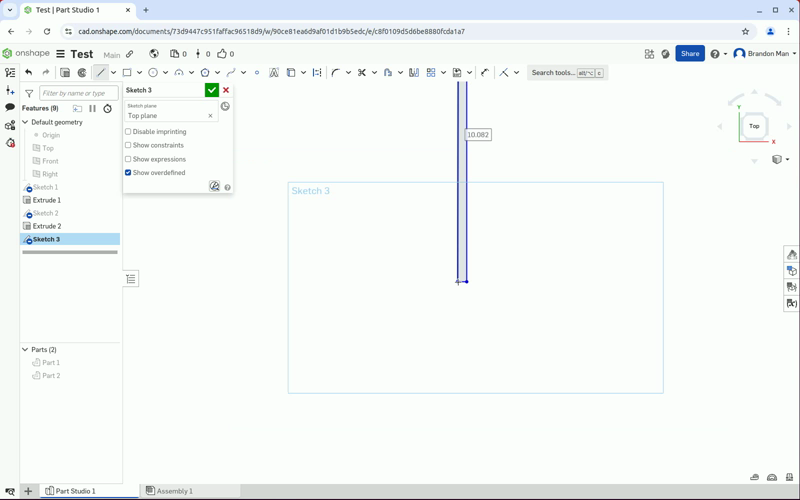
scroll(-6)
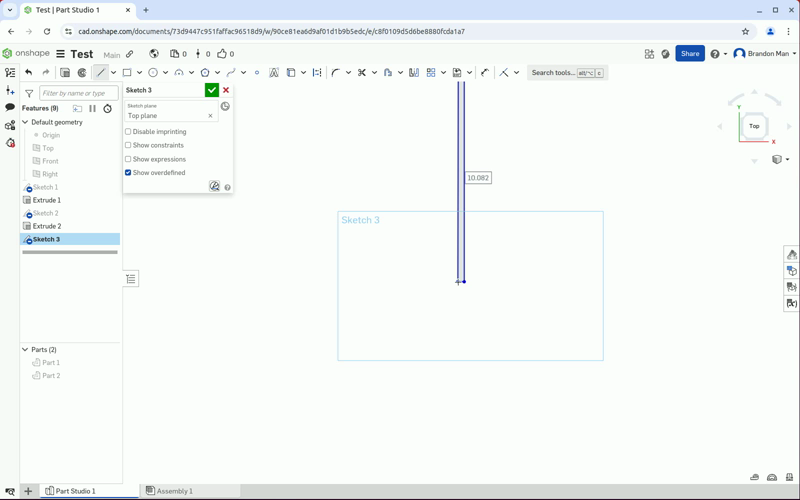
scroll(-6)
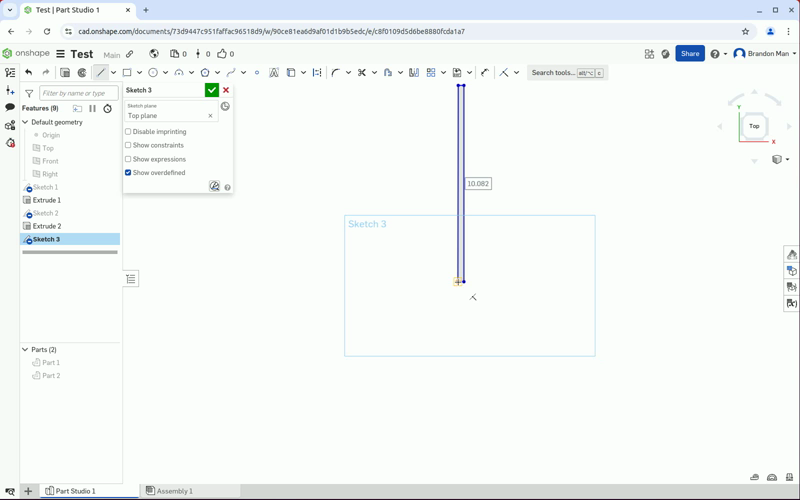
scroll(-6)
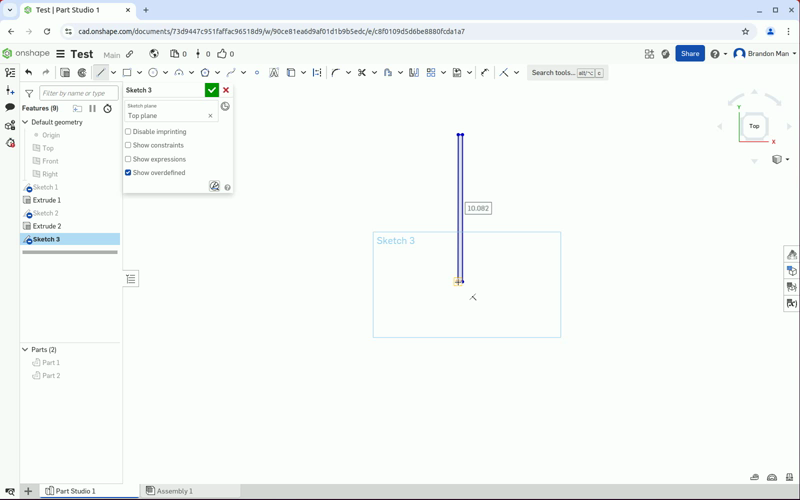
scroll(-6)
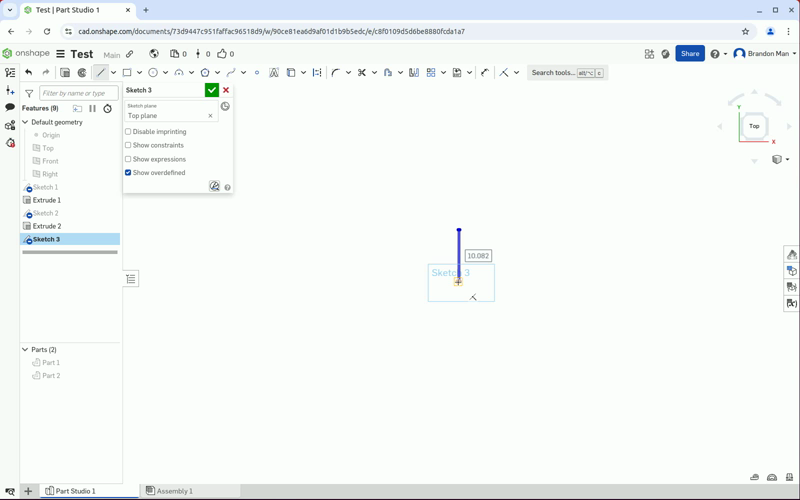
key(esc)
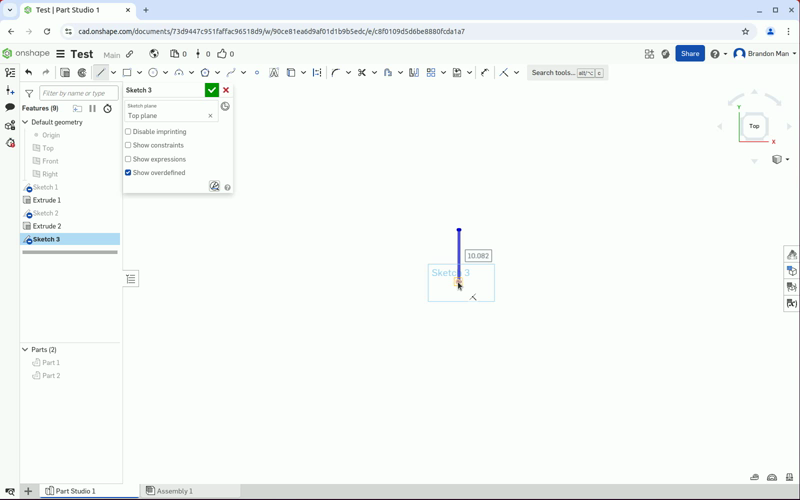
mouse_move(458, 268)
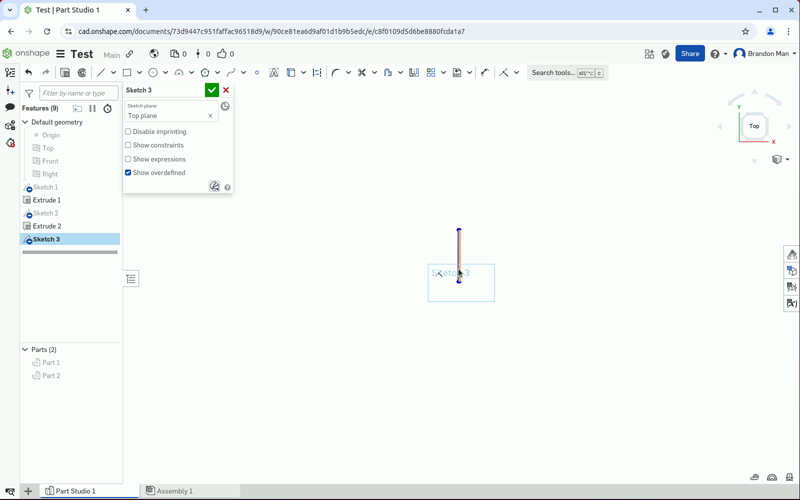
scroll(6)
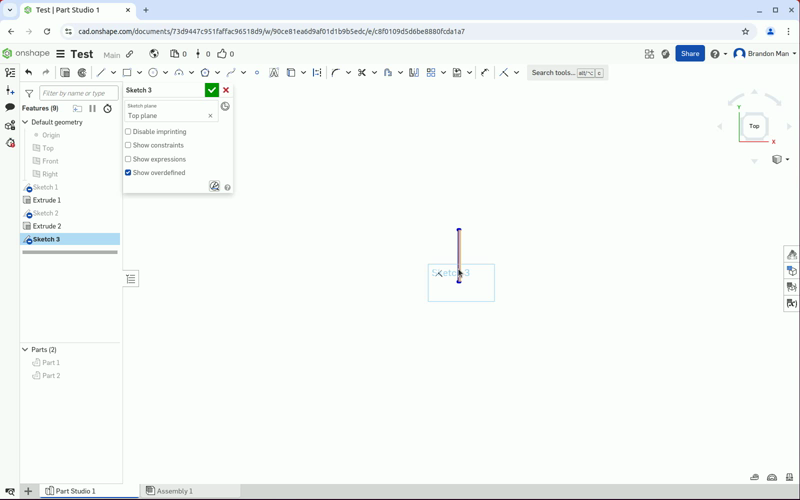
scroll(6)
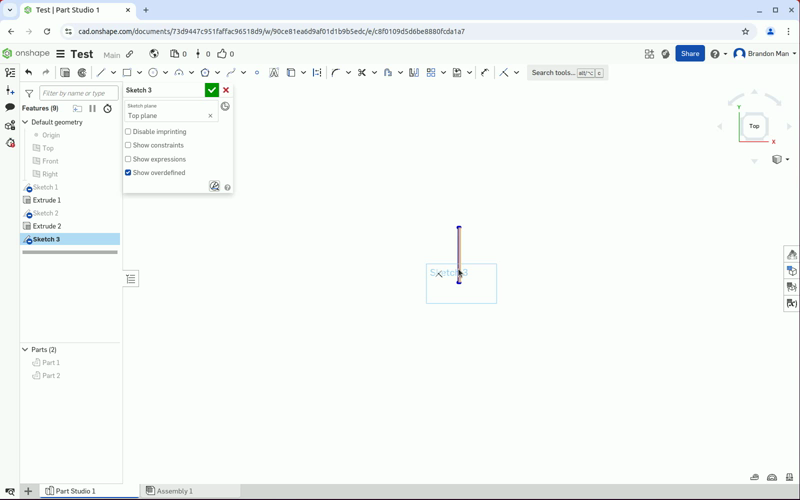
scroll(6)
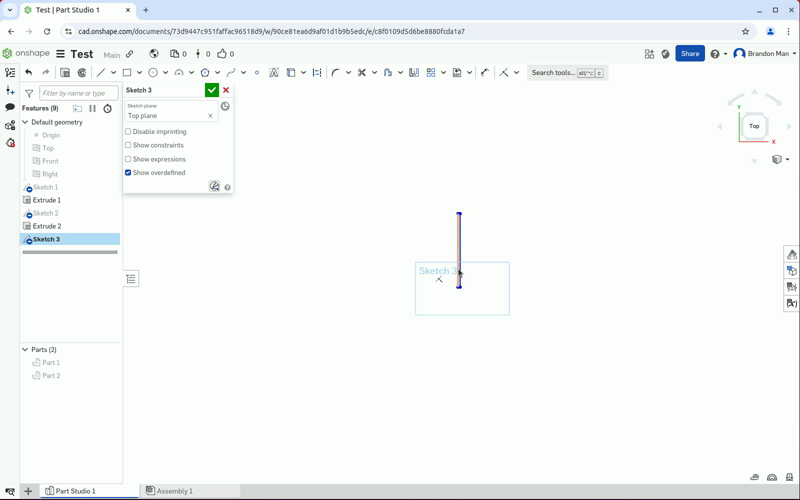
scroll(6)
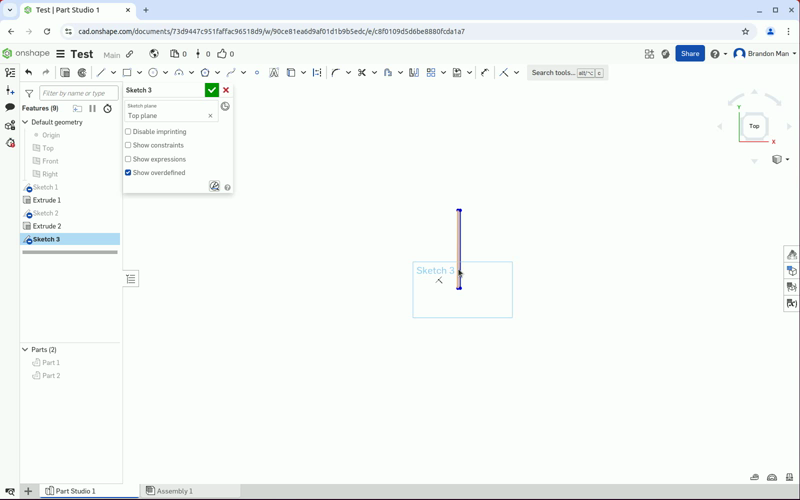
scroll(6)
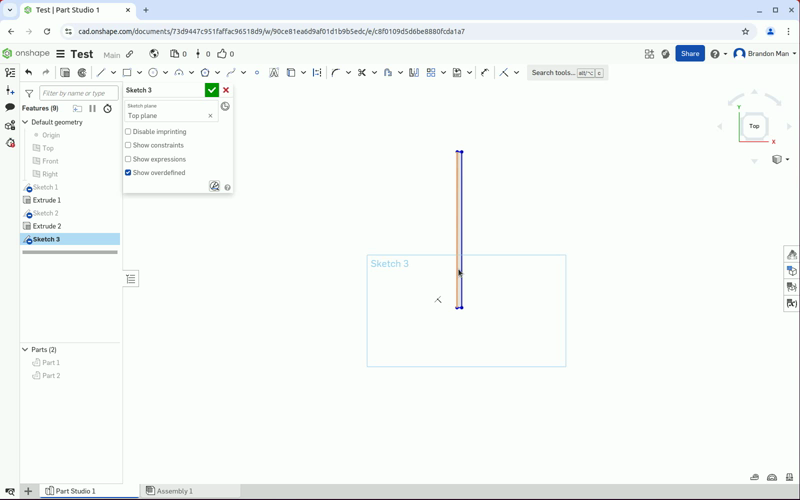
scroll(6)
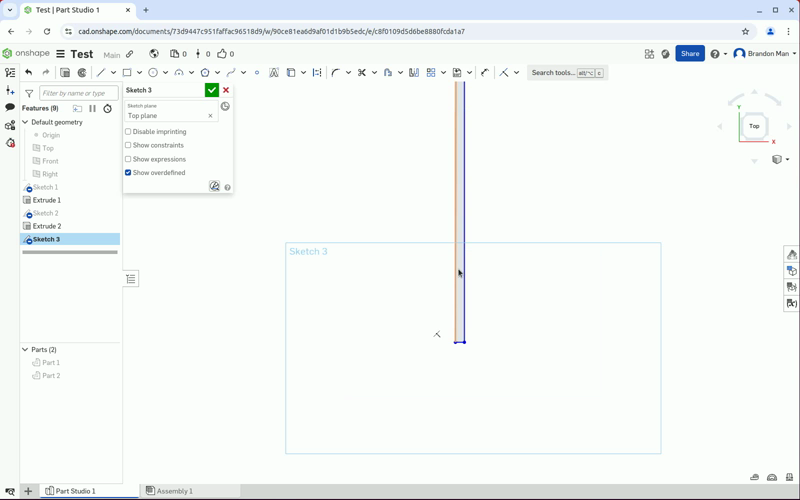
scroll(6)
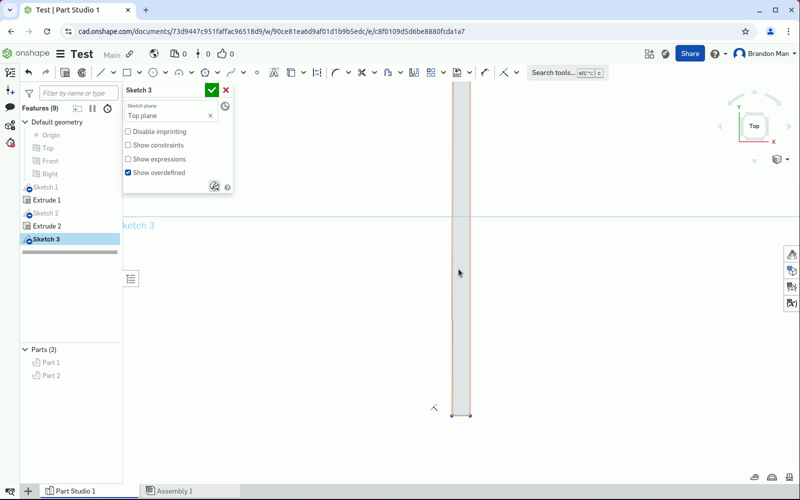
click(458, 268)
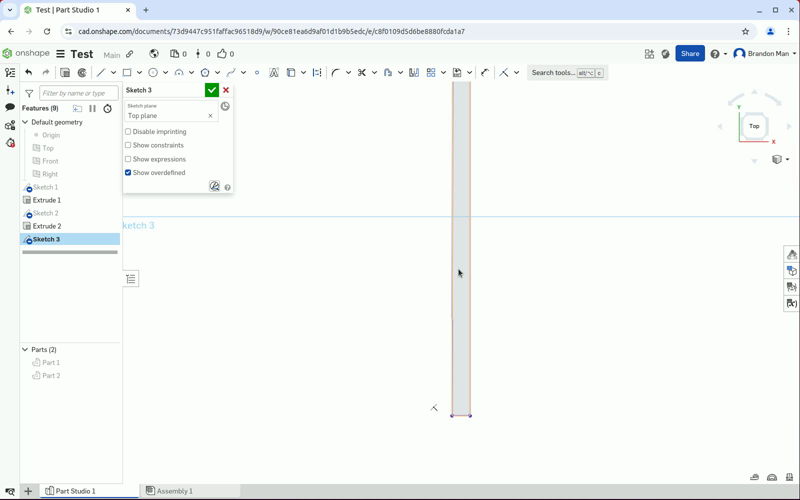
scroll(-6)
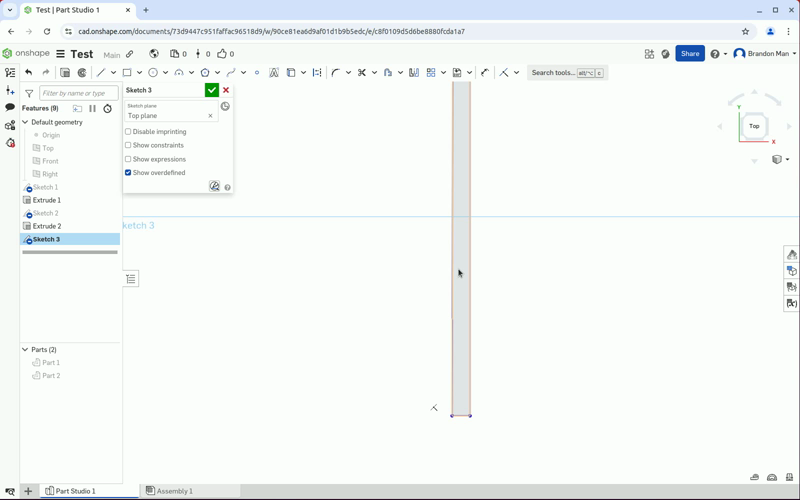
scroll(-6)
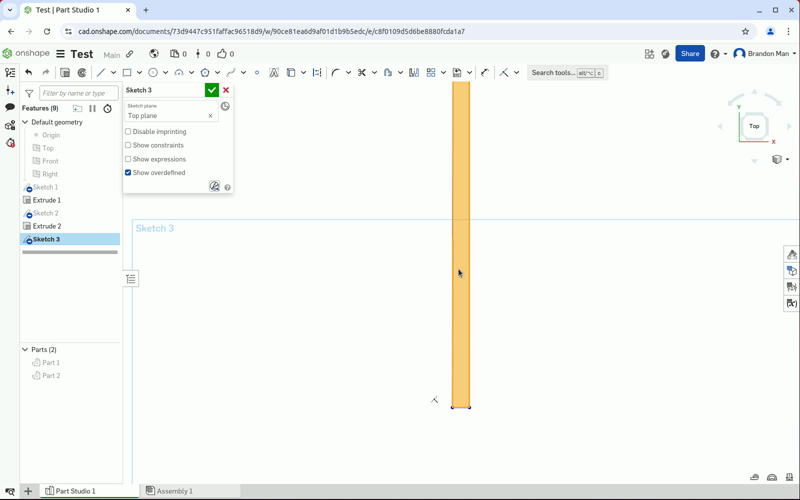
scroll(-6)
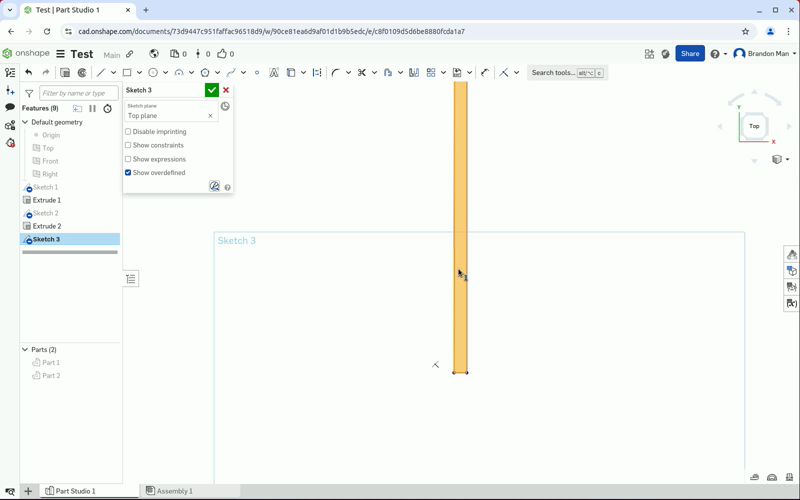
scroll(-6)
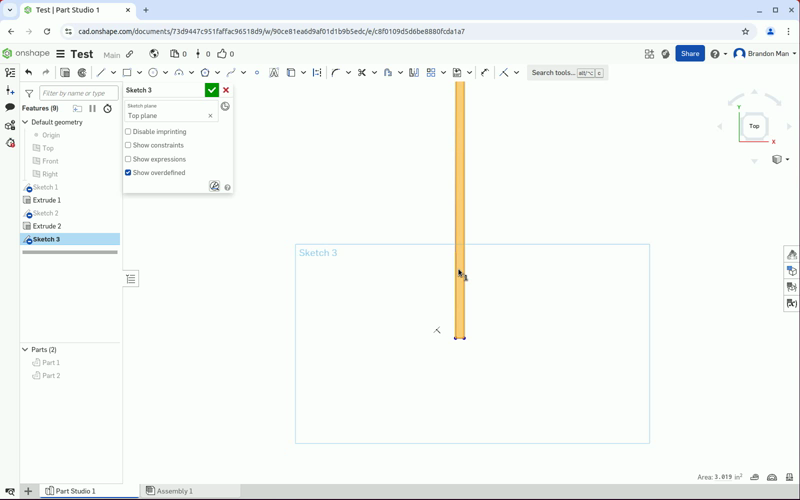
scroll(-6)
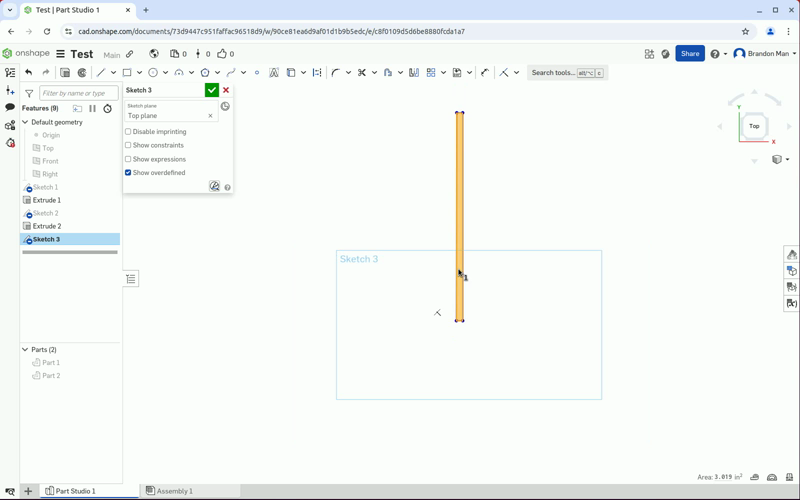
scroll(-6)
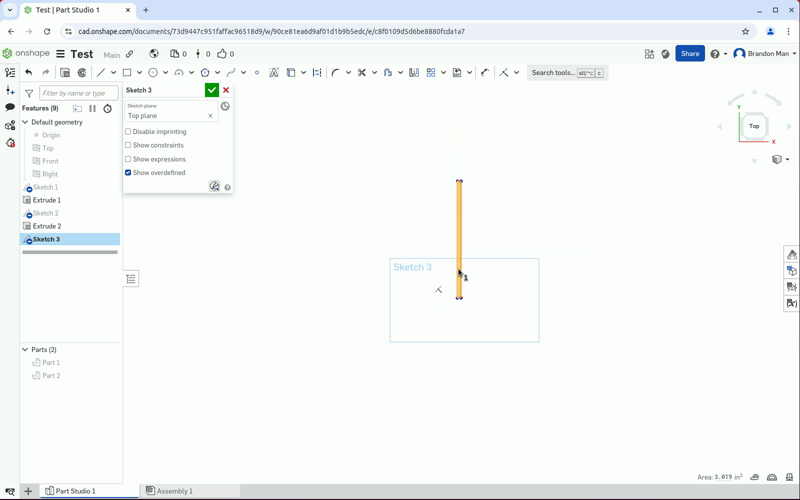
scroll(-6)
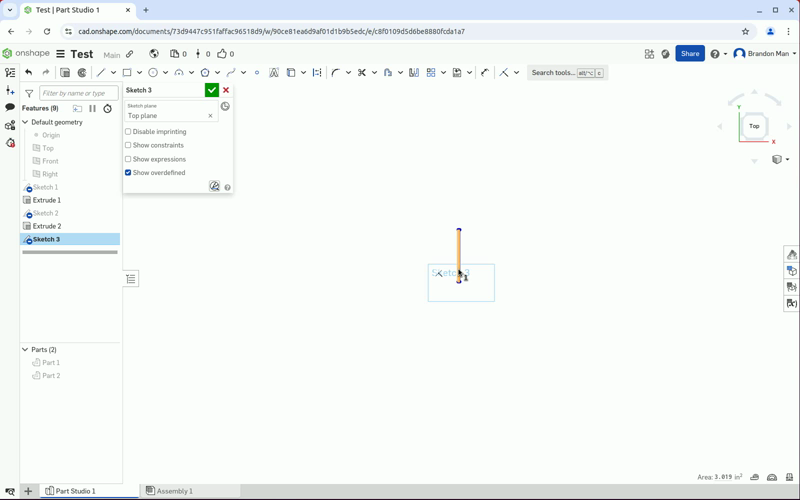
mouse_move(73, 352)
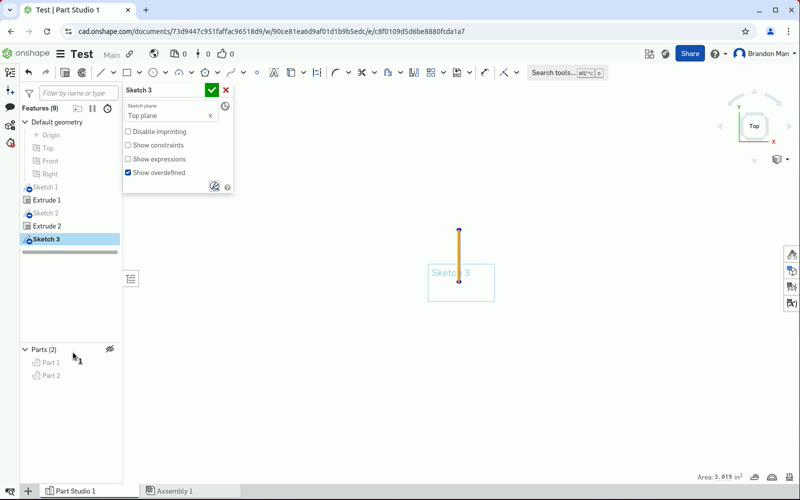
key(shift+y)
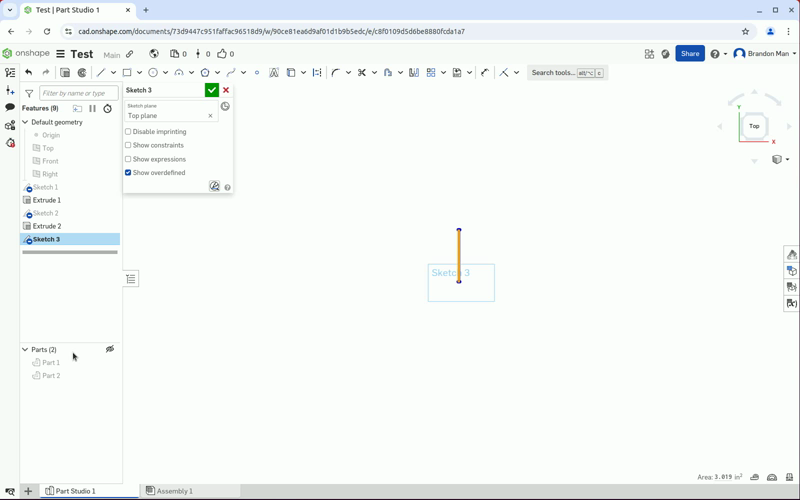
key(shift+e)
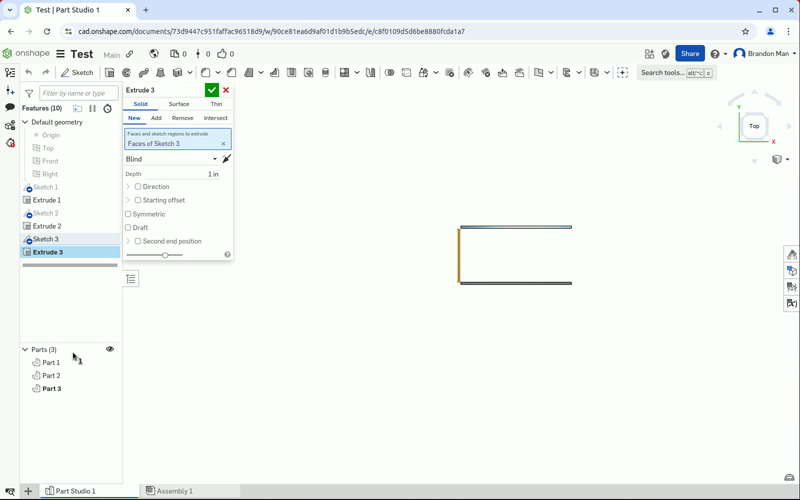
mouse_move(143, 106)
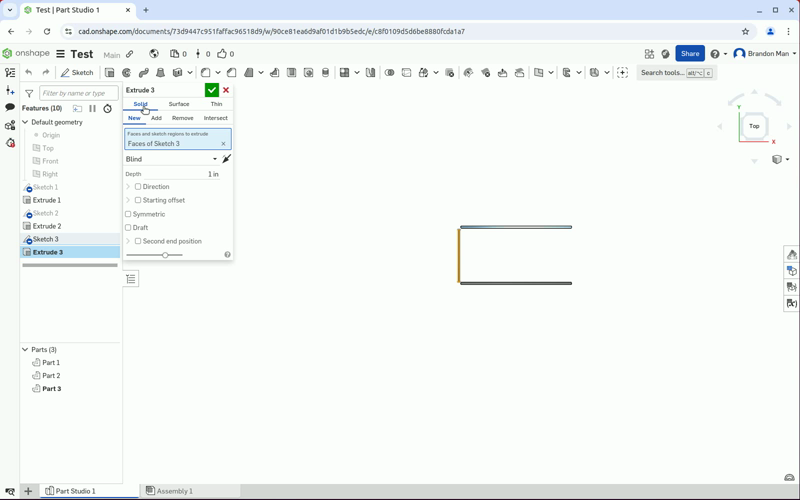
click(143, 106)
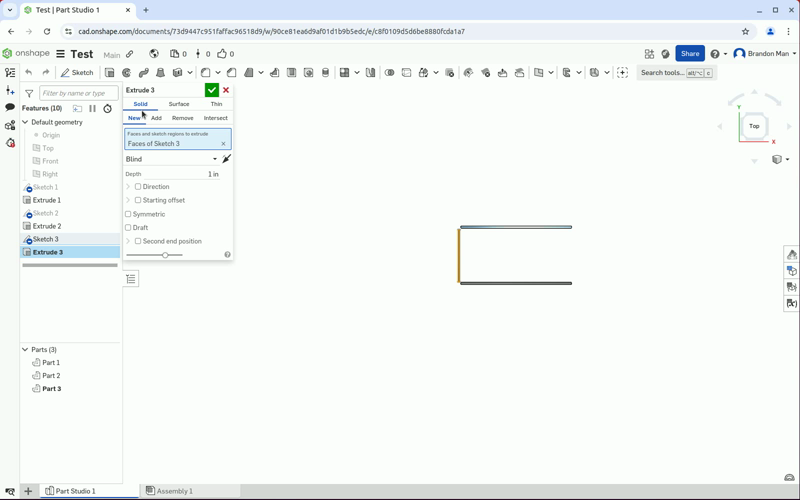
mouse_move(137, 120)
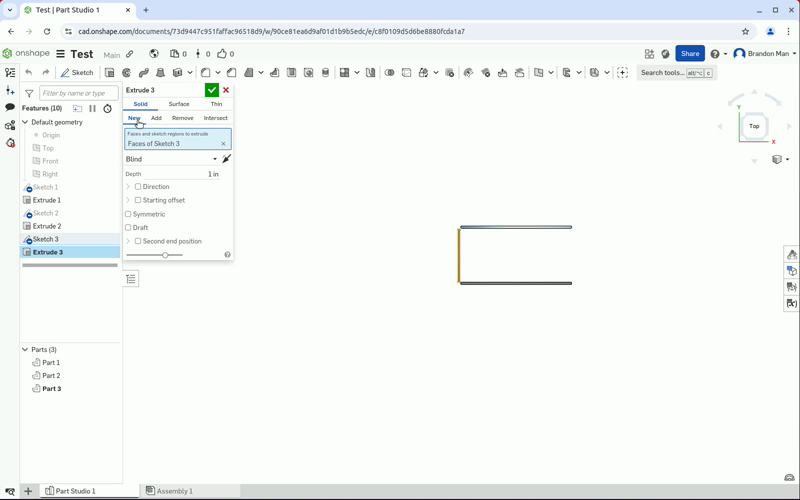
click(137, 120)
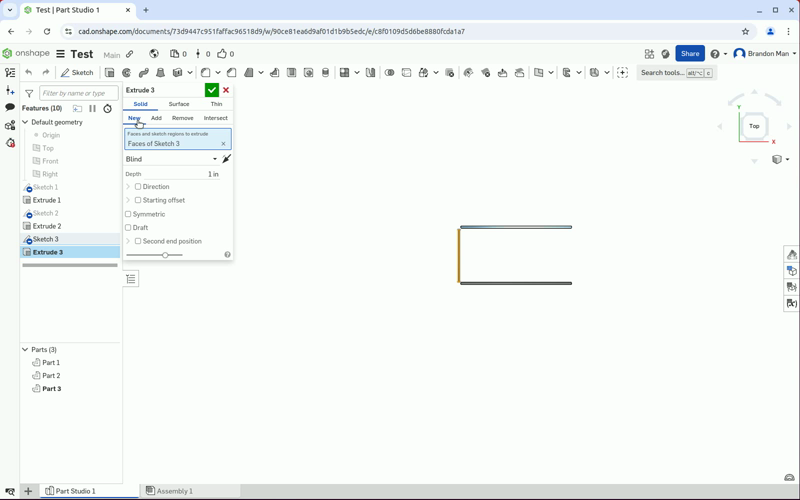
key(tab, 4)
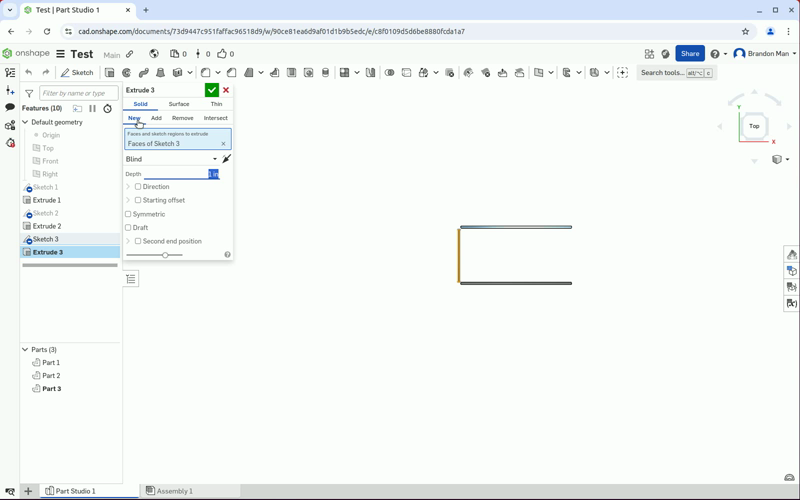
text(0.481)
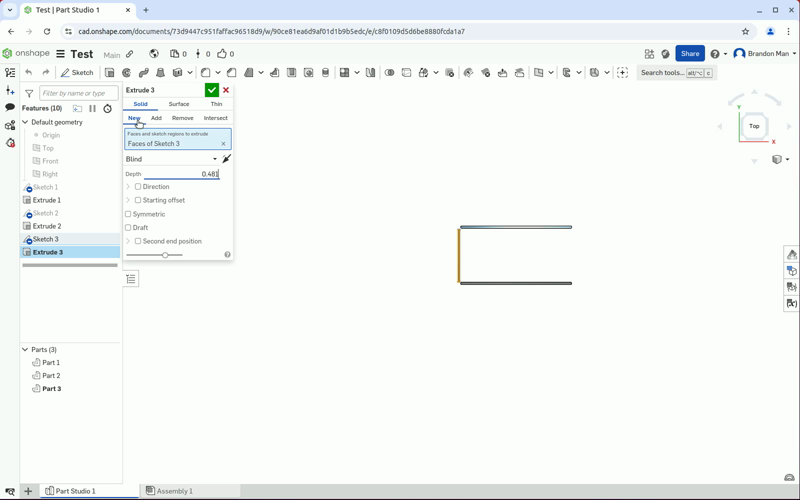
key(enter)
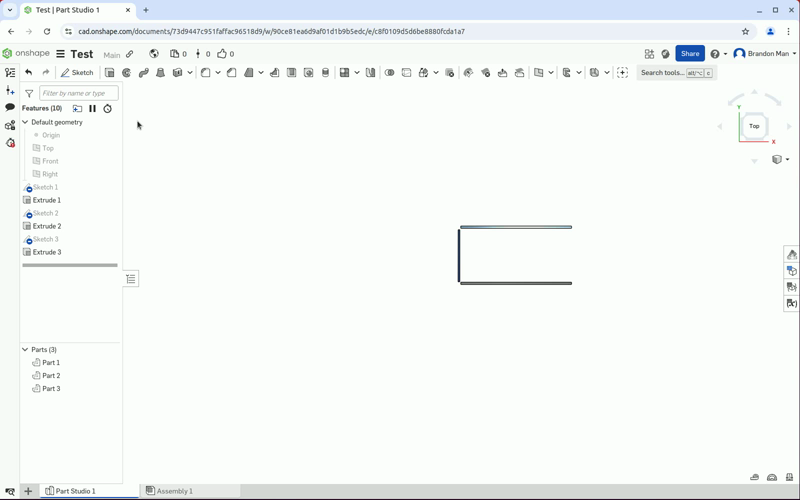
key(shift+h)
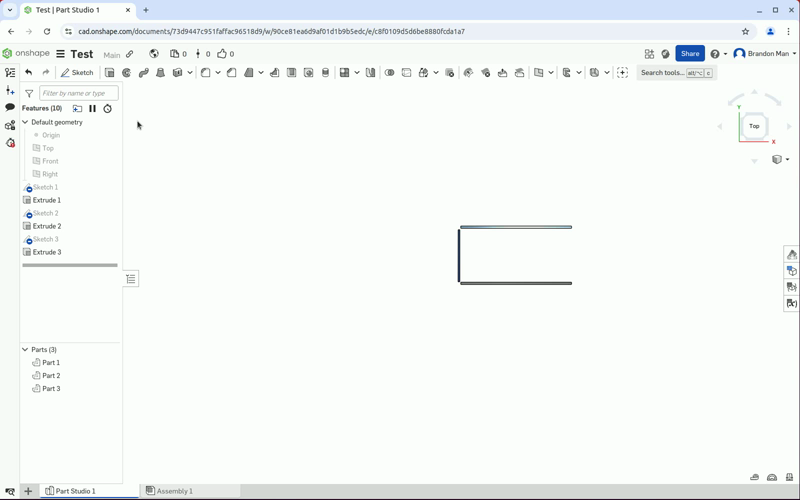
key(shift+h)
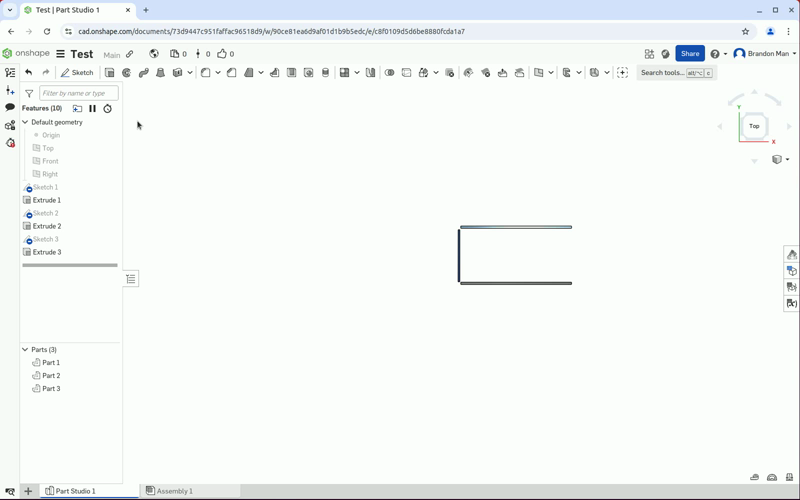
mouse_move(73, 189)
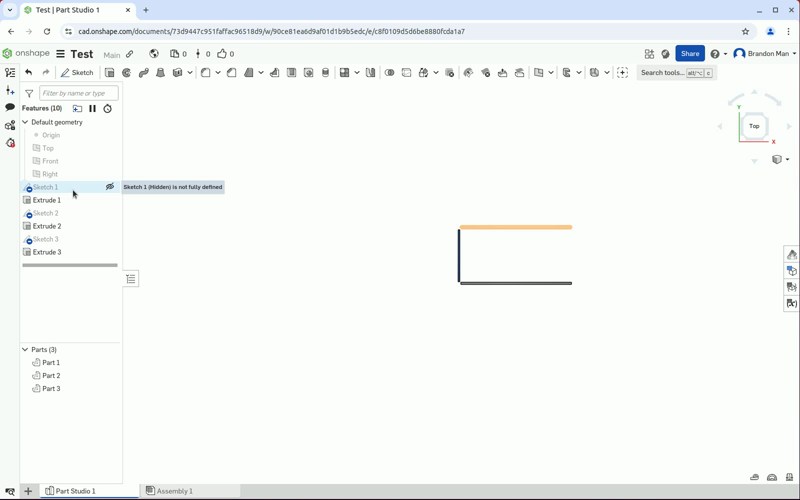
click(73, 189)
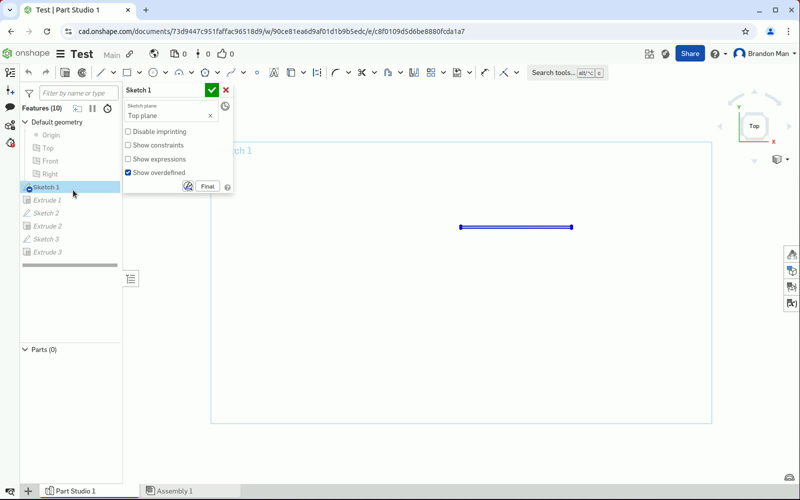
mouse_move(229, 92)
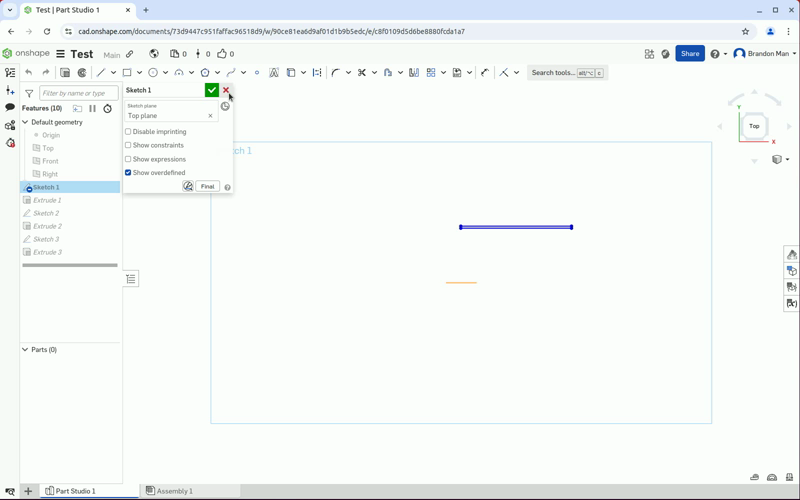
click(229, 92)
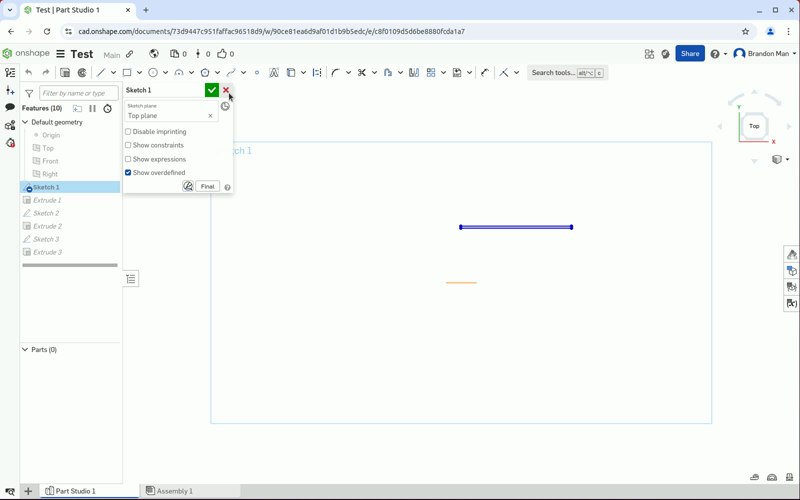
key(shift+s)
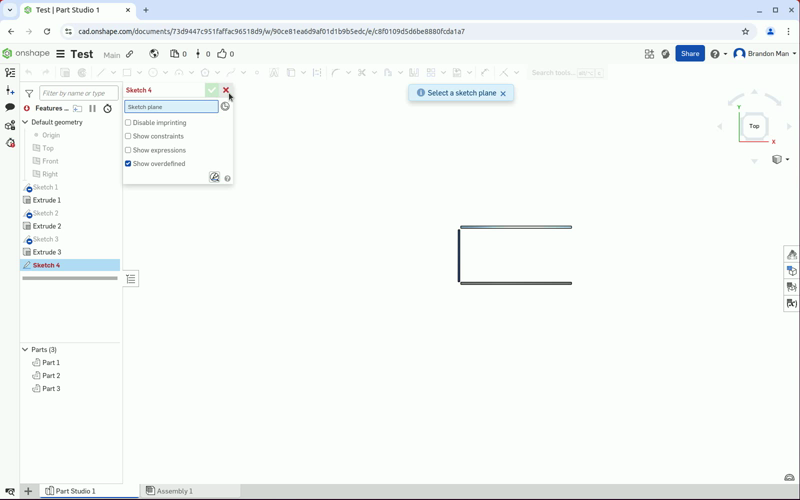
mouse_move(73, 150)
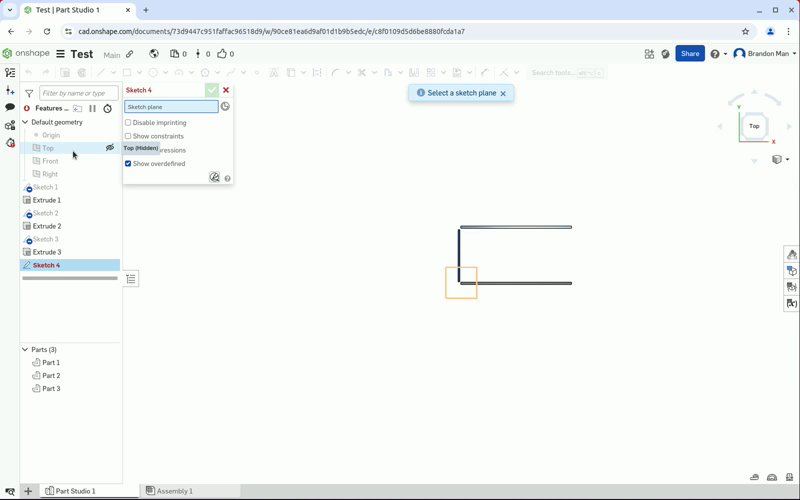
click(73, 150)
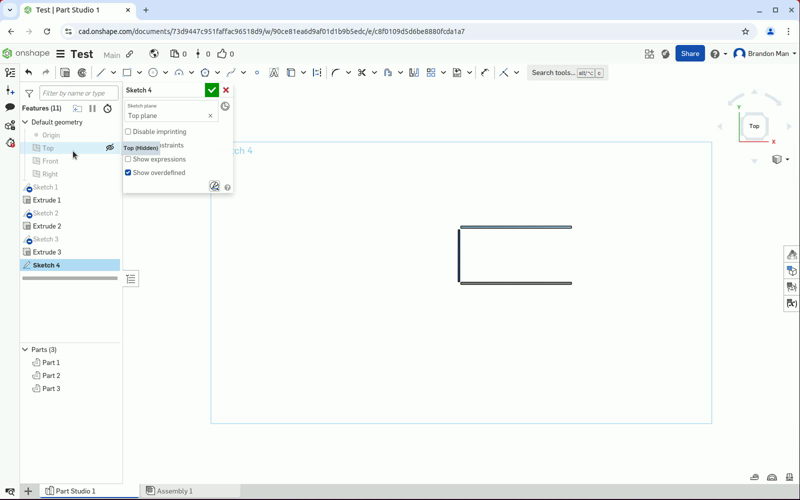
mouse_move(73, 352)
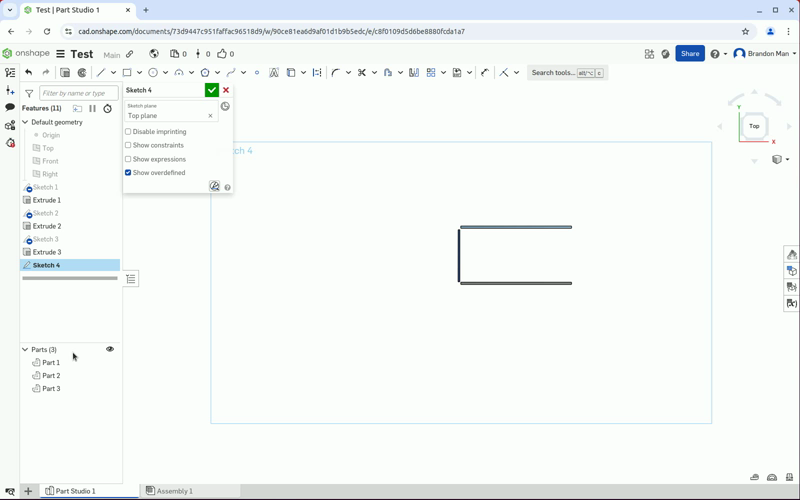
key(y)
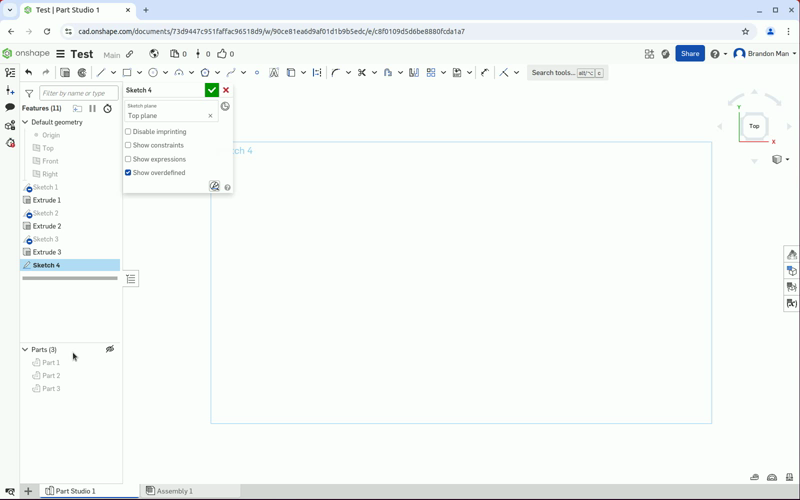
key(l)
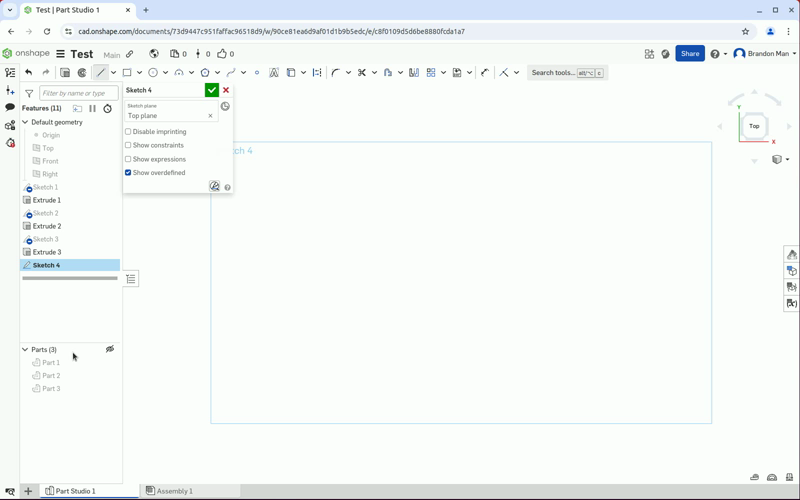
key_down(shift)
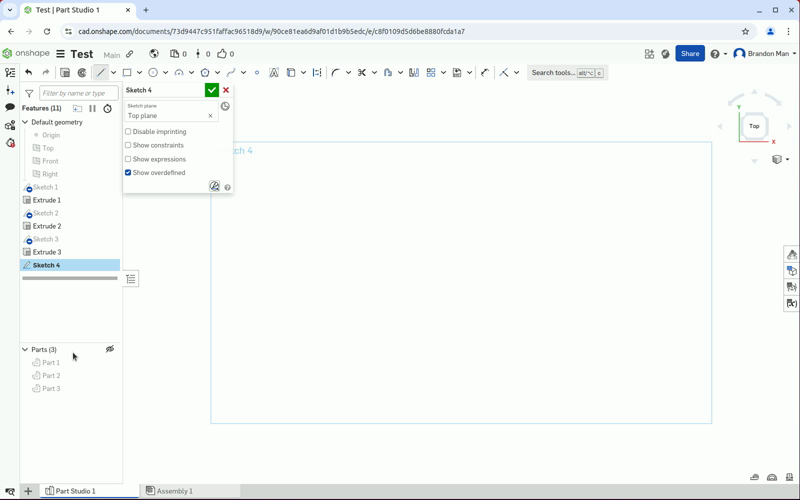
mouse_move(564, 281)
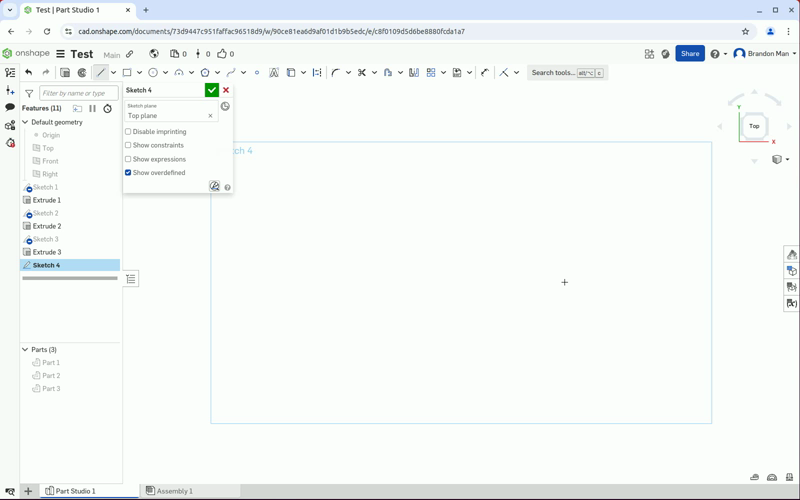
click(564, 281)
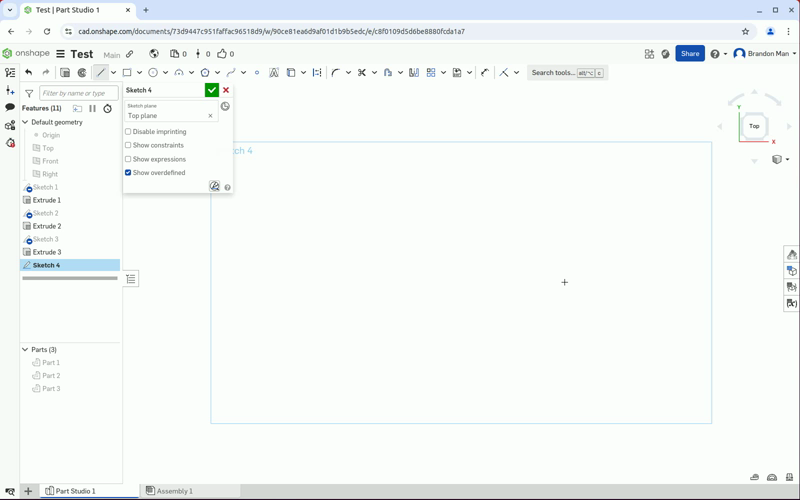
key_up(shift)
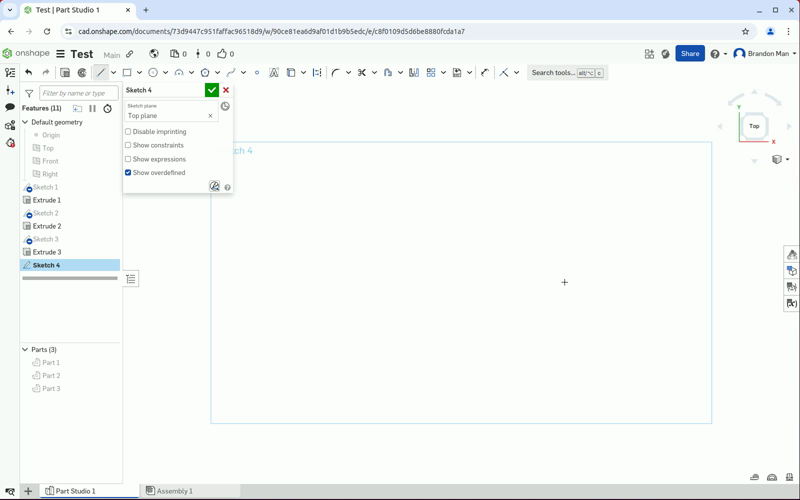
key_down(shift)
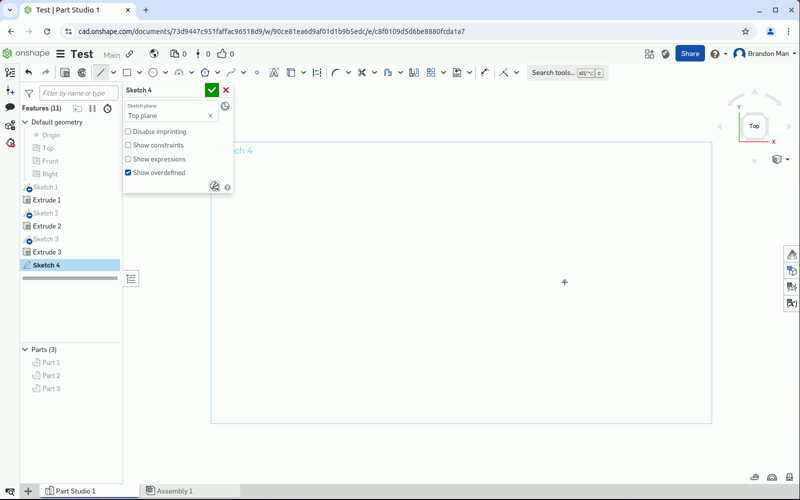
mouse_move(589, 281)
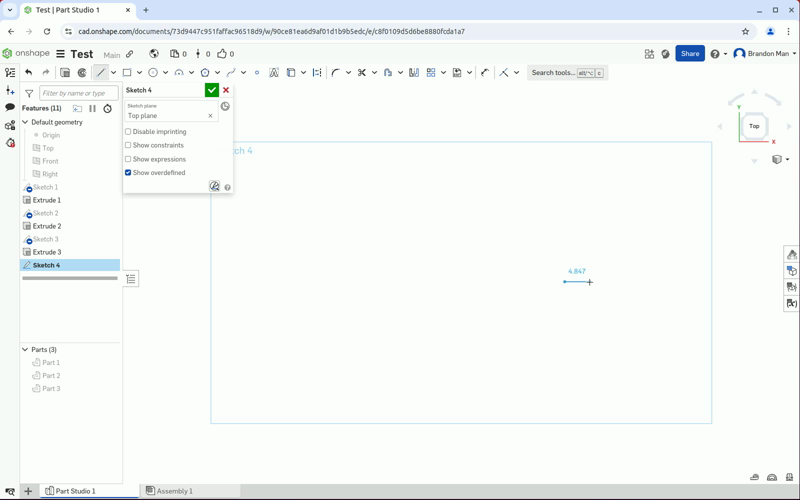
mouse_move(566, 281)
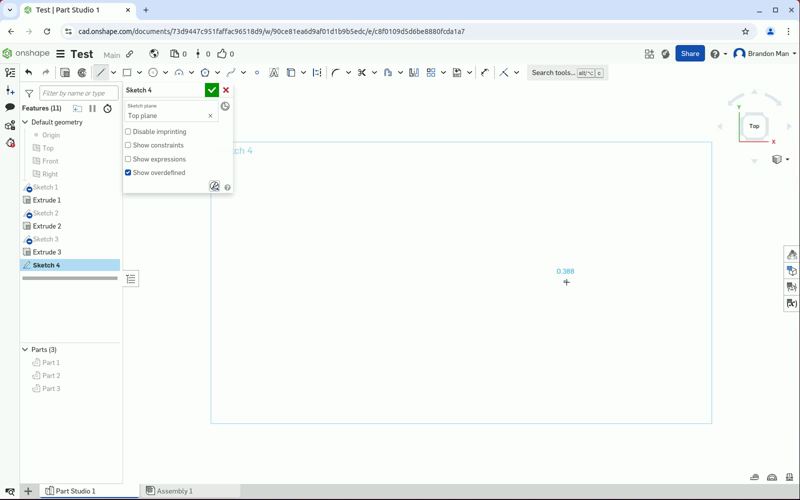
scroll(6)
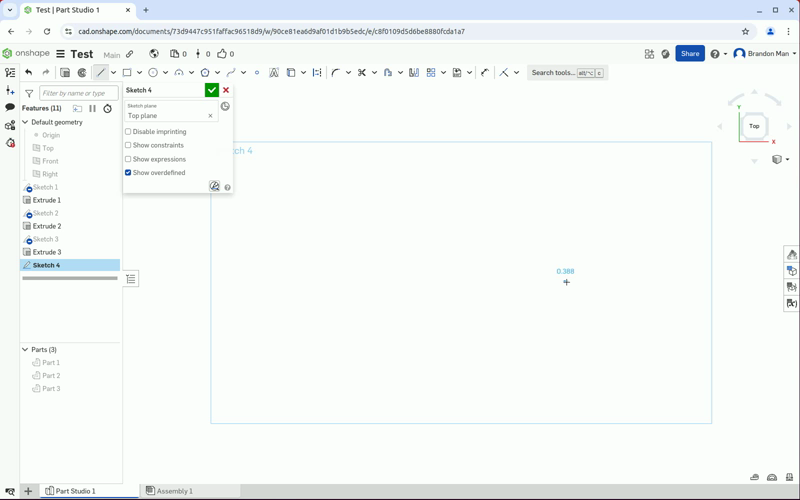
scroll(6)
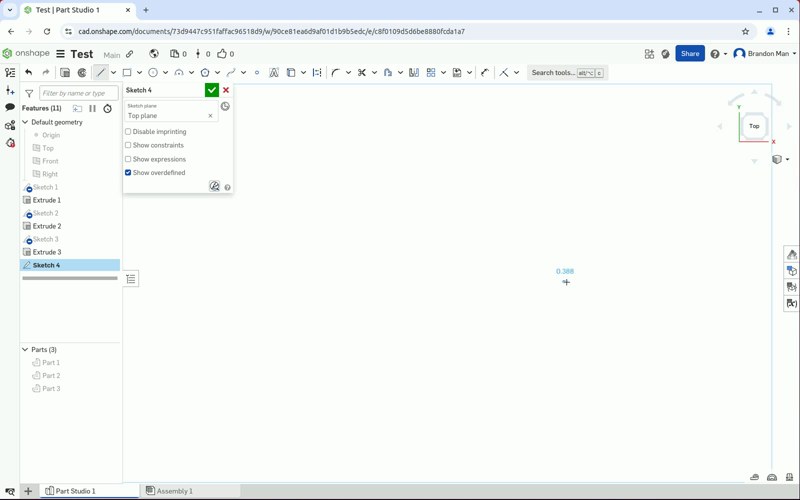
scroll(6)
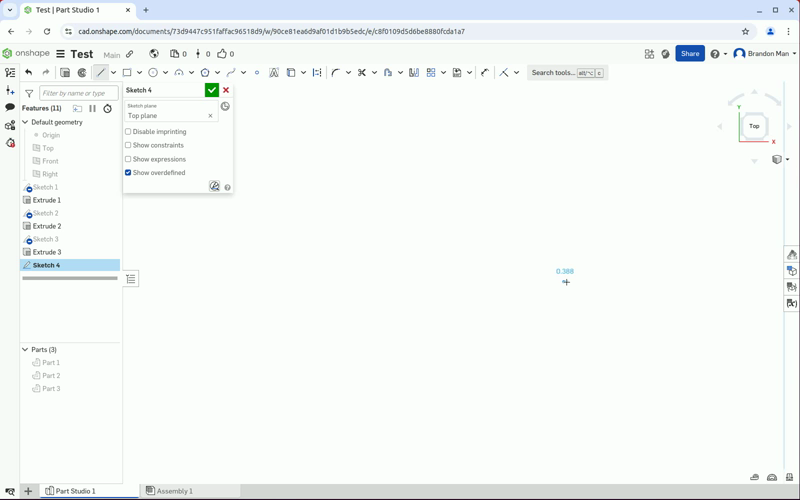
scroll(6)
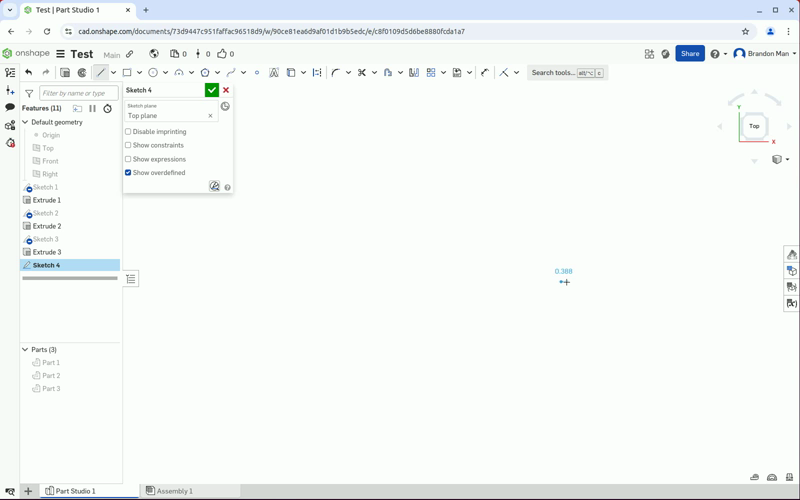
scroll(6)
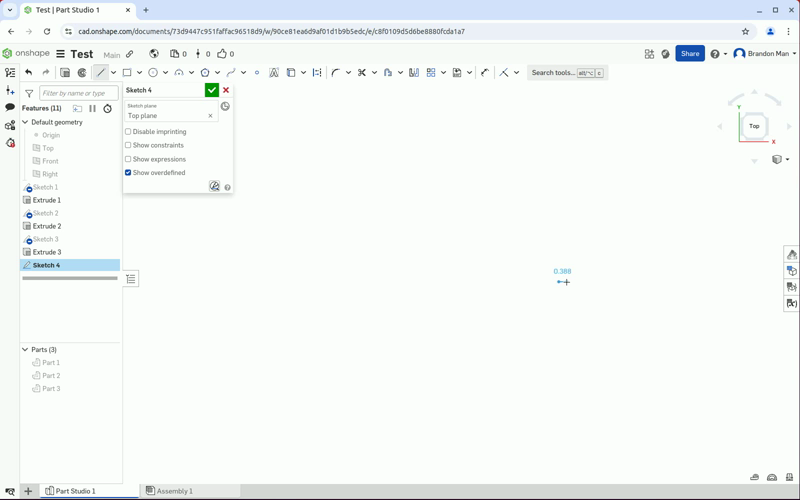
scroll(6)
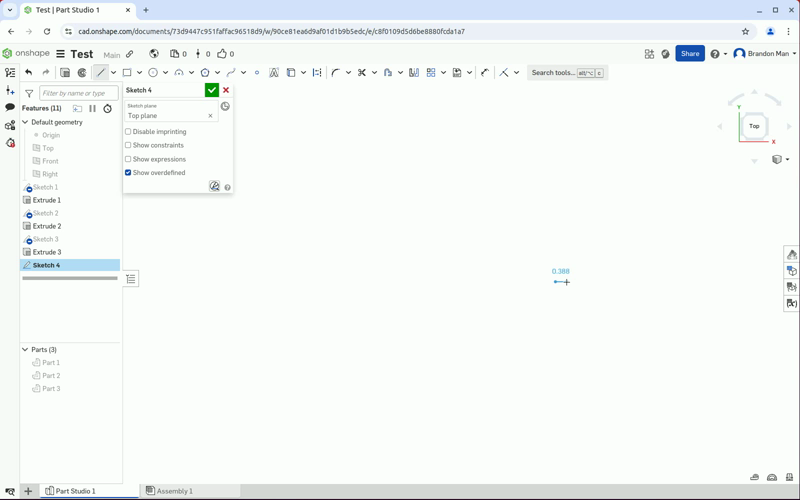
scroll(6)
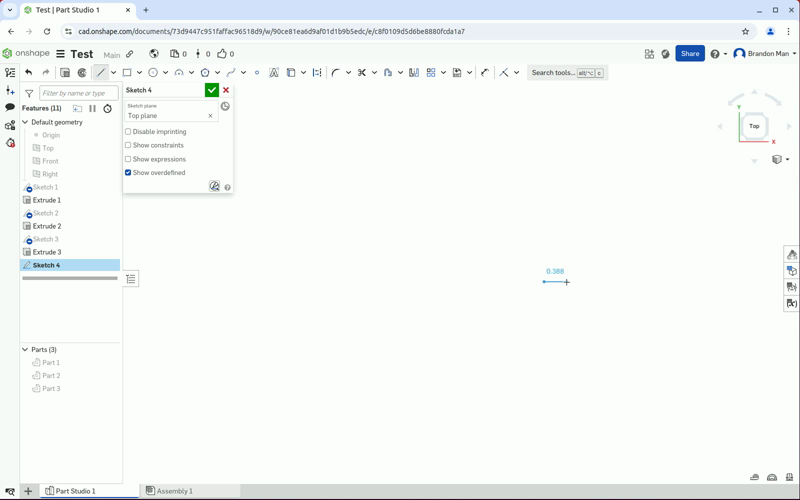
click(566, 281)
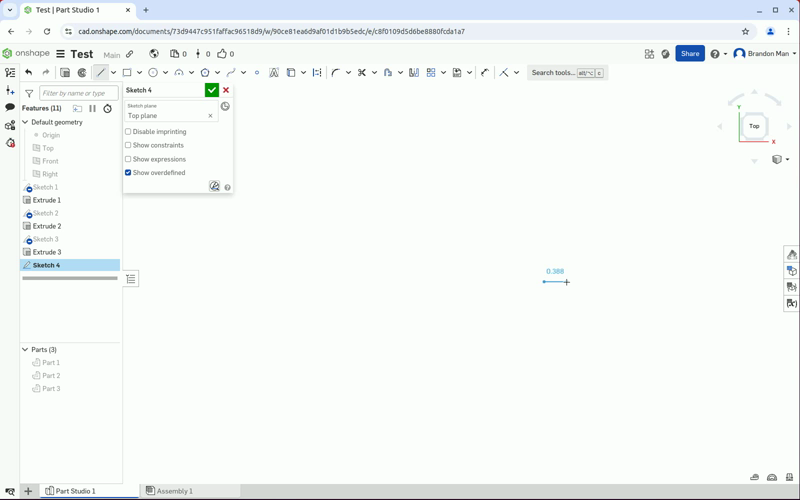
scroll(-6)
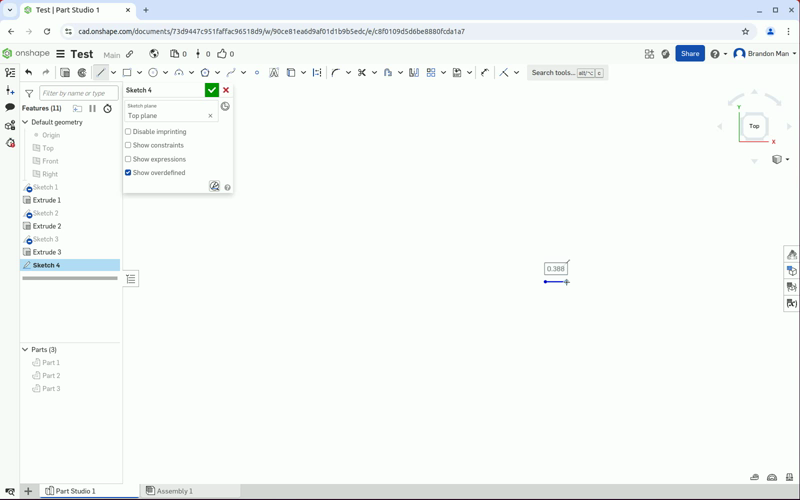
scroll(-6)
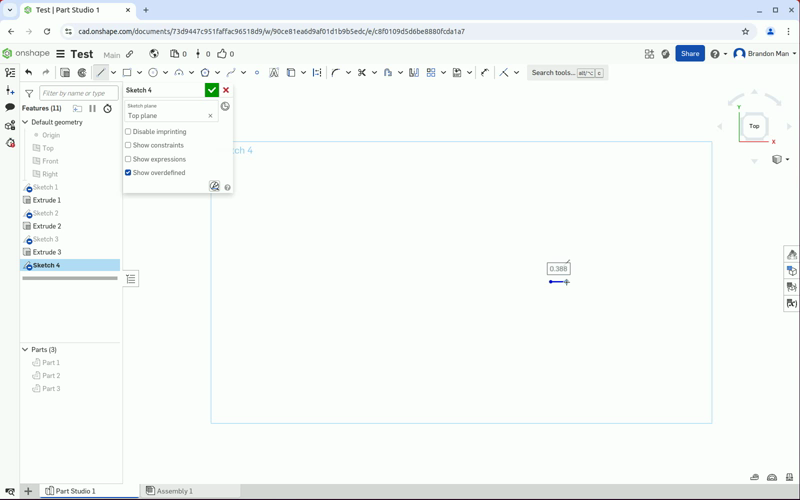
scroll(-6)
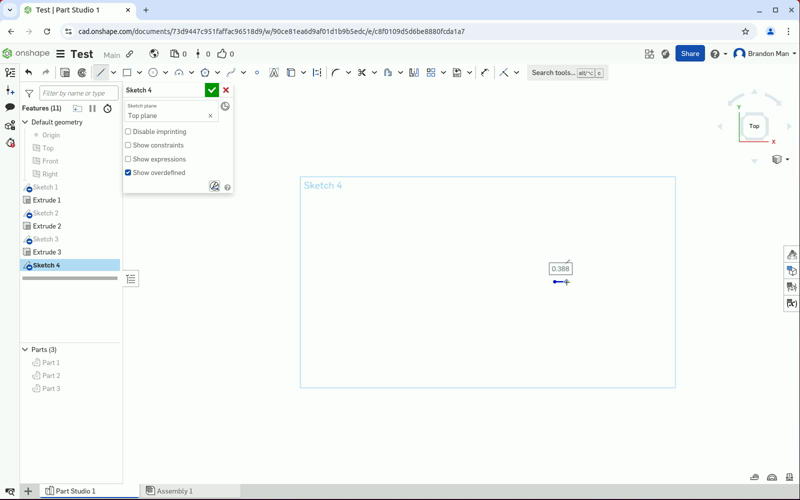
scroll(-6)
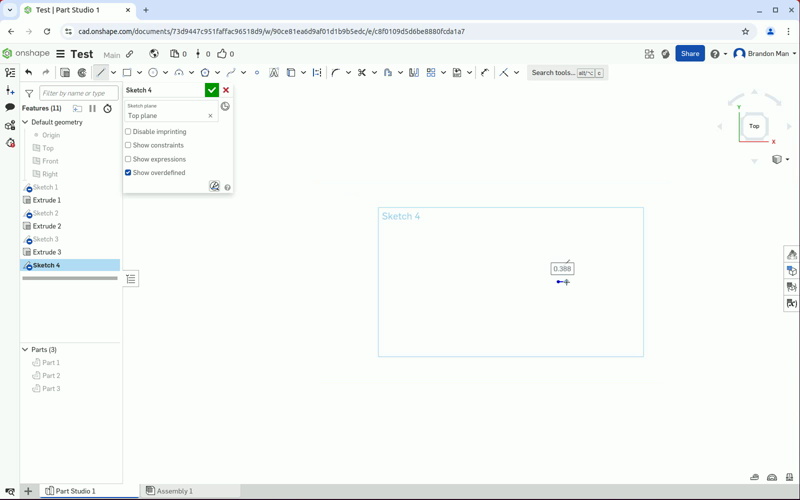
scroll(-6)
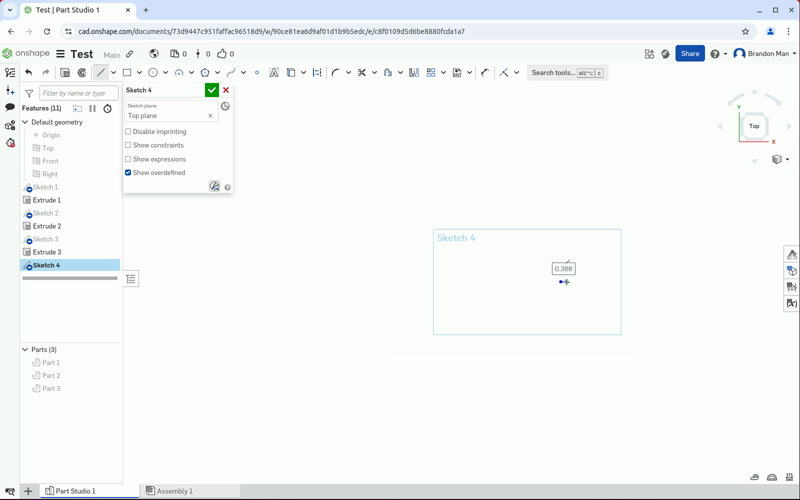
scroll(-6)
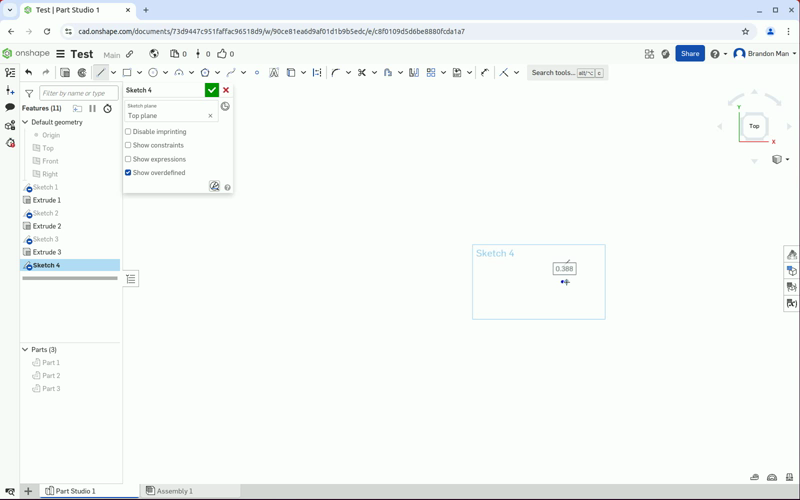
scroll(-6)
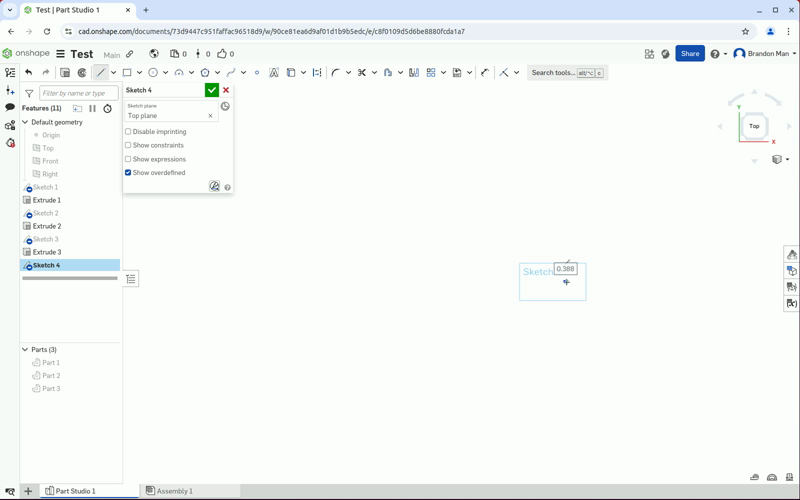
key_up(shift)
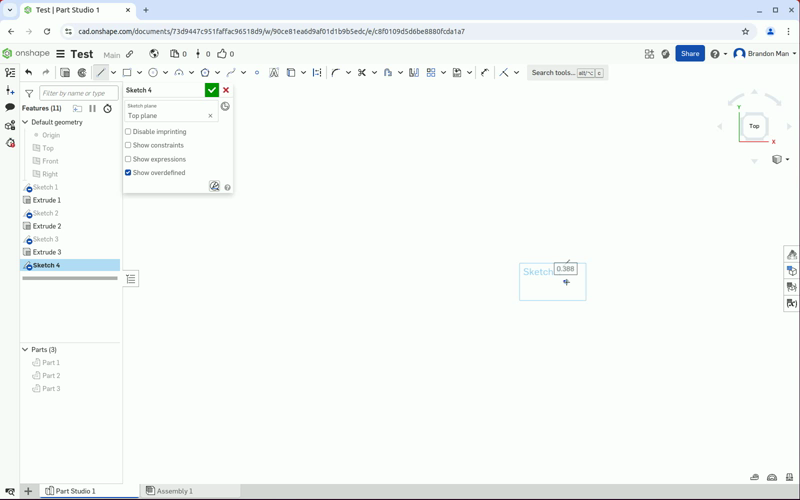
key_down(shift)
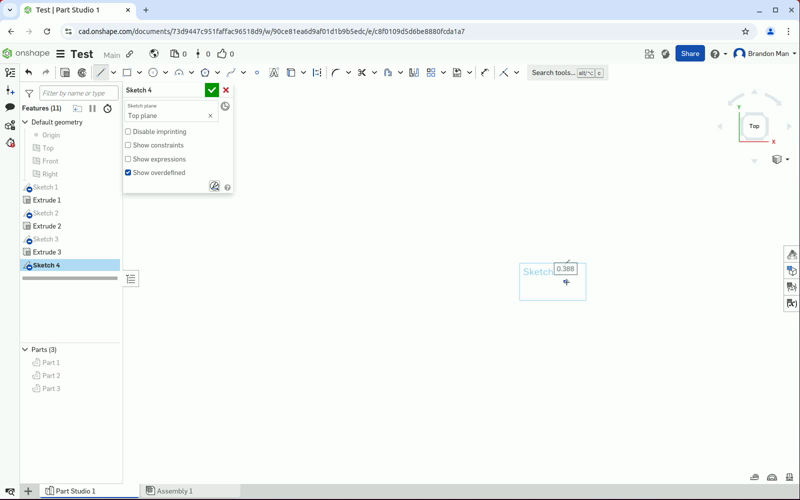
mouse_move(589, 281)
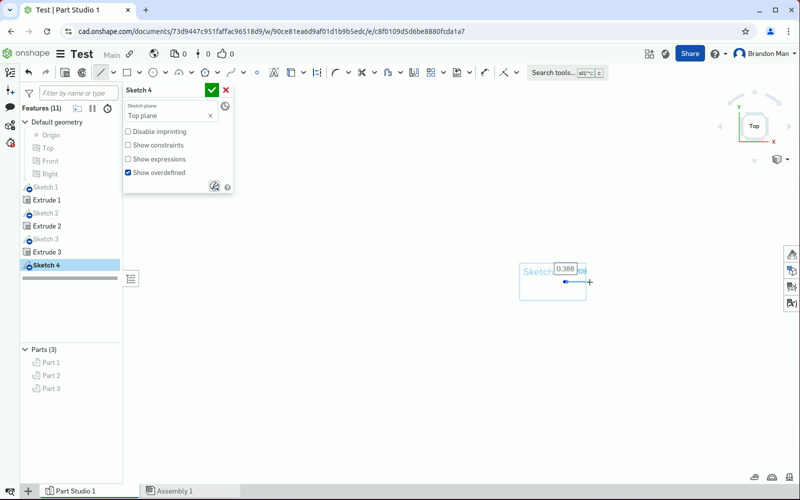
mouse_move(566, 229)
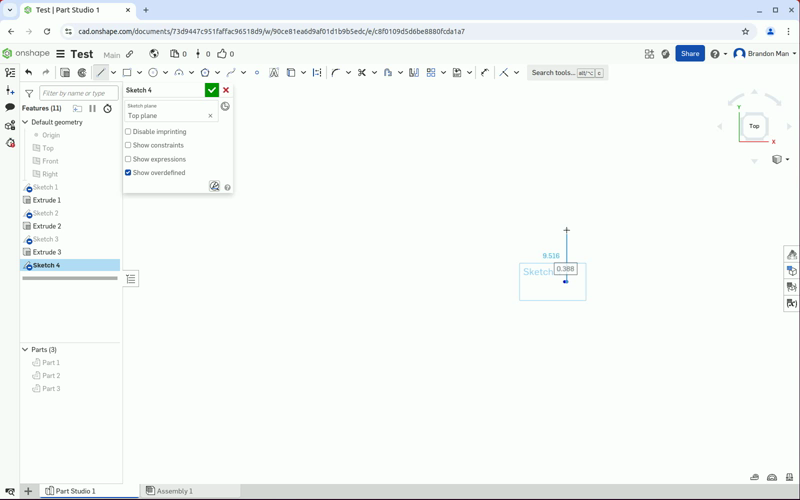
click(566, 229)
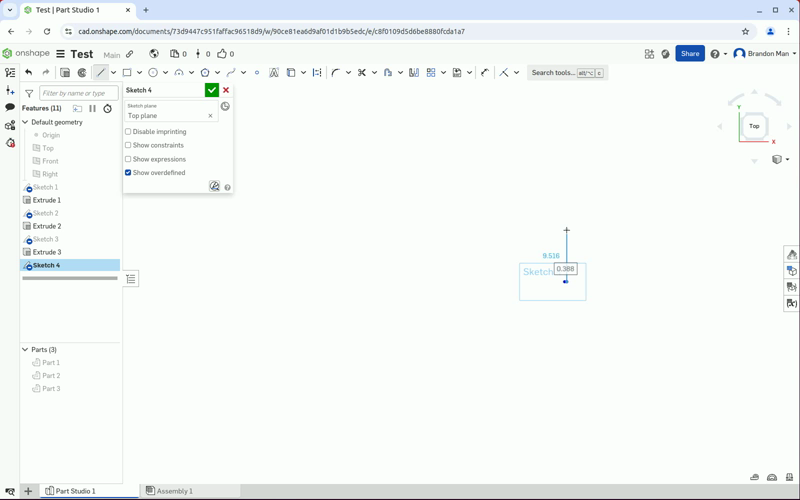
key_up(shift)
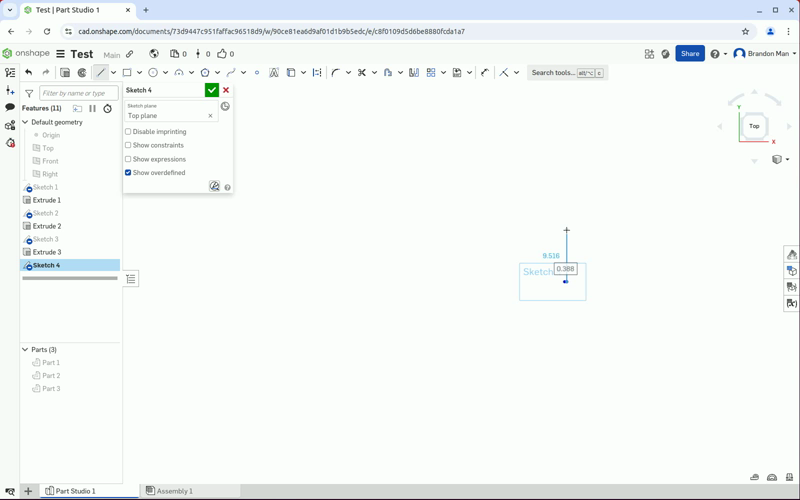
key_down(shift)
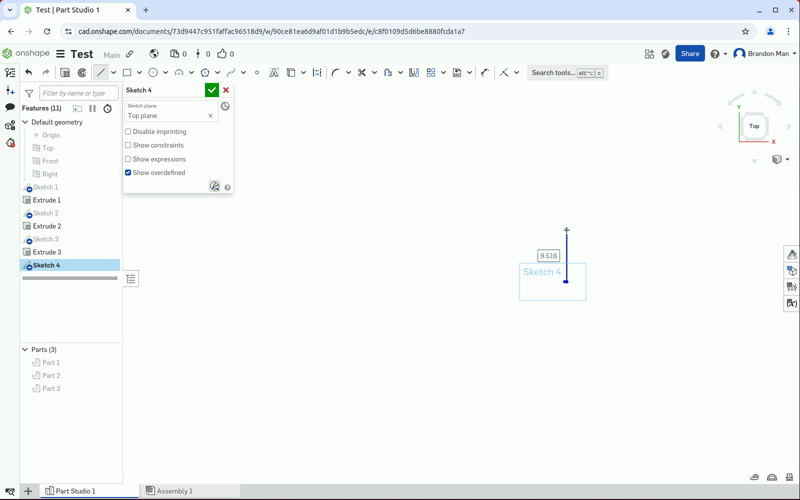
mouse_move(589, 229)
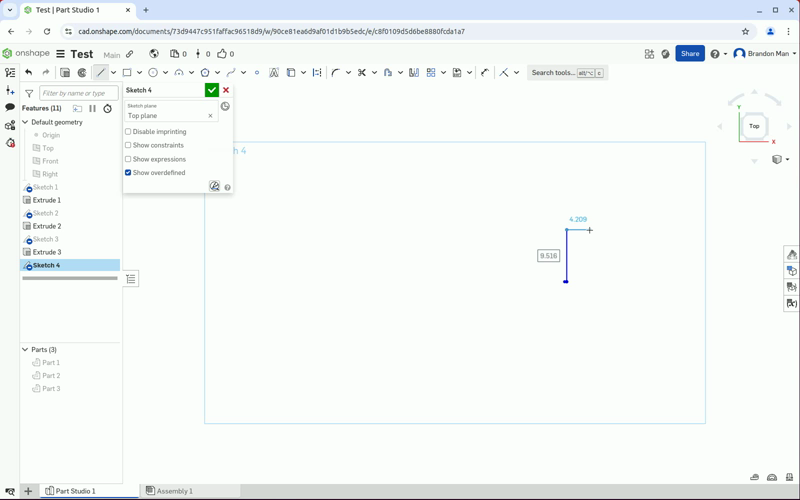
mouse_move(564, 229)
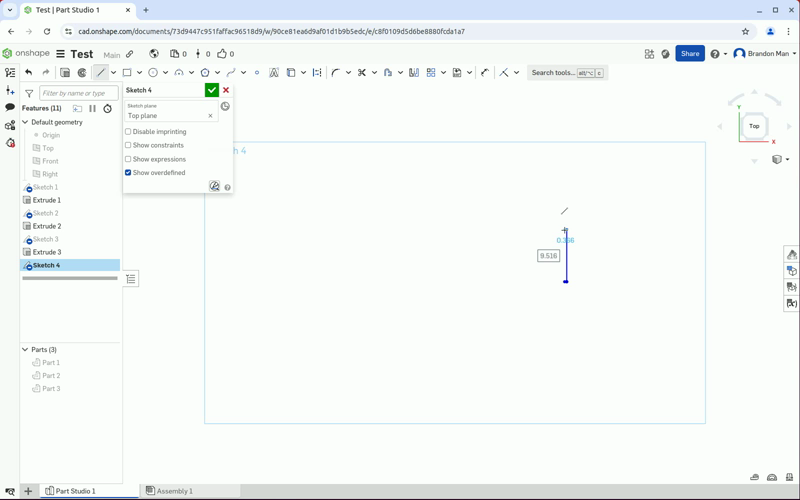
scroll(6)
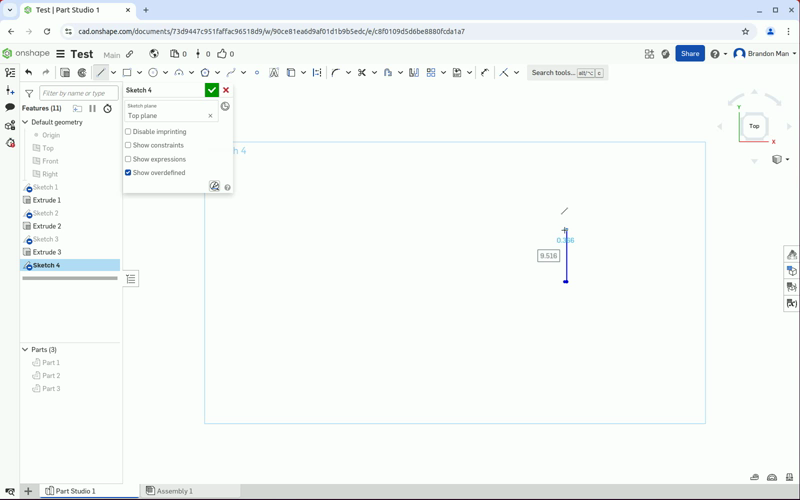
scroll(6)
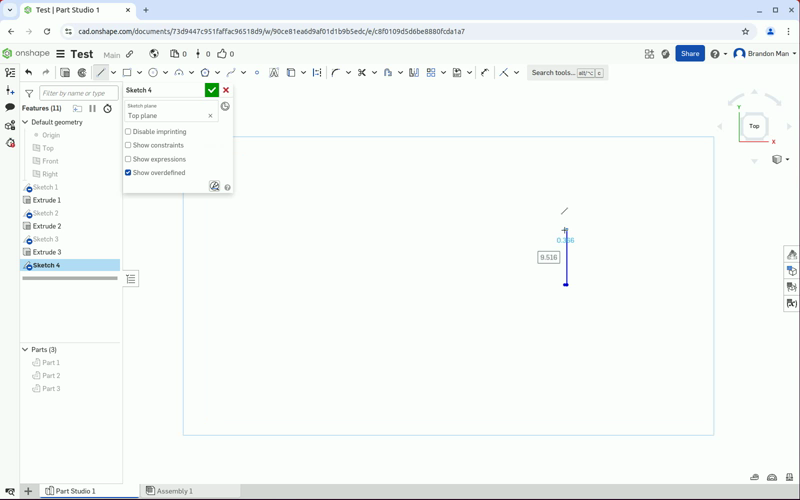
scroll(6)
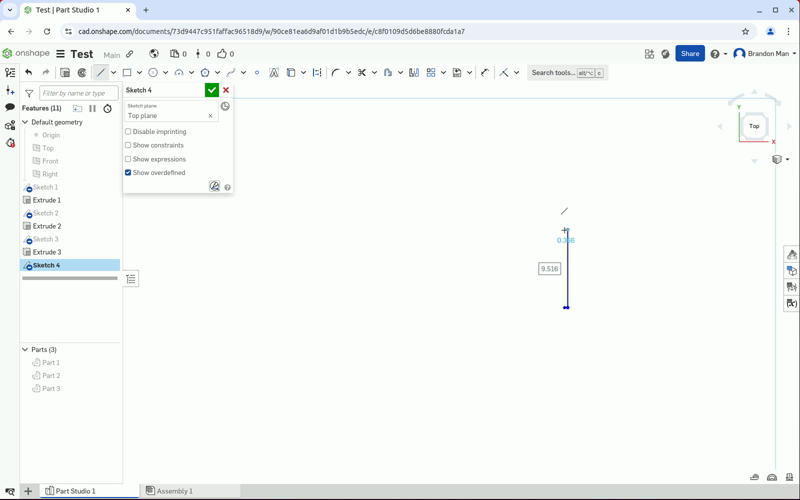
scroll(6)
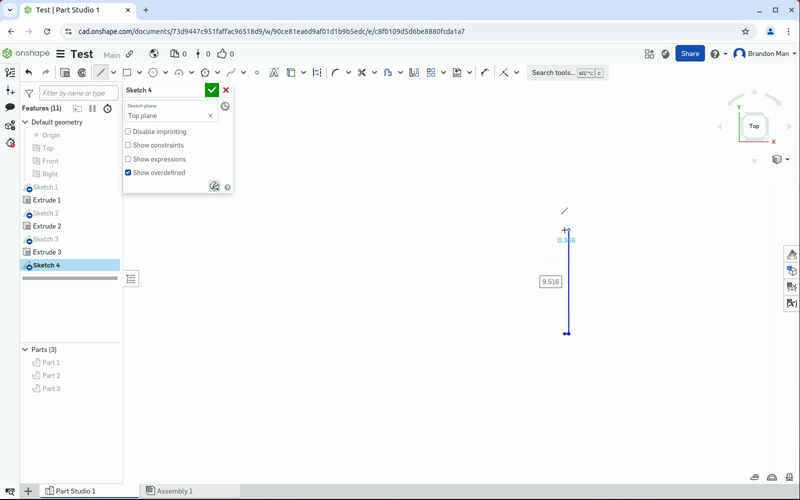
scroll(6)
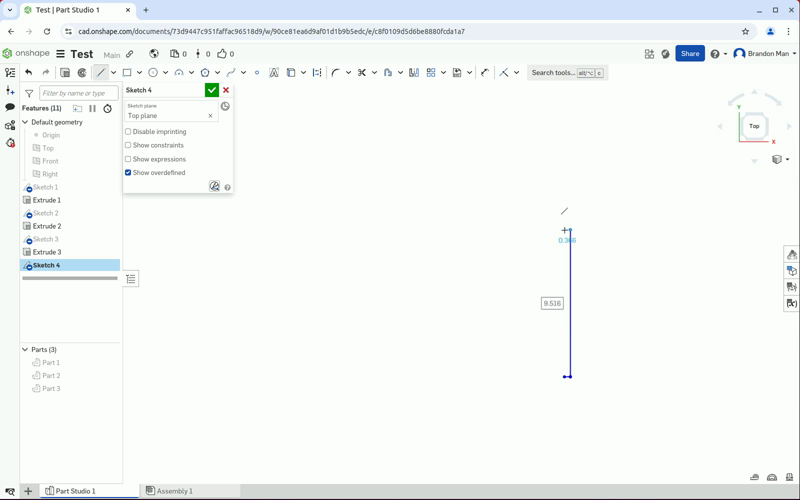
scroll(6)
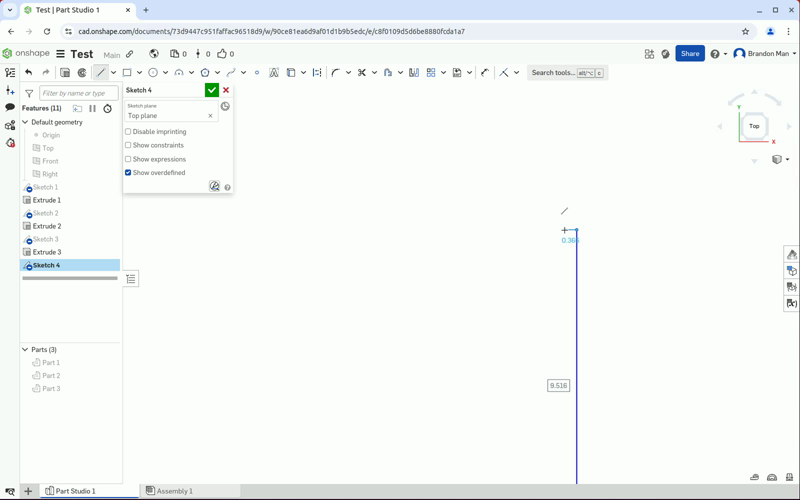
scroll(6)
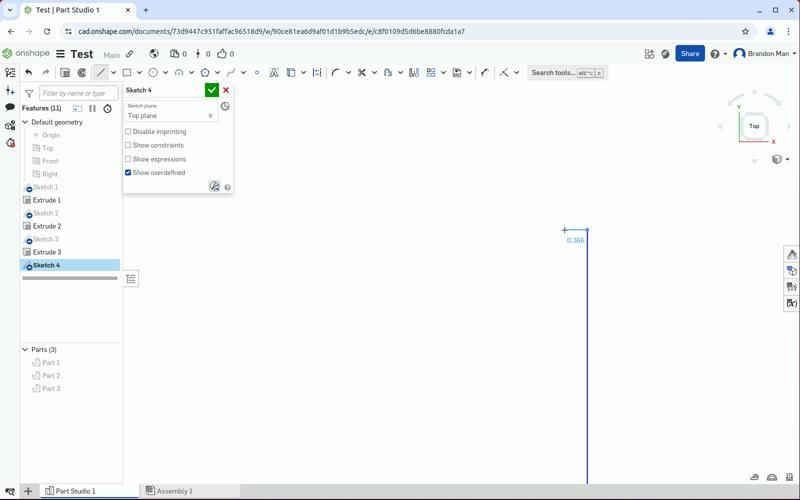
click(564, 229)
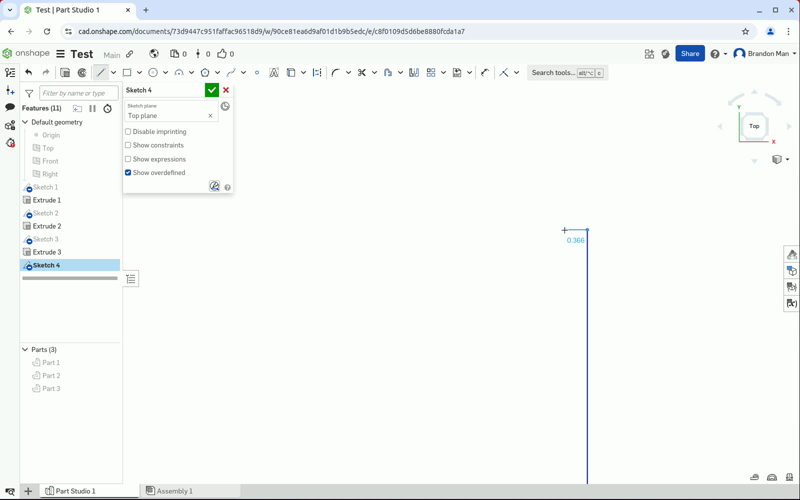
scroll(-6)
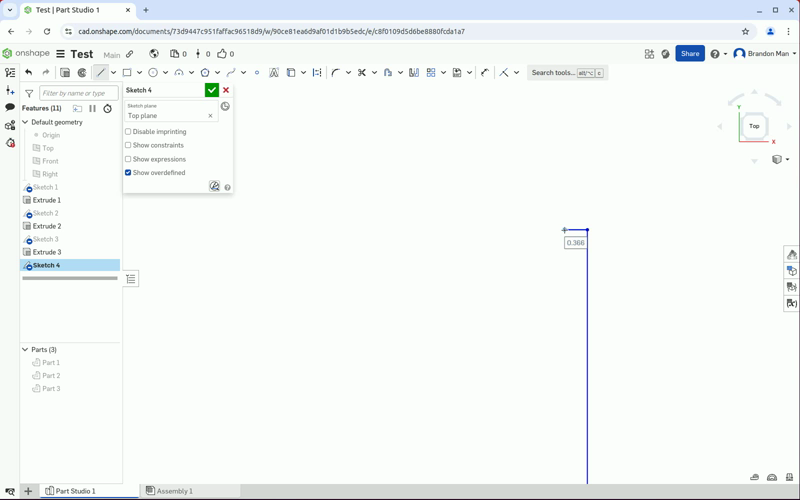
scroll(-6)
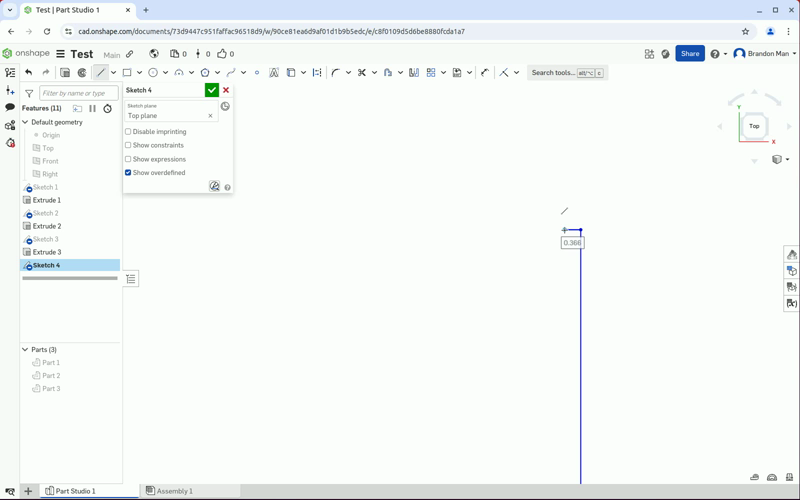
scroll(-6)
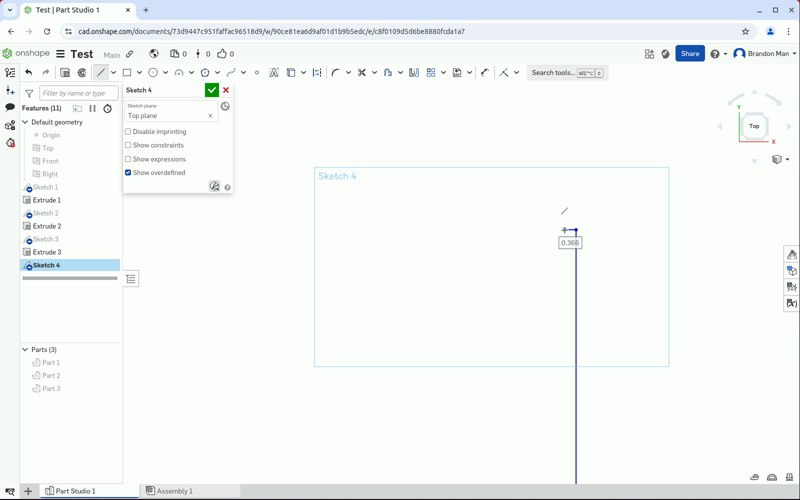
scroll(-6)
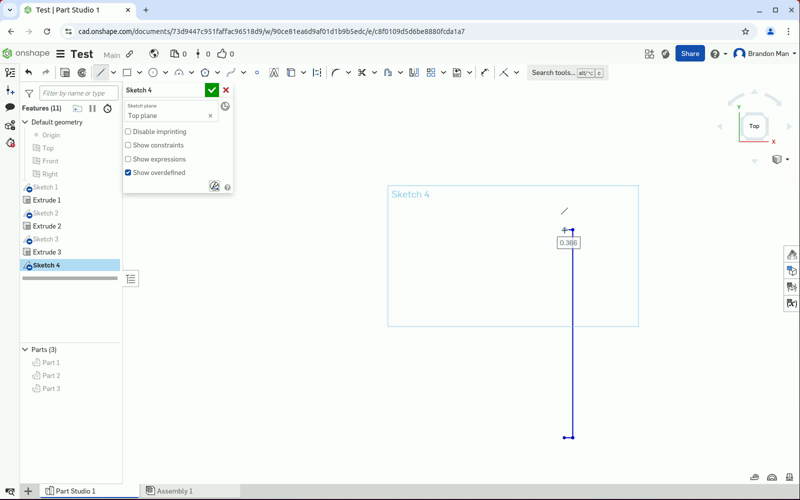
scroll(-6)
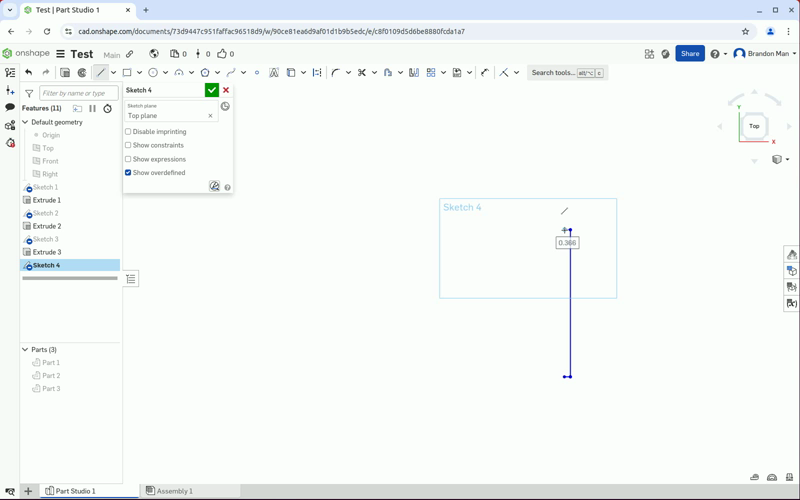
scroll(-6)
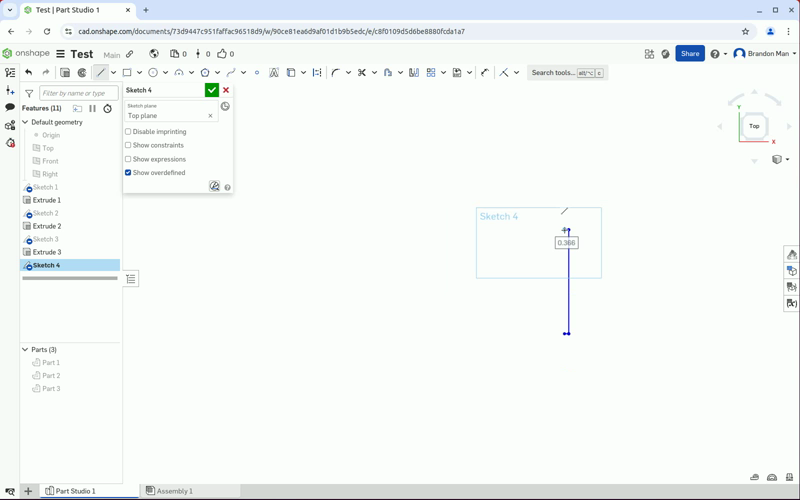
scroll(-6)
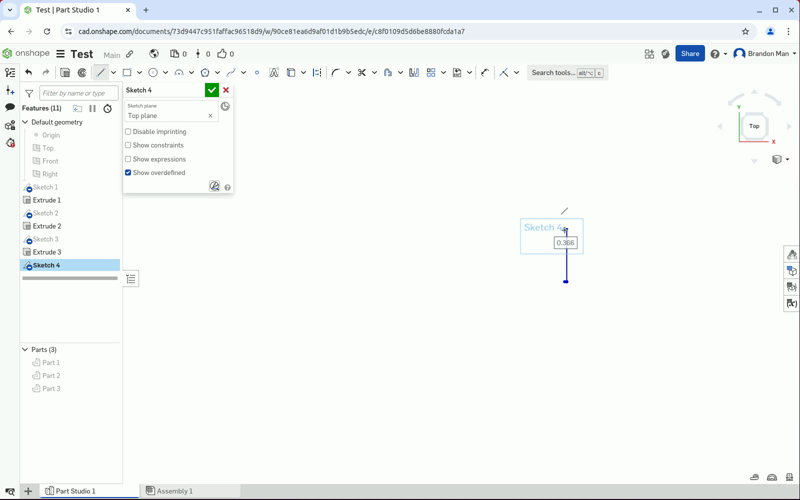
key_up(shift)
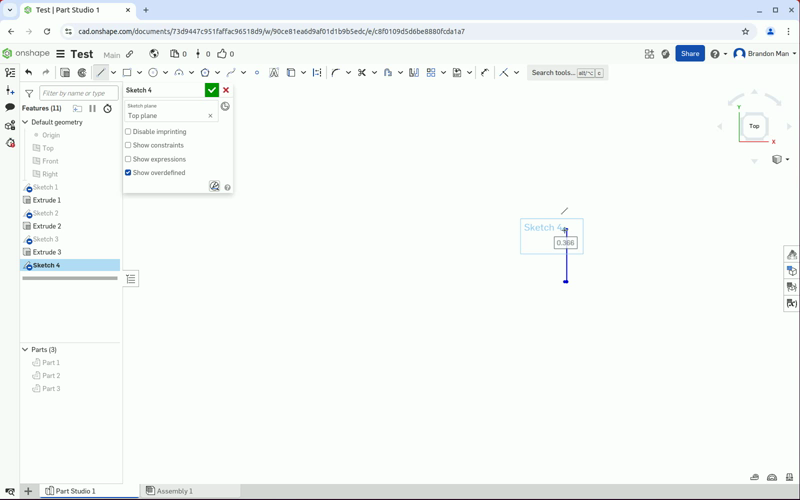
mouse_move(589, 229)
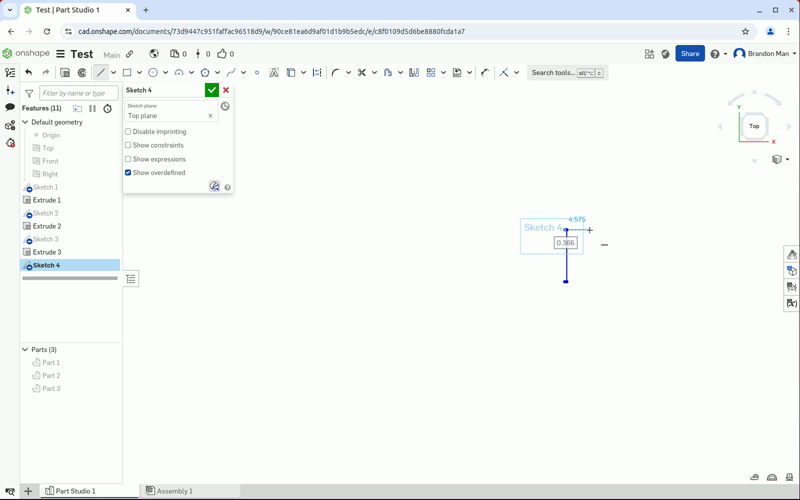
key_down(shift)
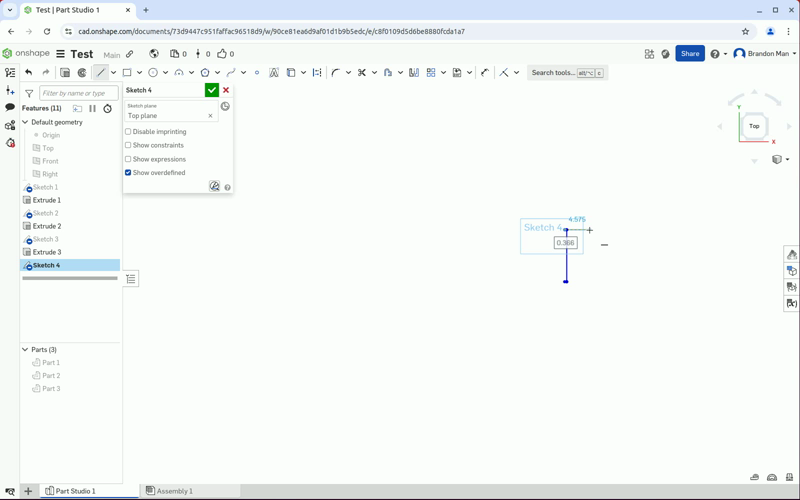
mouse_move(564, 281)
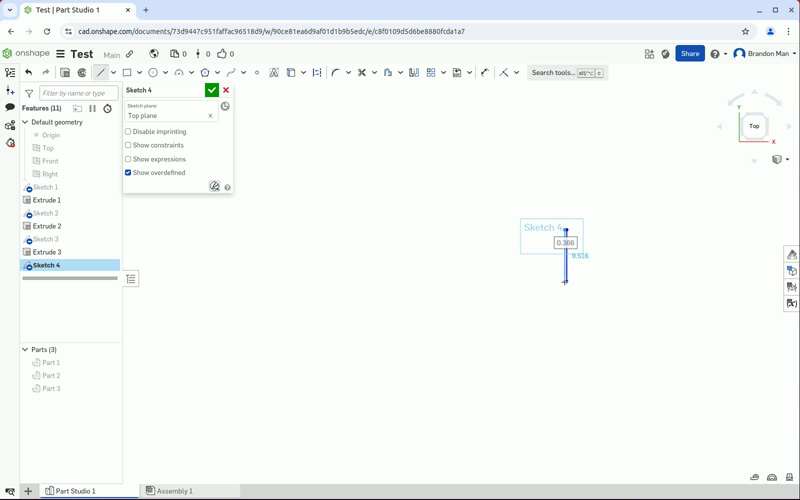
scroll(6)
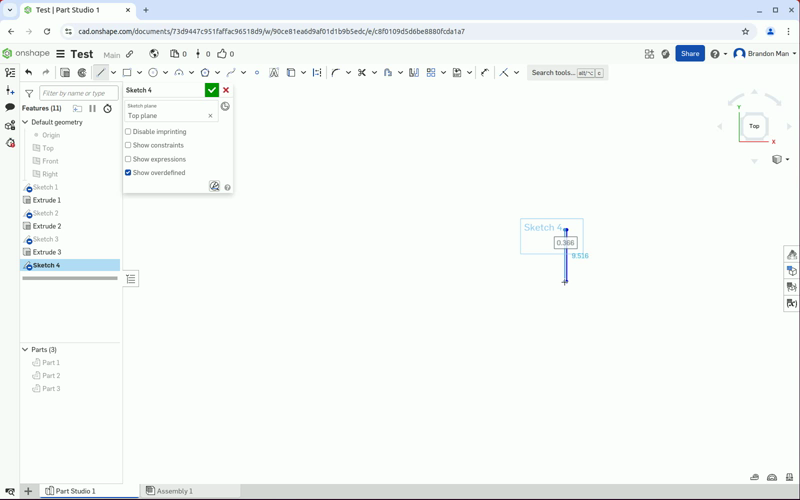
scroll(6)
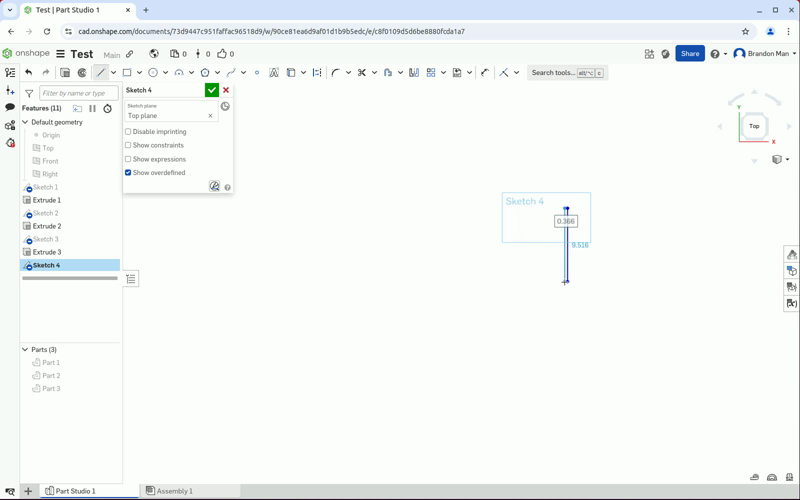
scroll(6)
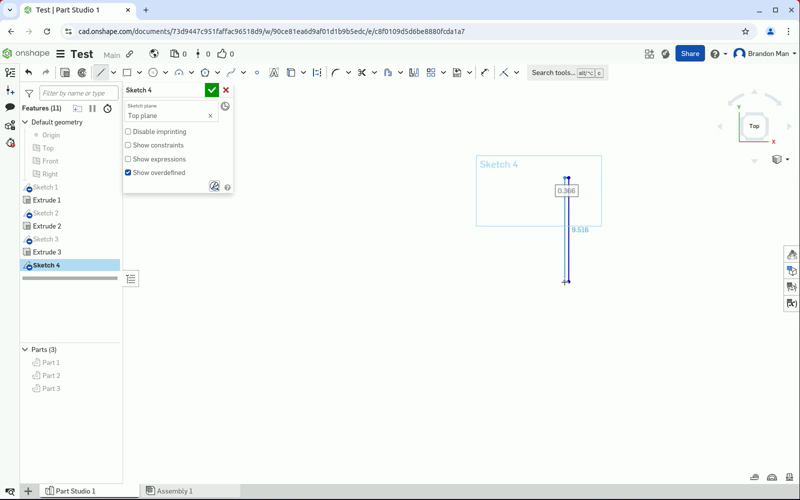
scroll(6)
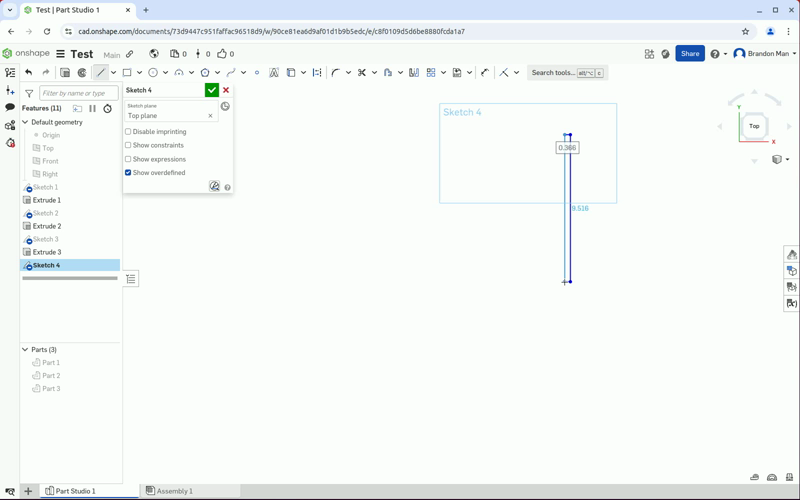
scroll(6)
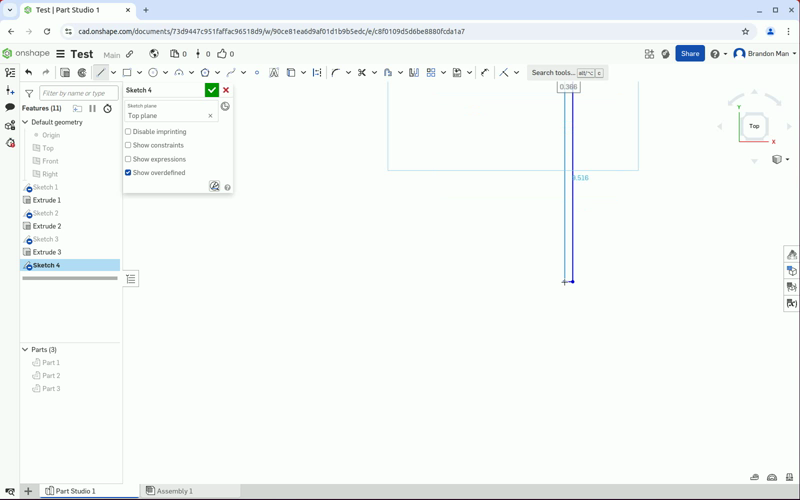
scroll(6)
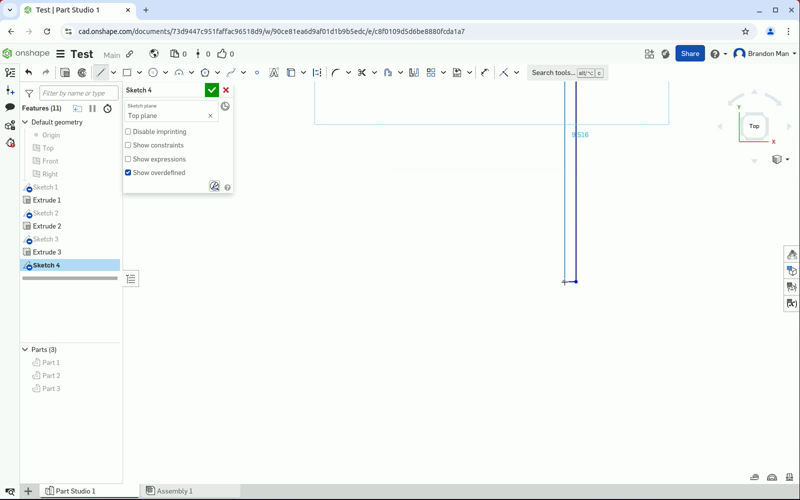
scroll(6)
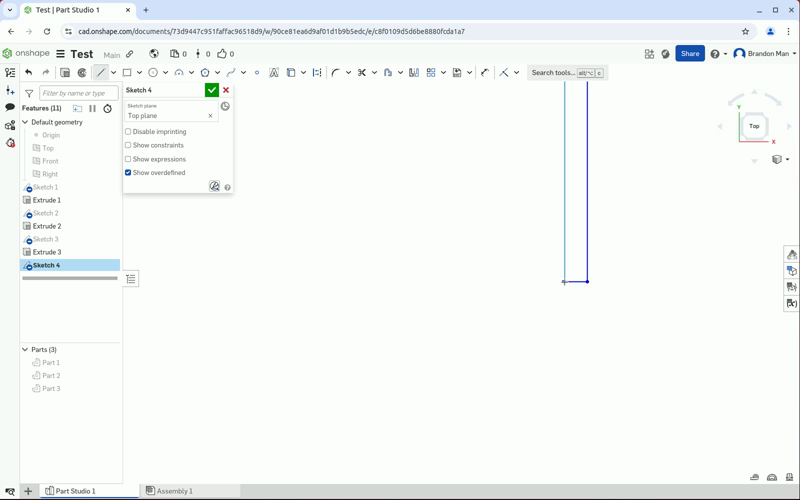
key_up(shift)
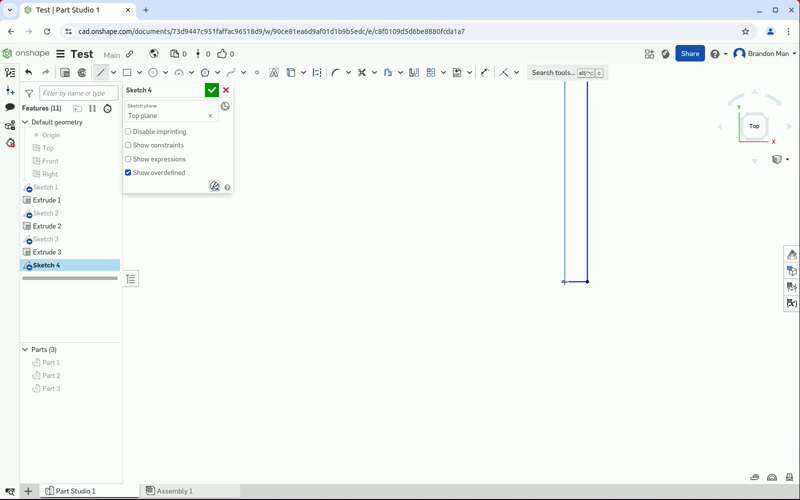
click(564, 281)
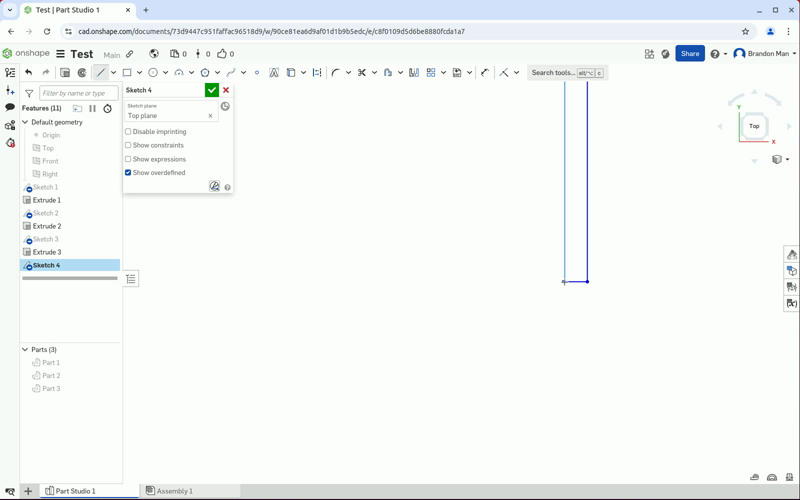
scroll(-6)
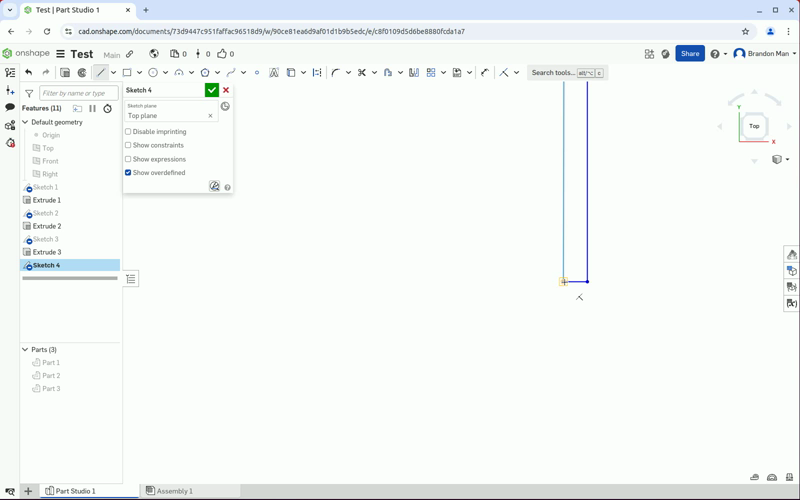
scroll(-6)
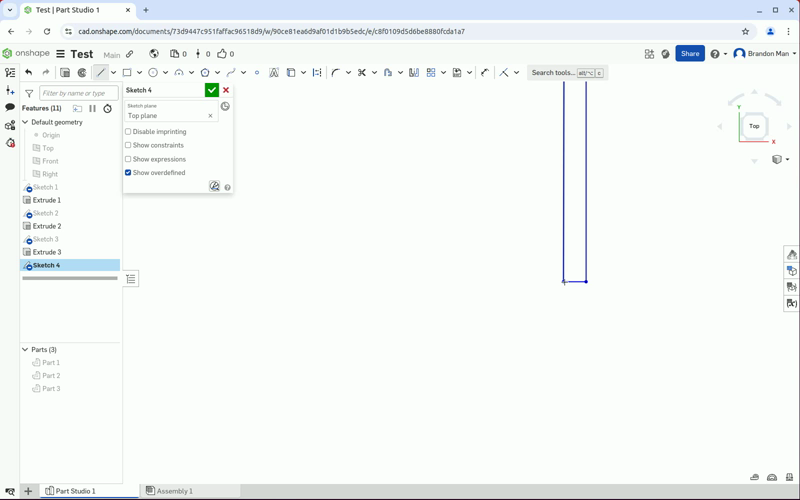
scroll(-6)
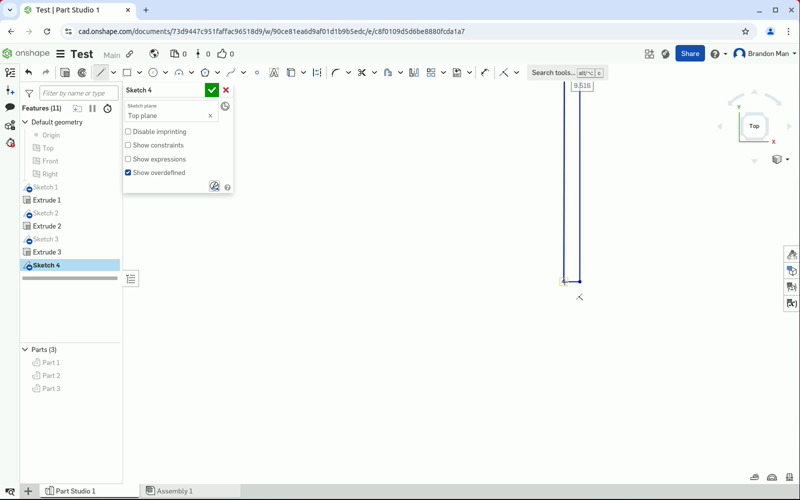
scroll(-6)
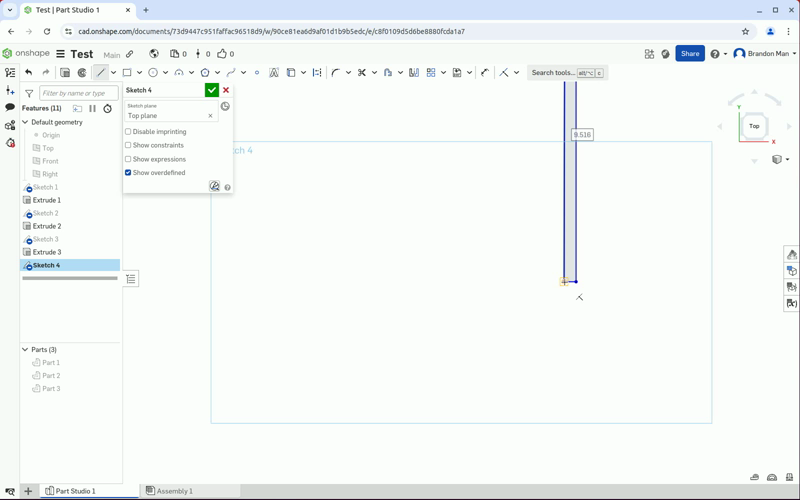
scroll(-6)
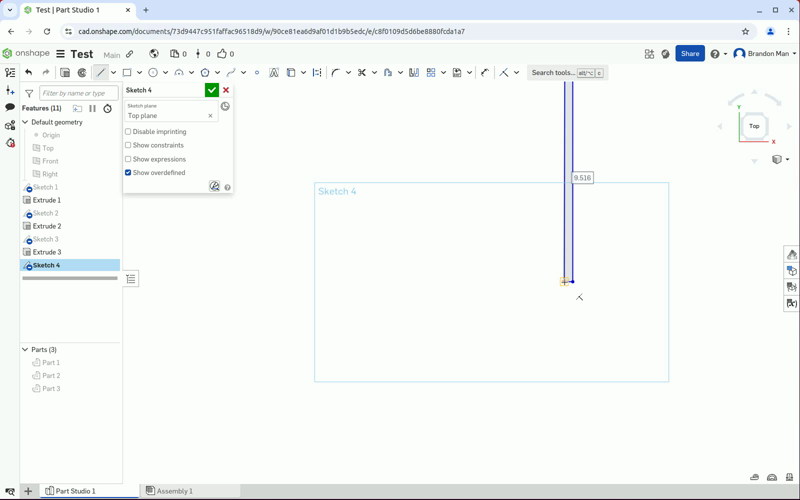
scroll(-6)
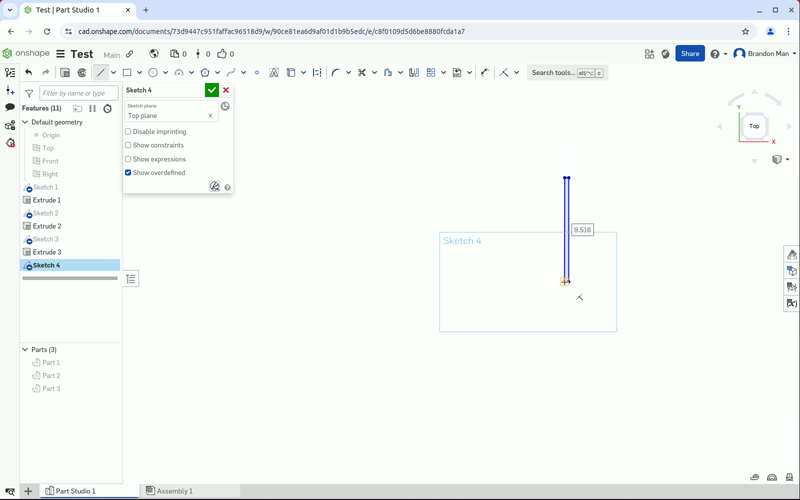
scroll(-6)
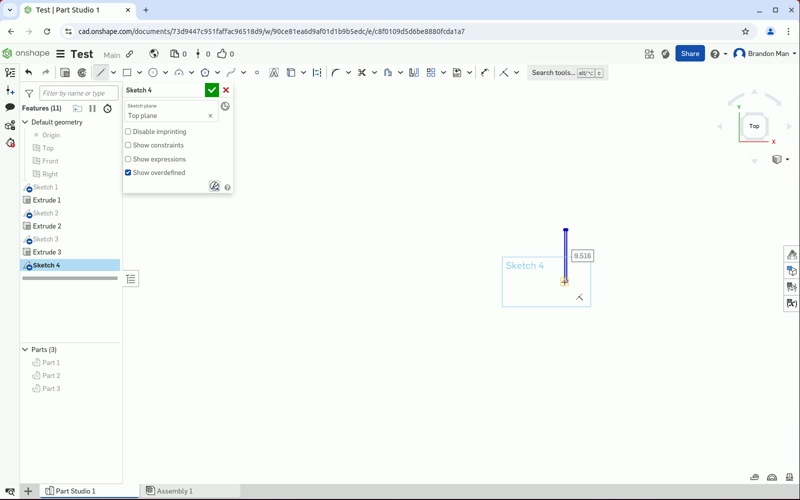
key(esc)
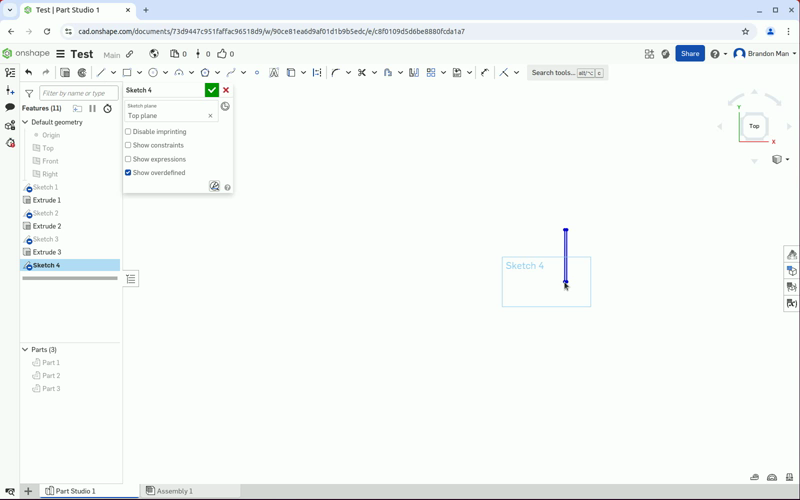
mouse_move(566, 281)
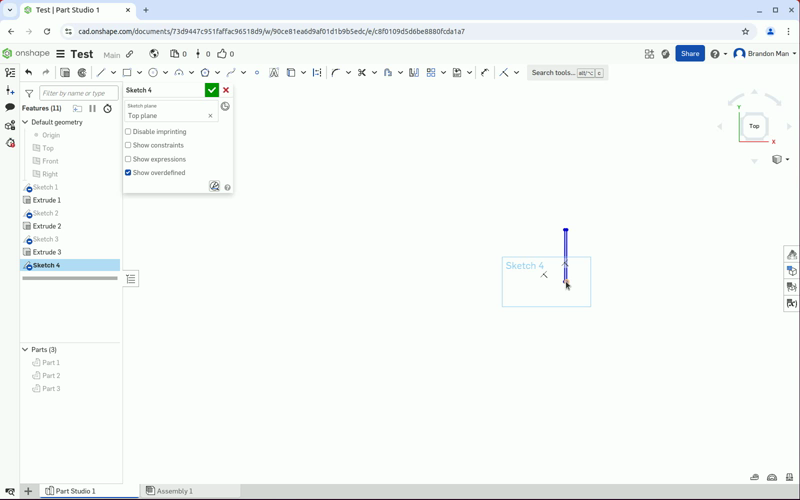
scroll(6)
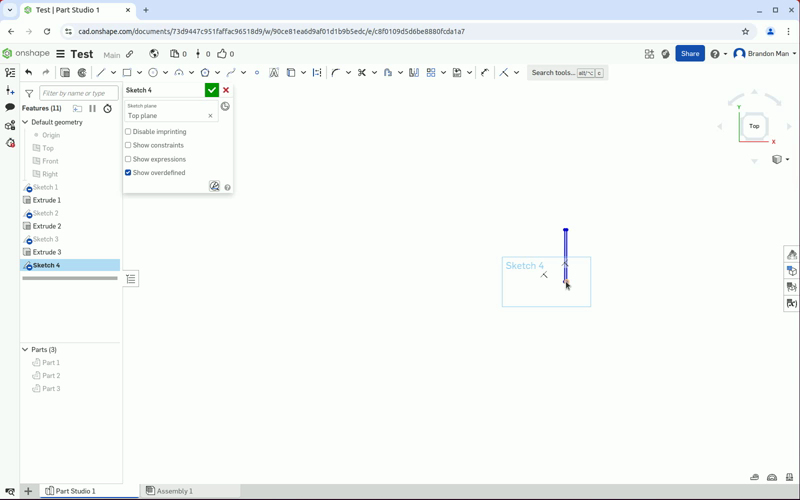
scroll(6)
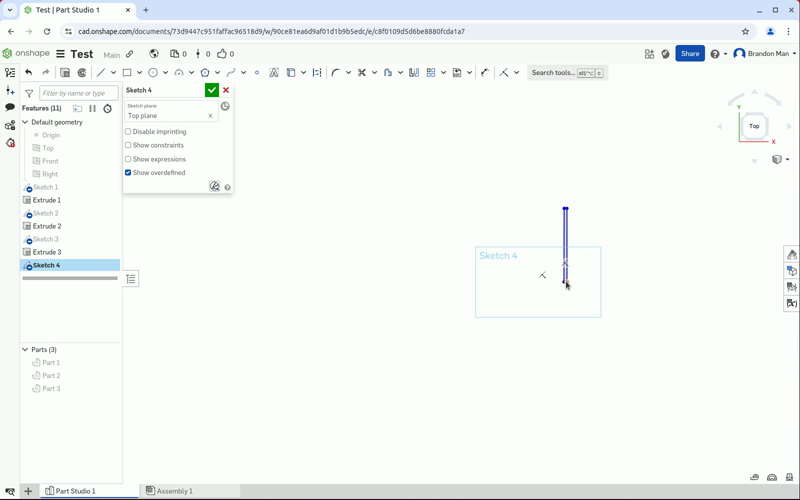
scroll(6)
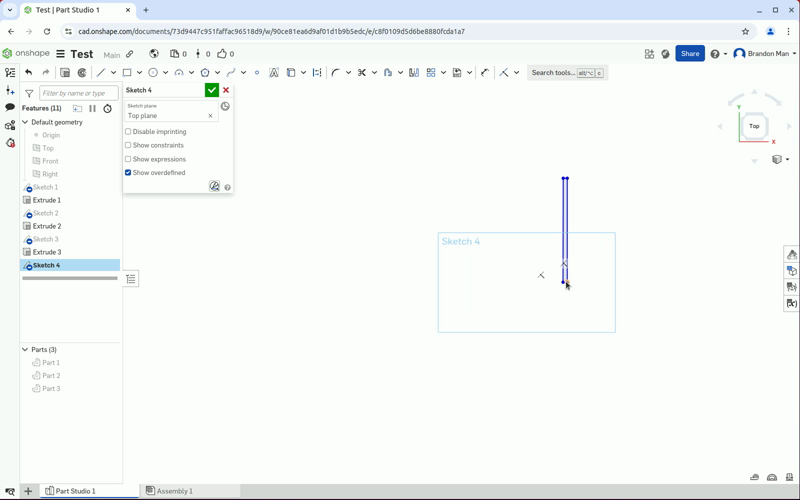
scroll(6)
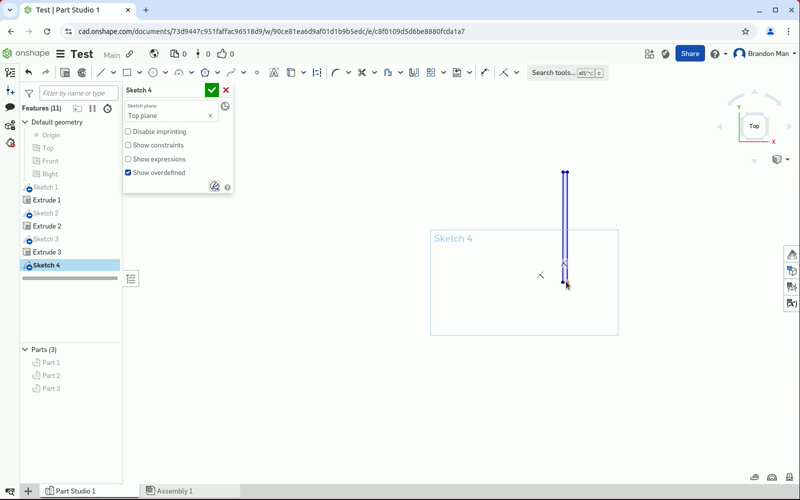
scroll(6)
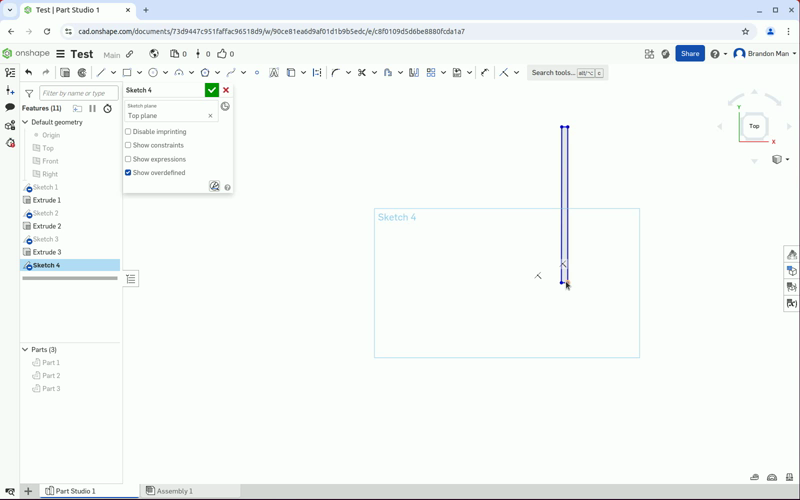
scroll(6)
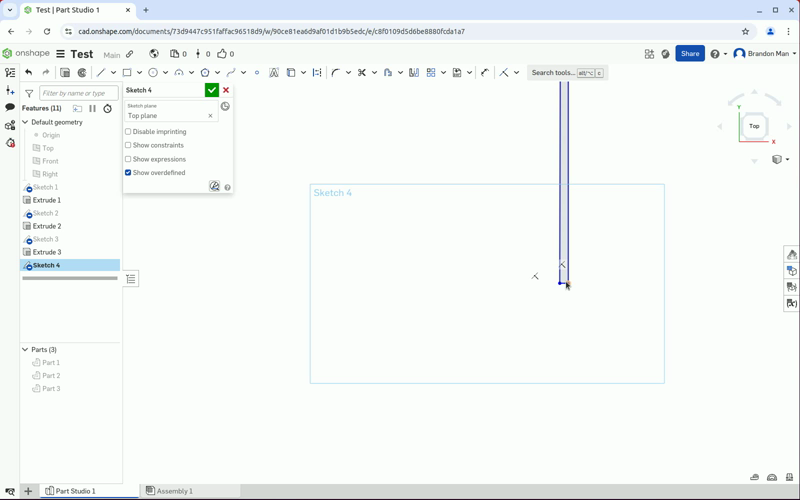
scroll(6)
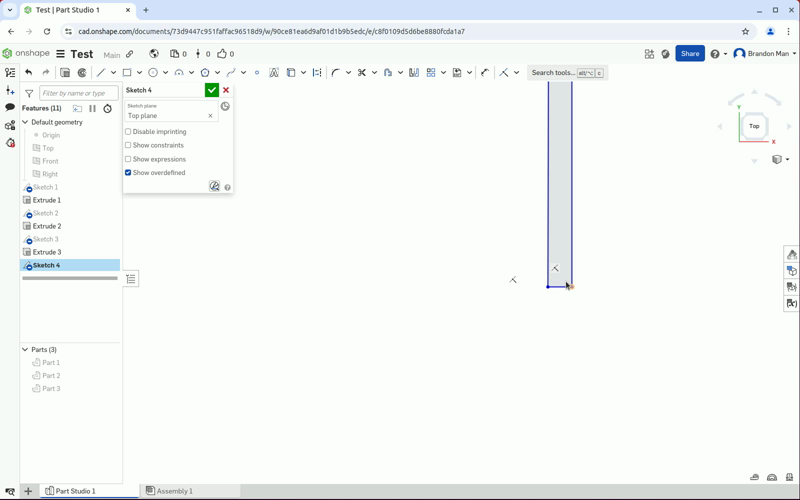
click(566, 281)
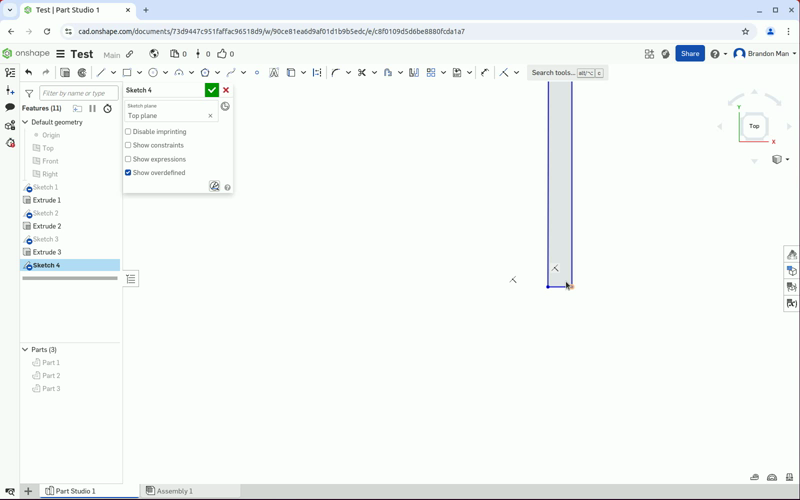
scroll(-6)
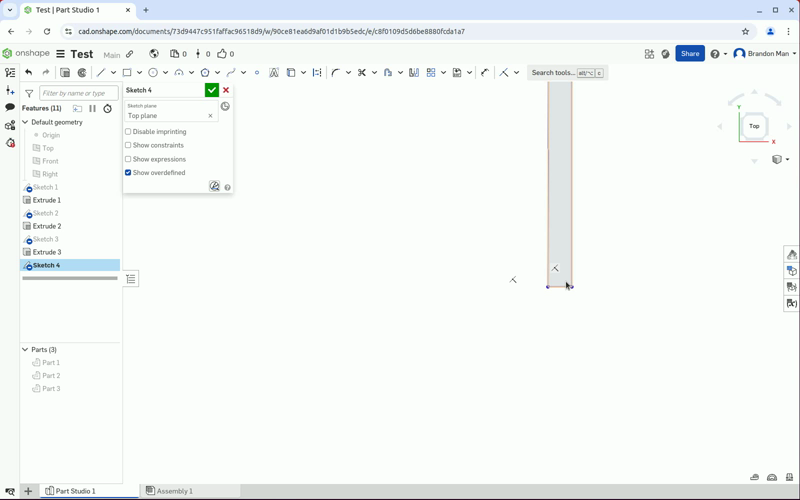
scroll(-6)
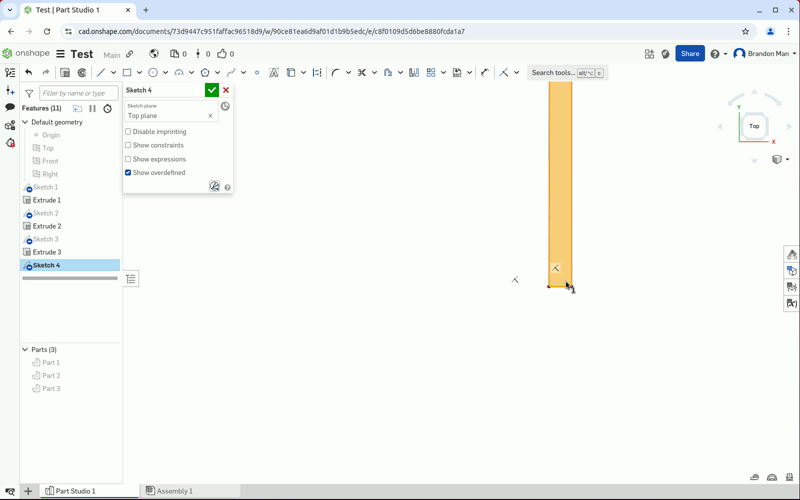
scroll(-6)
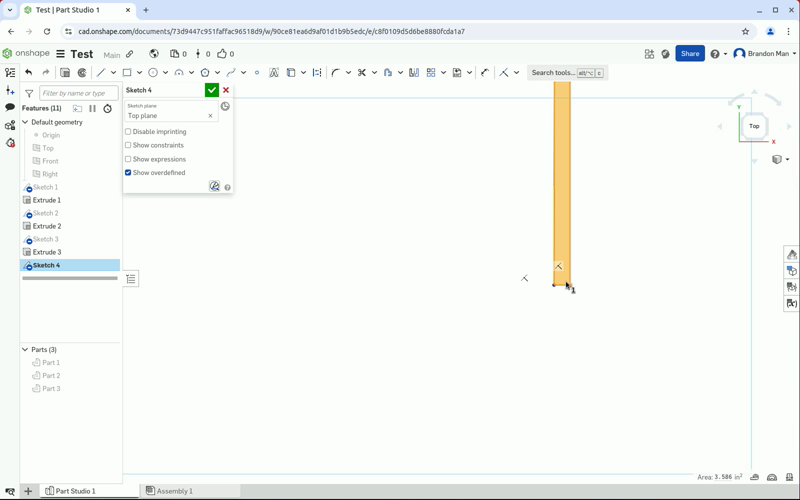
scroll(-6)
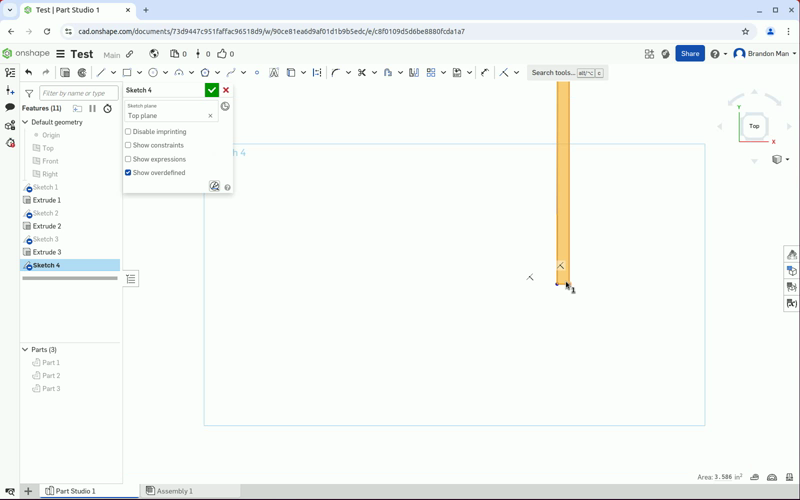
scroll(-6)
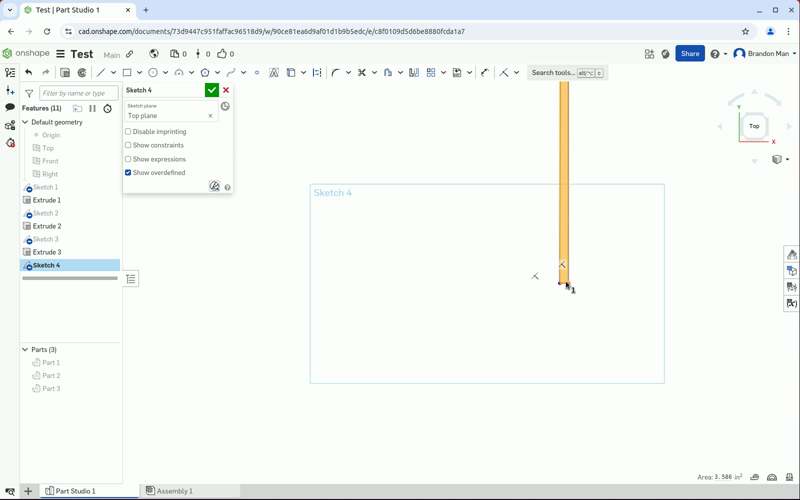
scroll(-6)
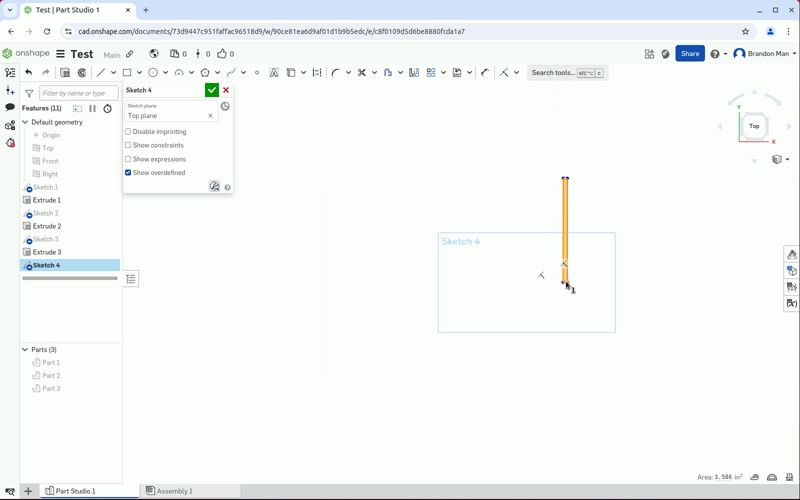
scroll(-6)
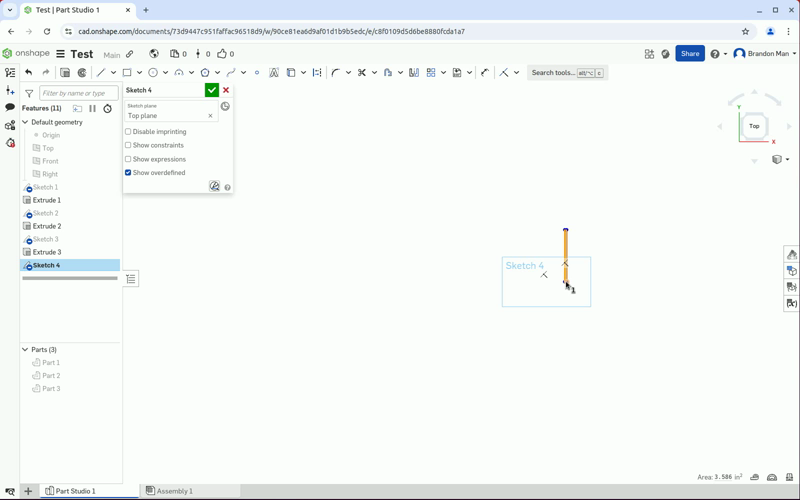
mouse_move(73, 352)
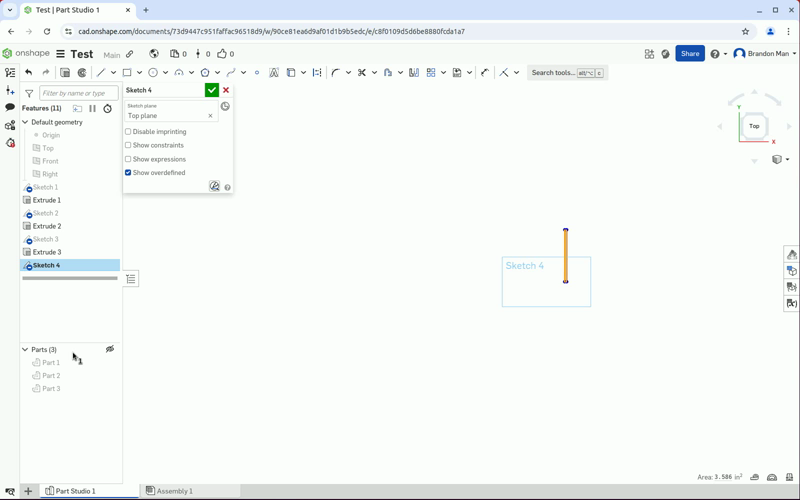
key(shift+y)
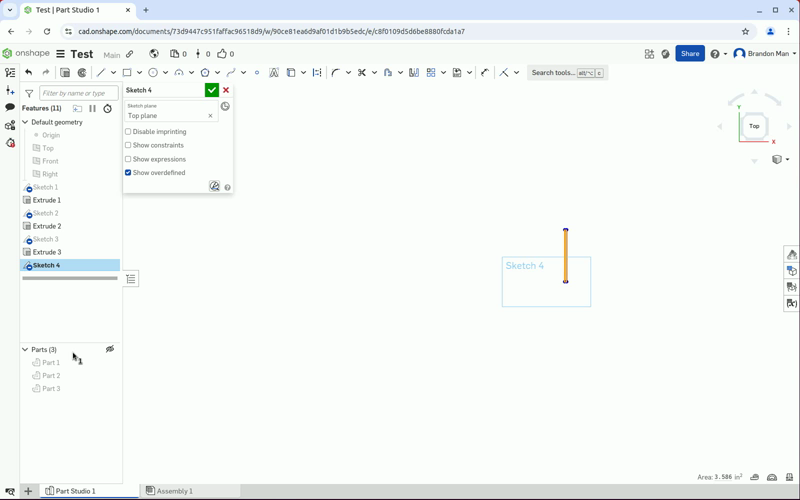
key(shift+e)
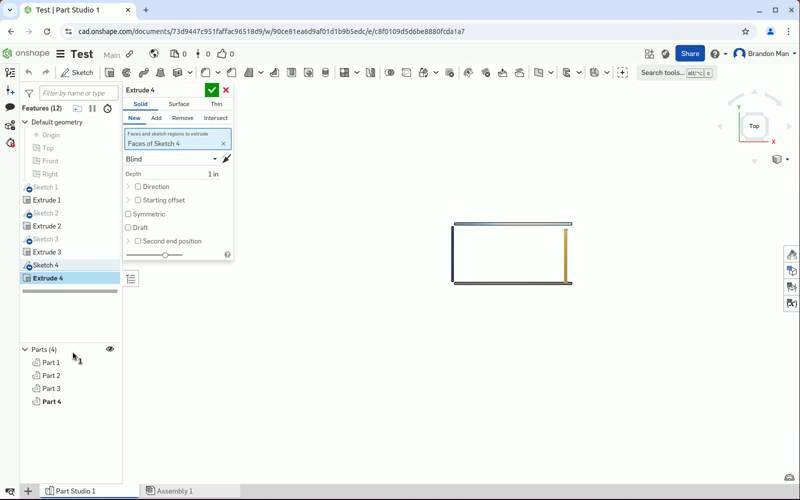
mouse_move(143, 106)
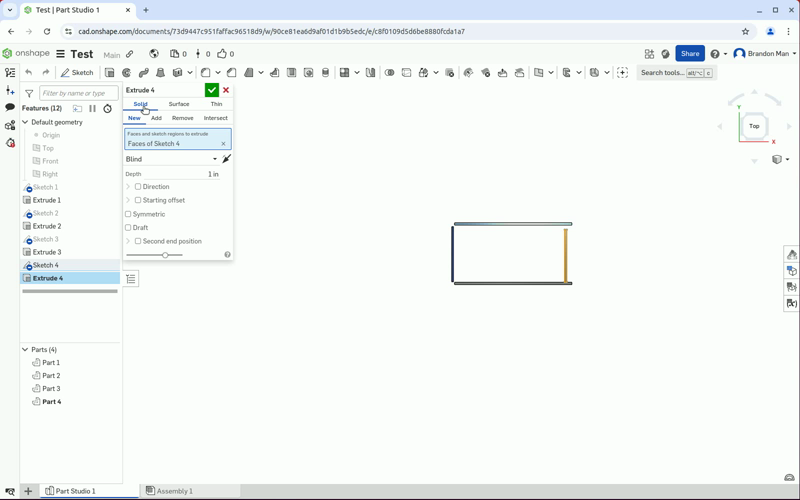
click(143, 106)
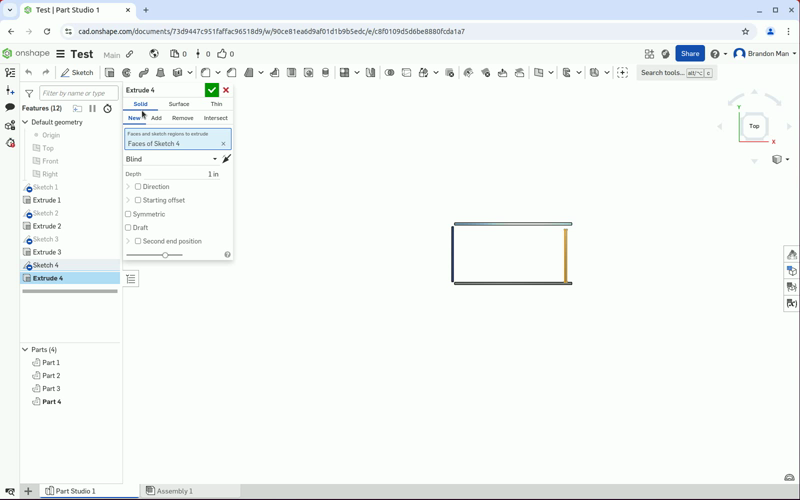
mouse_move(137, 120)
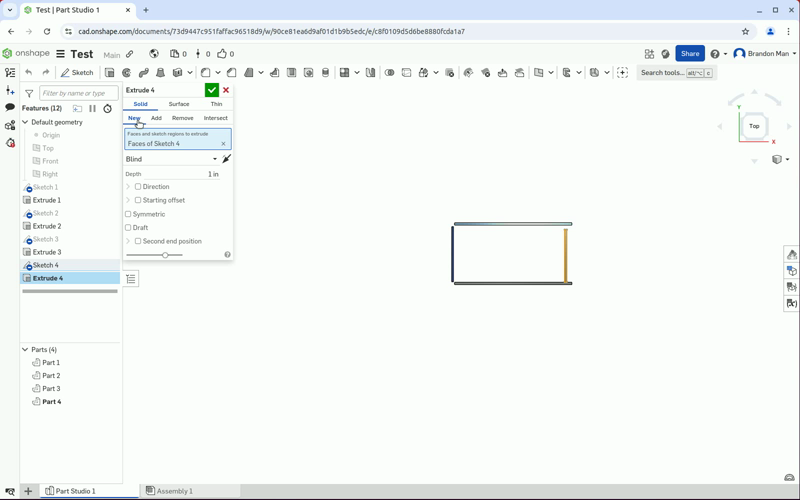
click(137, 120)
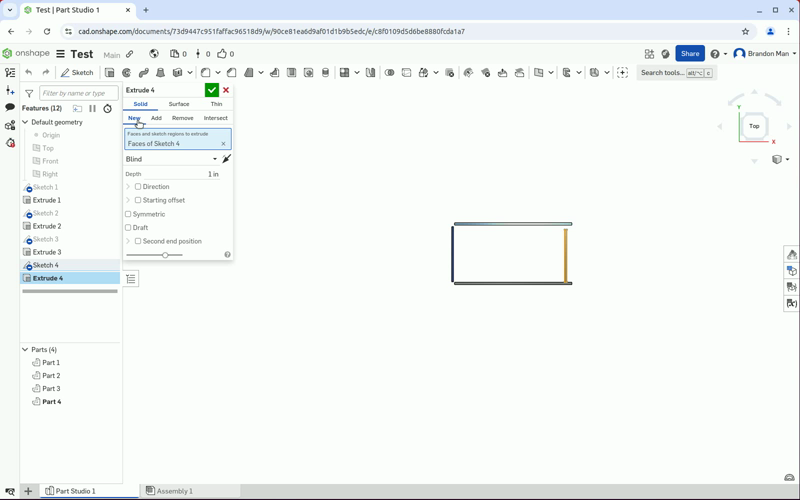
key(tab, 4)
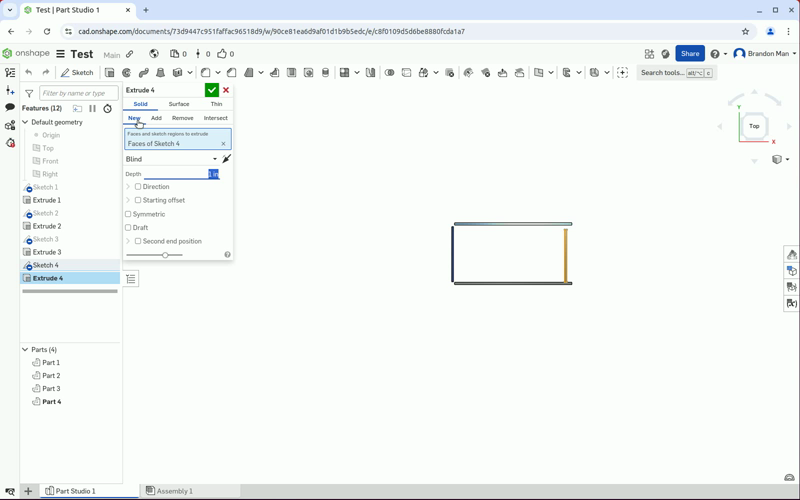
text(0.481)
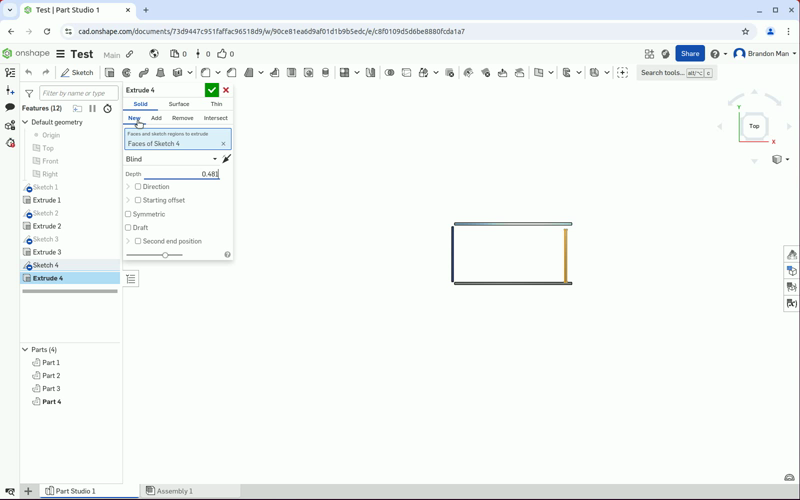
key(enter)
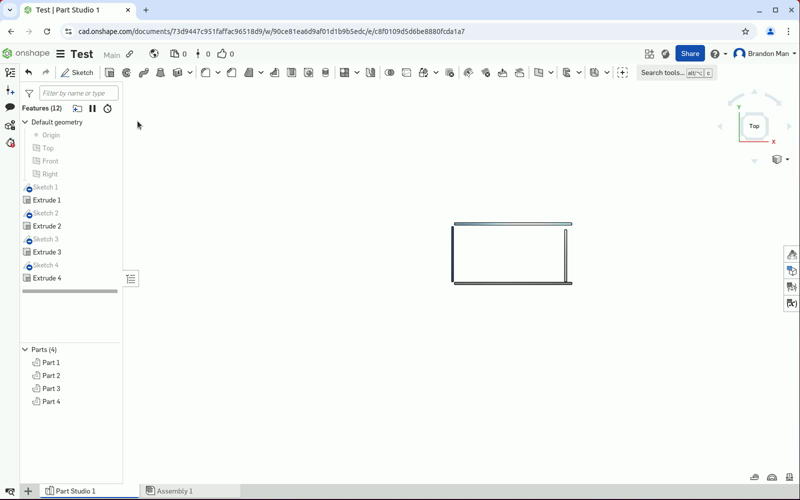
key(shift+h)
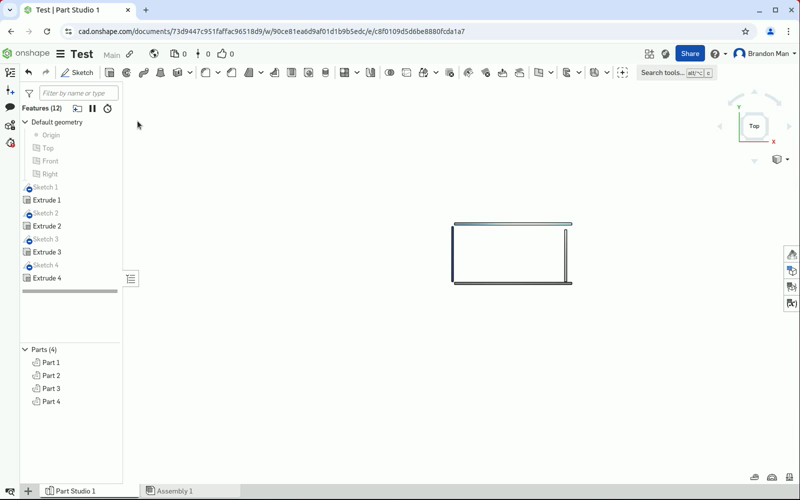
key(shift+h)
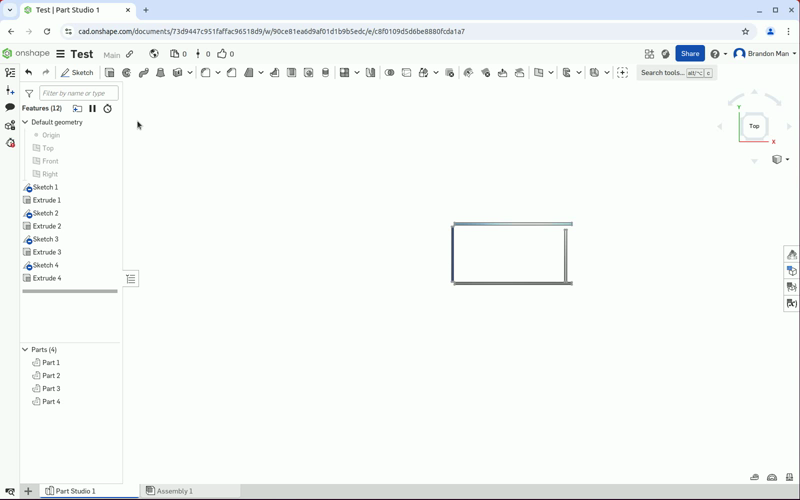
key(shift+7)
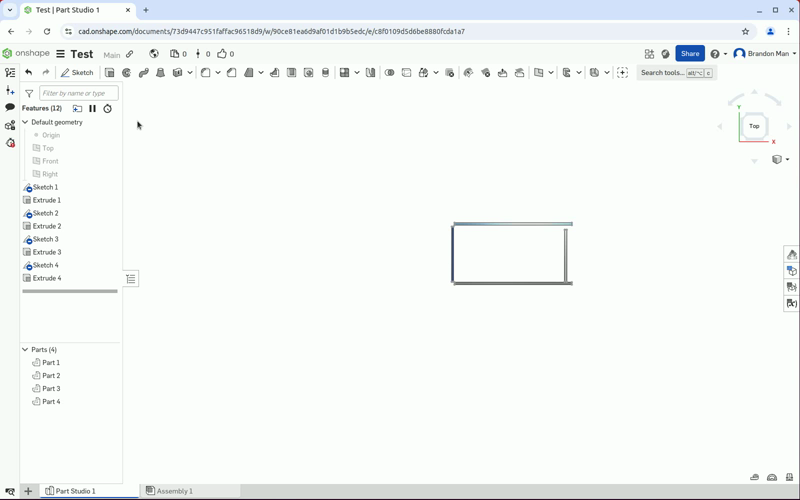
key(up, 3)
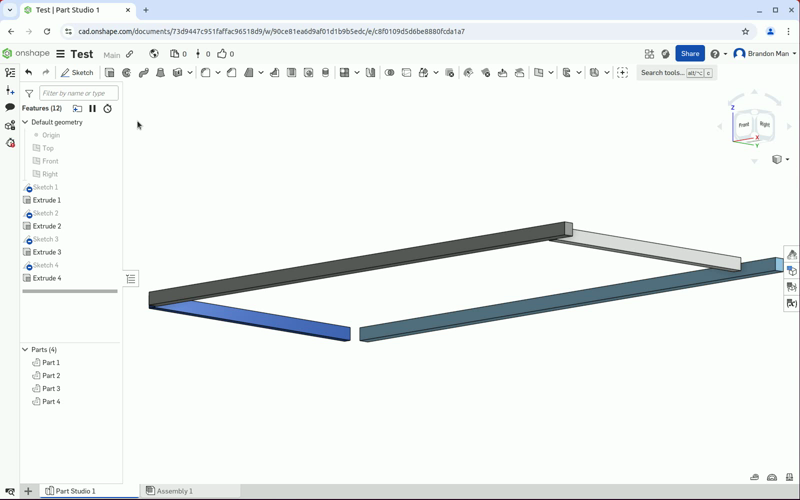
key(left, 3)
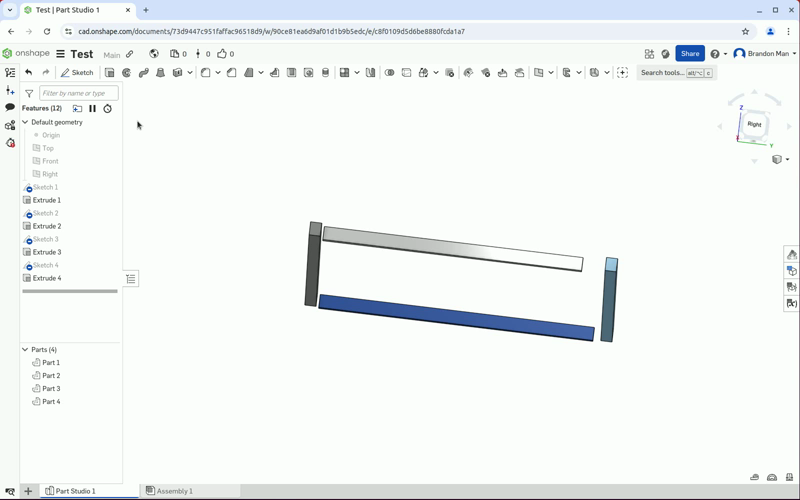
key(right, 3)
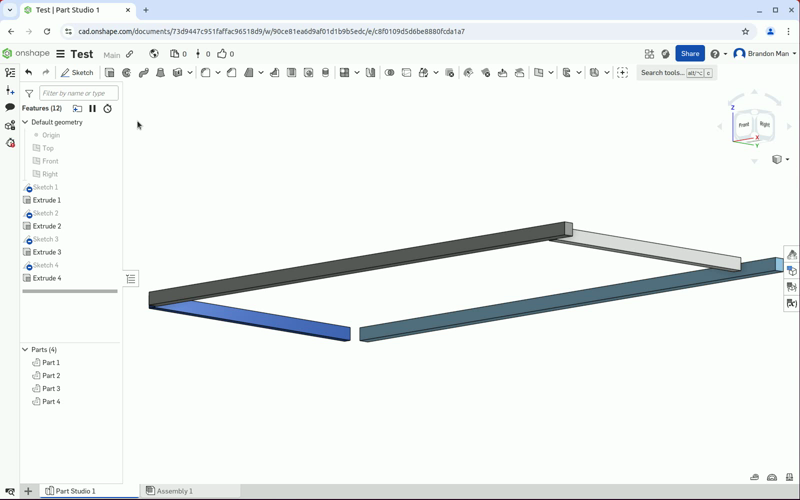
key(down, 3)
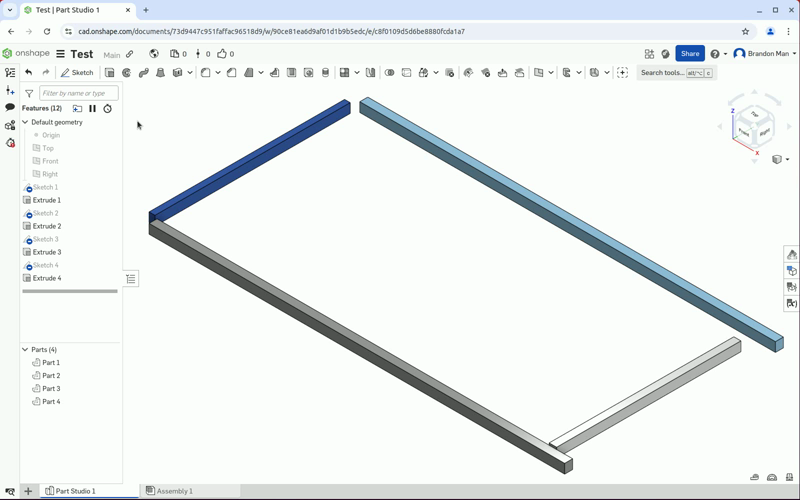
mouse_move(73, 189)
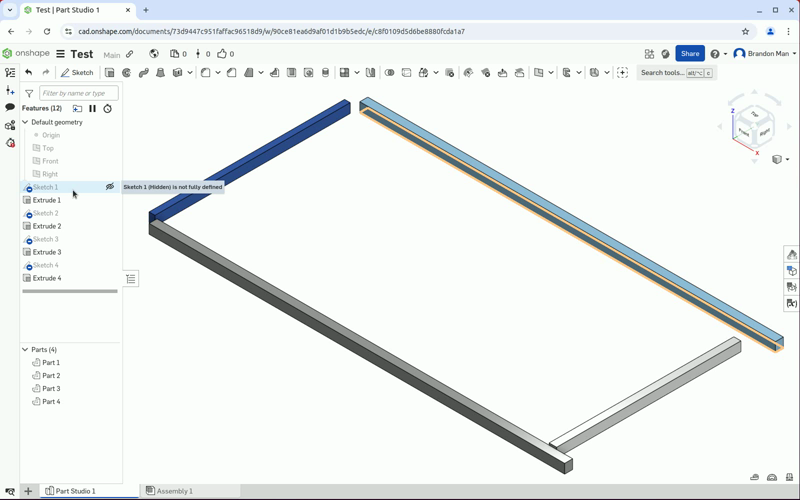
click(73, 189)